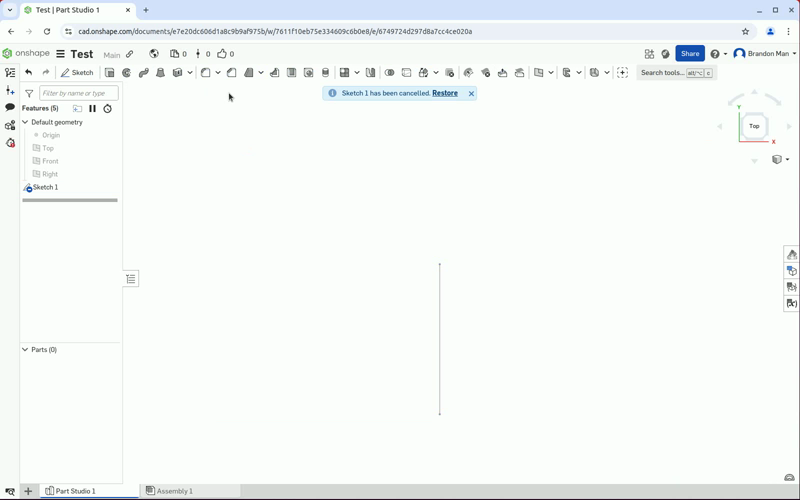
key(shift+h)
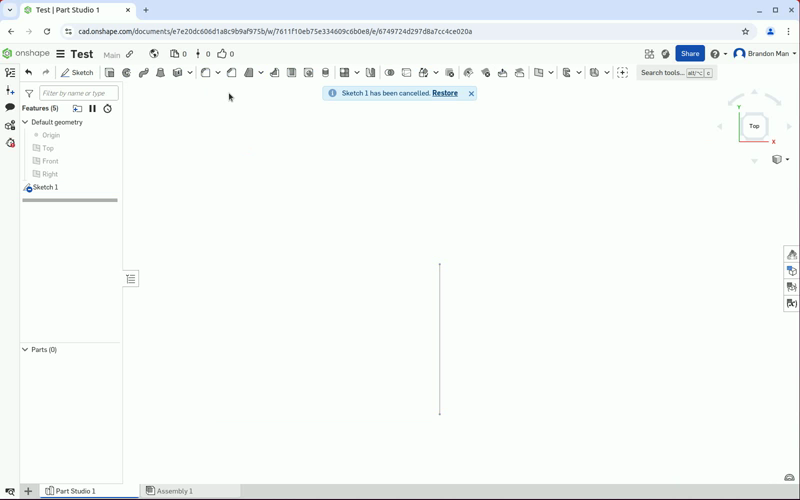
key(shift+s)
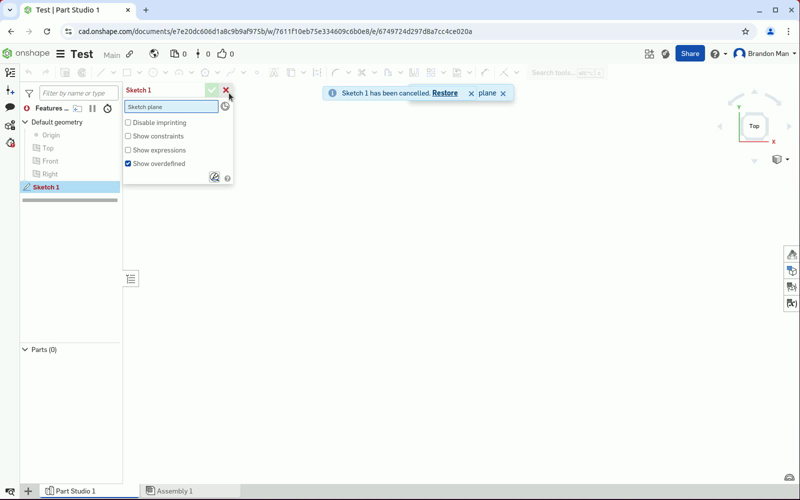
mouse_move(73, 150)
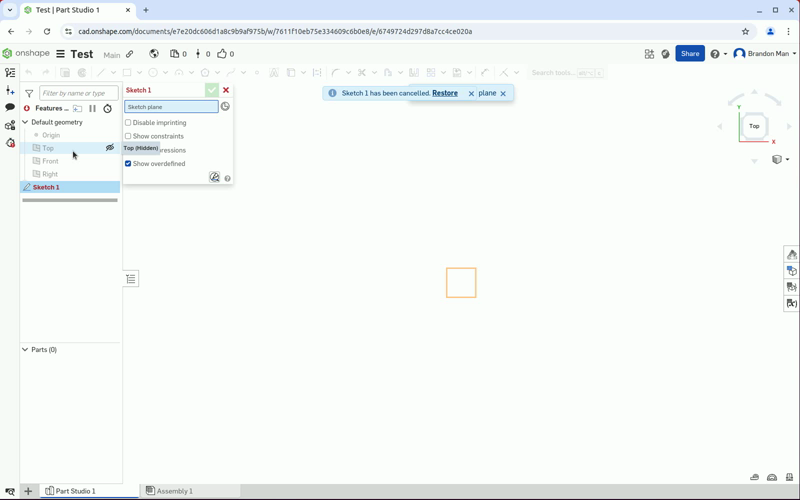
click(73, 150)
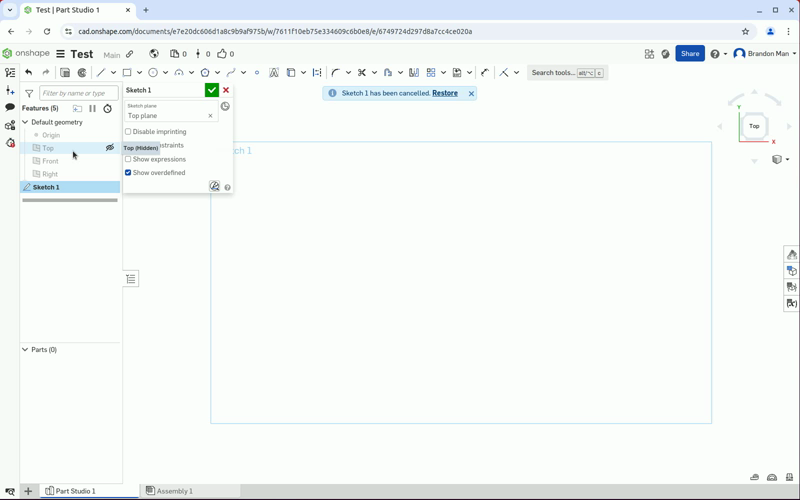
mouse_move(73, 352)
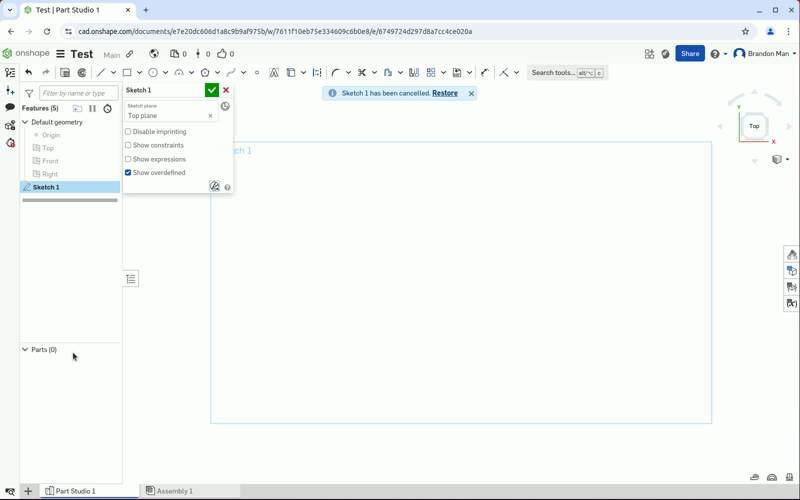
key(y)
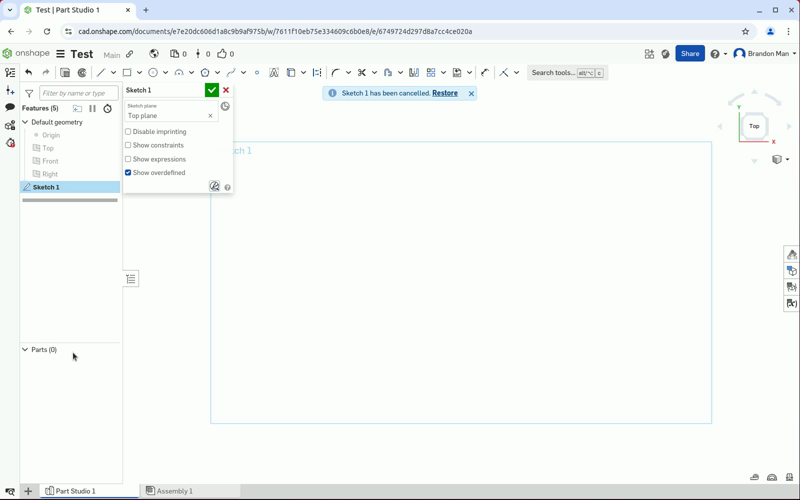
key(a)
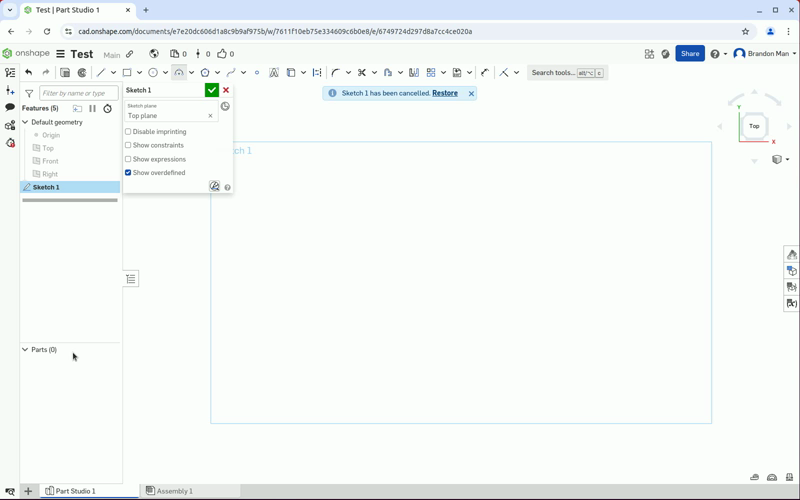
key_down(shift)
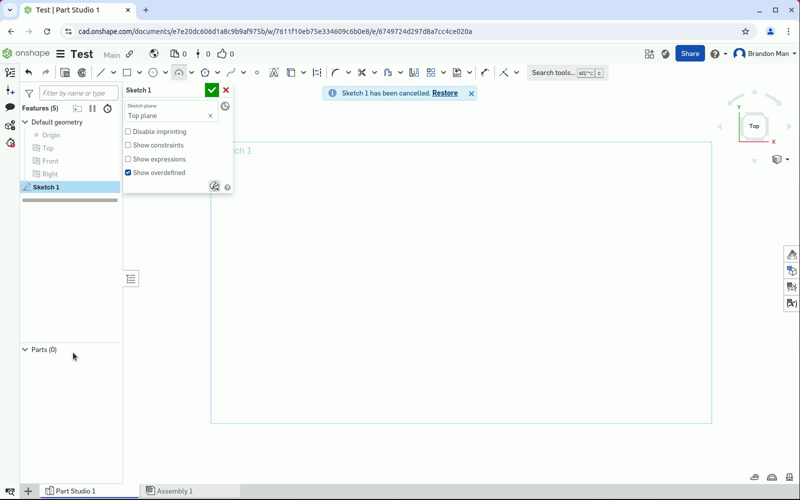
mouse_move(460, 387)
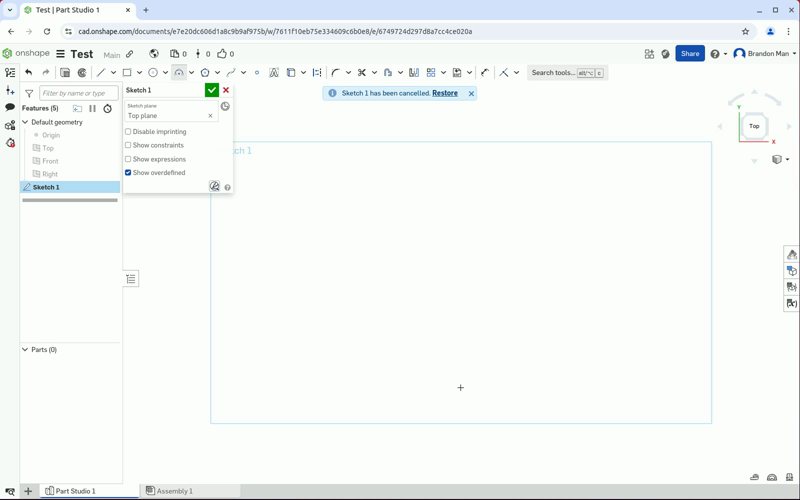
click(460, 387)
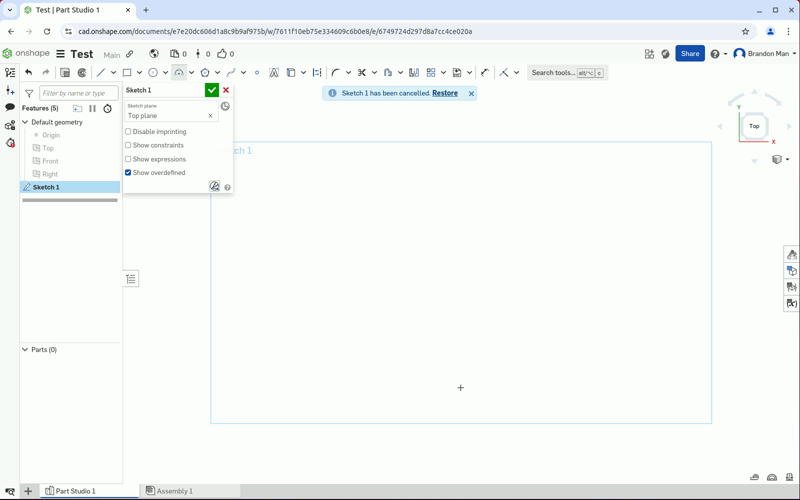
key_up(shift)
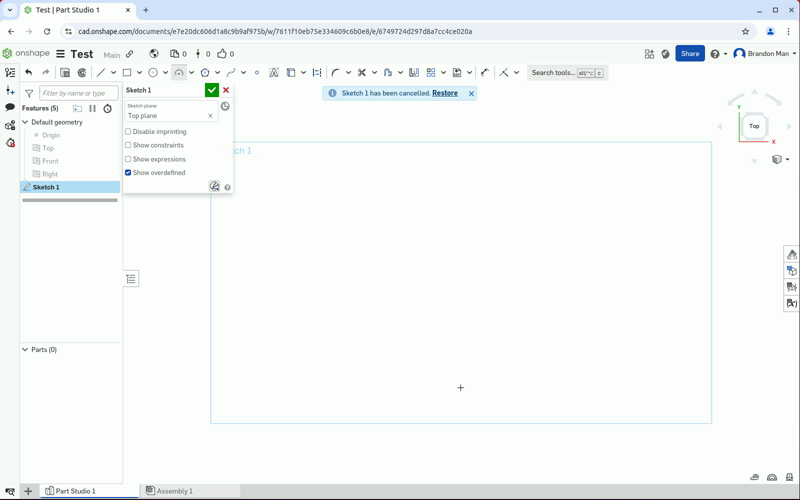
key_down(shift)
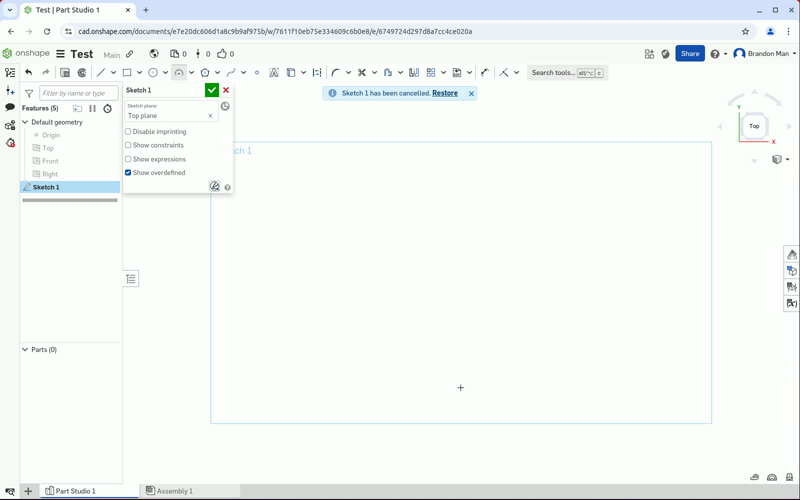
mouse_move(551, 334)
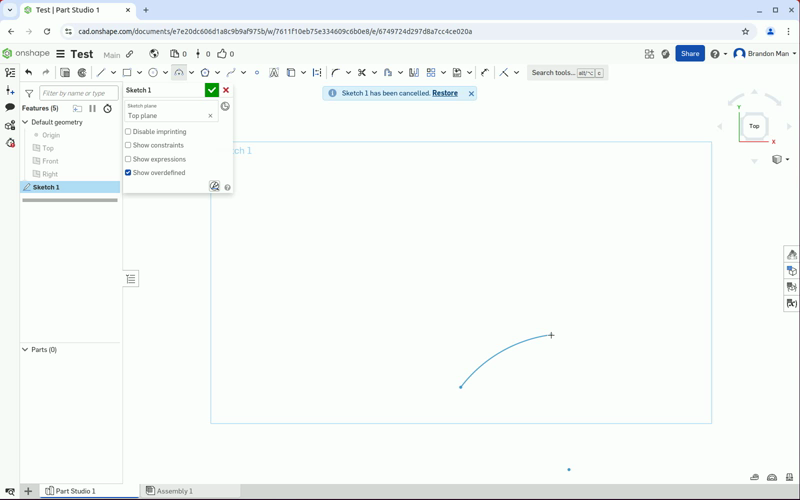
click(551, 334)
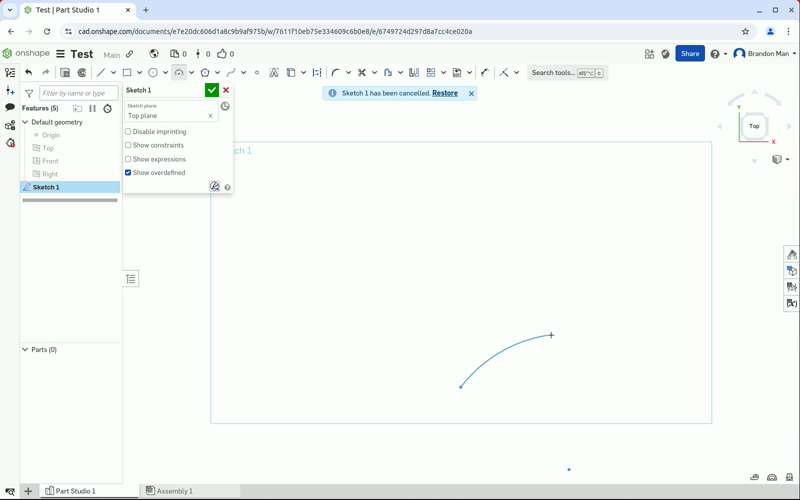
mouse_move(513, 373)
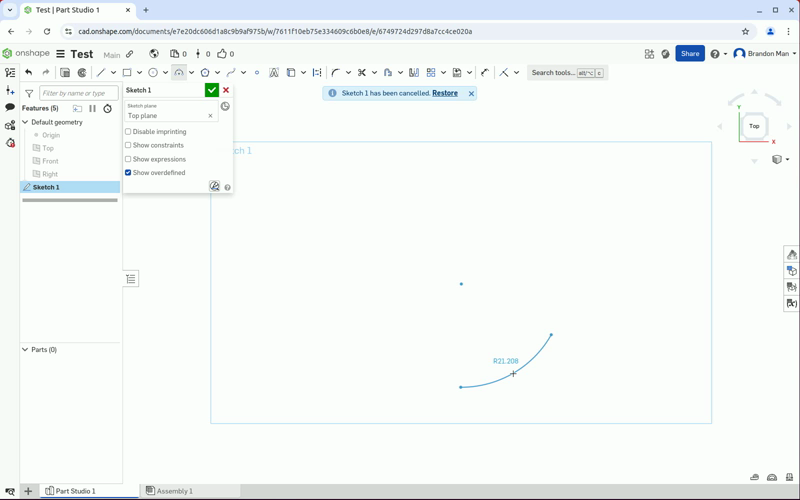
click(513, 373)
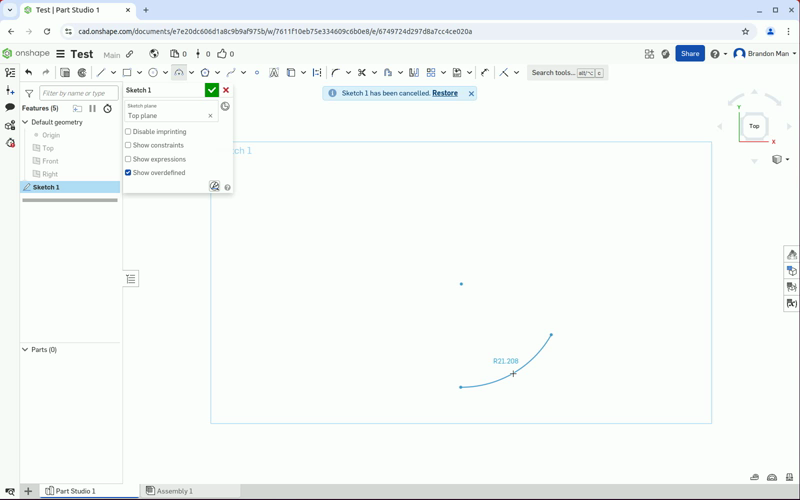
key_up(shift)
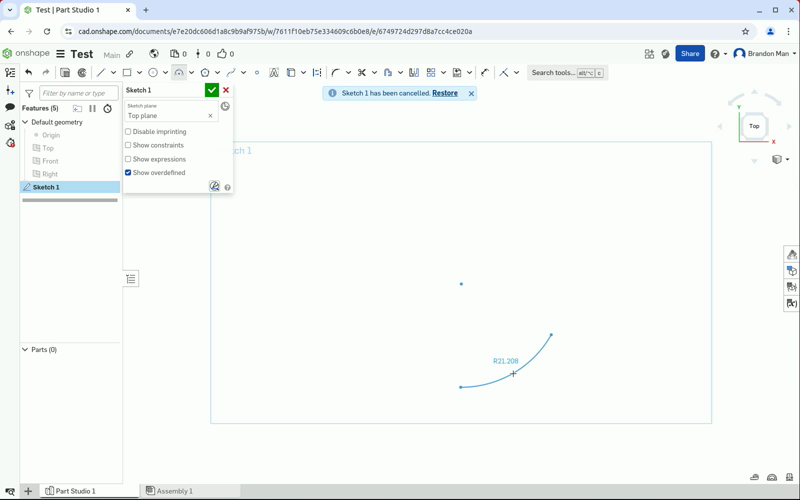
key(esc)
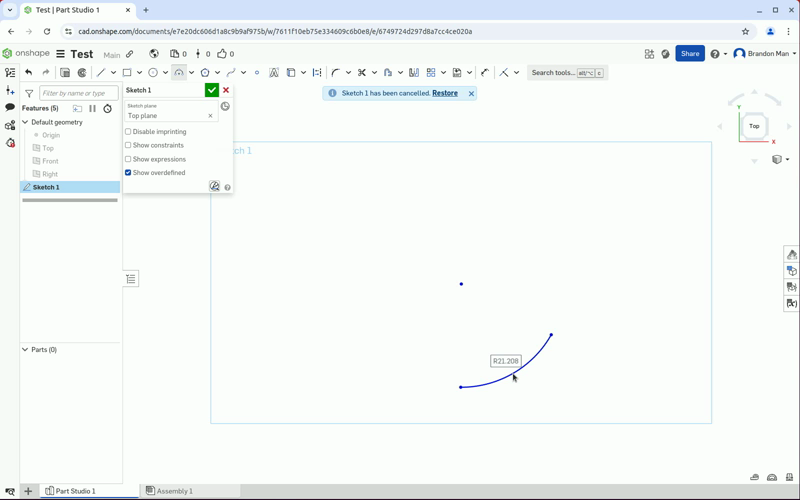
key(l)
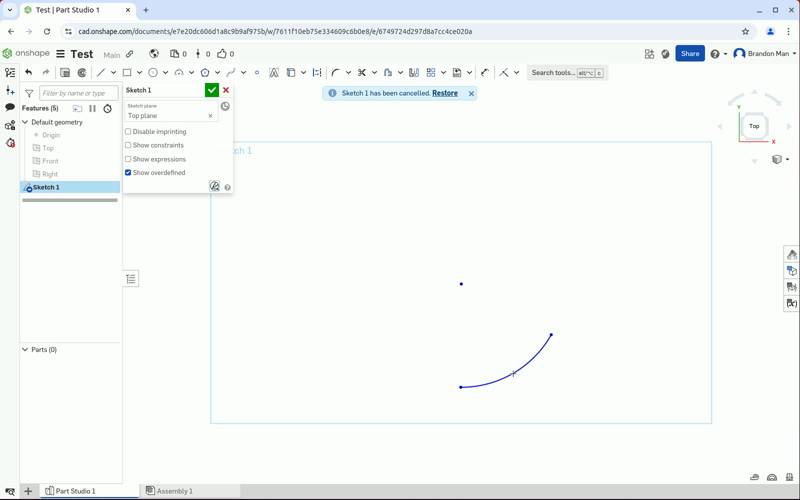
mouse_move(551, 334)
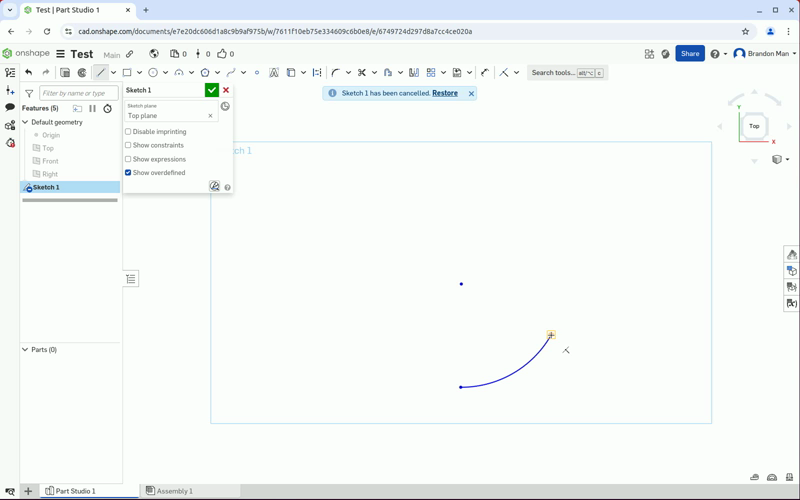
click(551, 334)
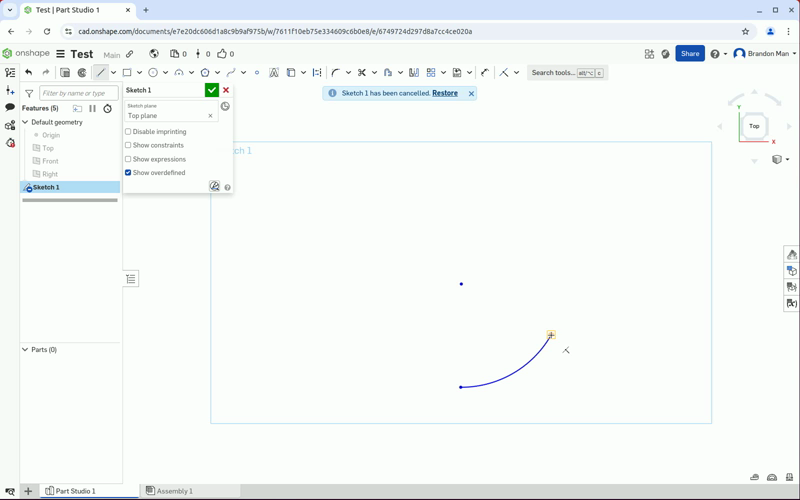
key_down(shift)
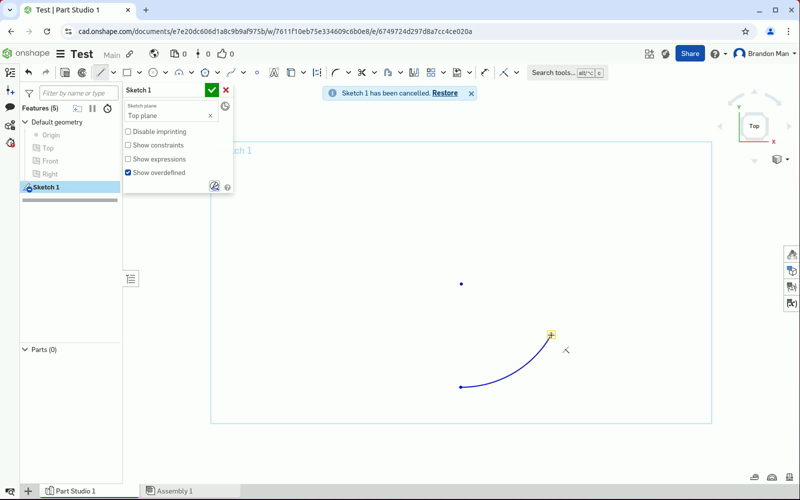
mouse_move(460, 387)
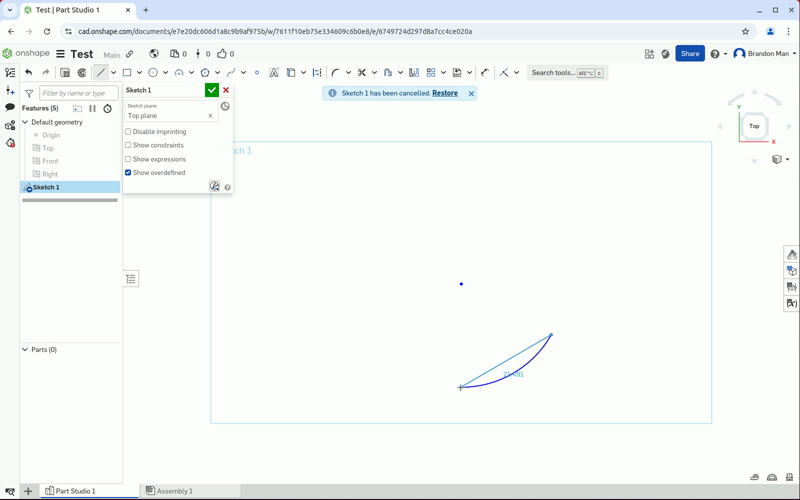
key_up(shift)
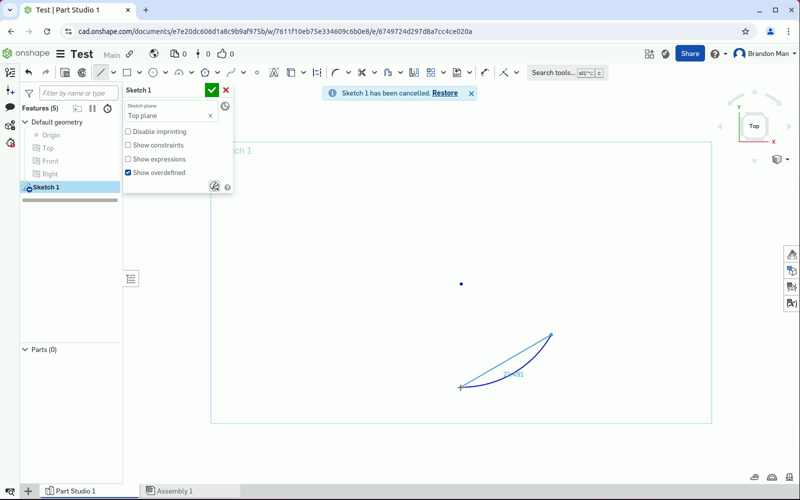
click(460, 387)
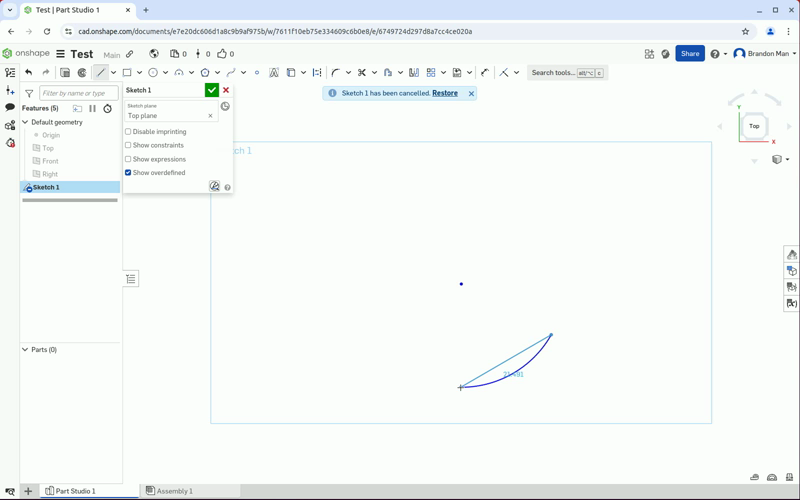
key(esc)
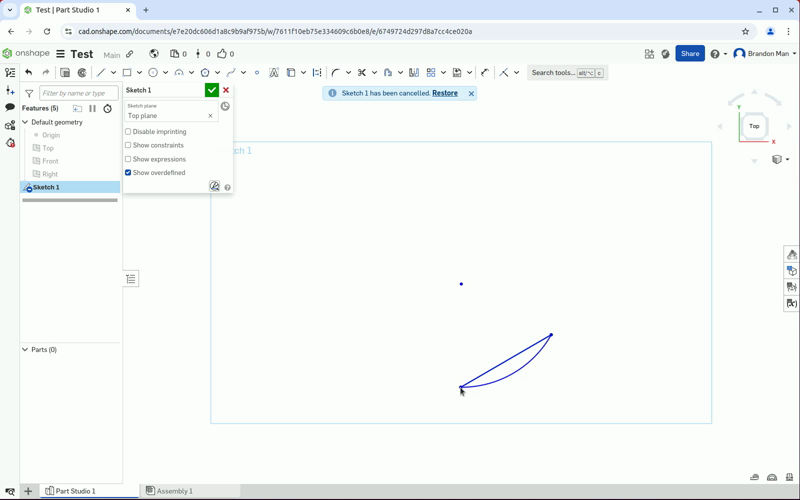
mouse_move(479, 381)
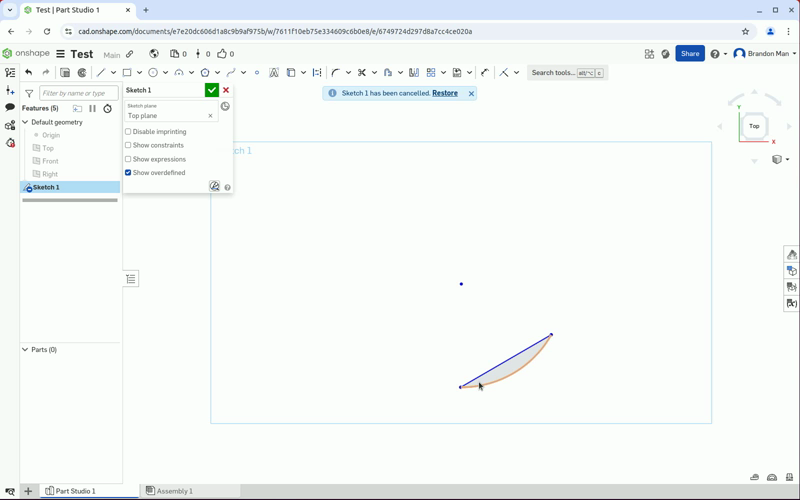
scroll(6)
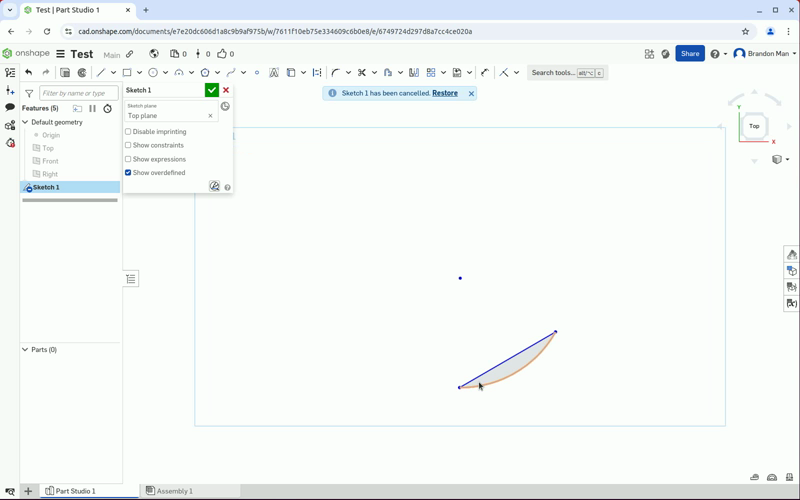
scroll(6)
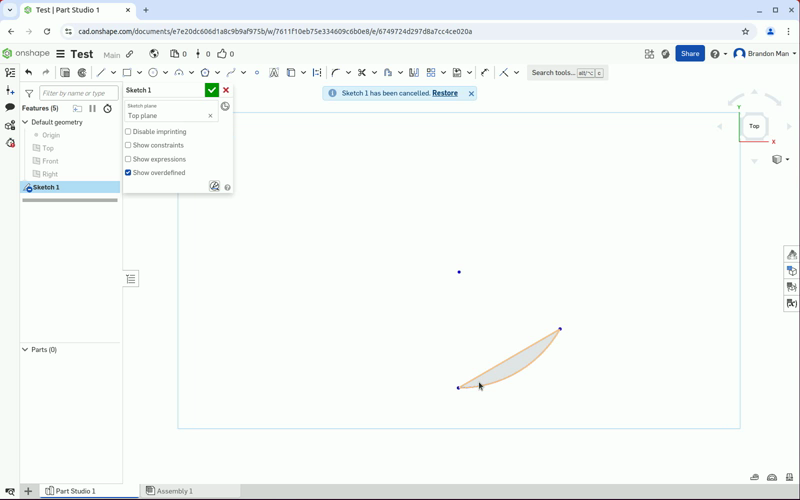
scroll(6)
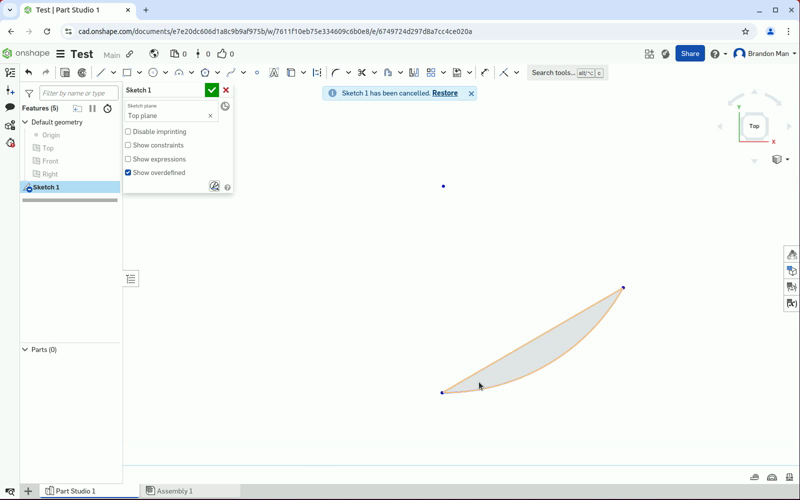
scroll(6)
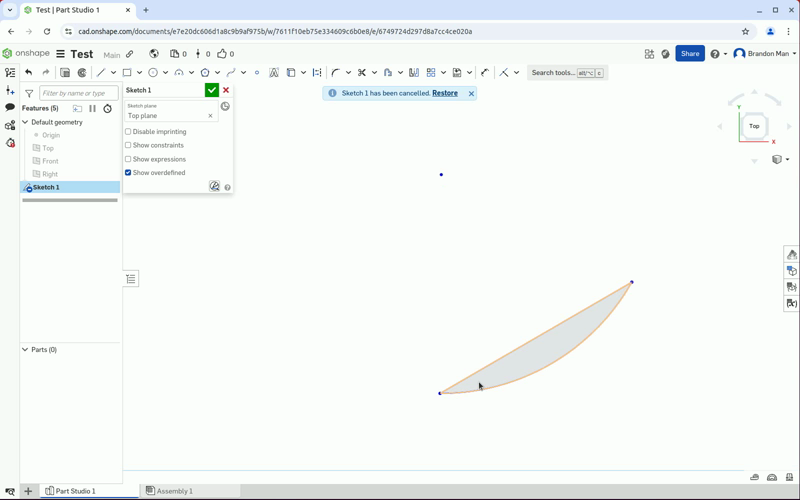
scroll(6)
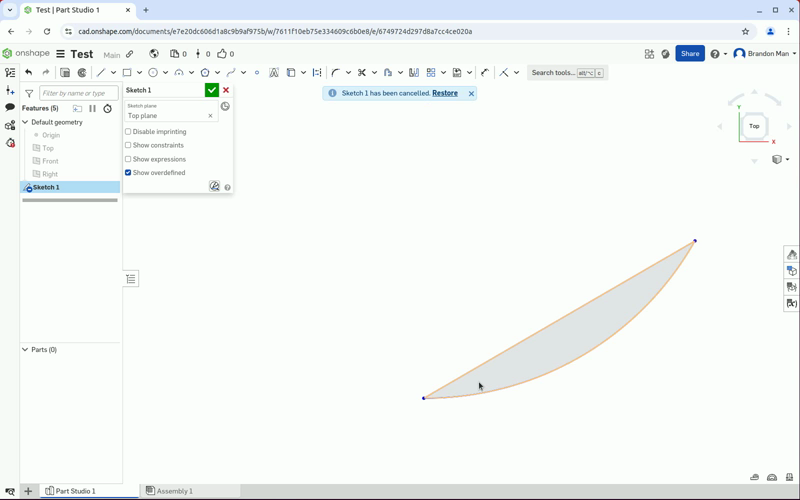
scroll(6)
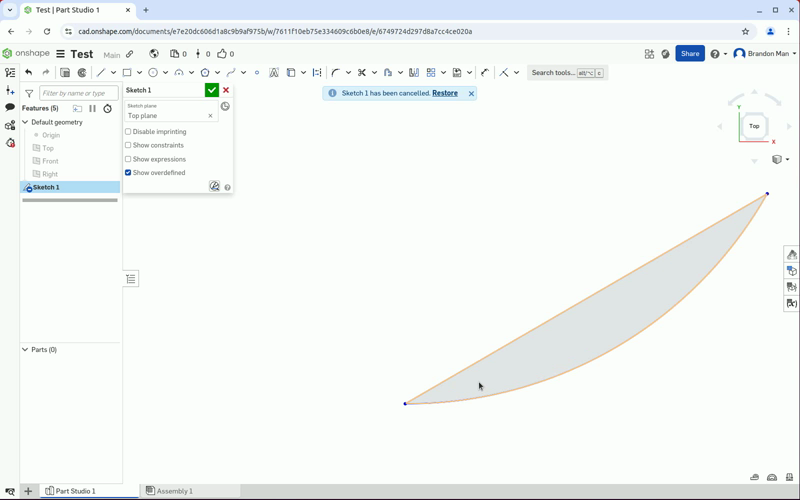
scroll(6)
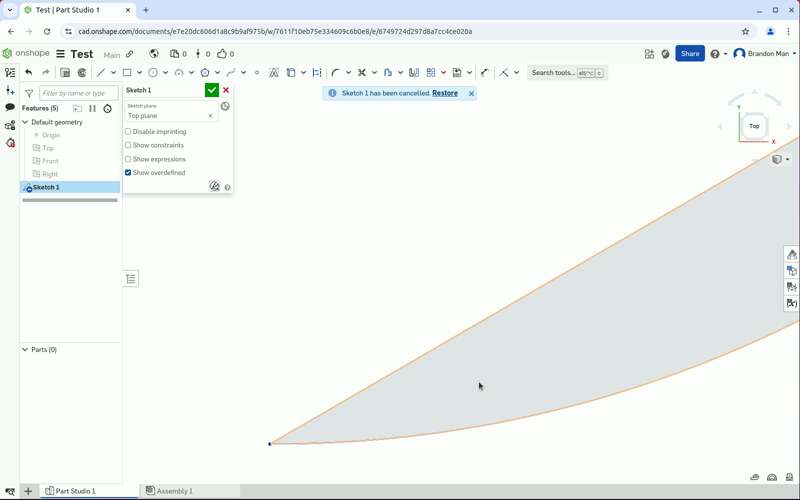
click(479, 381)
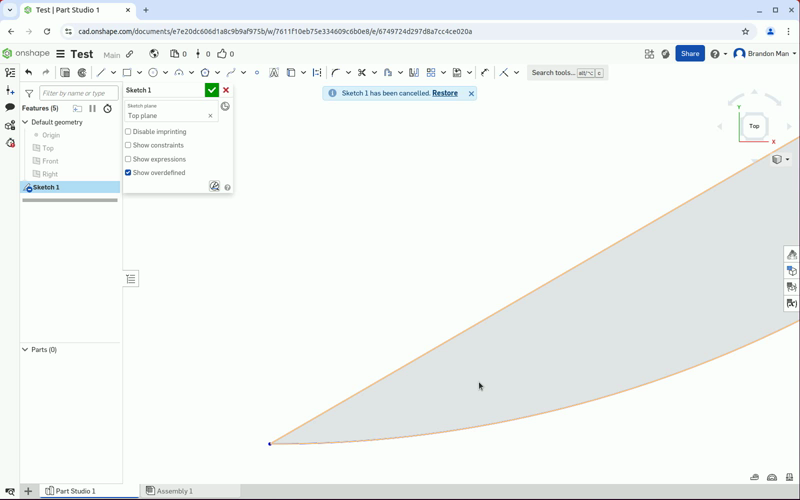
scroll(-6)
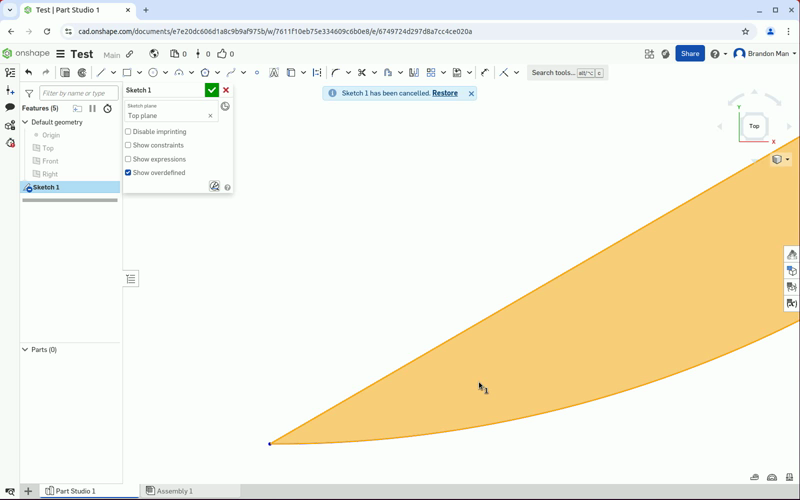
scroll(-6)
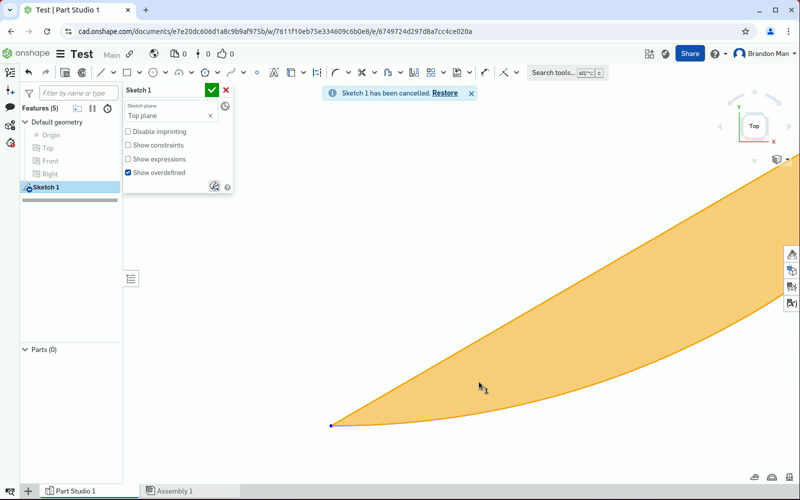
scroll(-6)
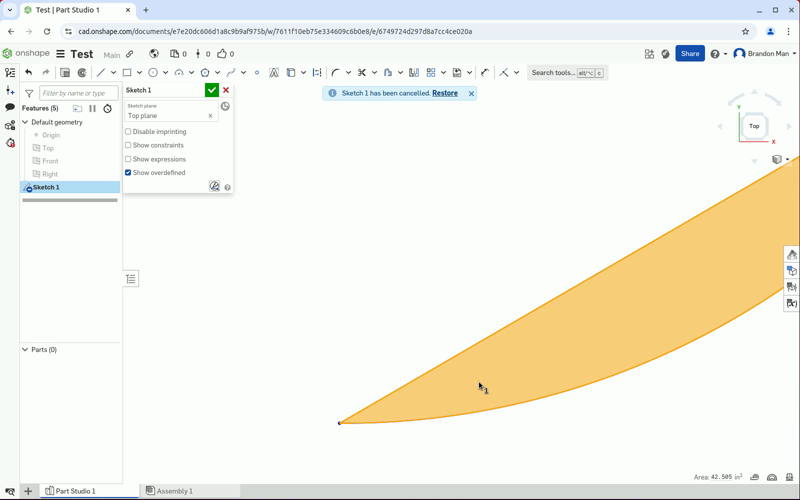
scroll(-6)
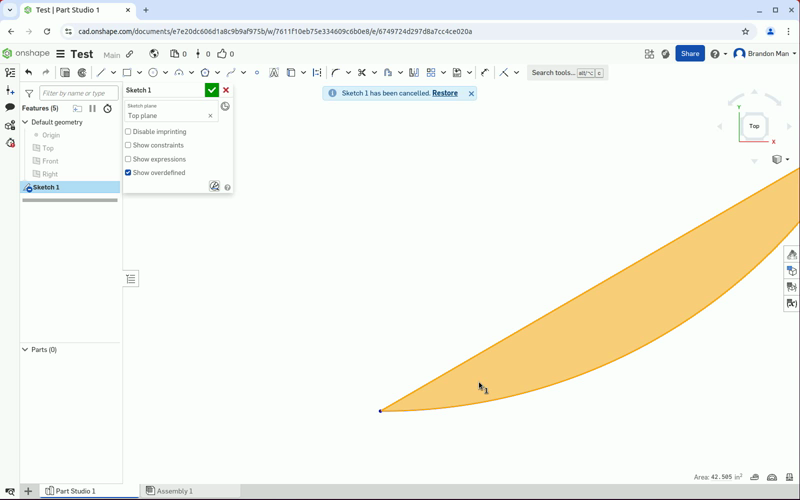
scroll(-6)
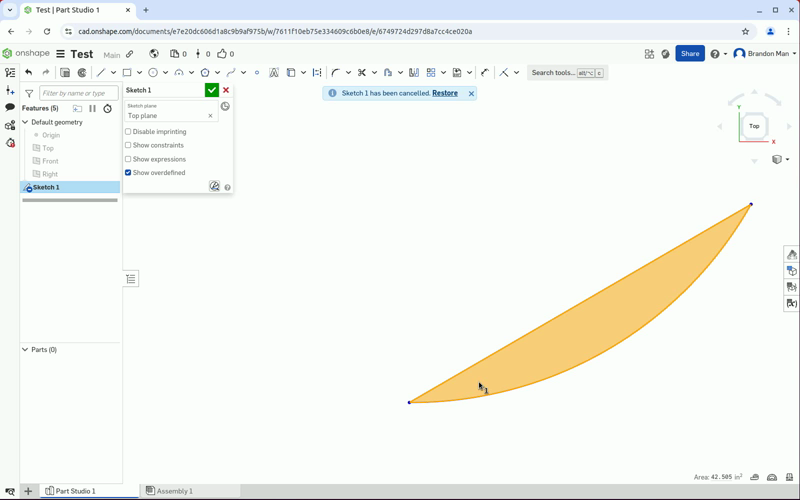
scroll(-6)
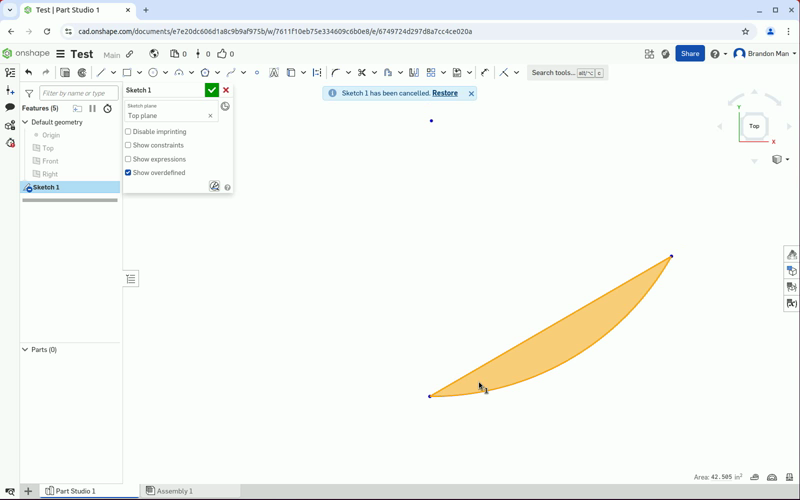
scroll(-6)
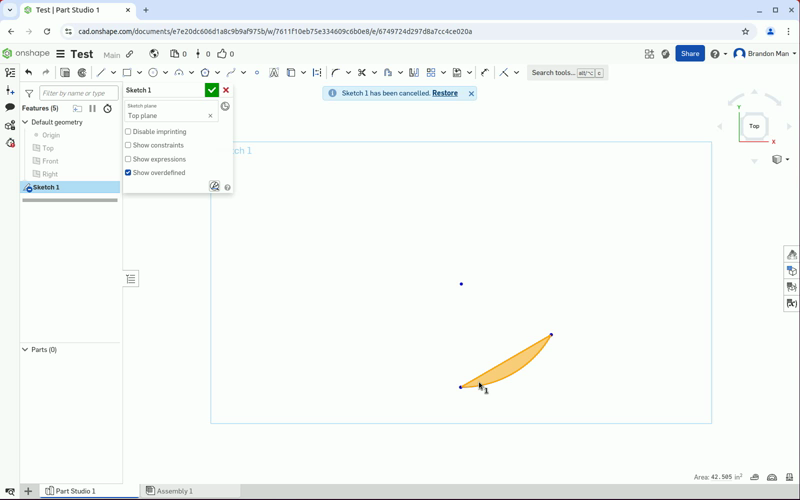
mouse_move(73, 352)
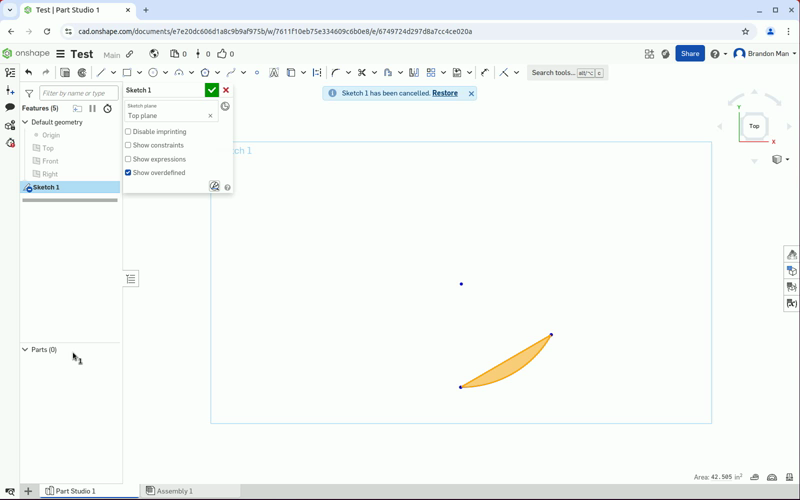
key(shift+y)
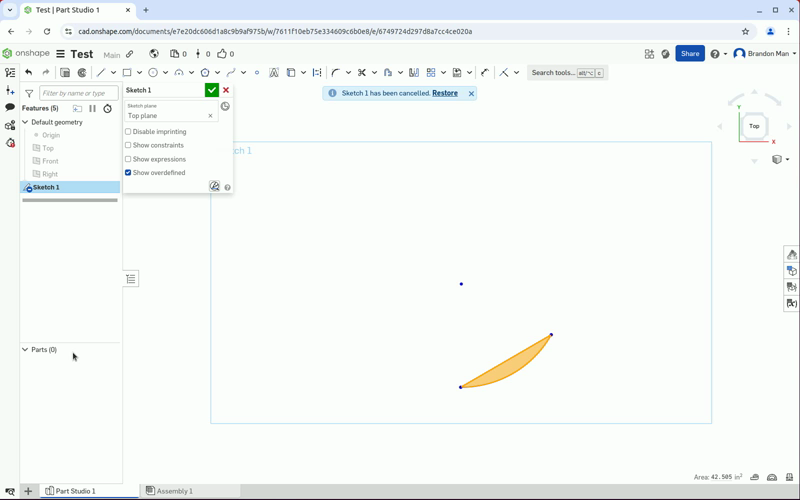
key(shift+e)
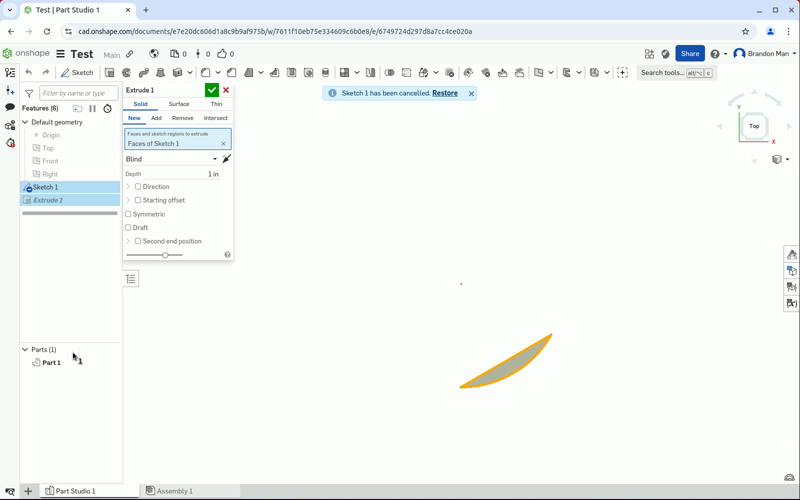
mouse_move(143, 106)
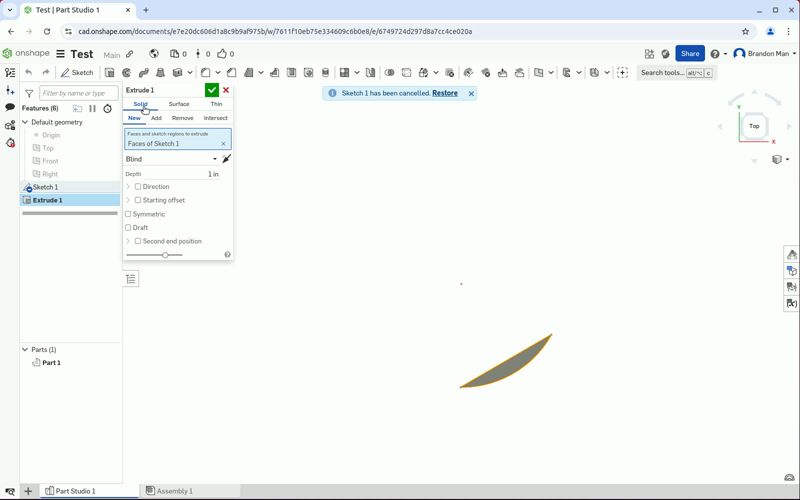
click(143, 106)
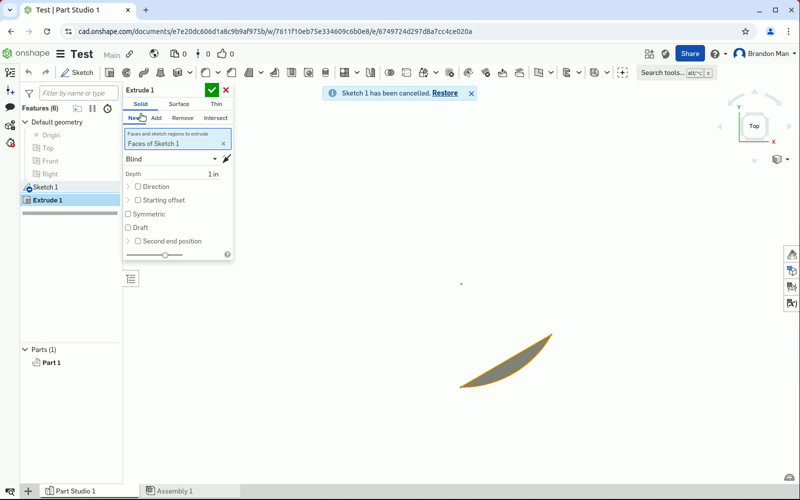
mouse_move(137, 120)
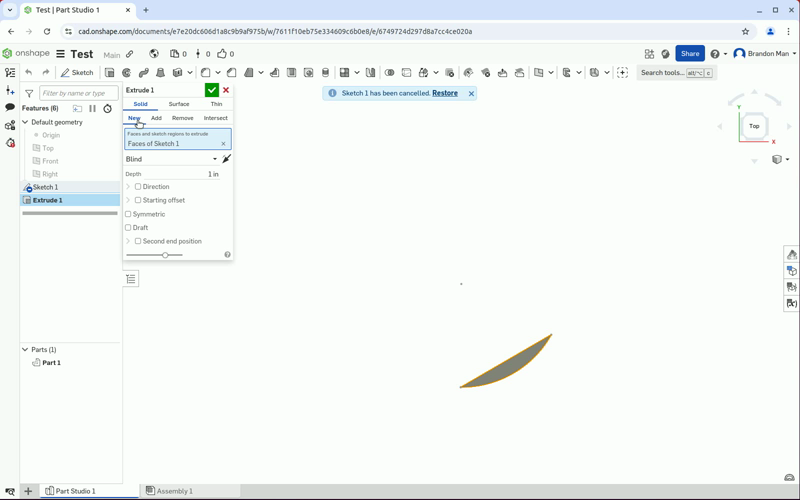
click(137, 120)
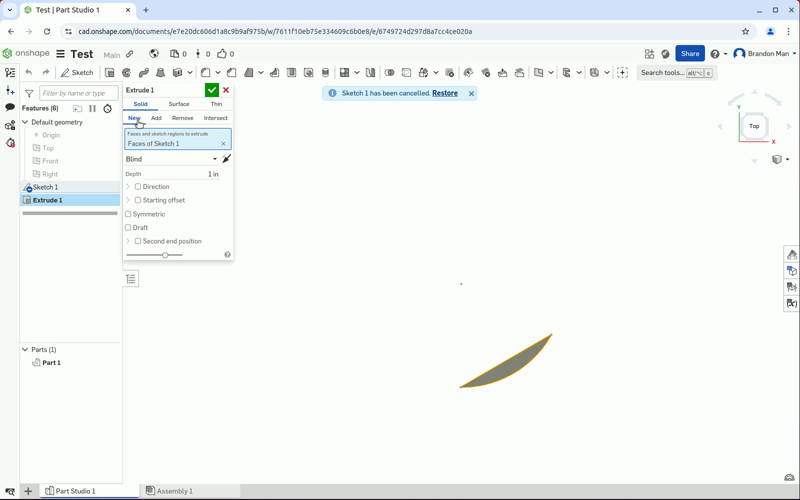
key(tab, 4)
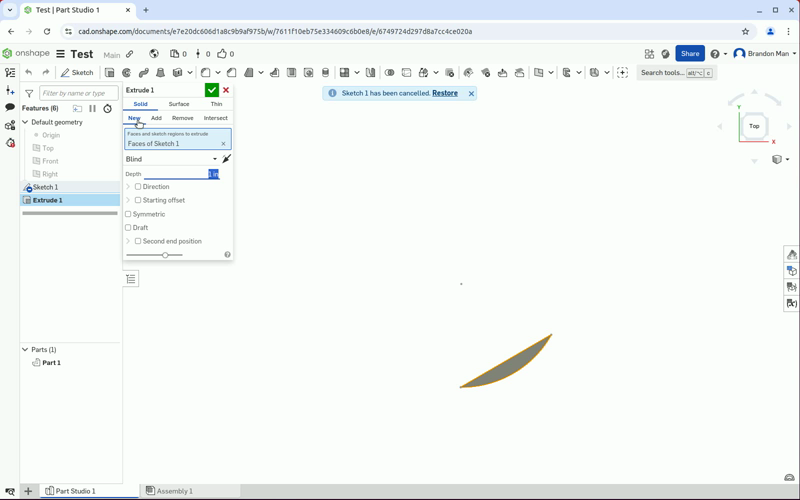
text(4.333)
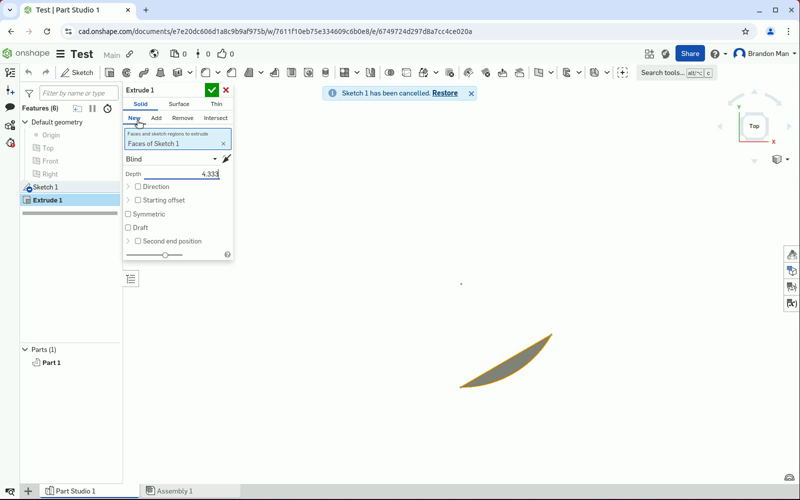
key(enter)
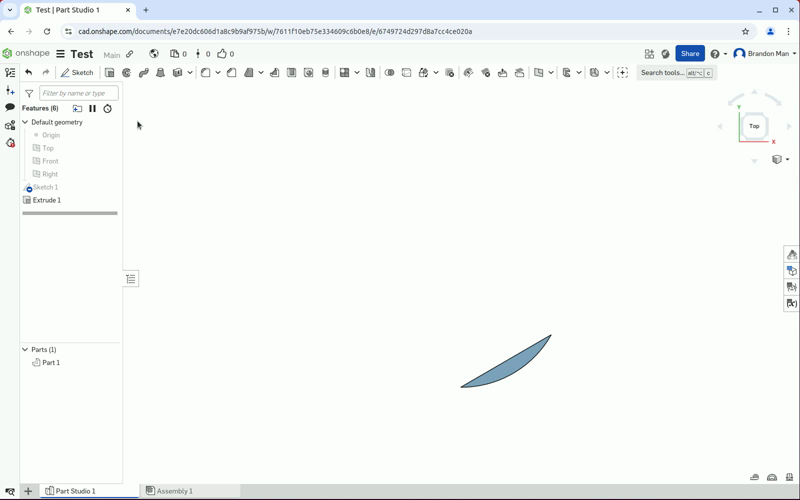
key(shift+h)
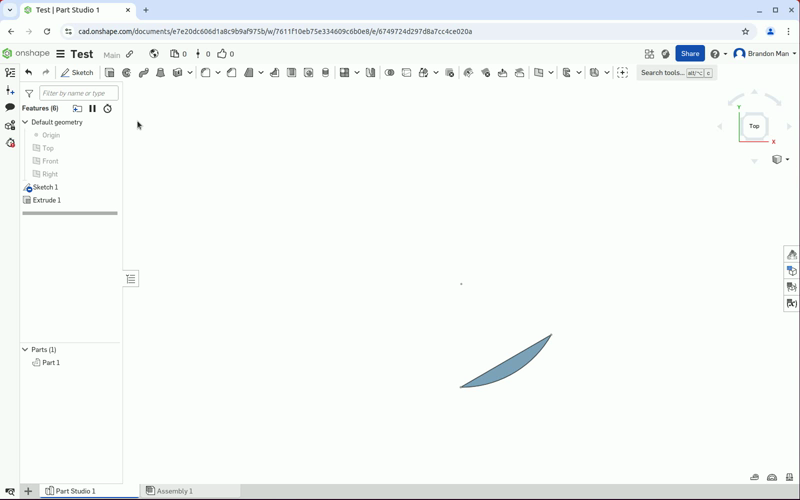
key(shift+h)
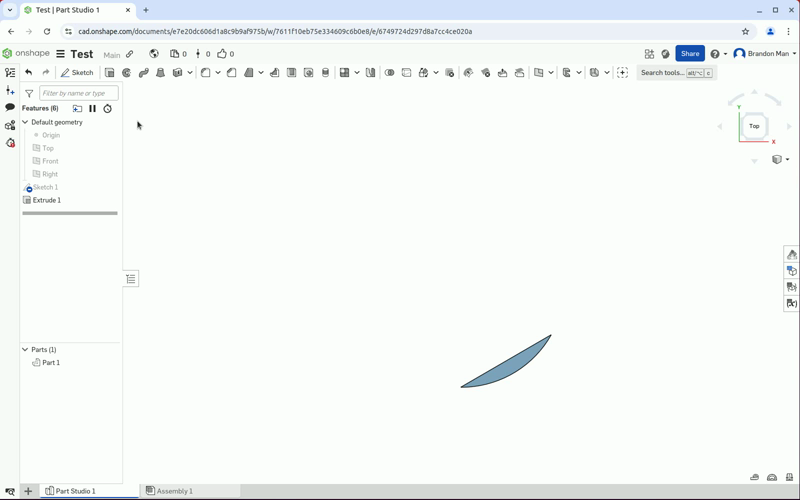
mouse_move(73, 189)
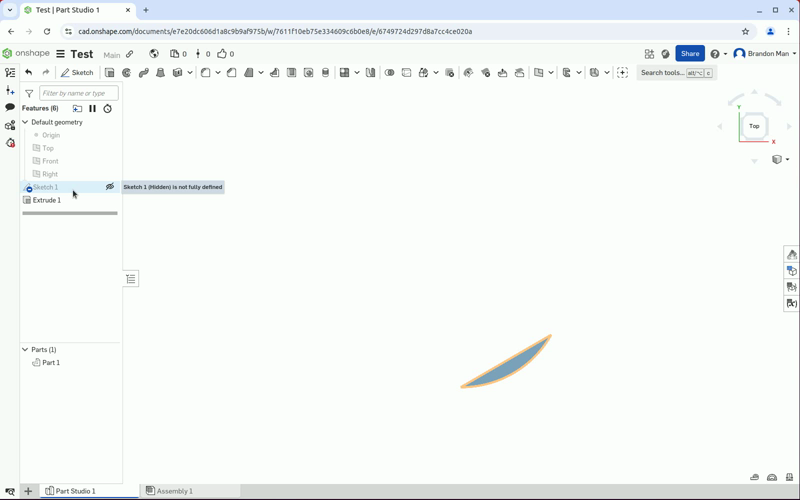
click(73, 189)
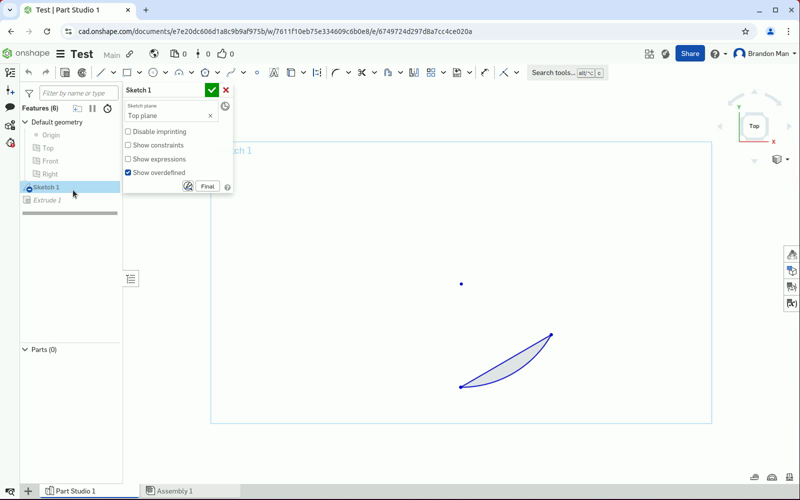
mouse_move(229, 92)
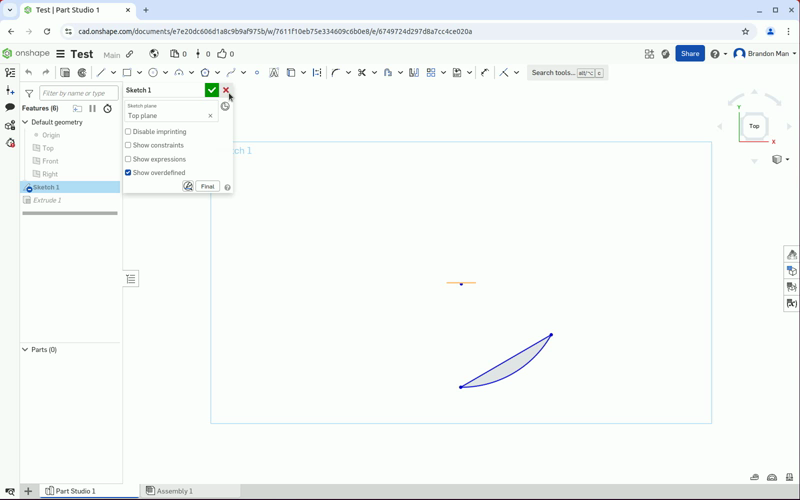
click(229, 92)
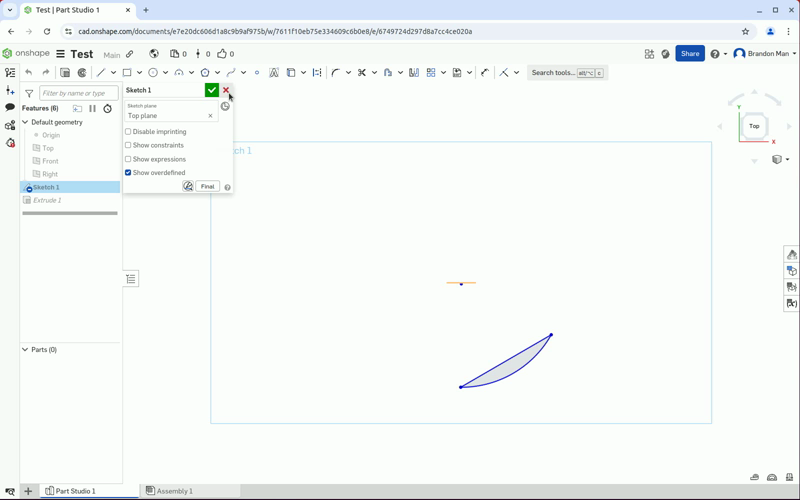
key(shift+s)
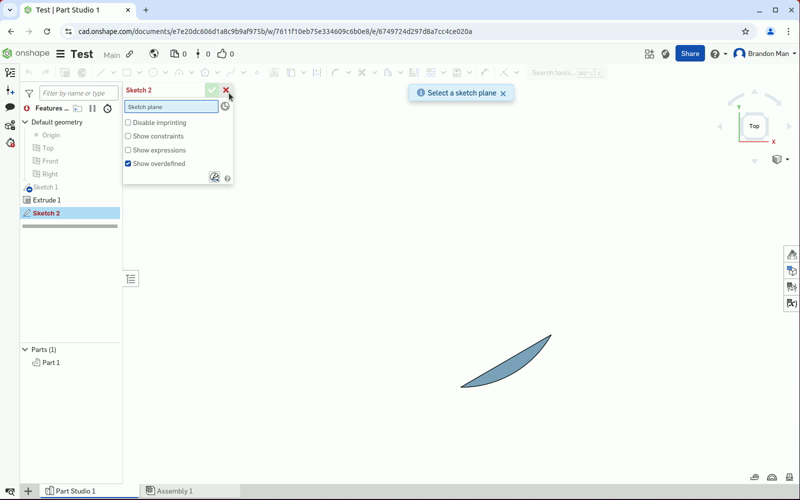
mouse_move(73, 150)
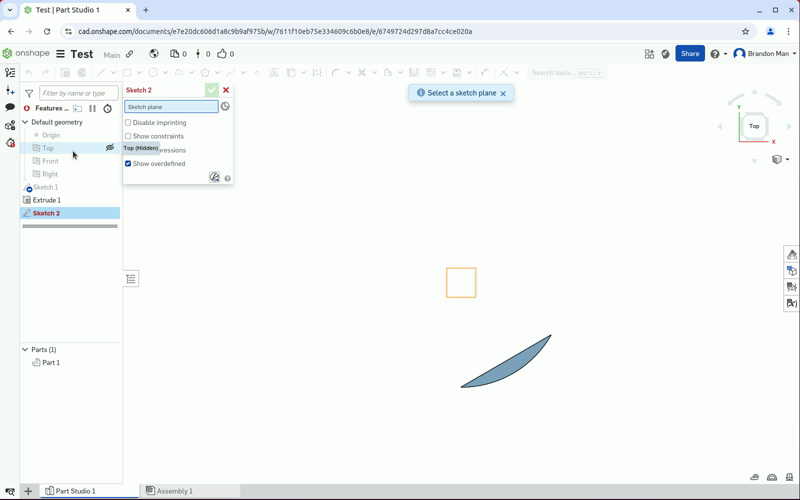
click(73, 150)
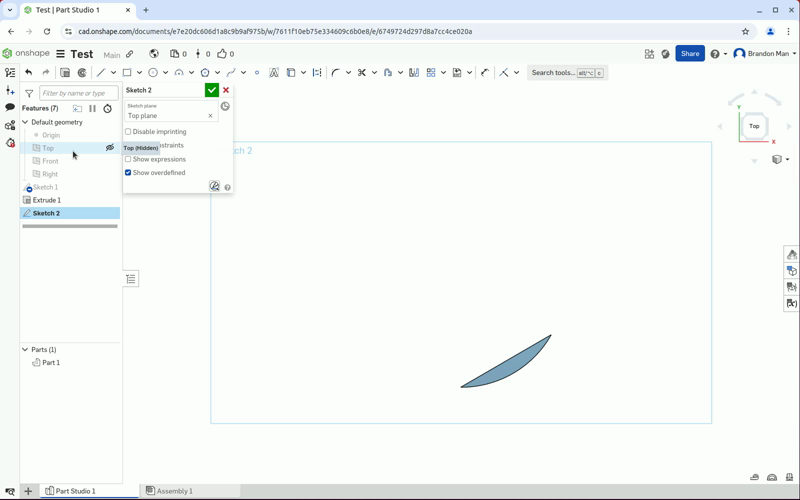
mouse_move(73, 352)
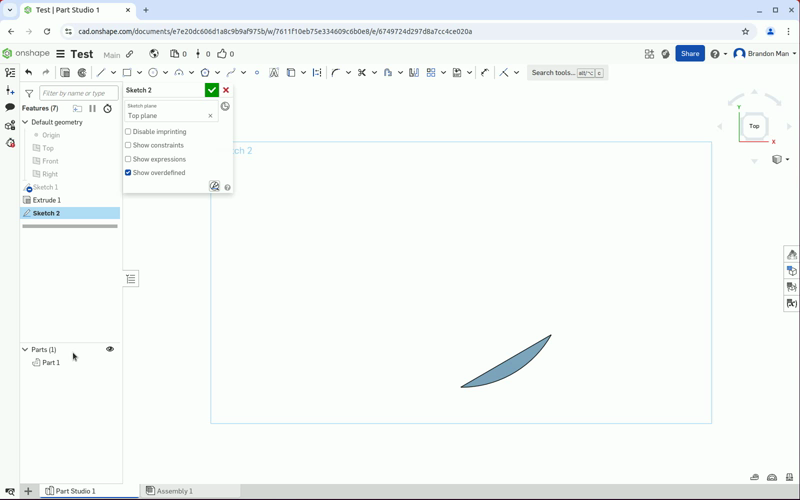
key(y)
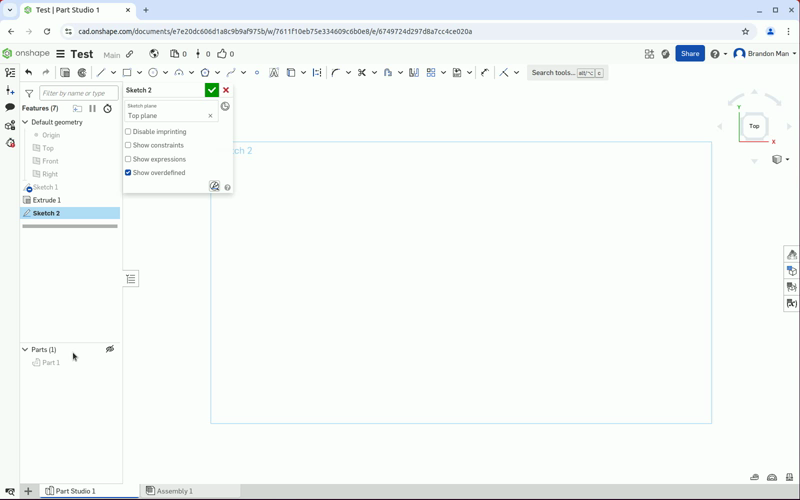
key(a)
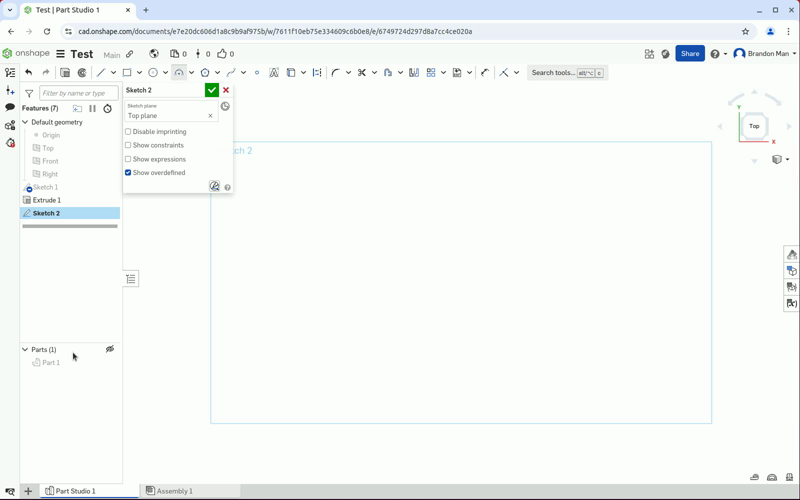
key_down(shift)
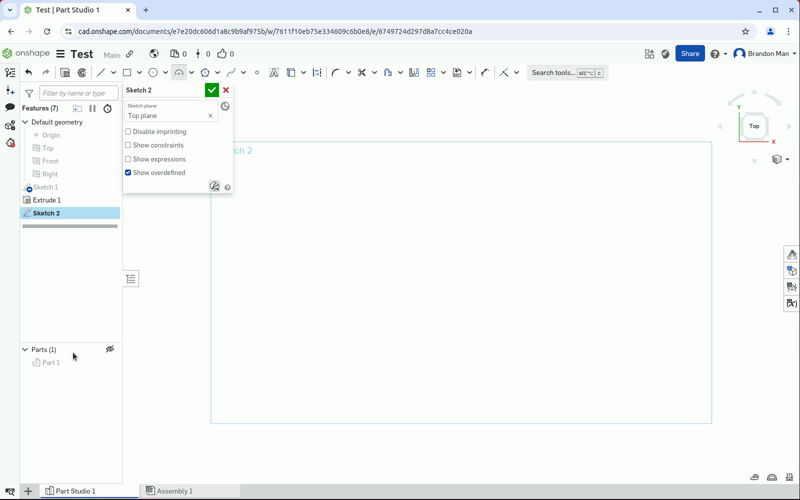
mouse_move(551, 334)
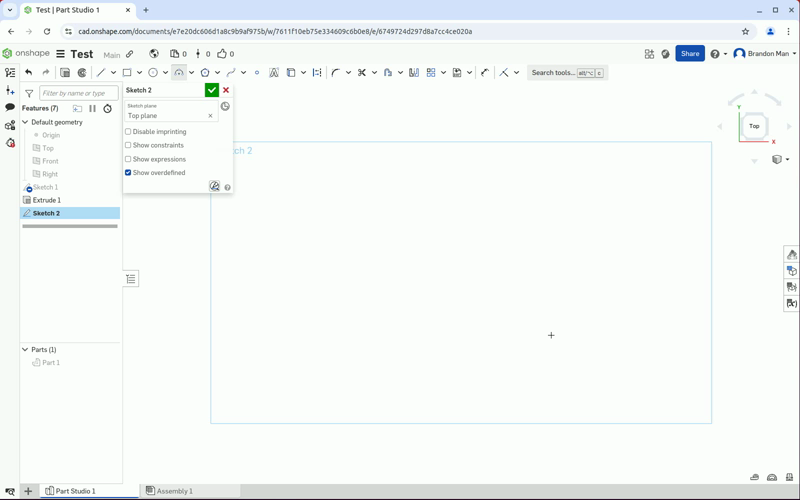
click(551, 334)
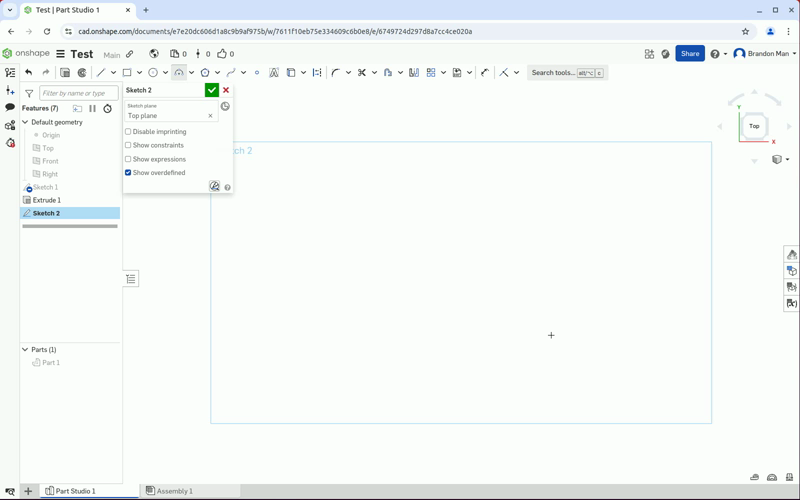
key_up(shift)
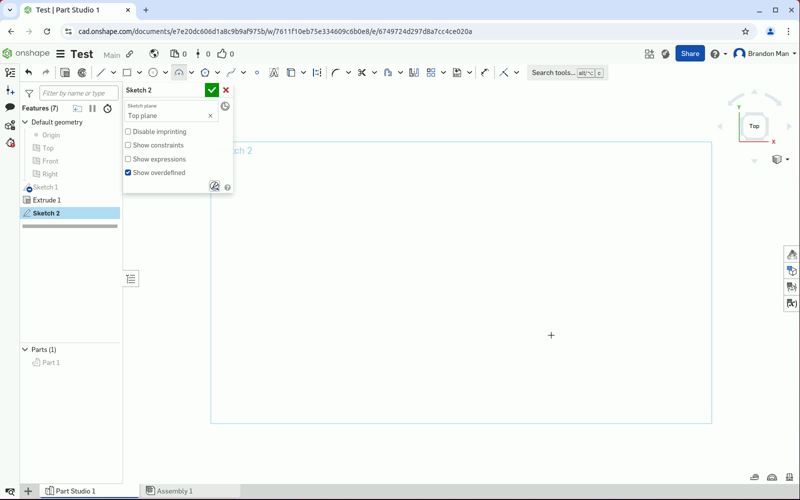
key_down(shift)
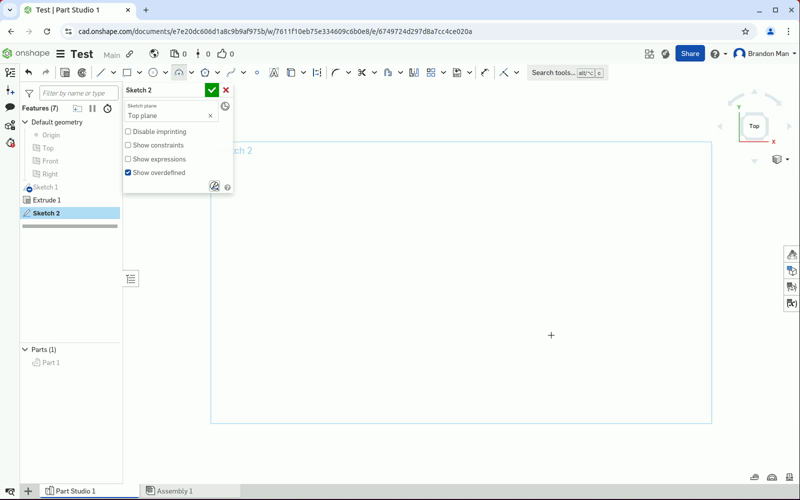
mouse_move(551, 230)
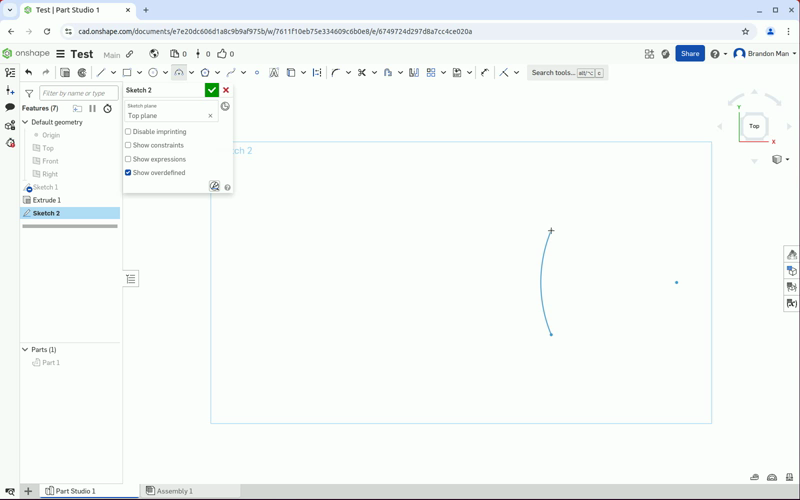
click(551, 230)
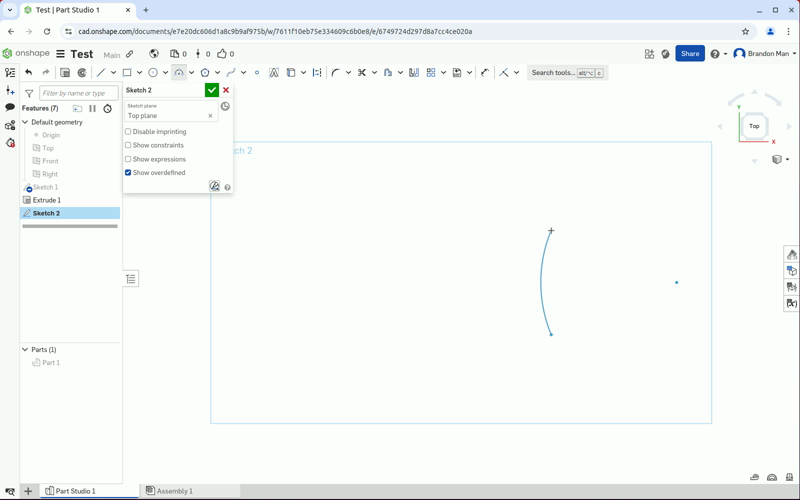
mouse_move(565, 282)
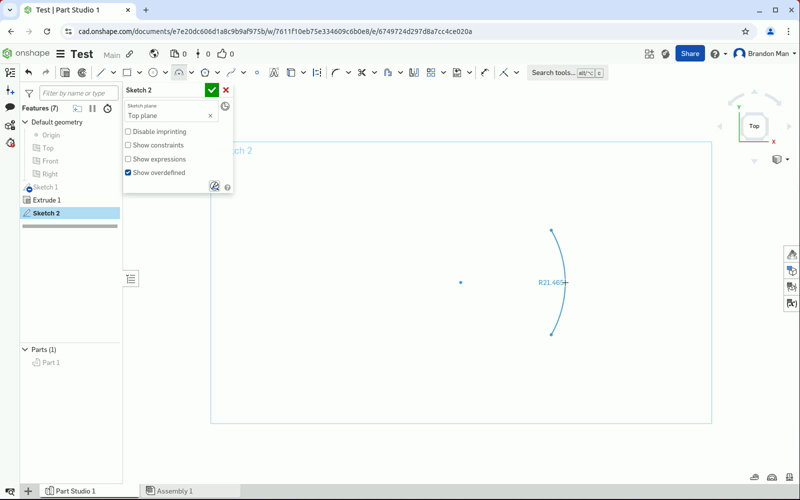
click(565, 282)
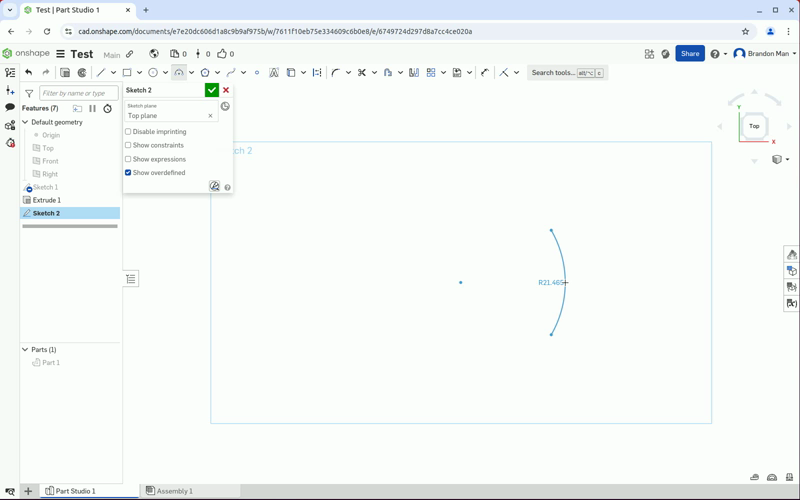
key_up(shift)
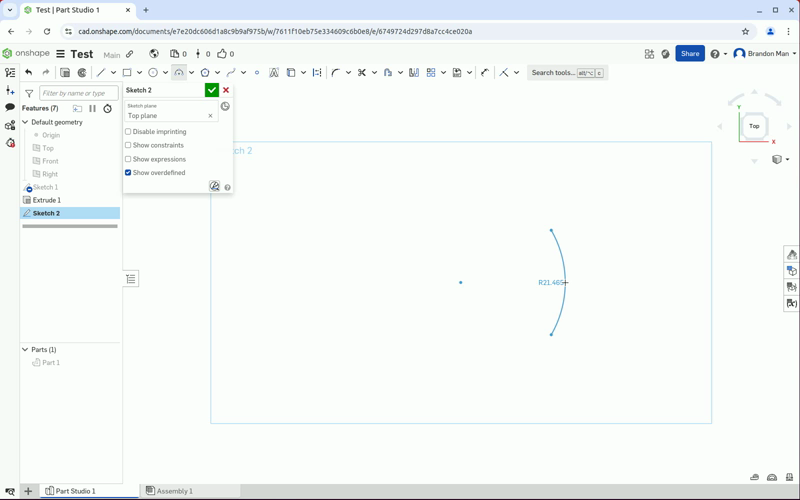
key(esc)
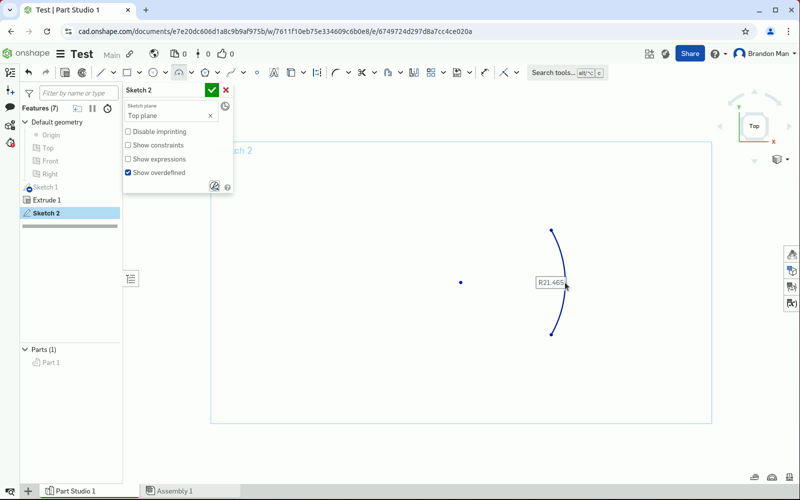
key(l)
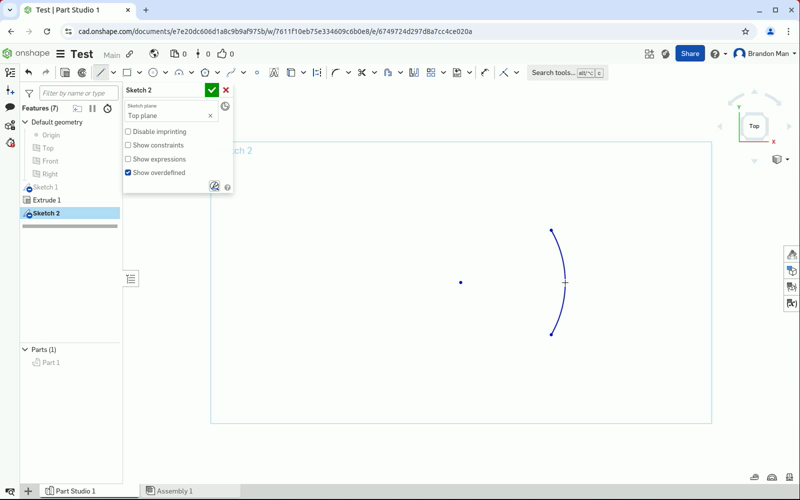
mouse_move(551, 230)
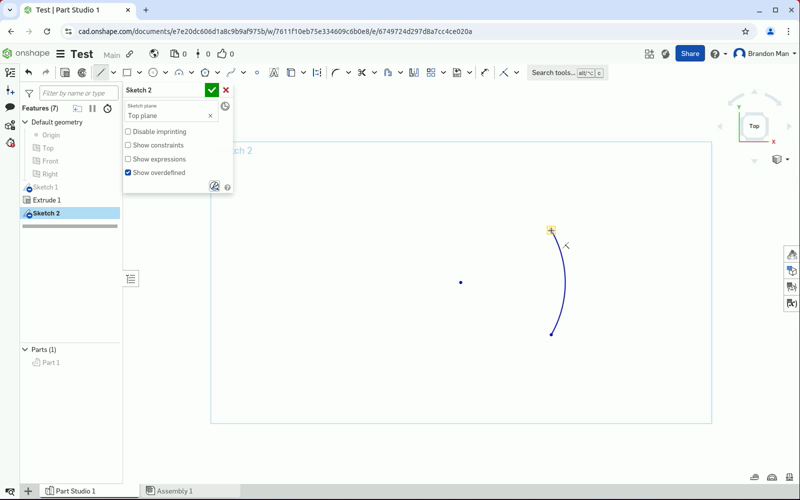
click(551, 230)
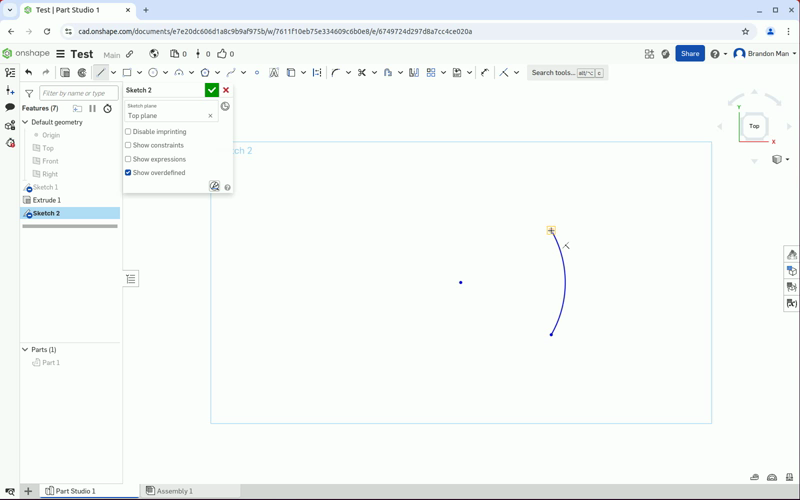
key_down(shift)
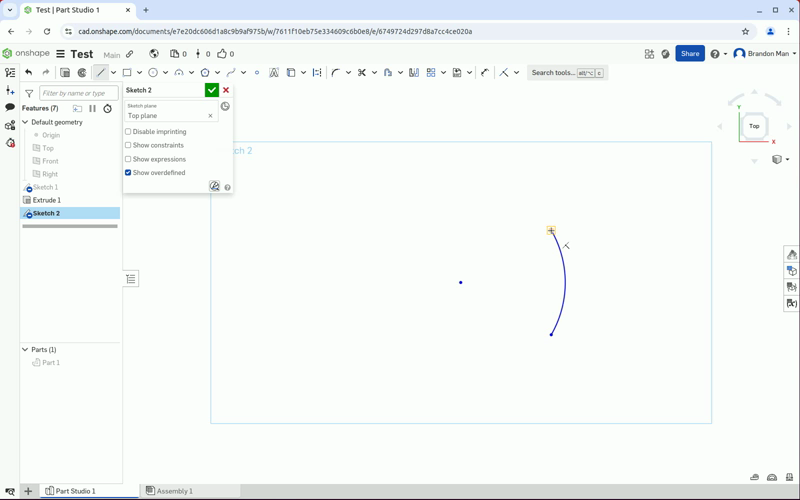
mouse_move(551, 334)
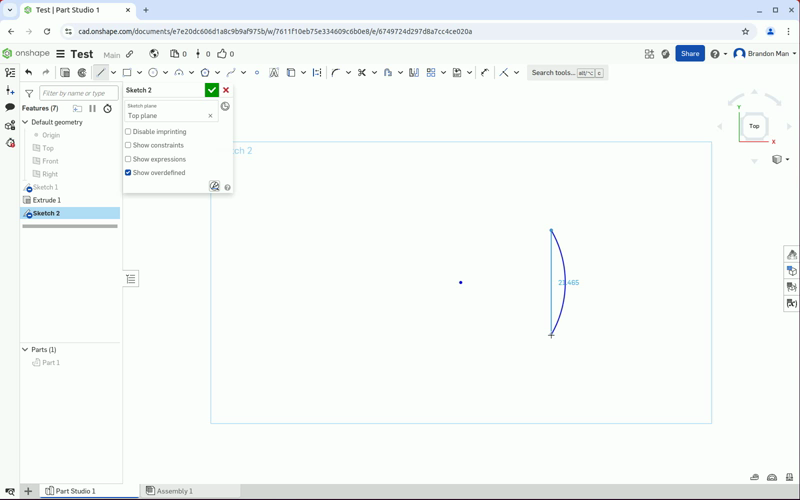
key_up(shift)
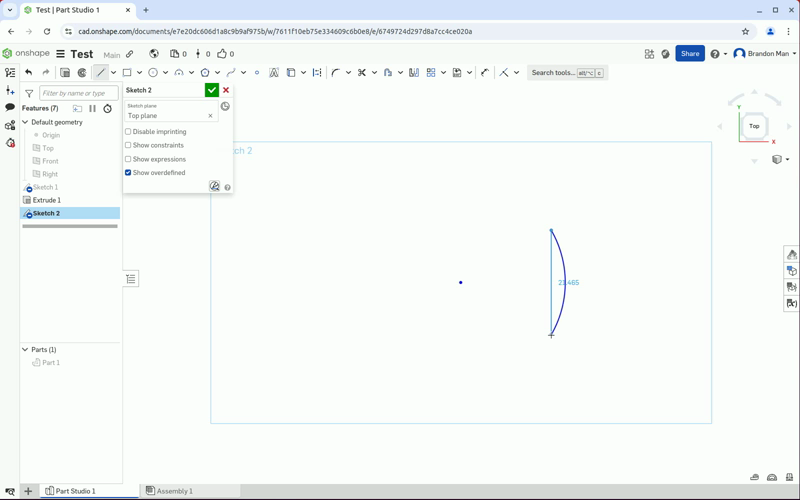
click(551, 334)
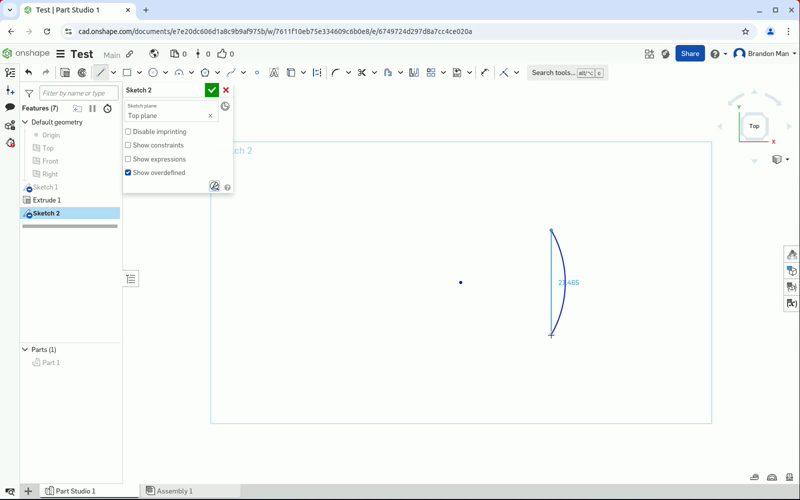
key(esc)
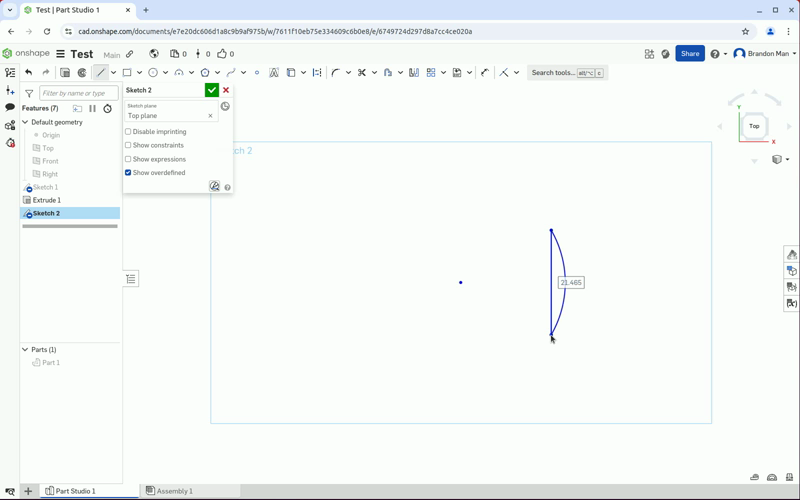
mouse_move(560, 293)
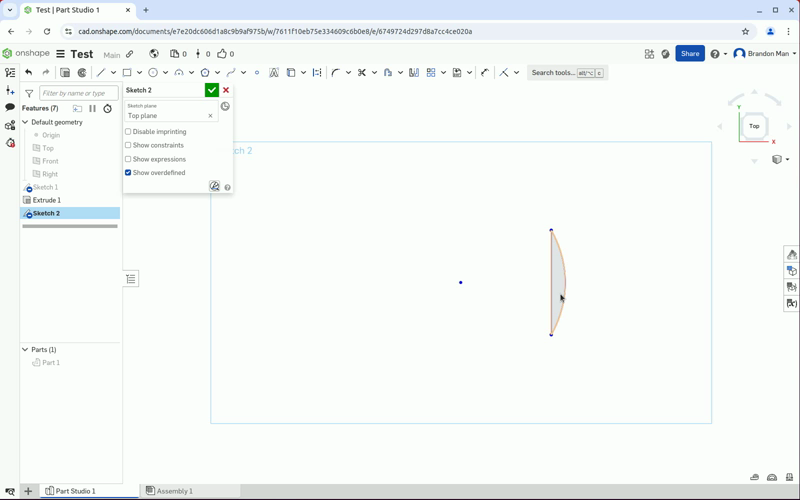
scroll(6)
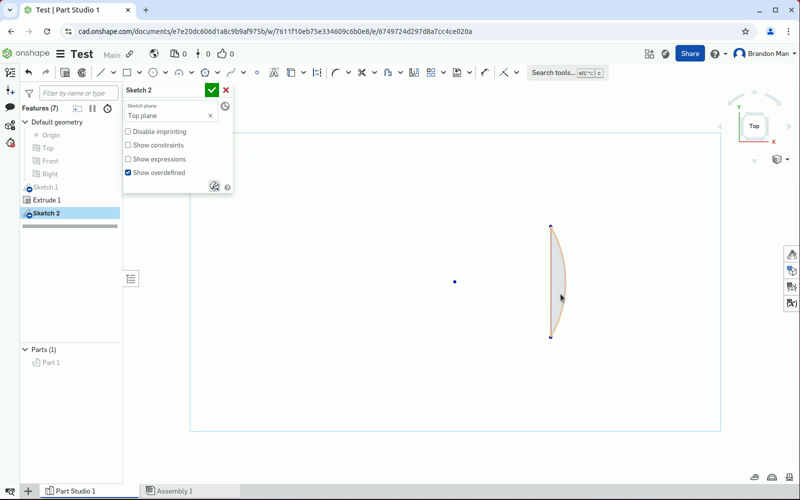
scroll(6)
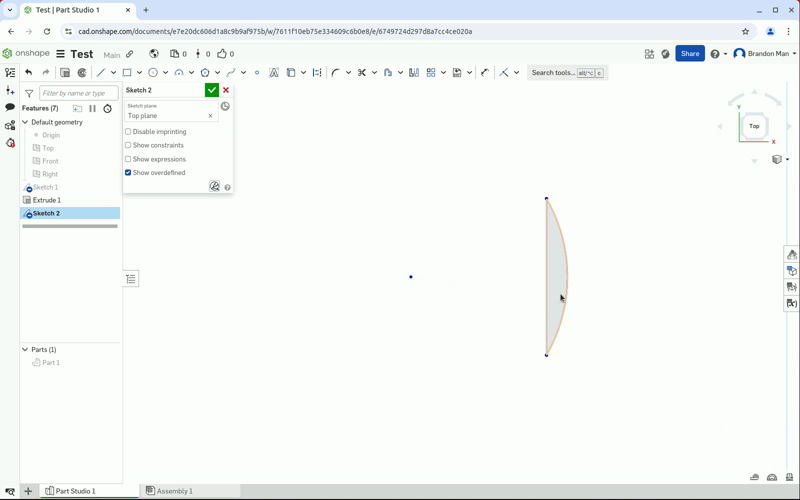
scroll(6)
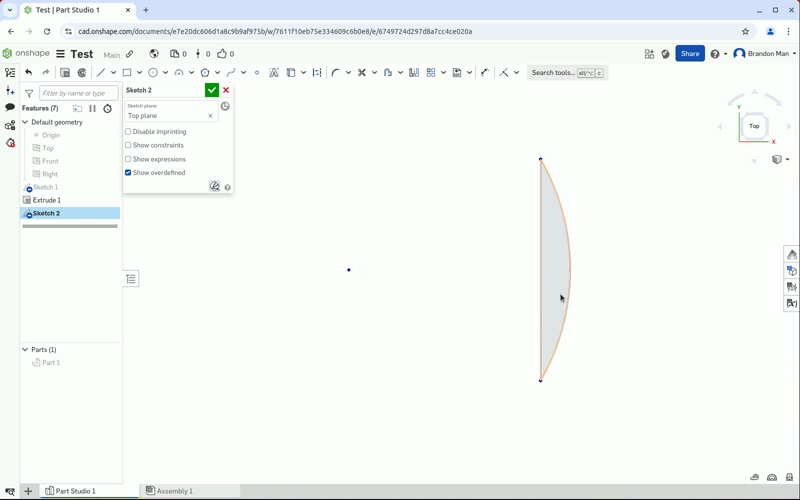
scroll(6)
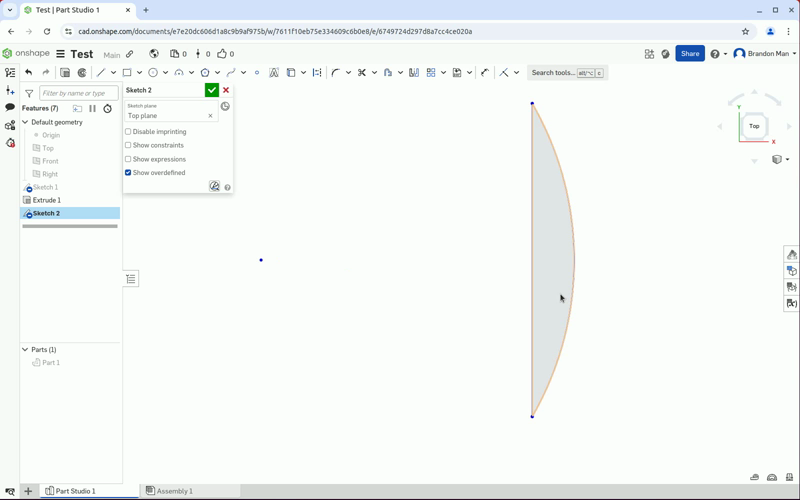
scroll(6)
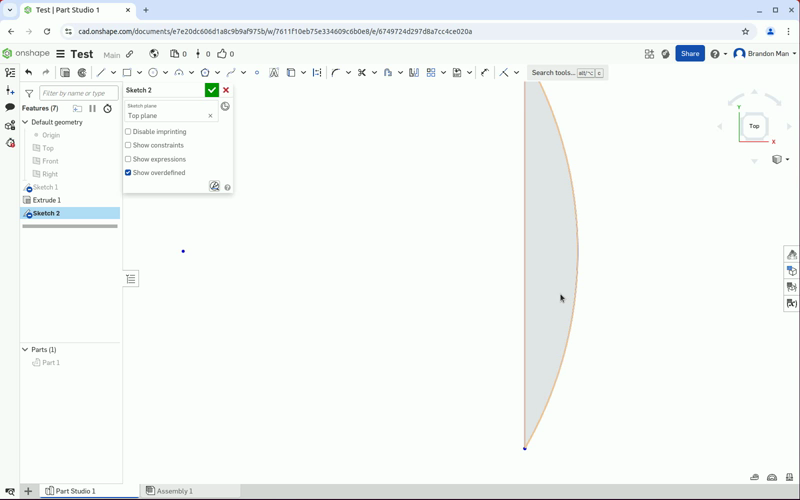
scroll(6)
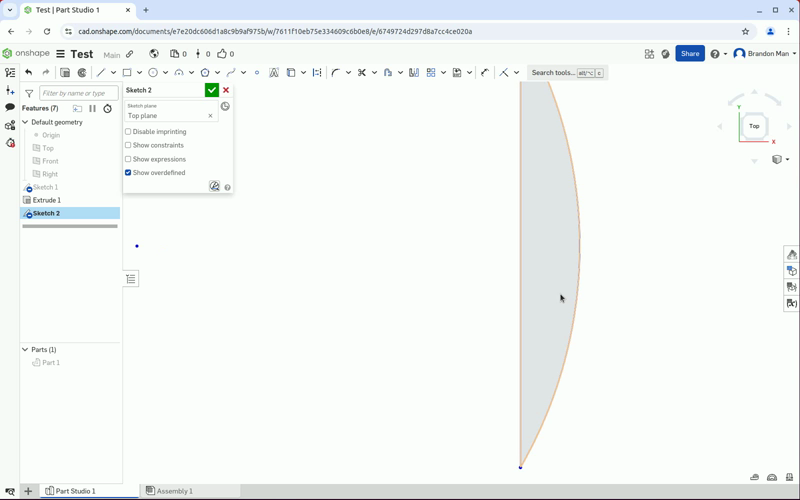
scroll(6)
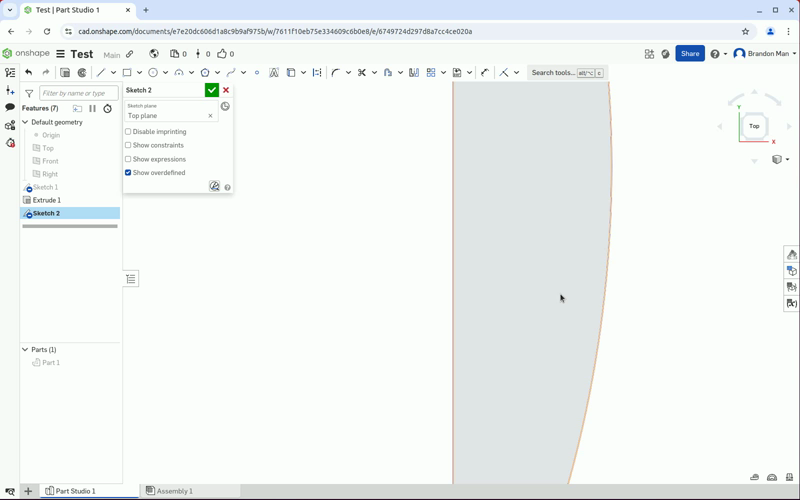
click(560, 293)
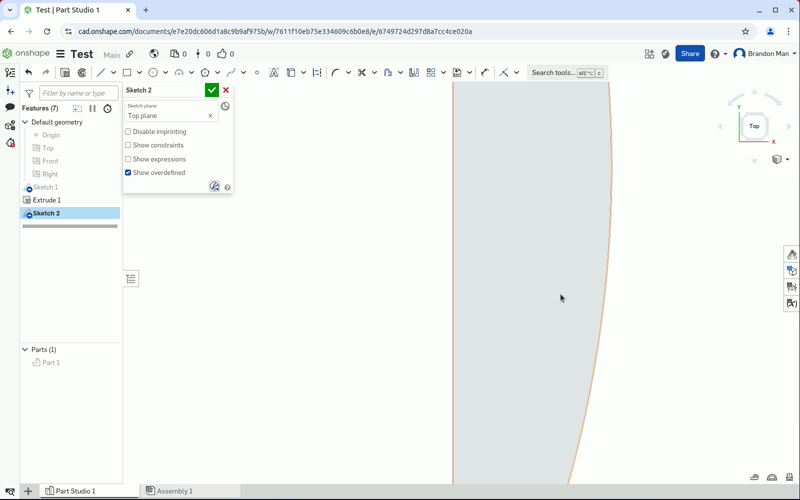
scroll(-6)
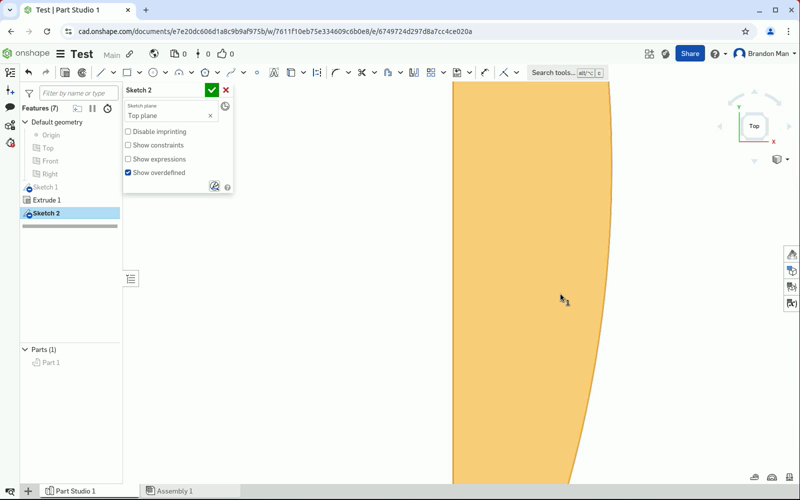
scroll(-6)
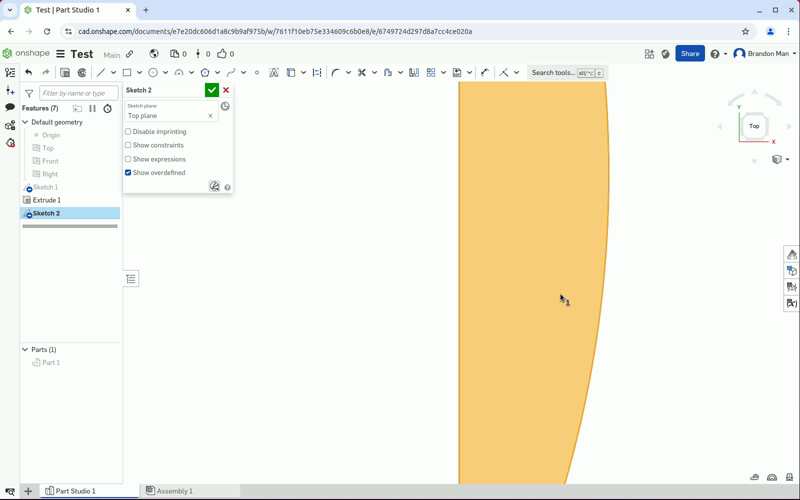
scroll(-6)
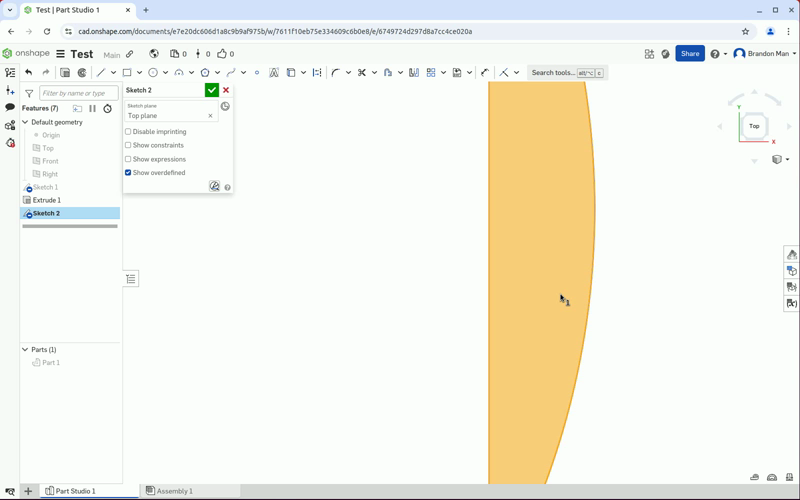
scroll(-6)
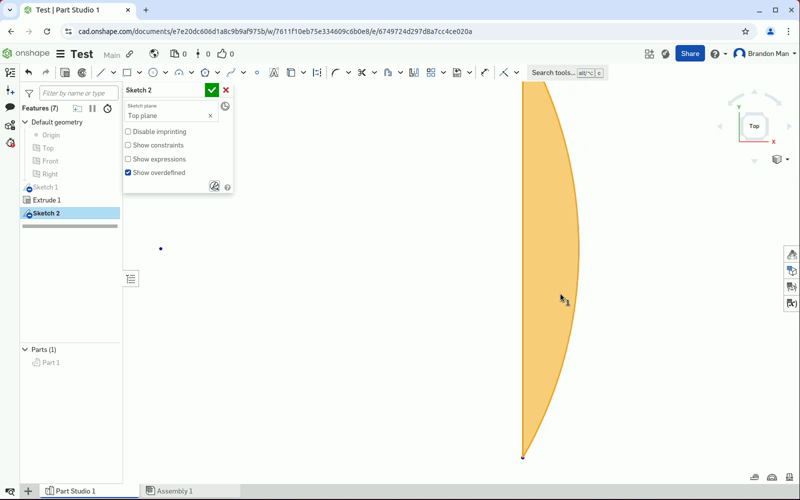
scroll(-6)
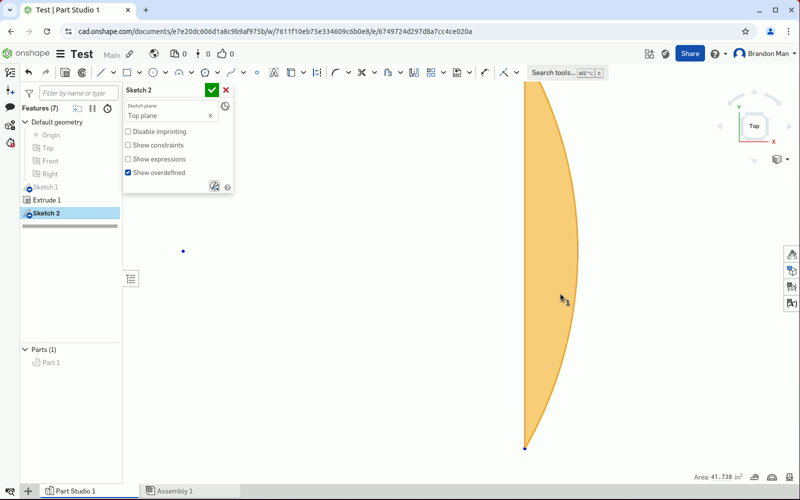
scroll(-6)
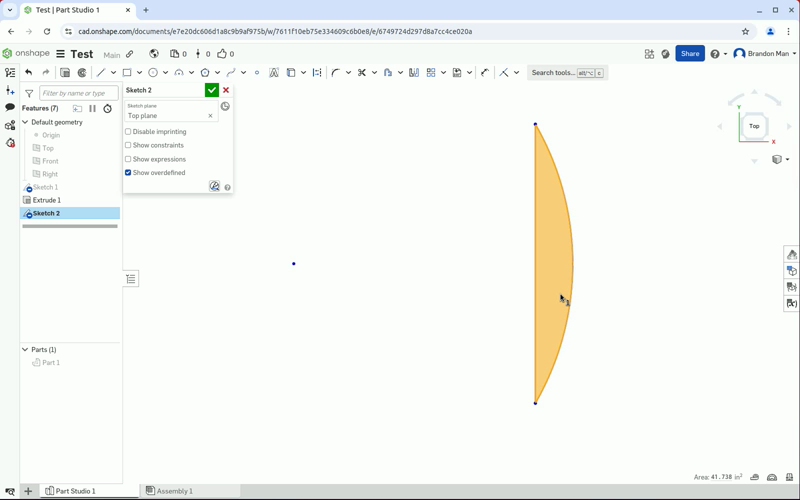
scroll(-6)
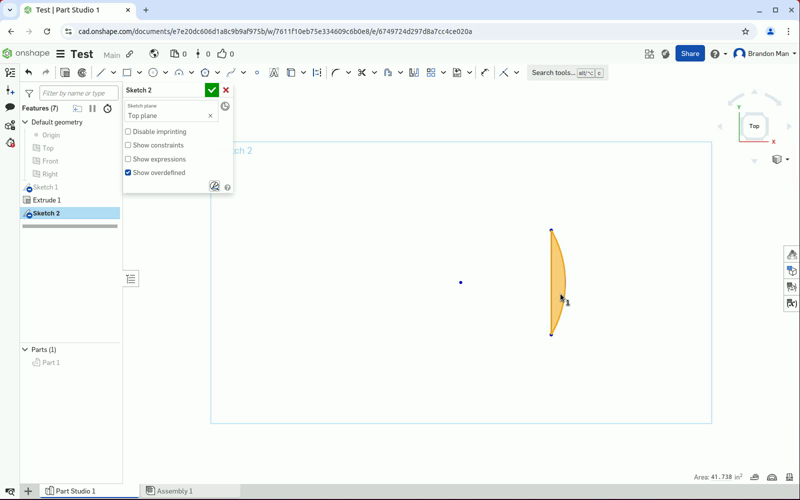
mouse_move(73, 352)
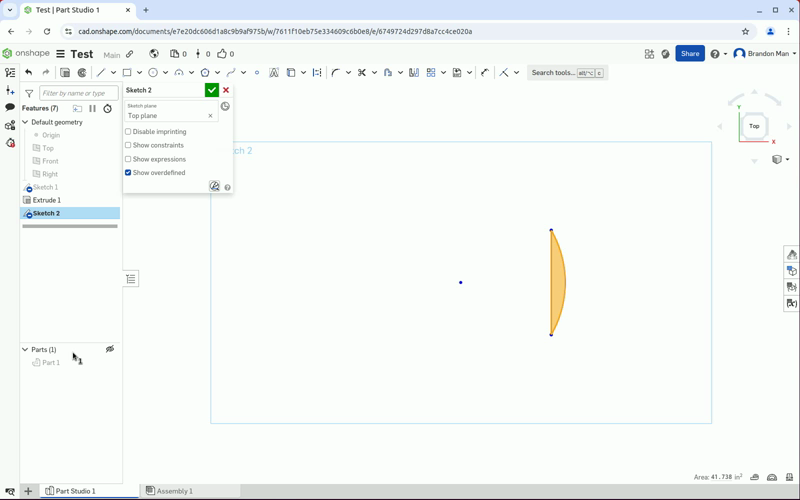
key(shift+y)
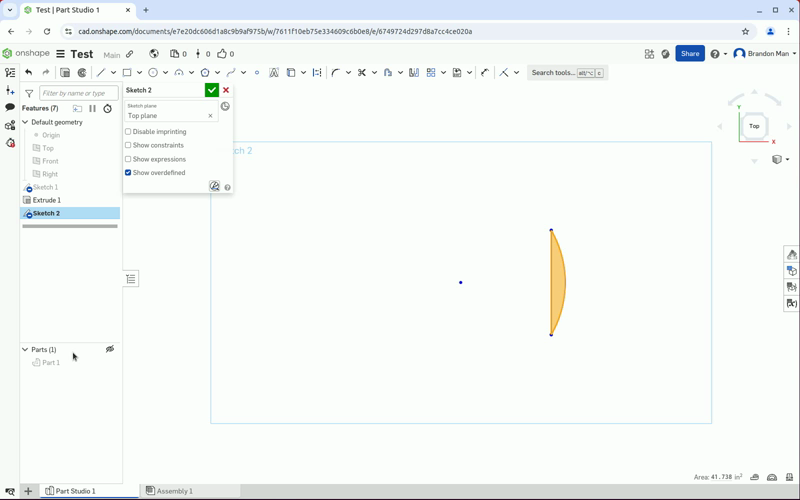
key(shift+e)
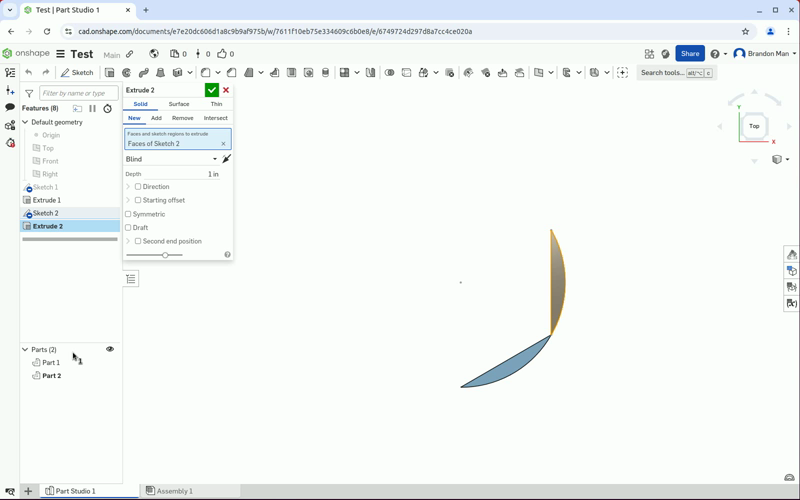
mouse_move(143, 106)
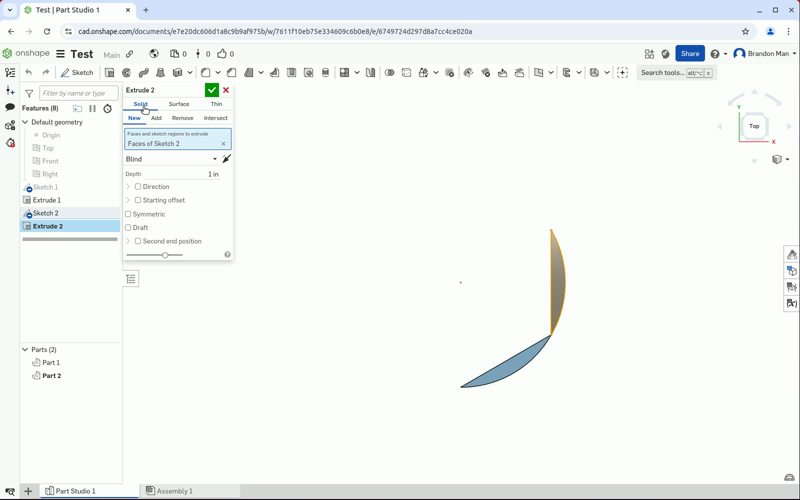
click(143, 106)
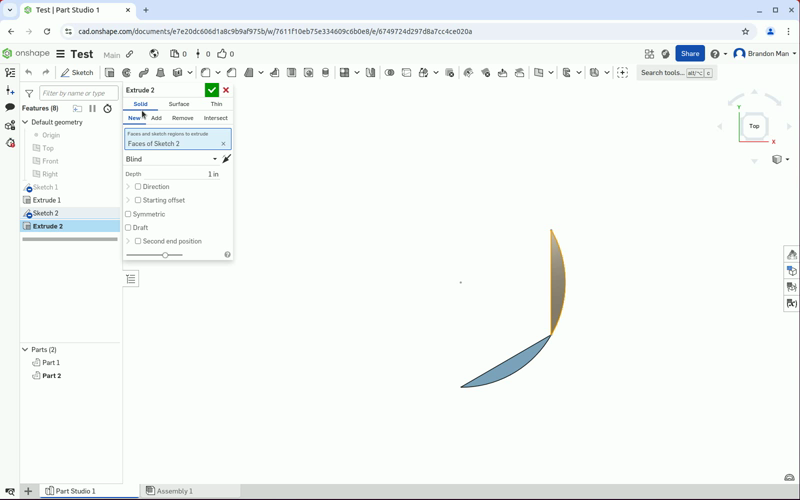
mouse_move(137, 120)
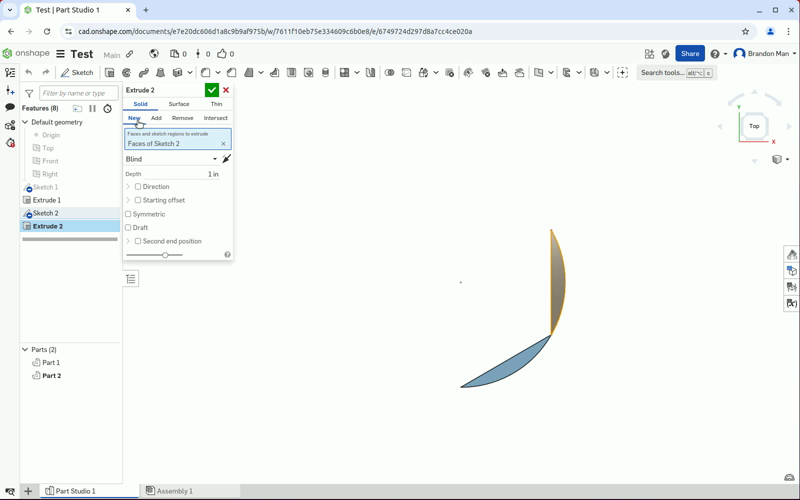
click(137, 120)
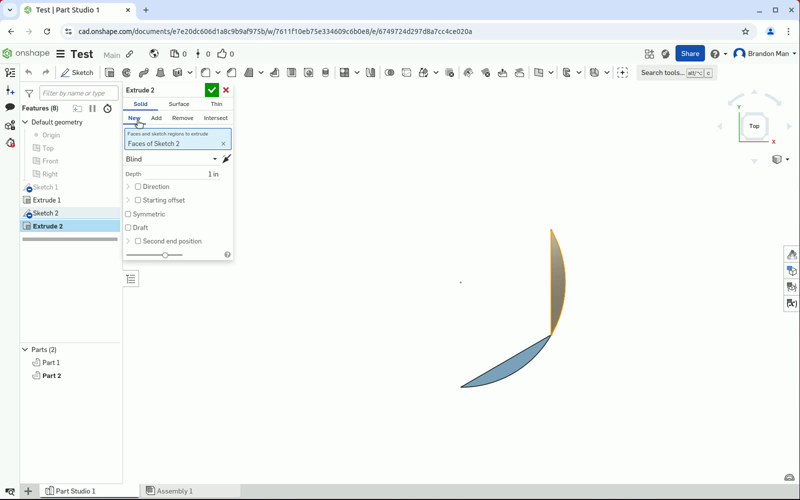
key(tab, 4)
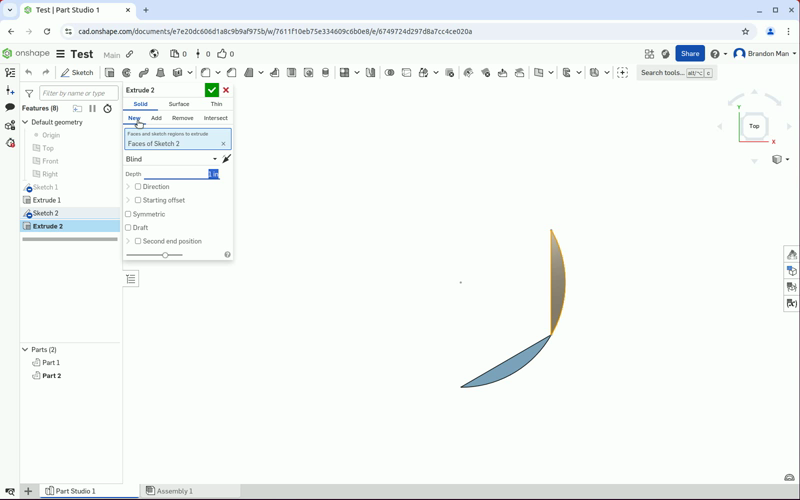
text(4.333)
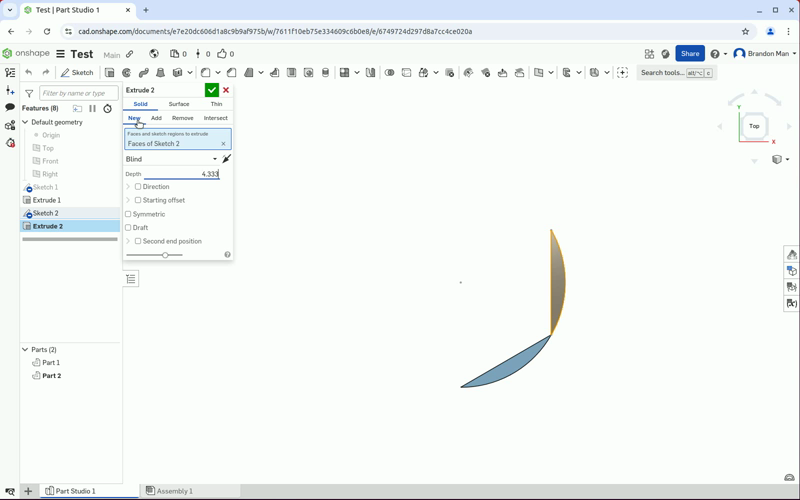
key(enter)
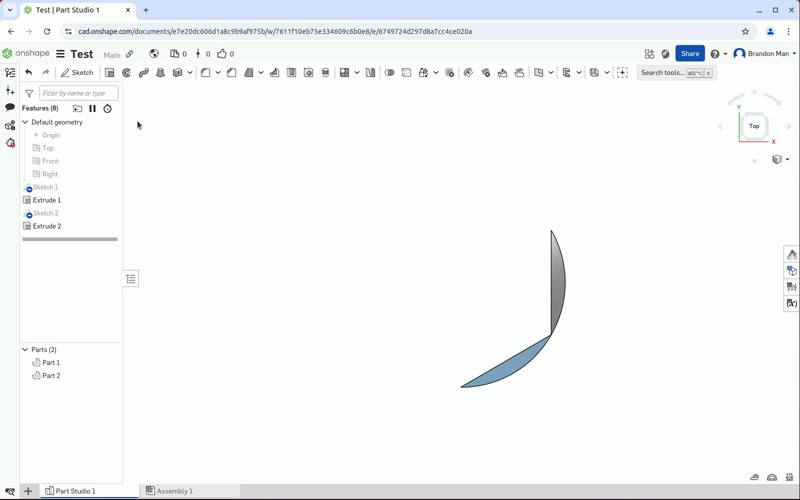
key(shift+h)
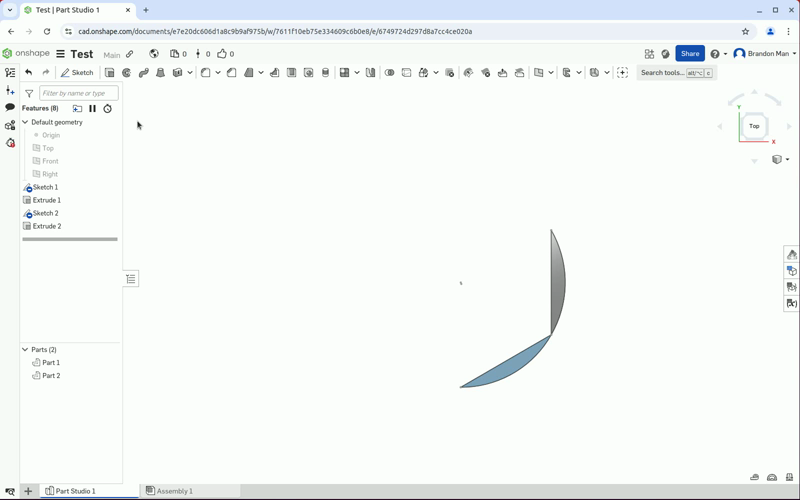
key(shift+h)
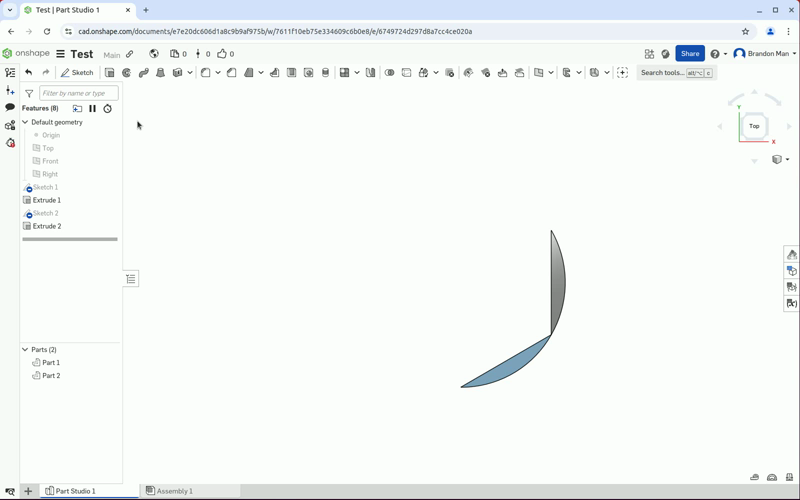
mouse_move(73, 189)
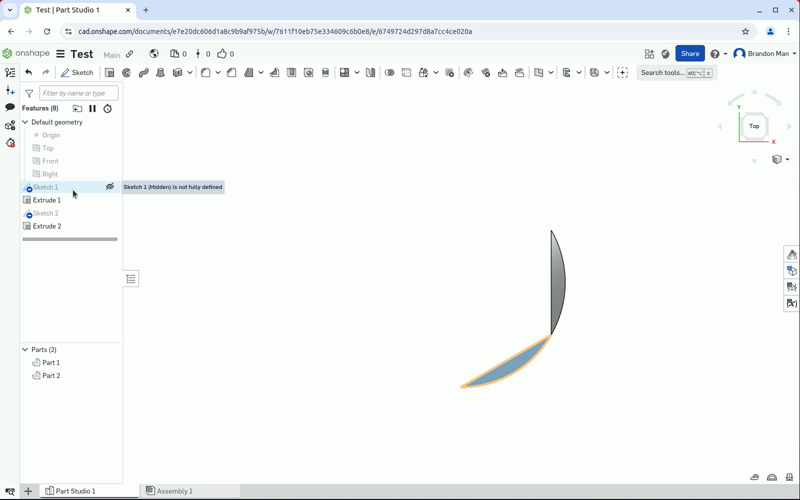
click(73, 189)
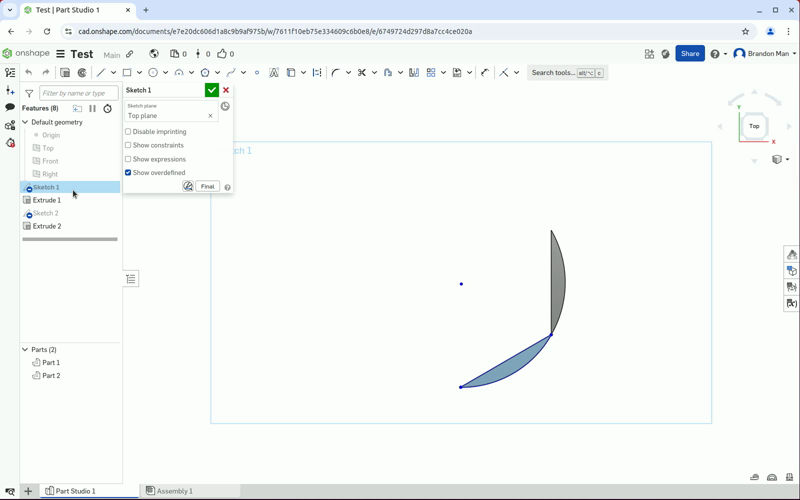
mouse_move(229, 92)
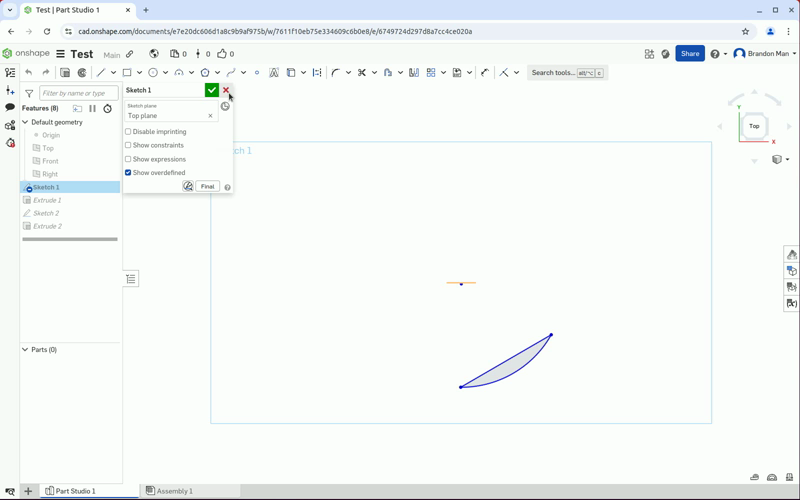
click(229, 92)
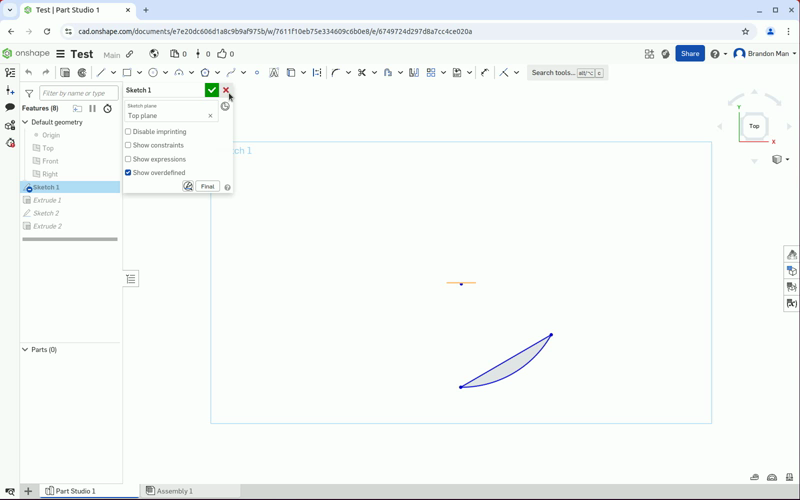
key(shift+s)
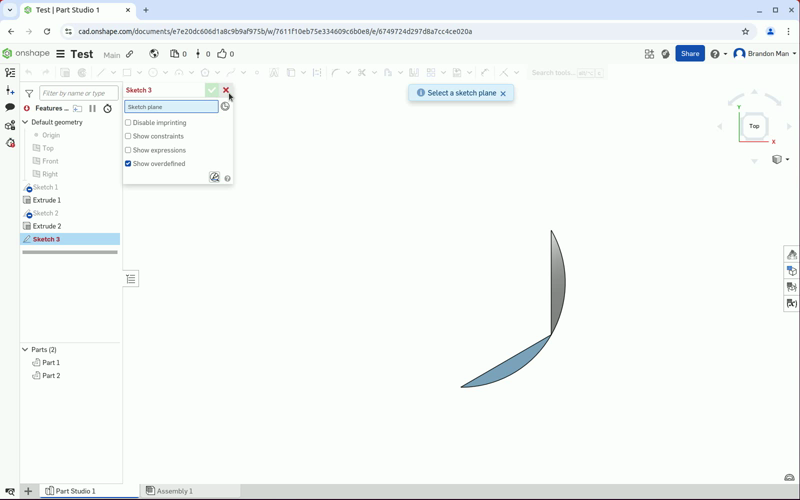
mouse_move(73, 150)
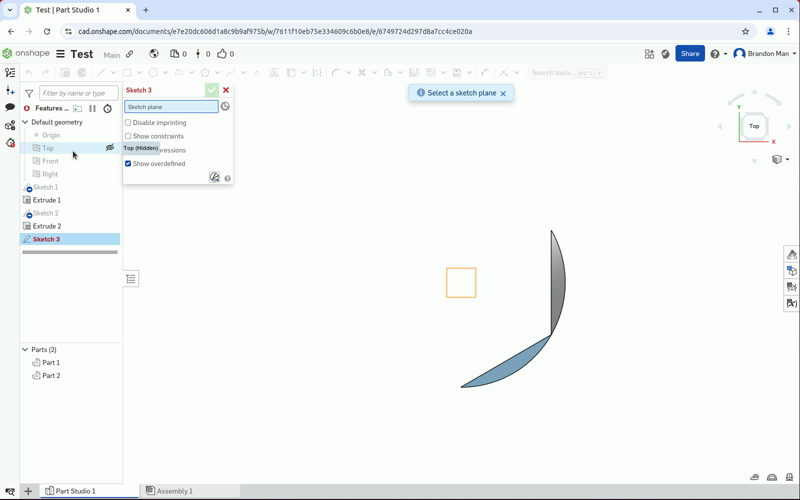
click(73, 150)
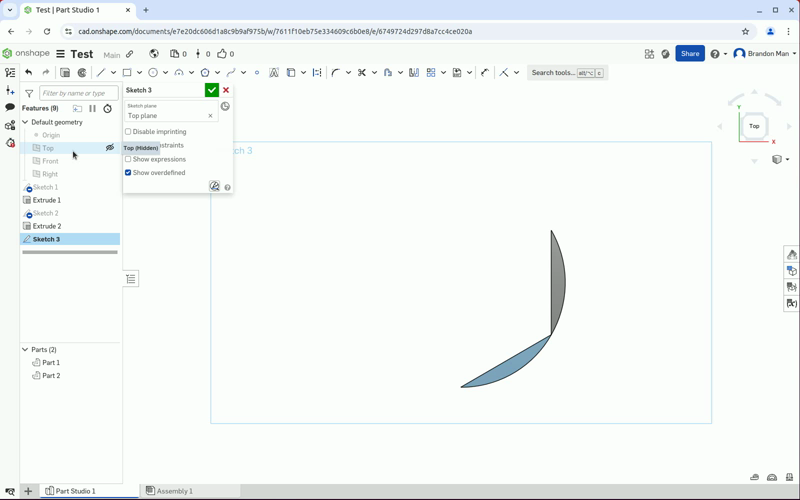
mouse_move(73, 352)
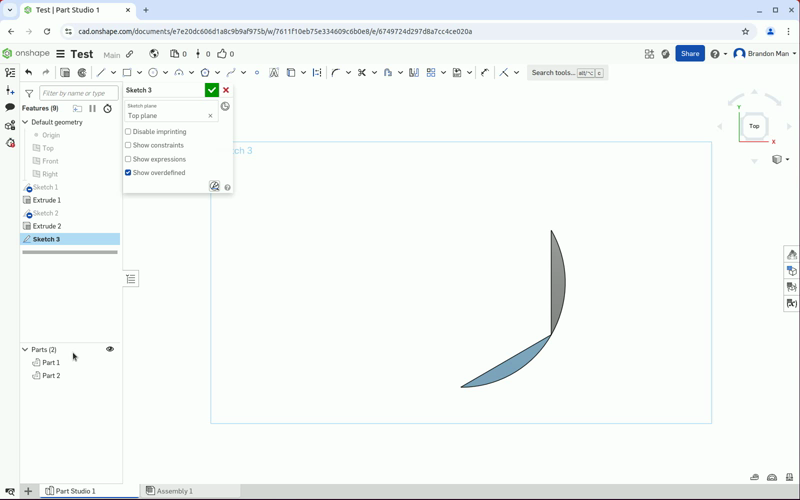
key(y)
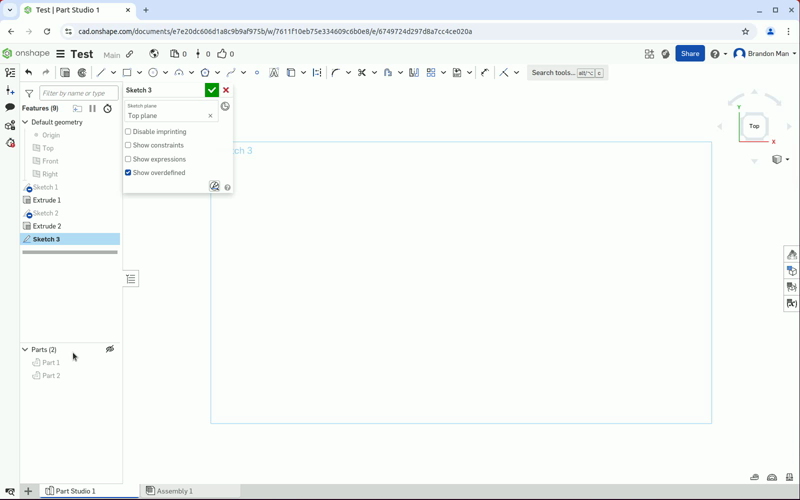
key(l)
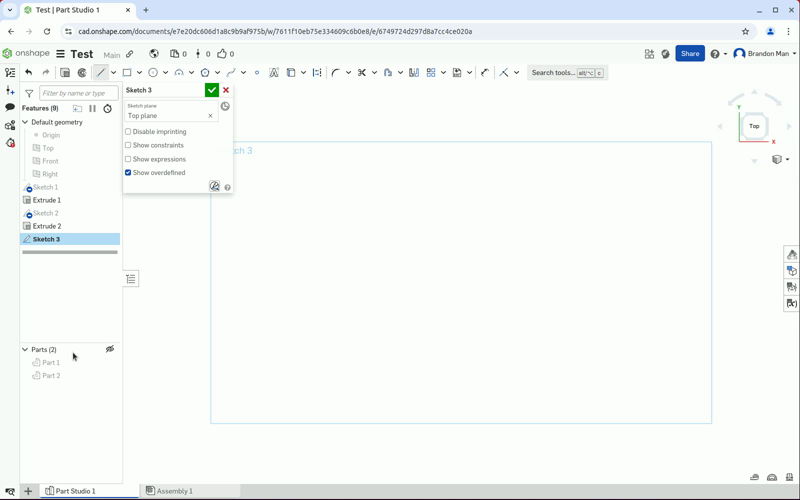
key_down(shift)
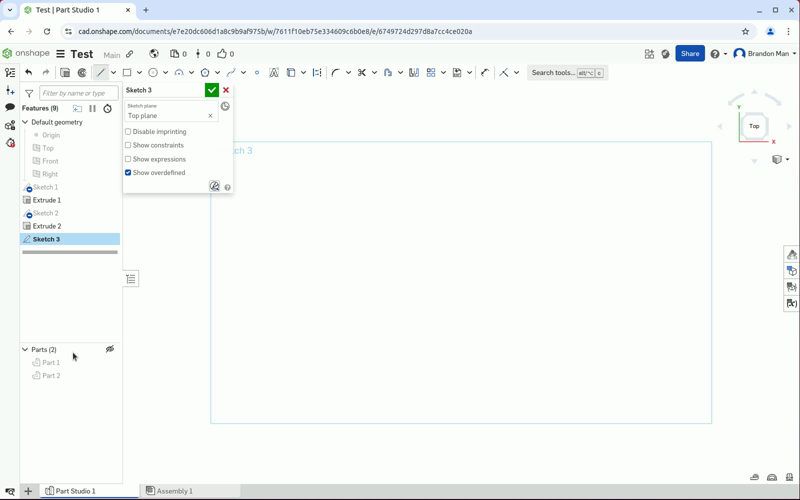
mouse_move(460, 178)
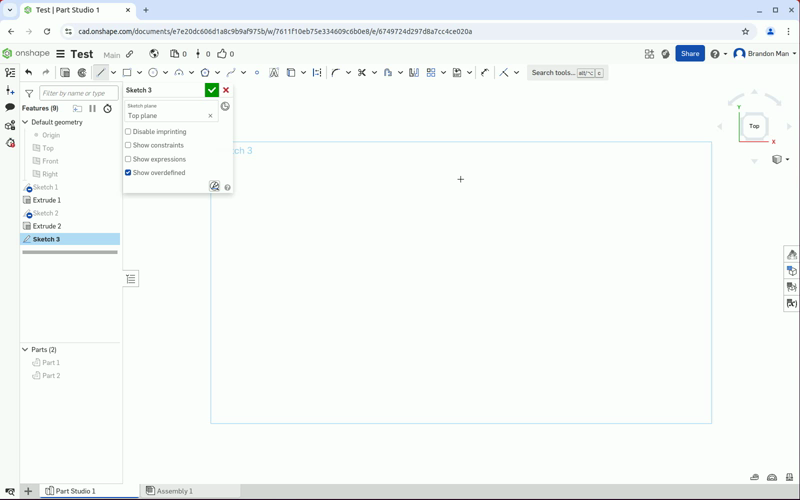
click(460, 178)
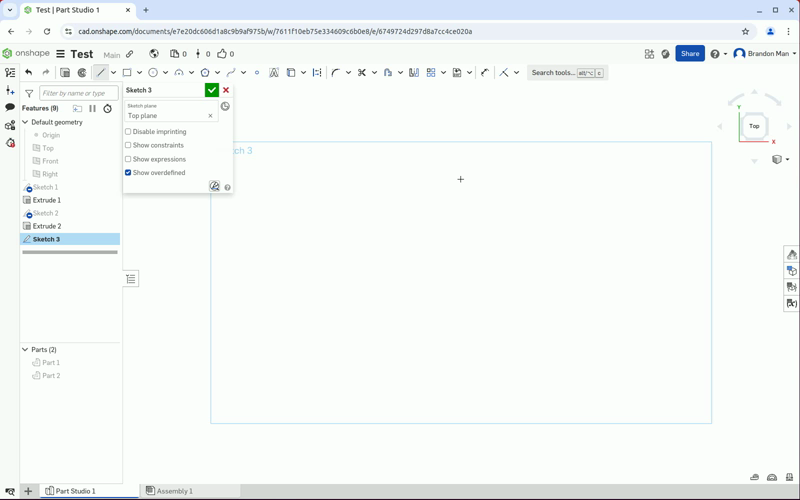
key_up(shift)
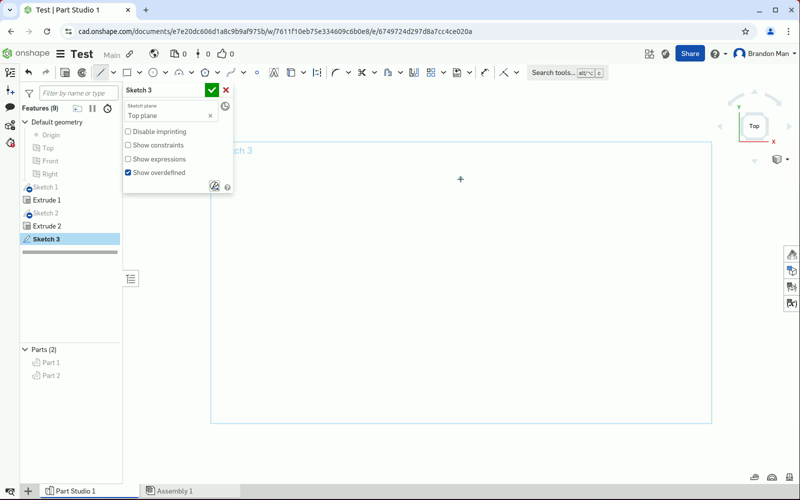
key_down(shift)
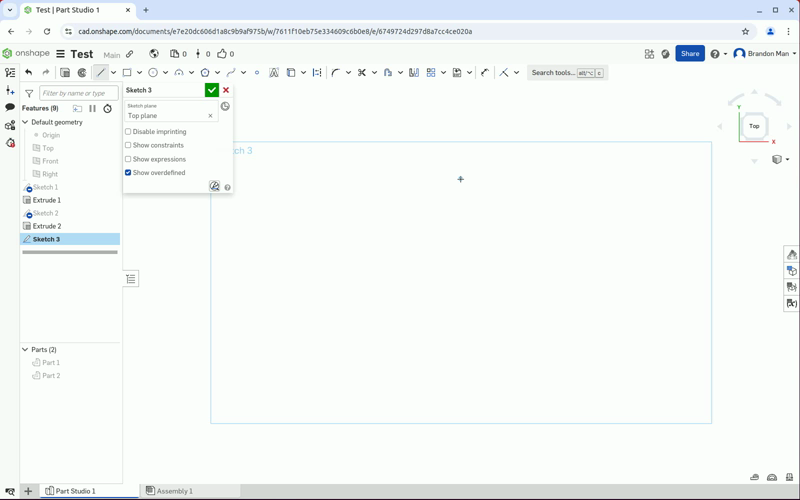
mouse_move(551, 231)
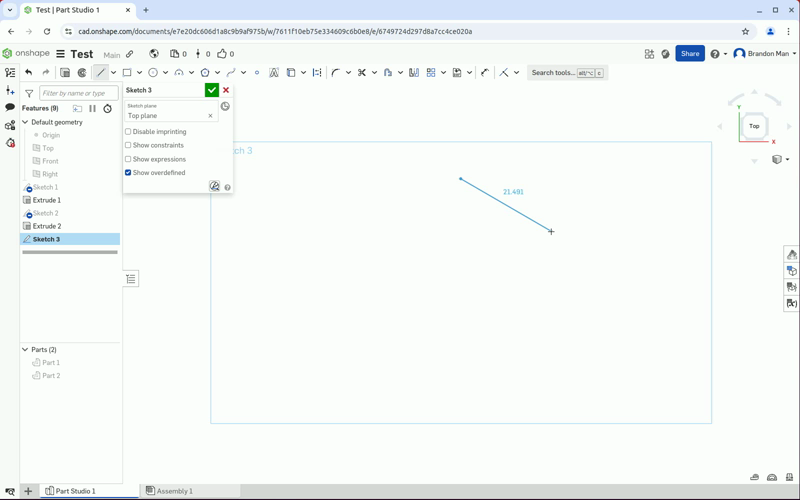
click(551, 231)
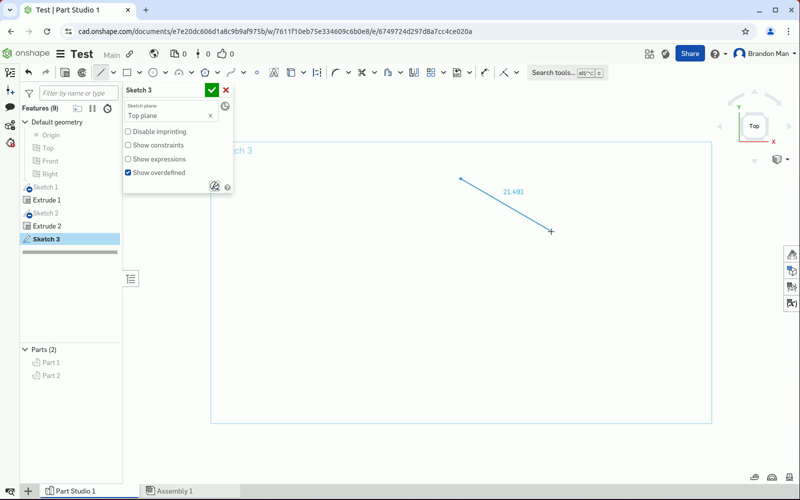
key_up(shift)
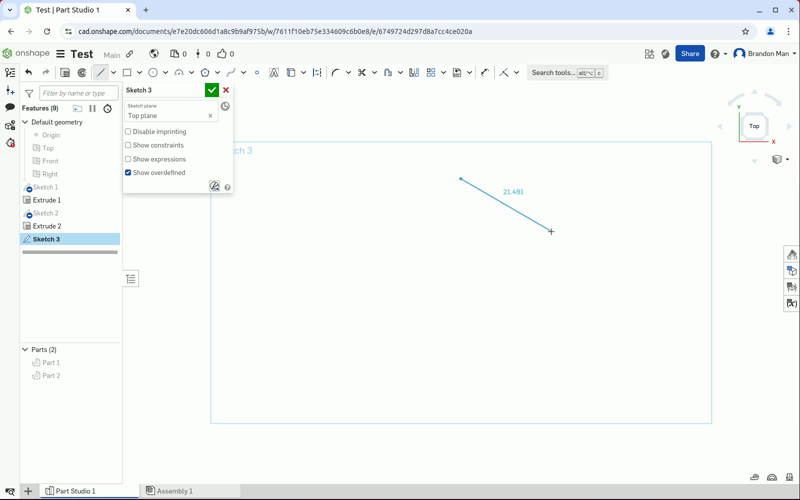
key(esc)
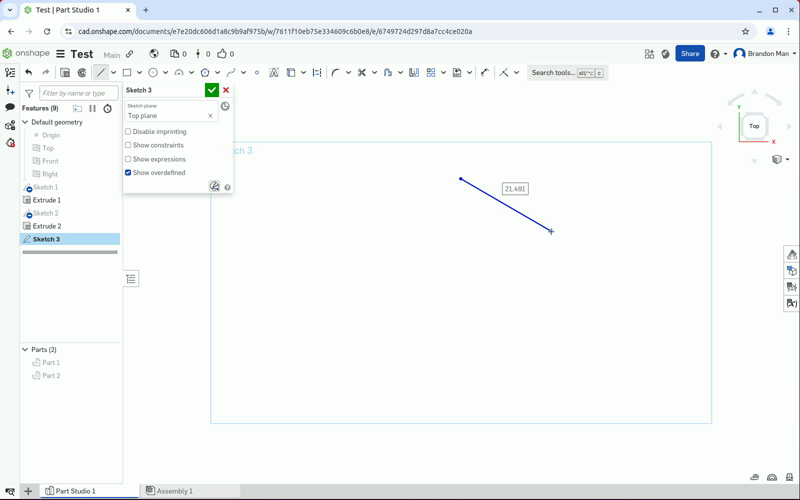
key(a)
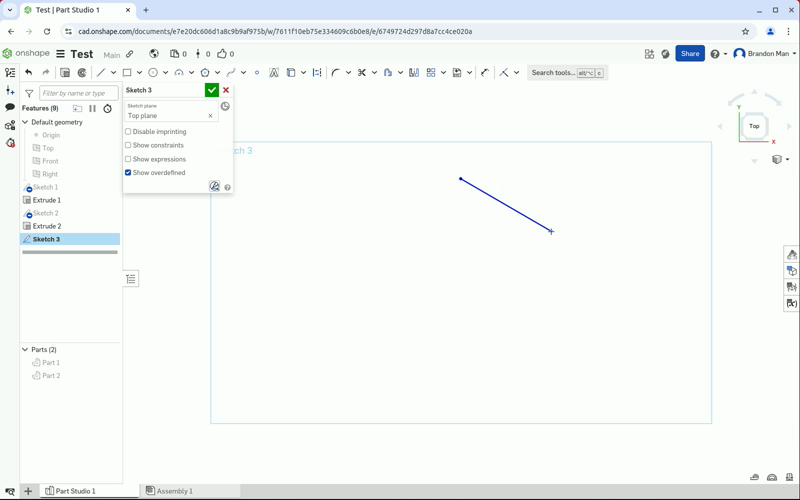
mouse_move(551, 231)
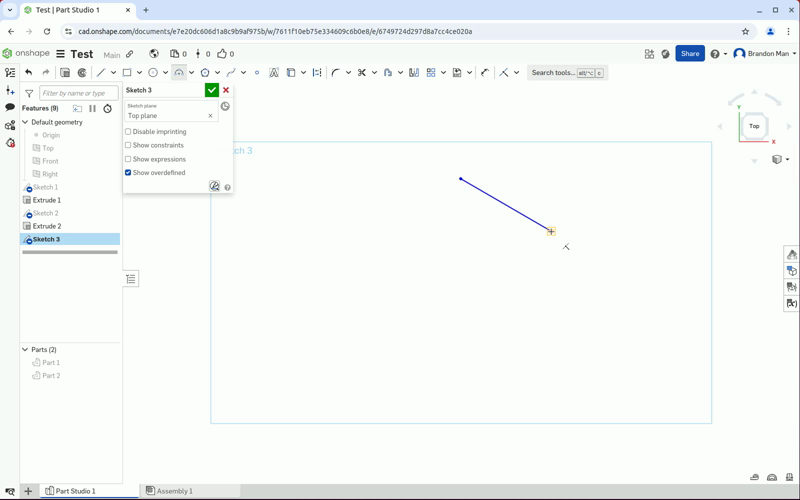
click(551, 231)
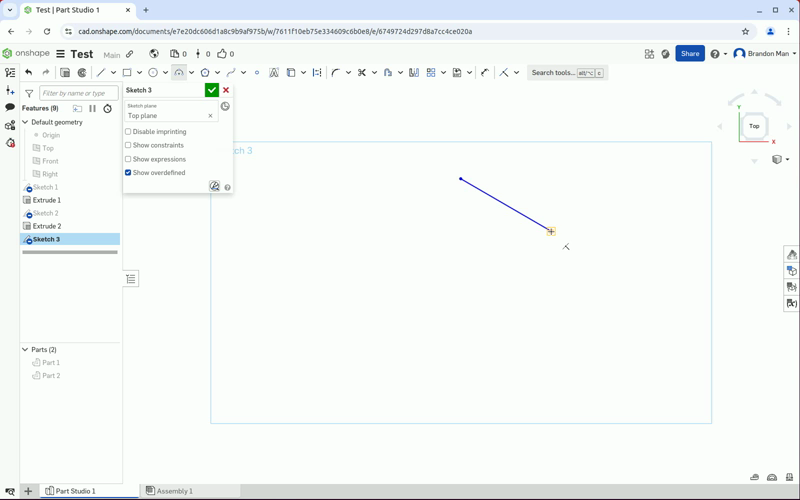
mouse_move(460, 178)
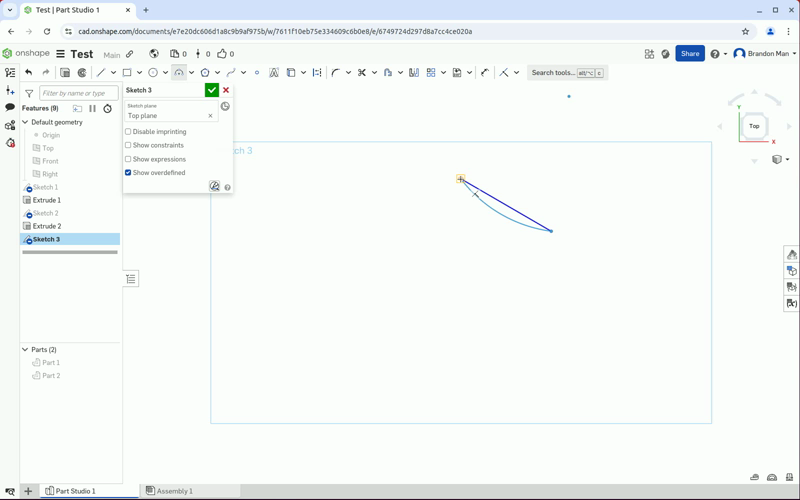
click(460, 178)
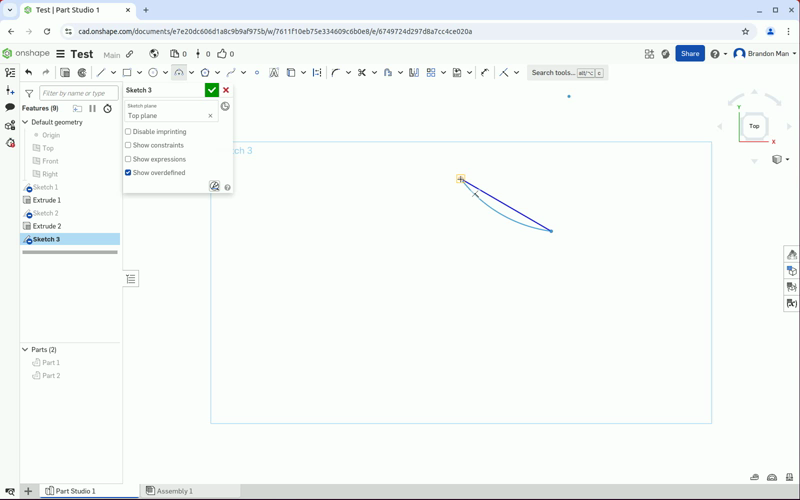
key_down(shift)
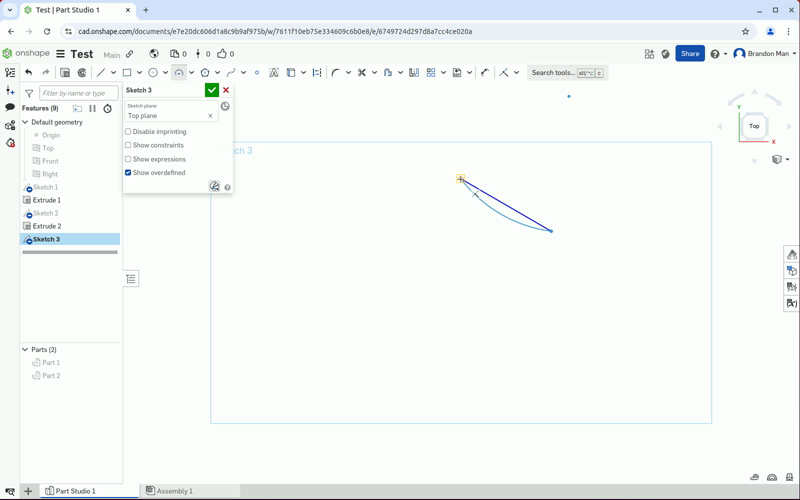
mouse_move(513, 192)
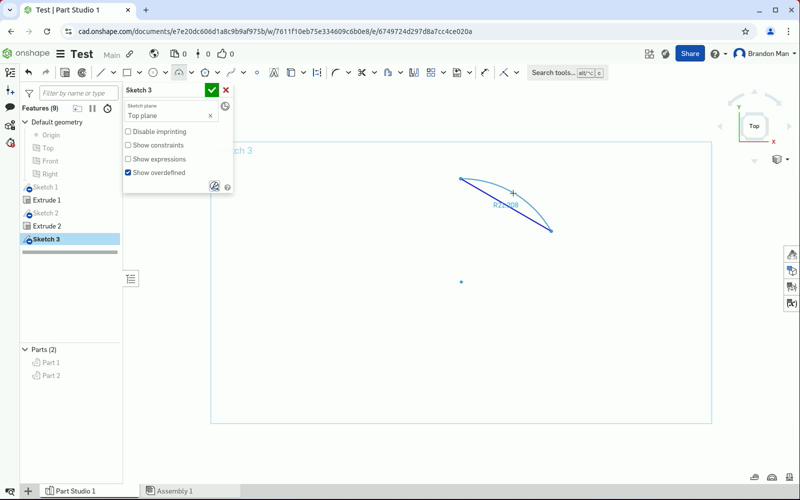
click(513, 192)
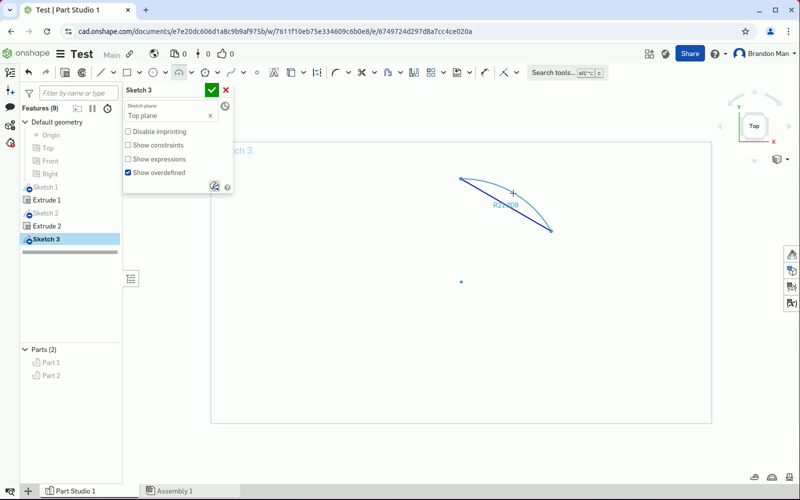
key_up(shift)
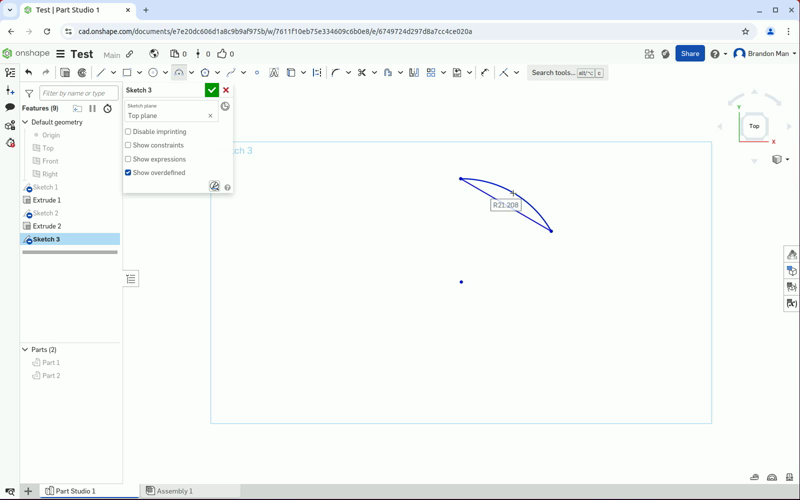
key(esc)
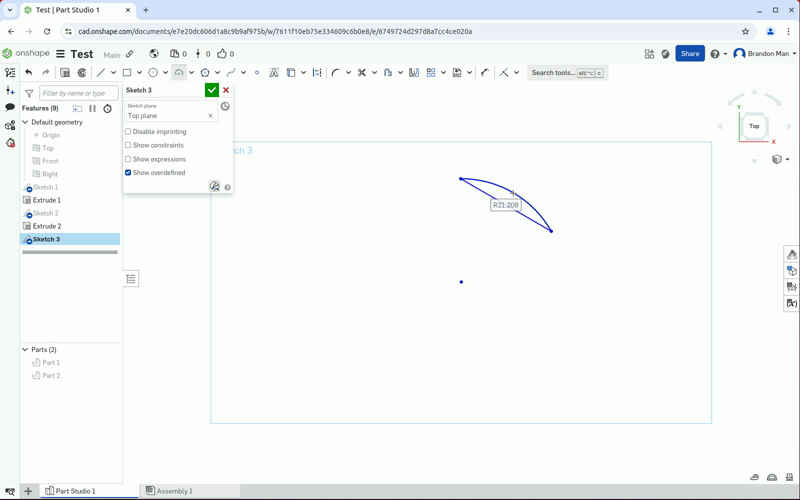
mouse_move(497, 190)
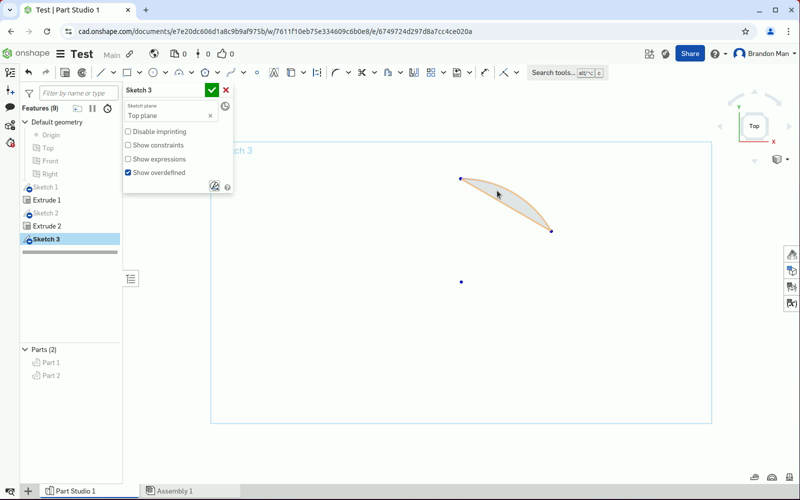
scroll(6)
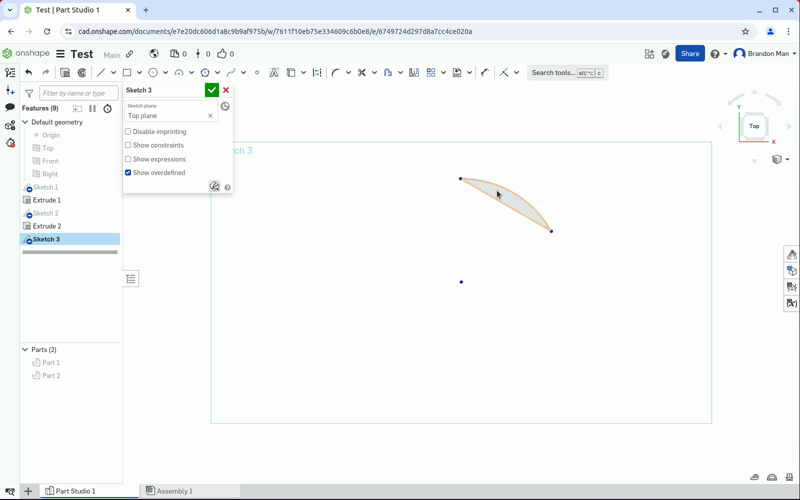
scroll(6)
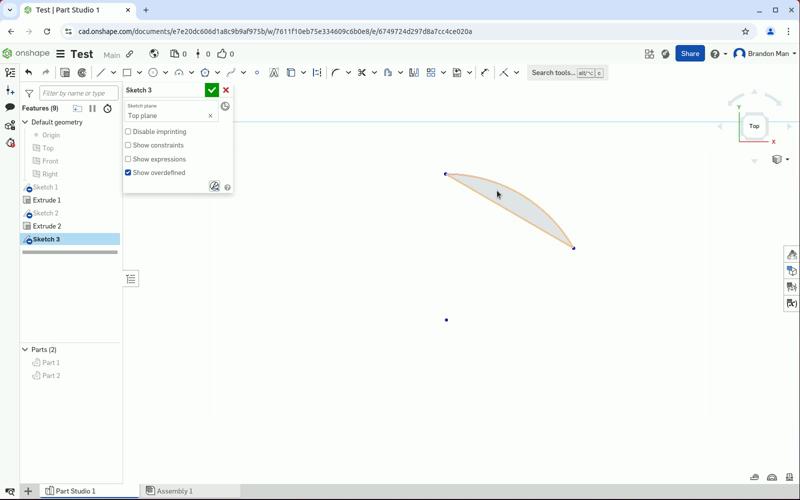
scroll(6)
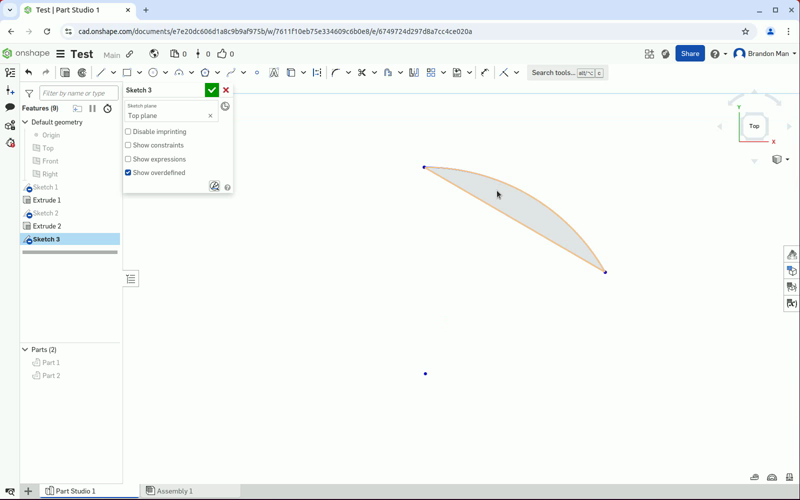
scroll(6)
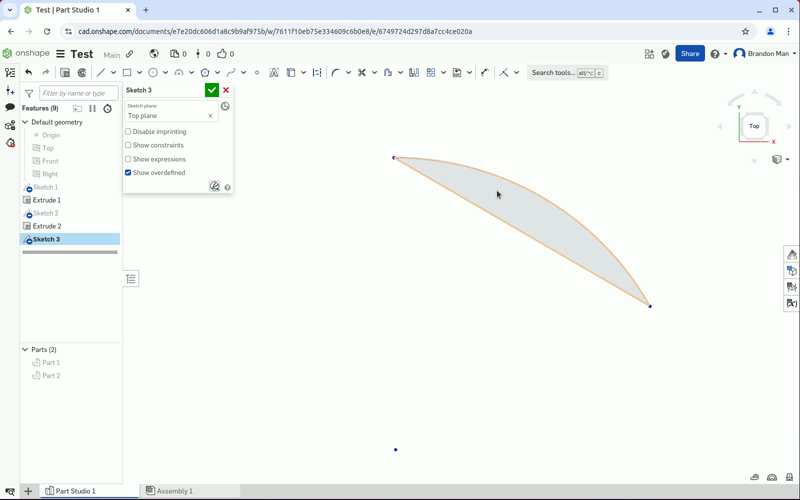
scroll(6)
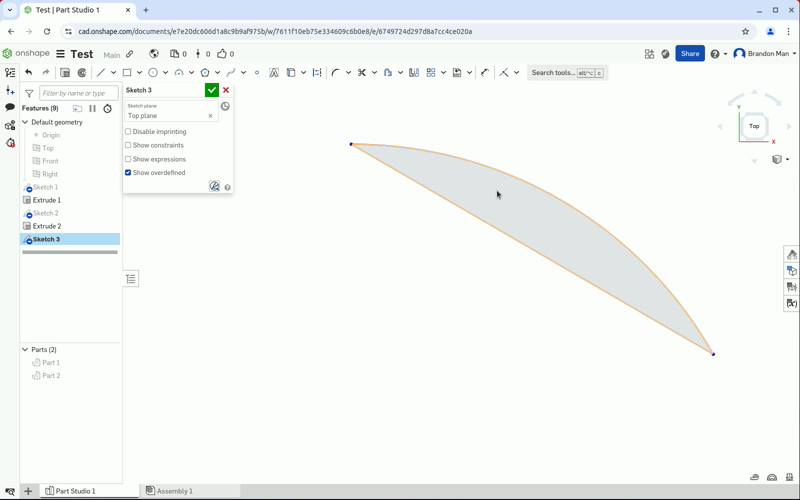
scroll(6)
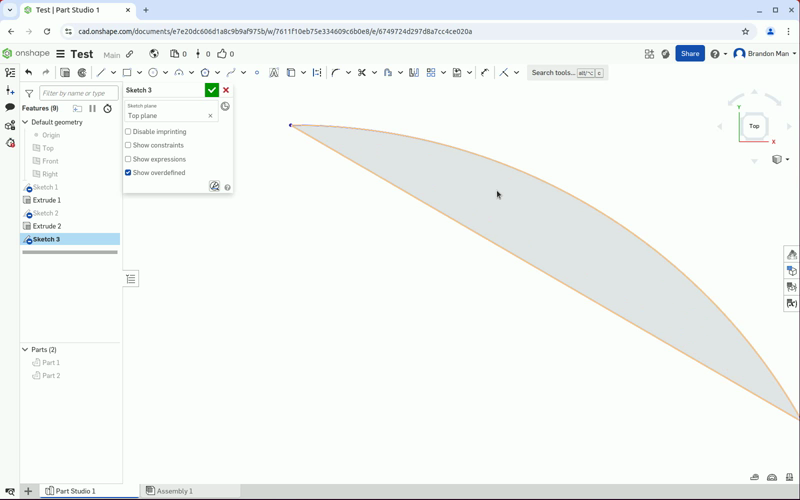
scroll(6)
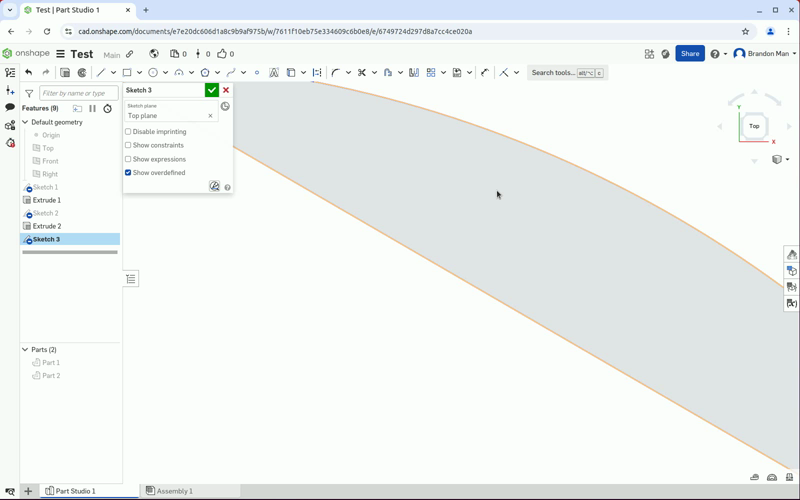
click(497, 190)
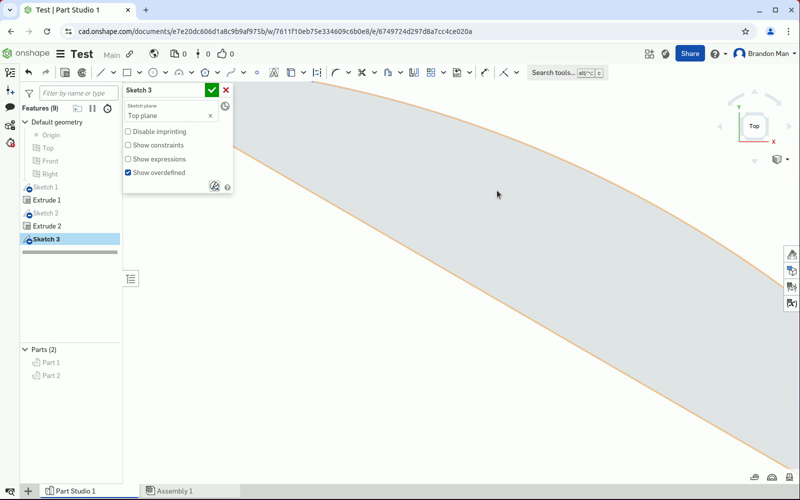
scroll(-6)
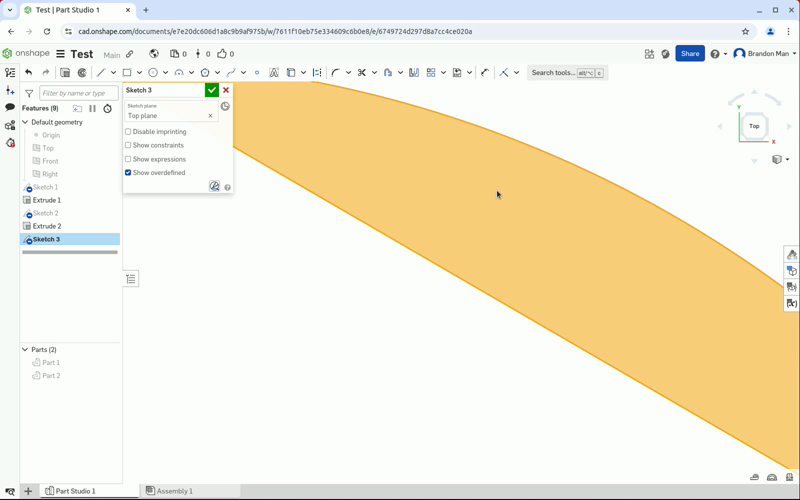
scroll(-6)
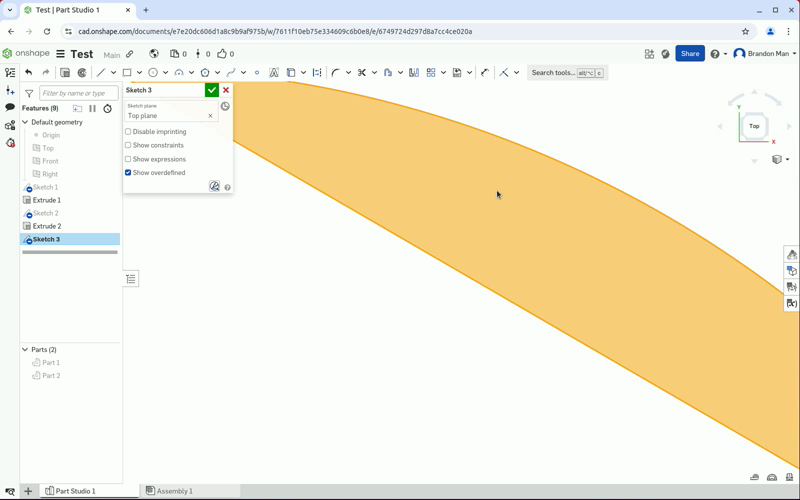
scroll(-6)
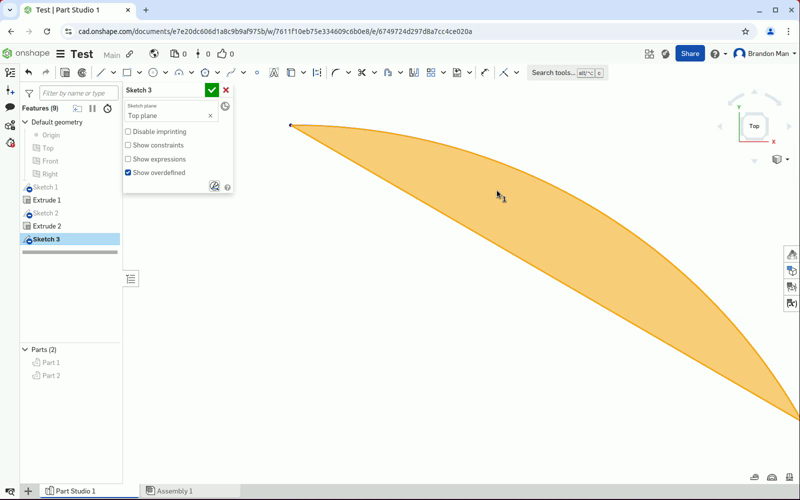
scroll(-6)
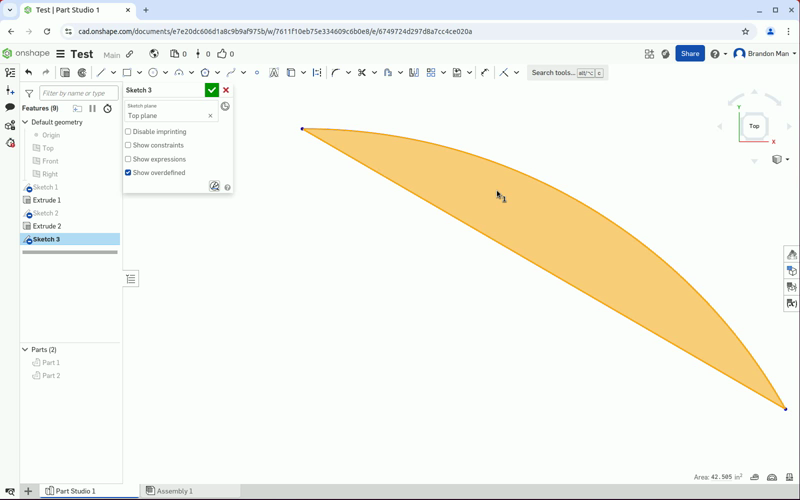
scroll(-6)
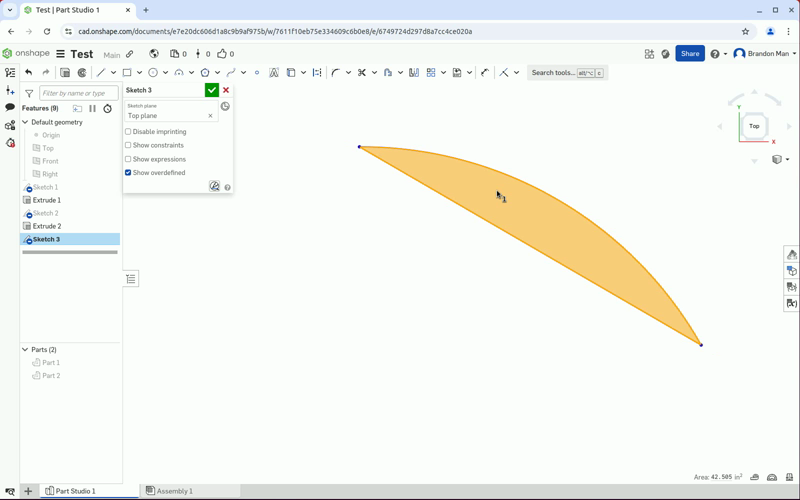
scroll(-6)
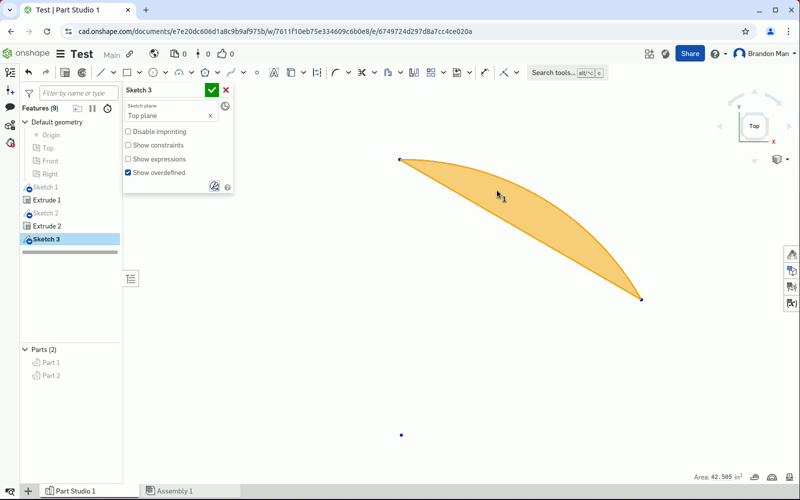
scroll(-6)
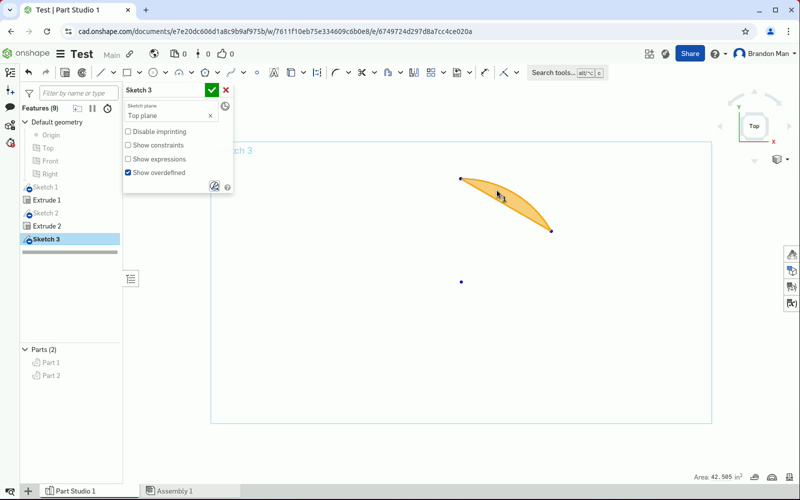
mouse_move(73, 352)
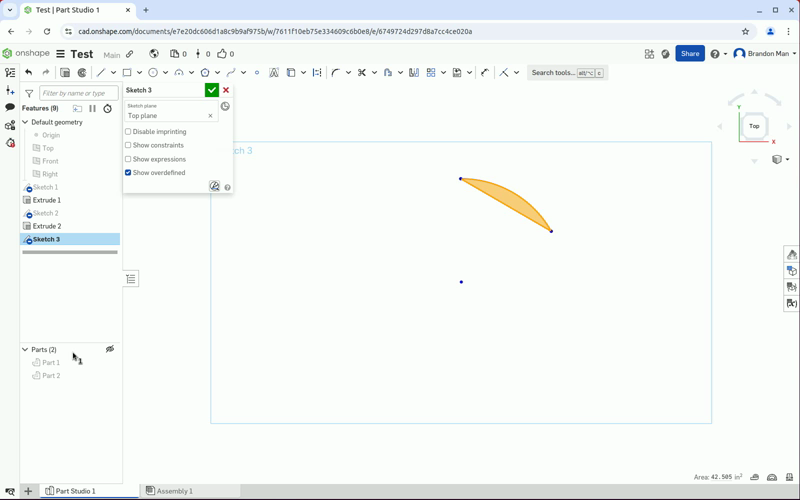
key(shift+y)
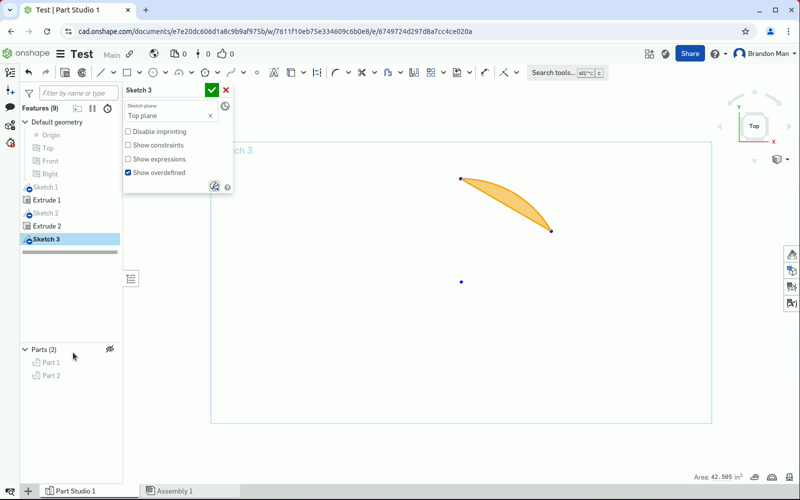
key(shift+e)
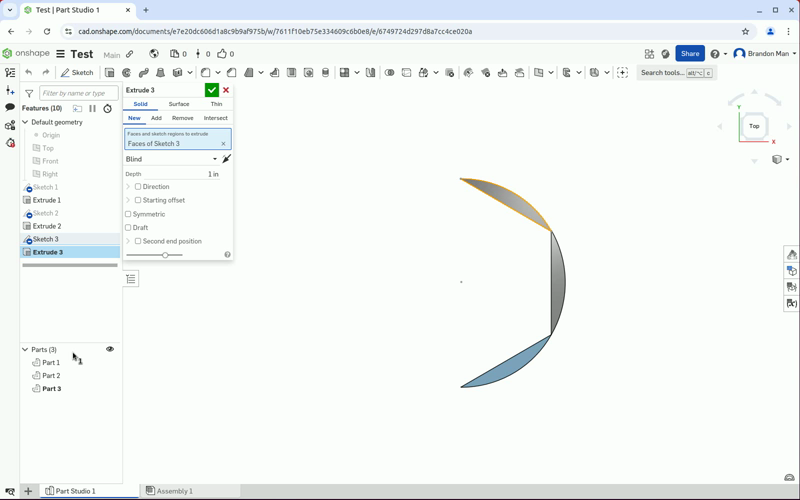
mouse_move(143, 106)
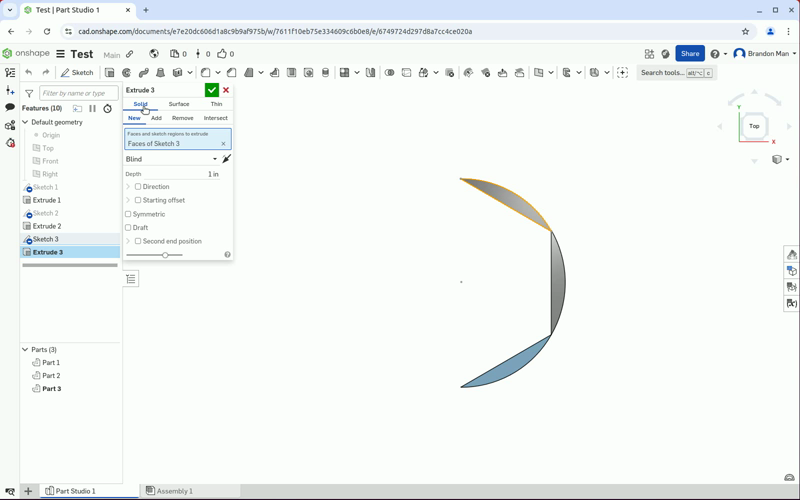
click(143, 106)
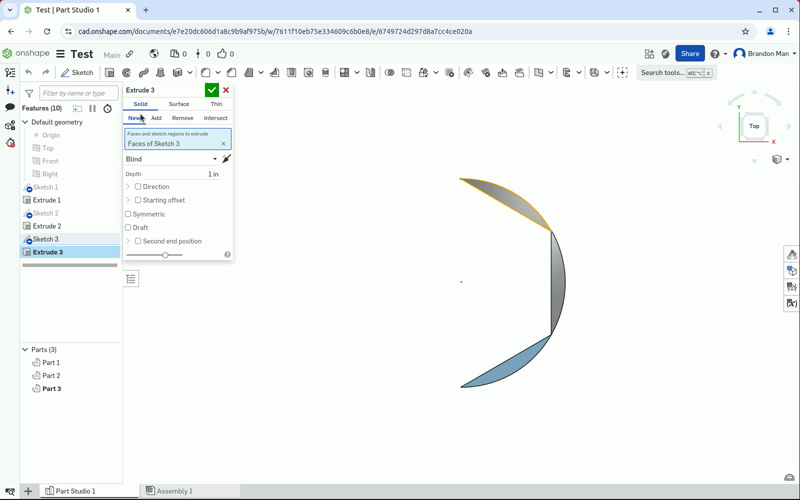
mouse_move(137, 120)
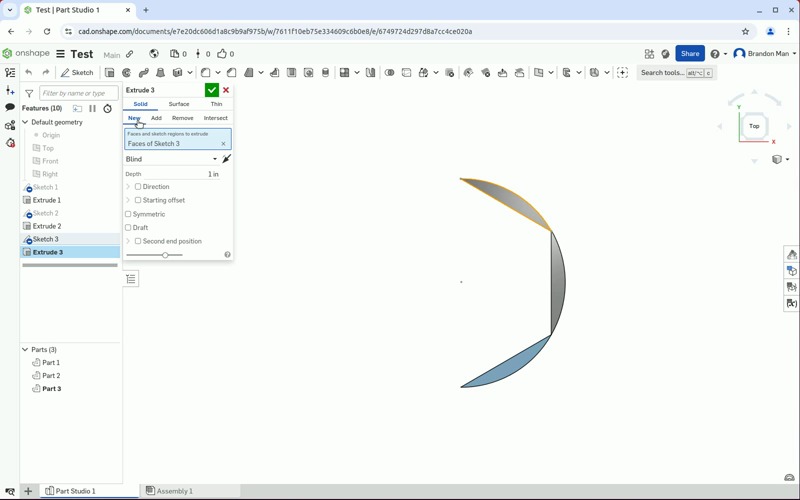
click(137, 120)
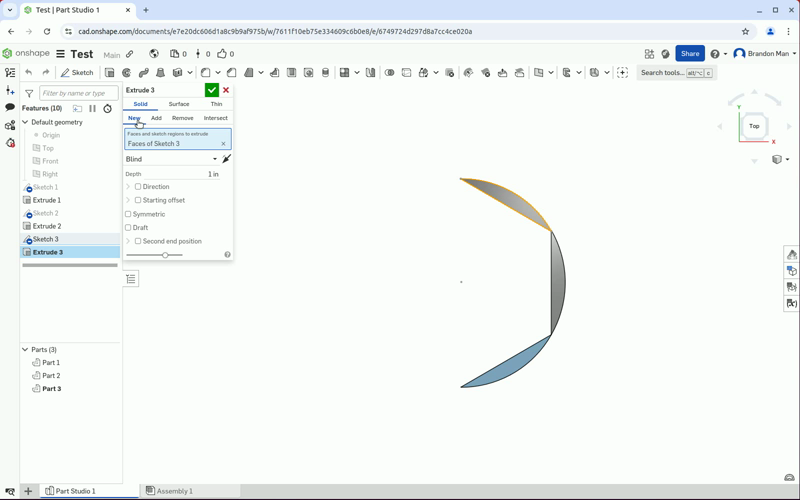
key(tab, 4)
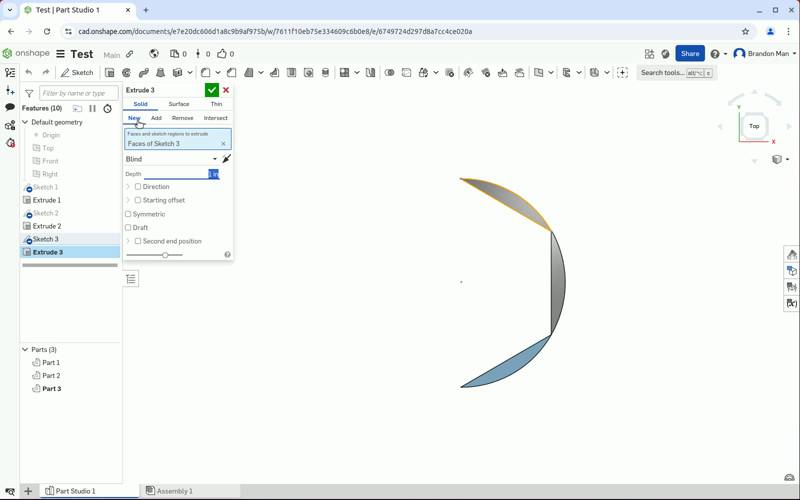
text(4.333)
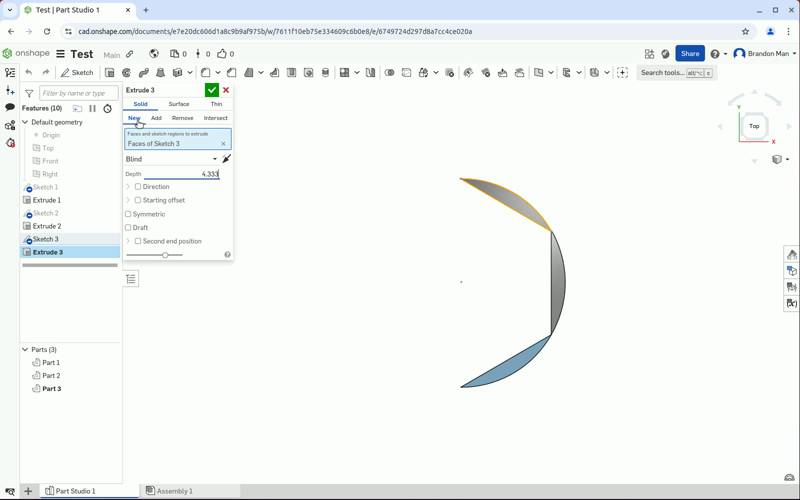
key(enter)
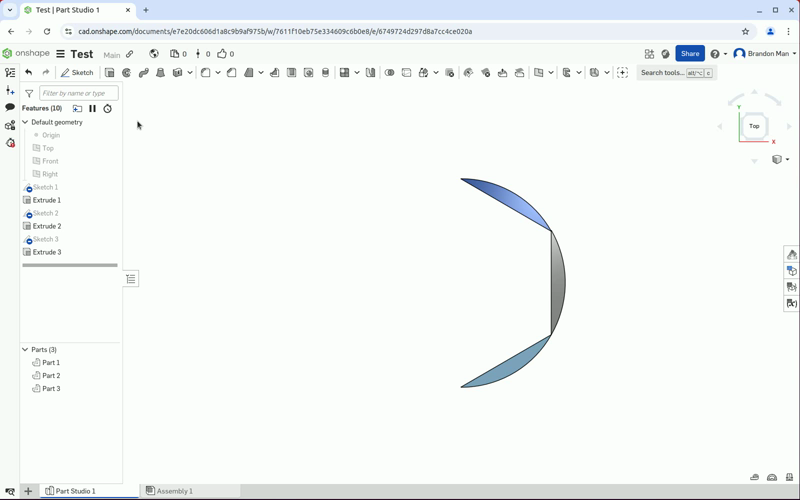
key(shift+h)
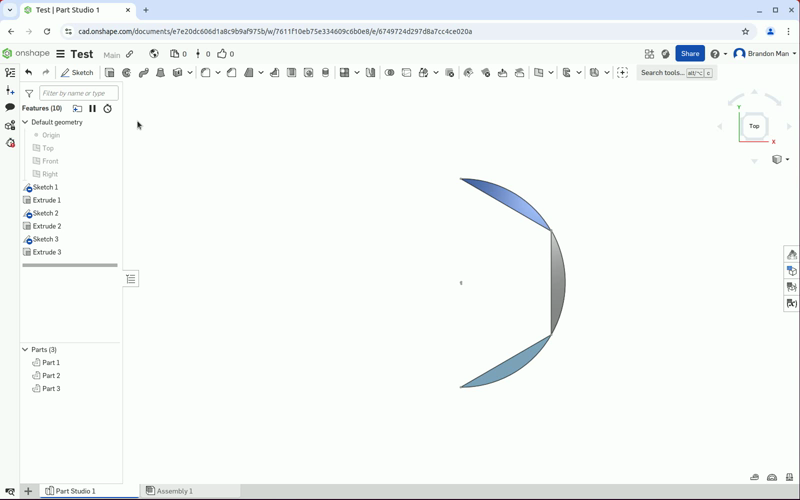
key(shift+h)
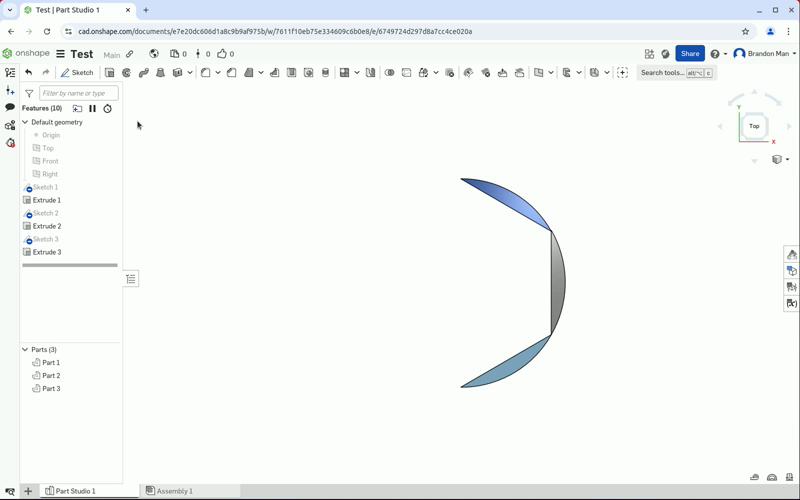
mouse_move(73, 189)
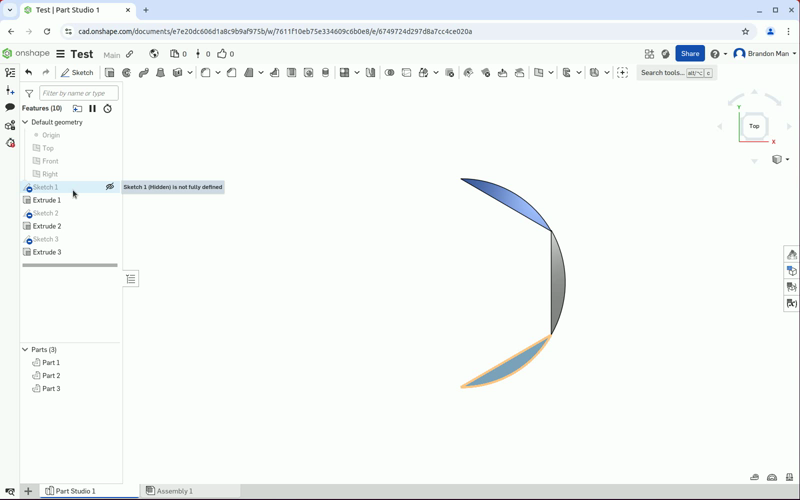
click(73, 189)
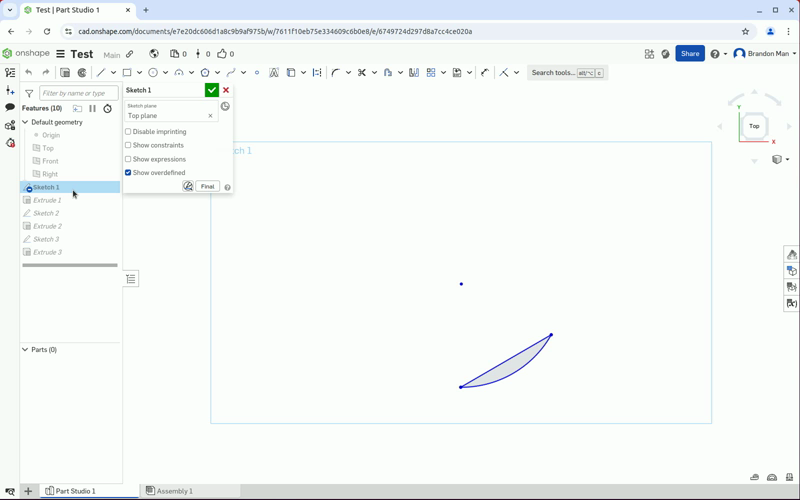
mouse_move(229, 92)
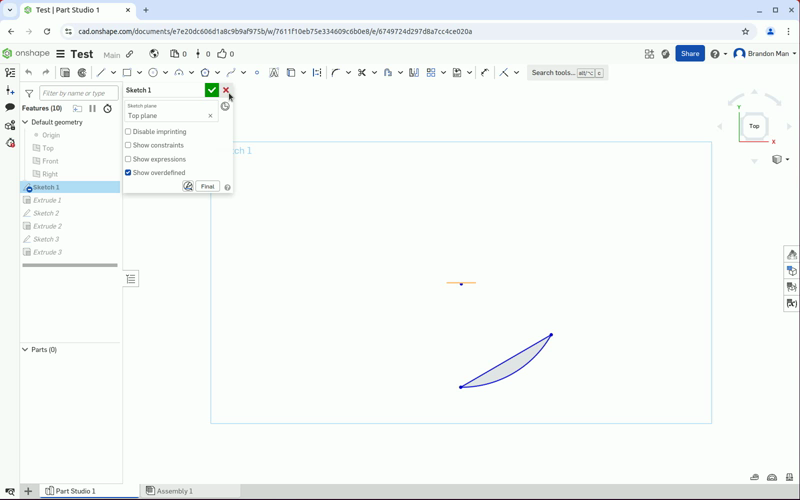
click(229, 92)
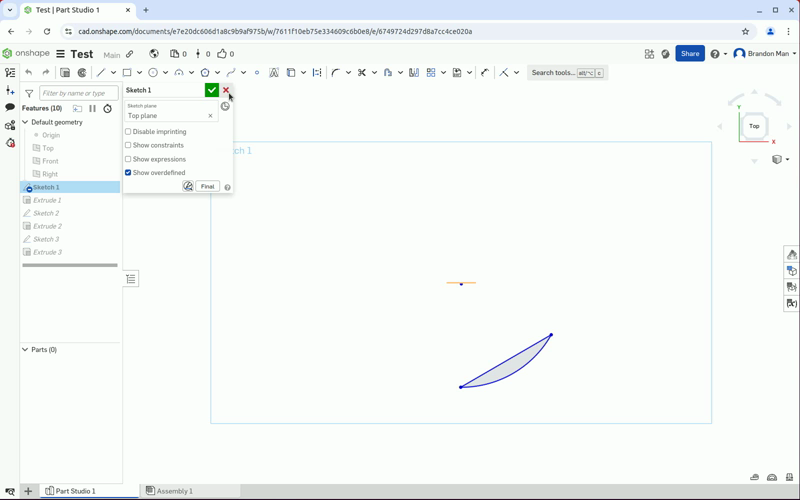
key(shift+s)
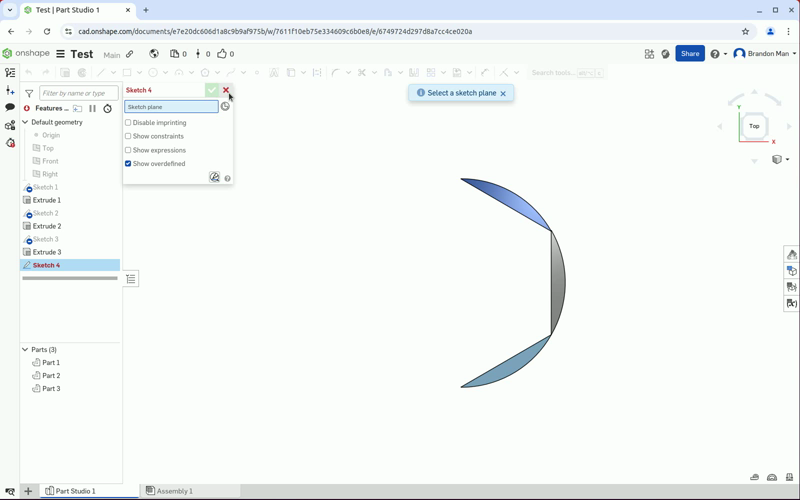
mouse_move(73, 150)
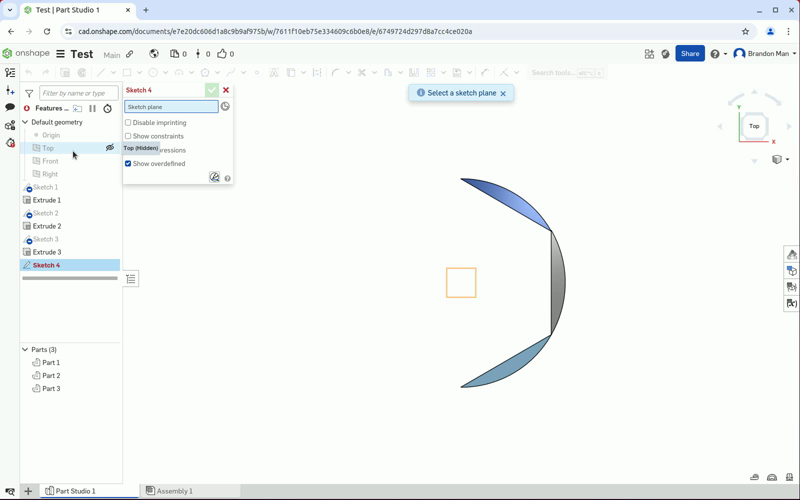
click(73, 150)
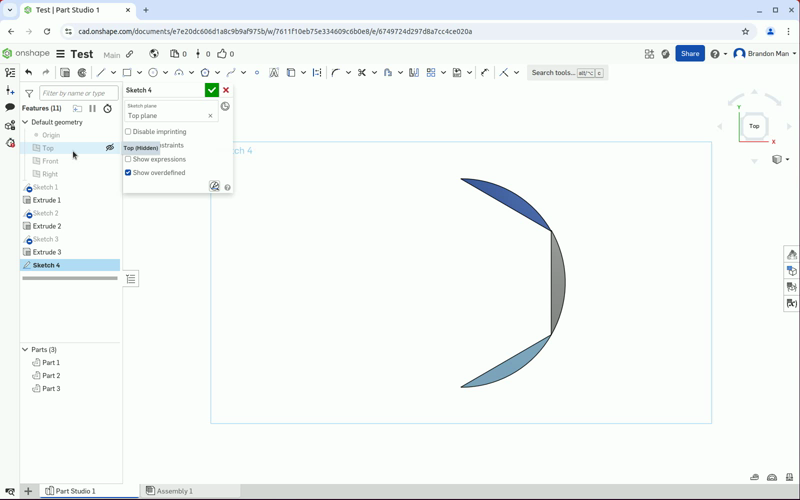
mouse_move(73, 352)
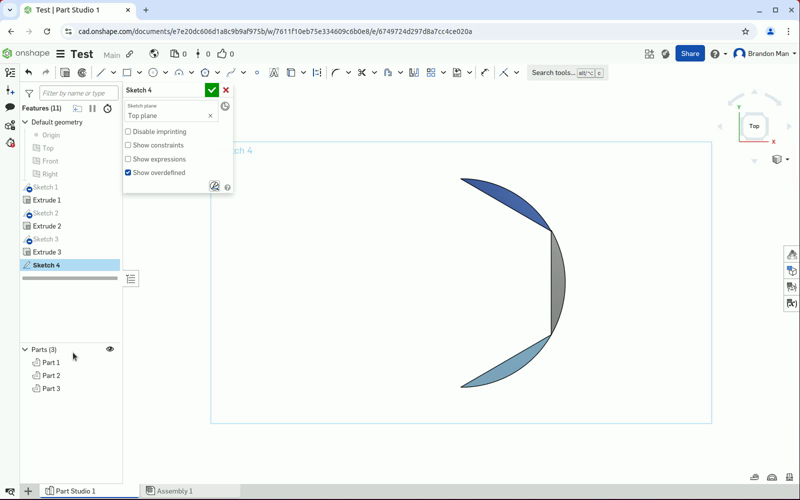
key(y)
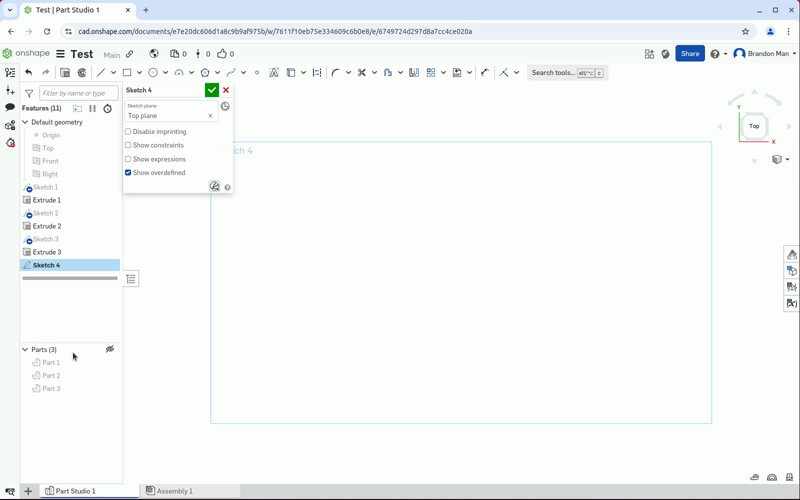
key(l)
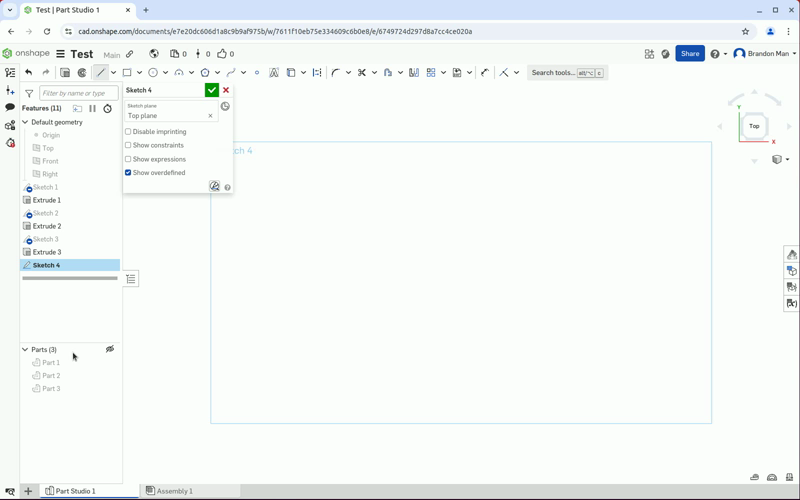
key_down(shift)
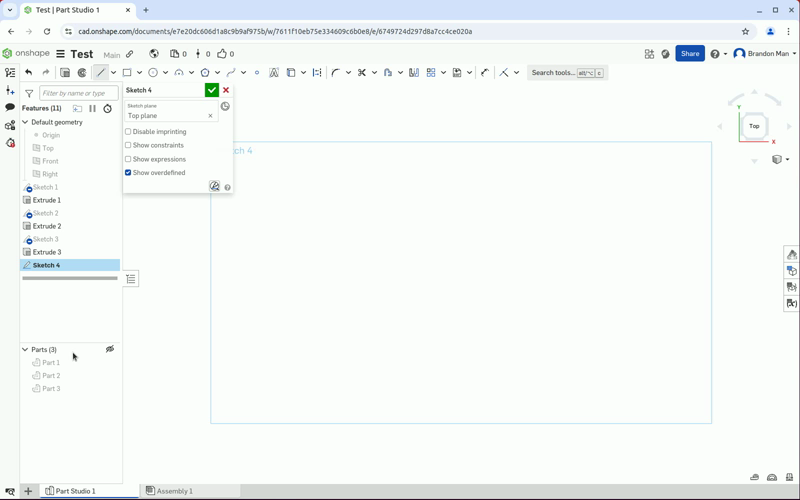
mouse_move(370, 231)
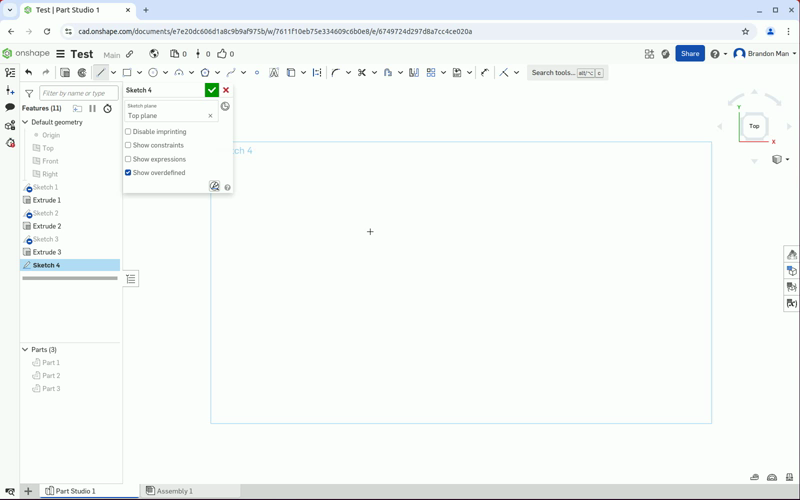
click(370, 231)
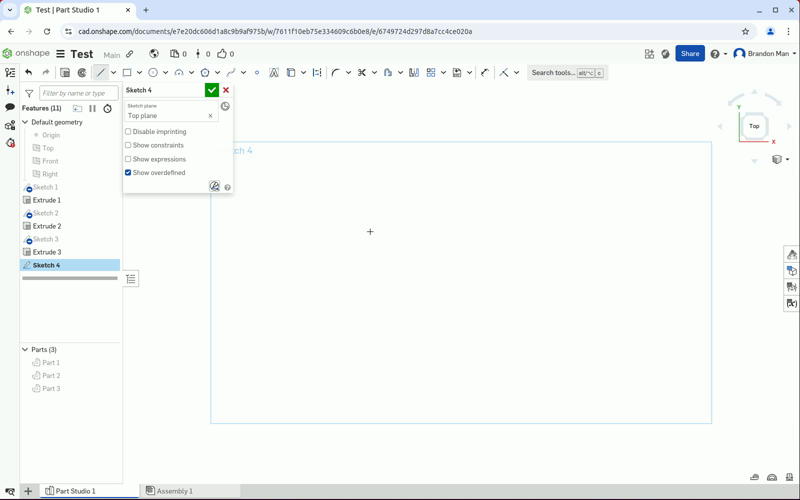
key_up(shift)
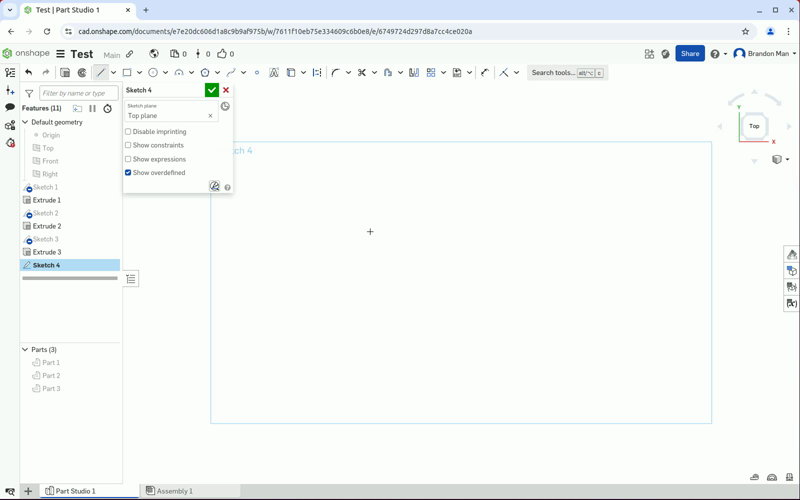
key_down(shift)
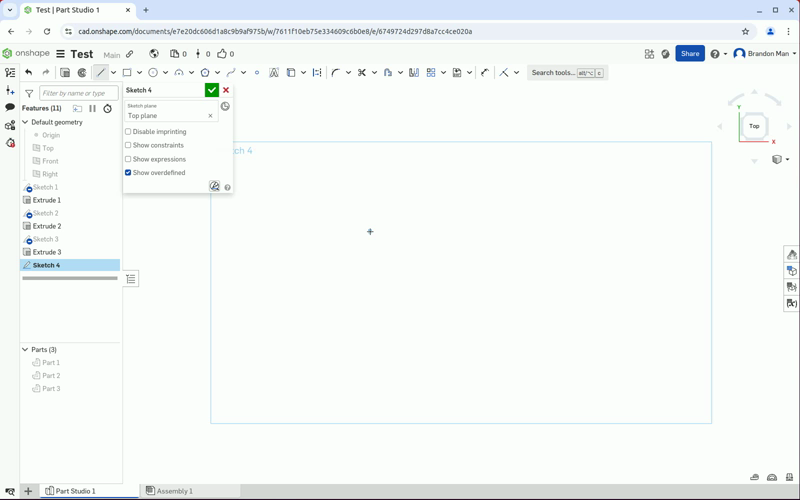
mouse_move(461, 178)
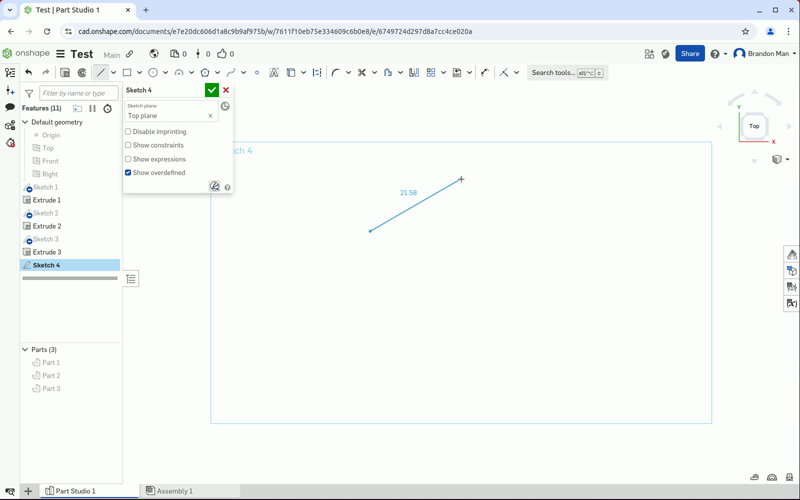
click(461, 178)
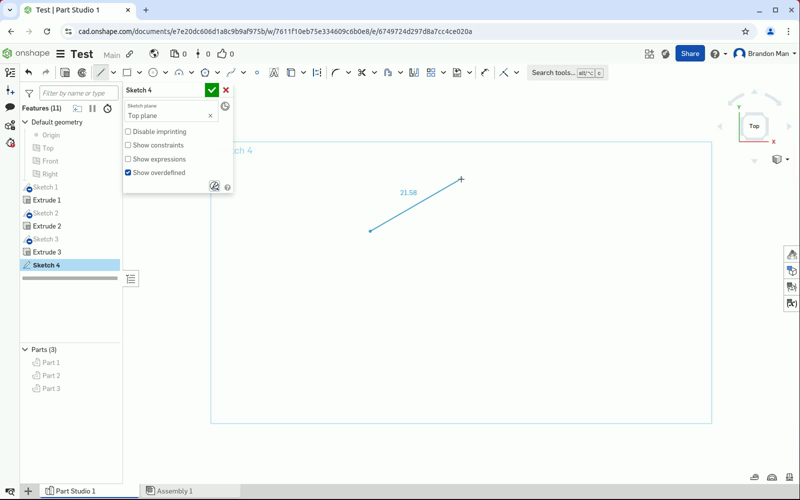
key_up(shift)
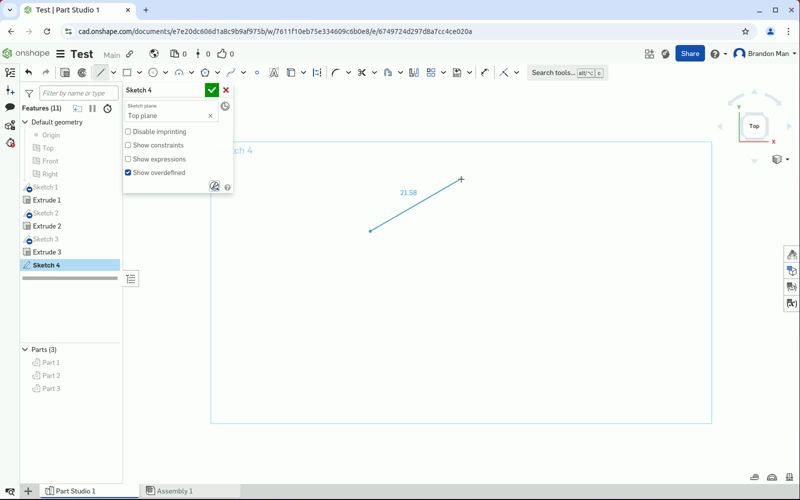
key(esc)
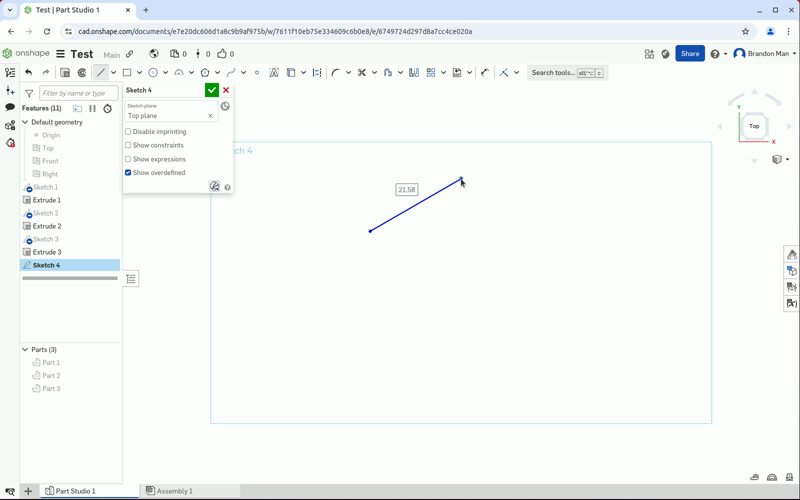
key(a)
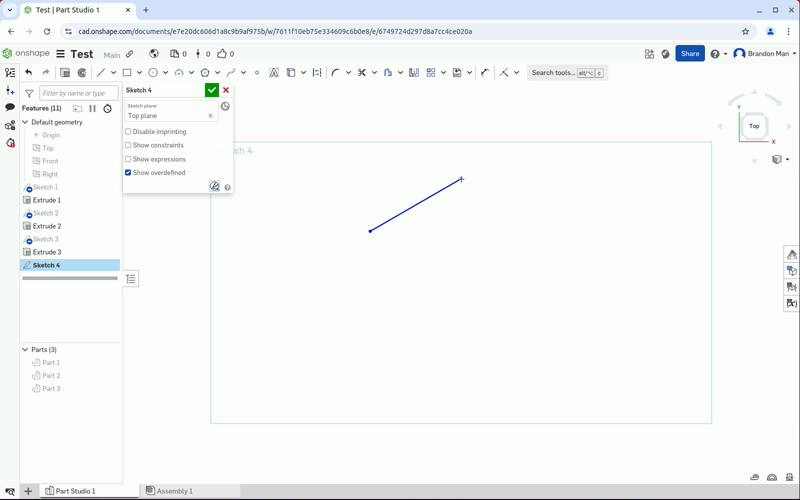
mouse_move(461, 178)
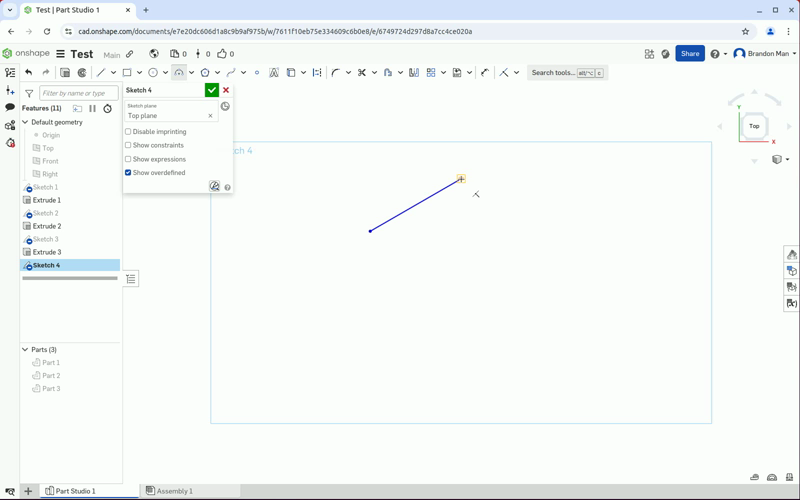
click(461, 178)
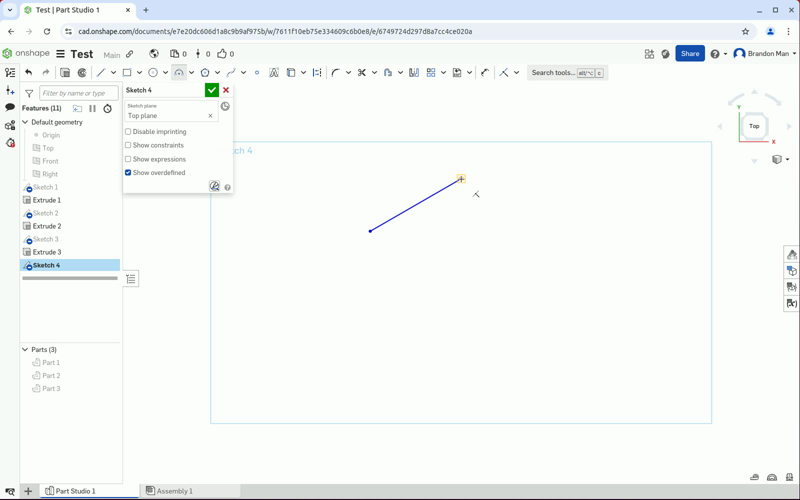
mouse_move(370, 231)
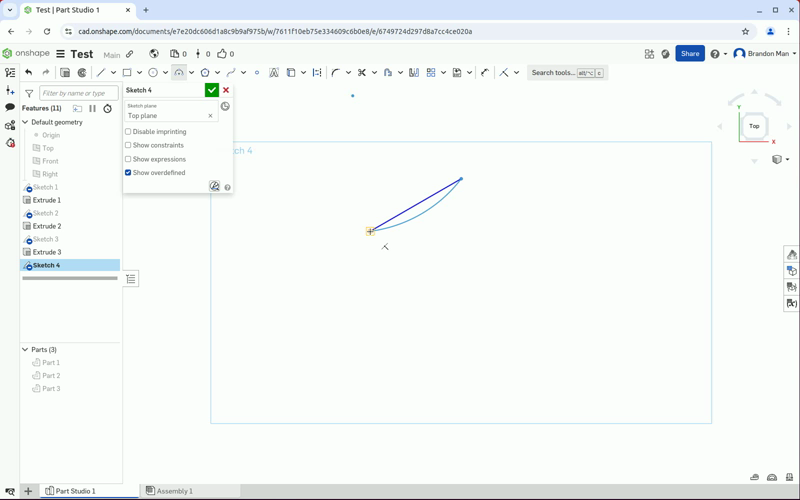
click(370, 231)
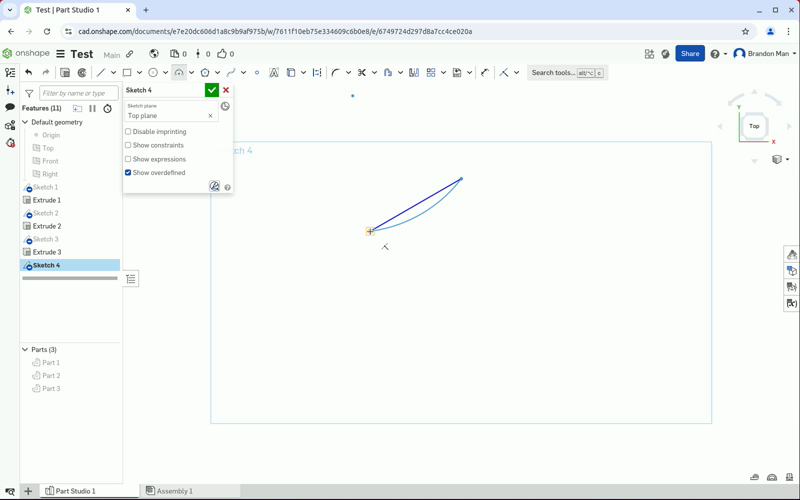
key_down(shift)
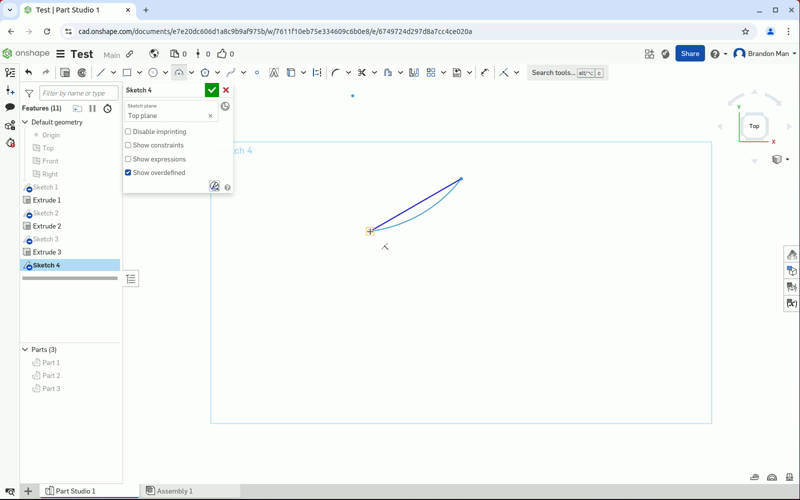
mouse_move(408, 192)
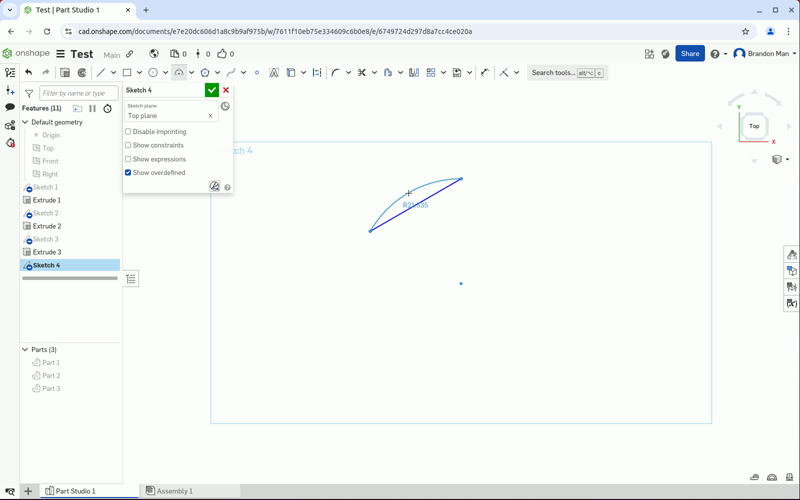
click(408, 192)
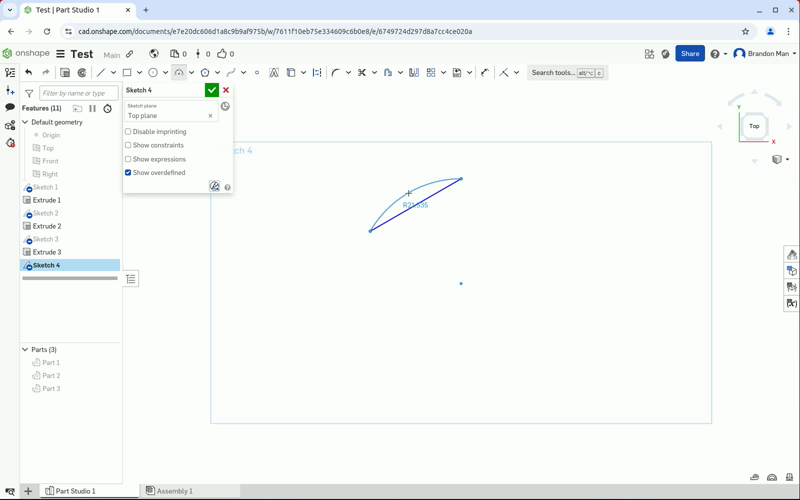
key_up(shift)
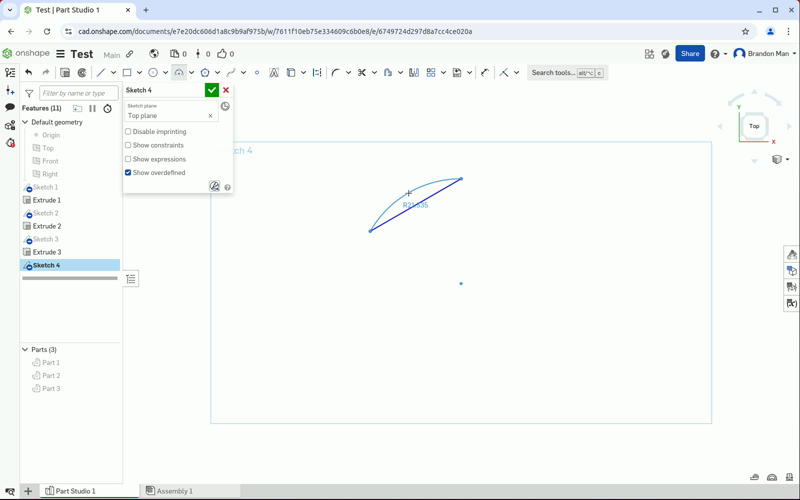
key(esc)
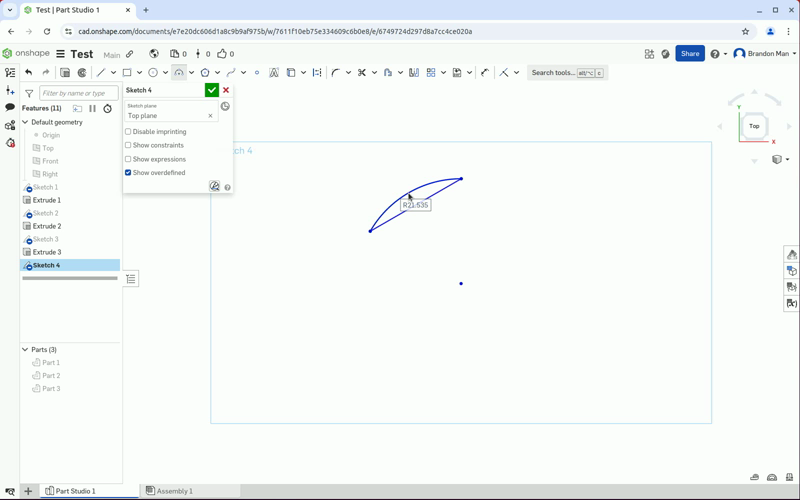
mouse_move(385, 216)
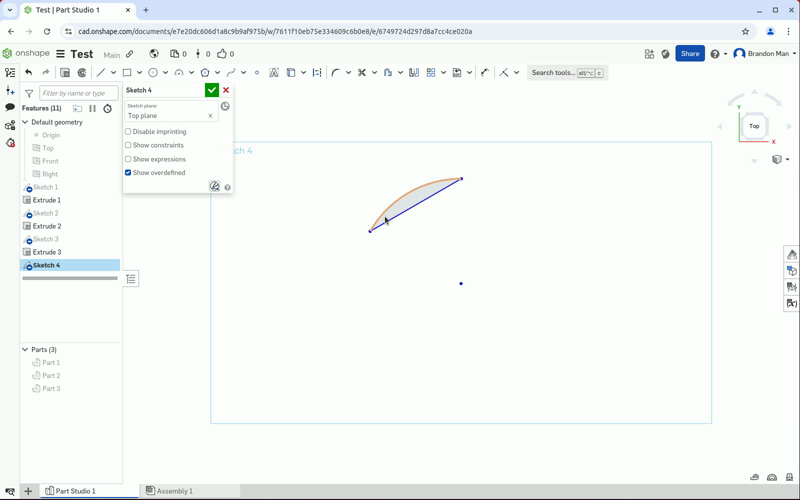
scroll(6)
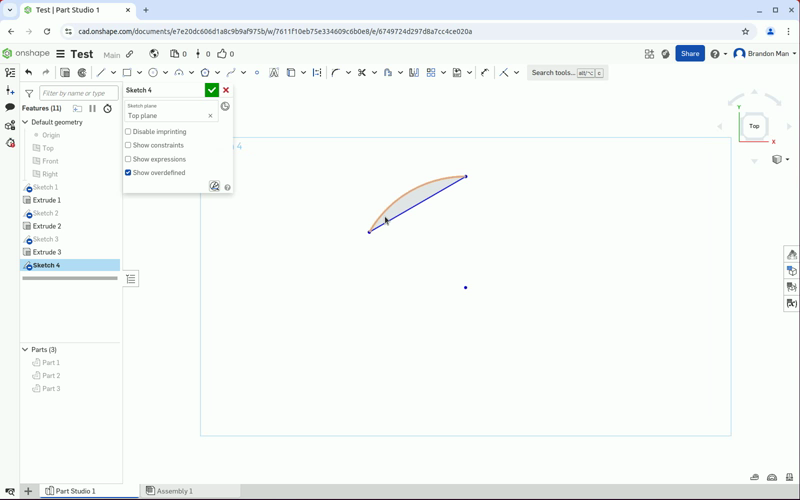
scroll(6)
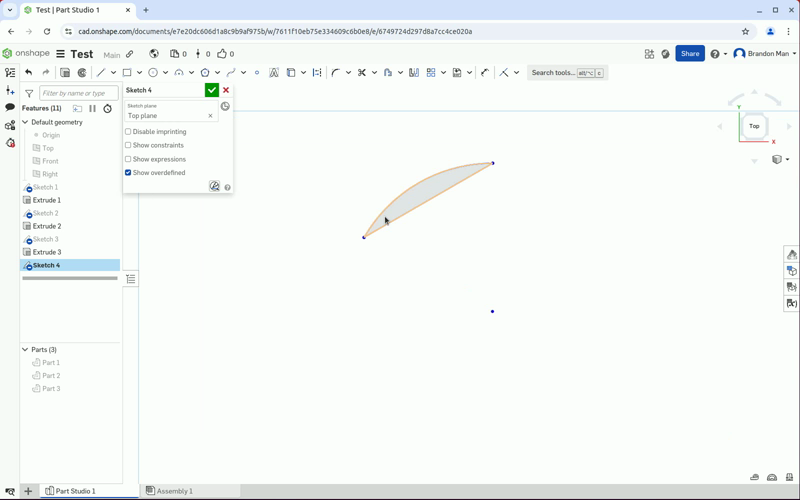
scroll(6)
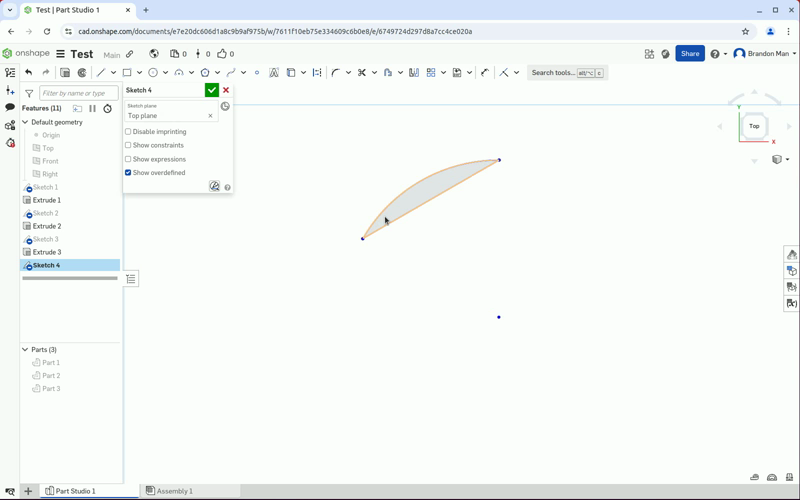
scroll(6)
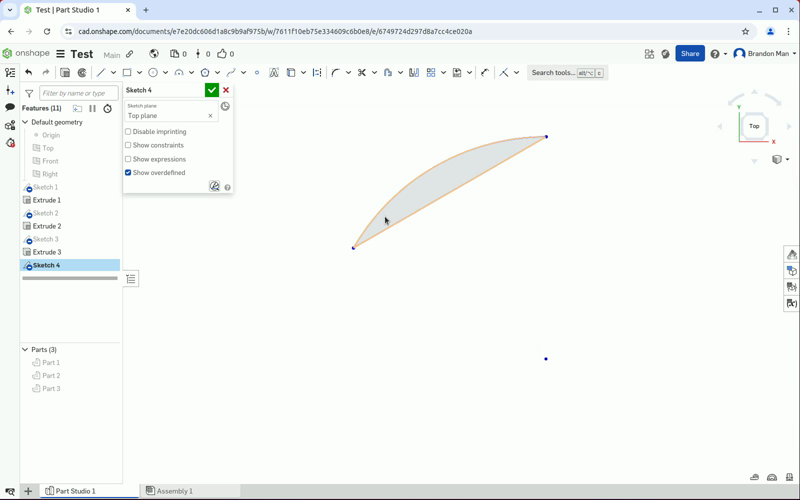
scroll(6)
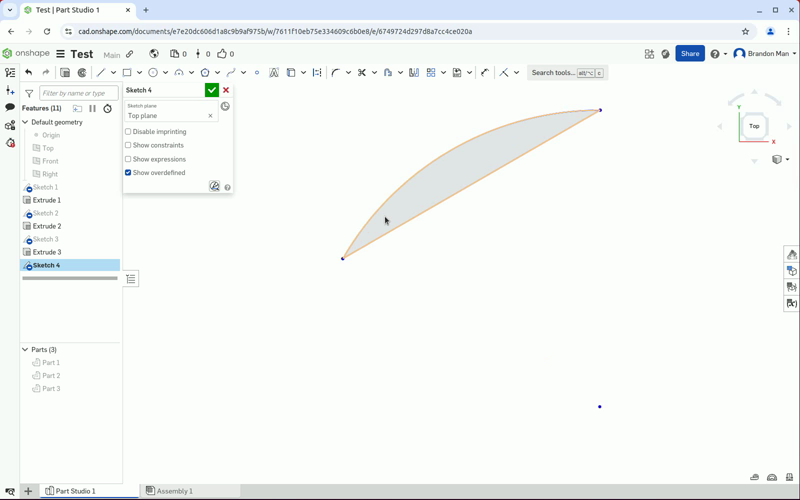
scroll(6)
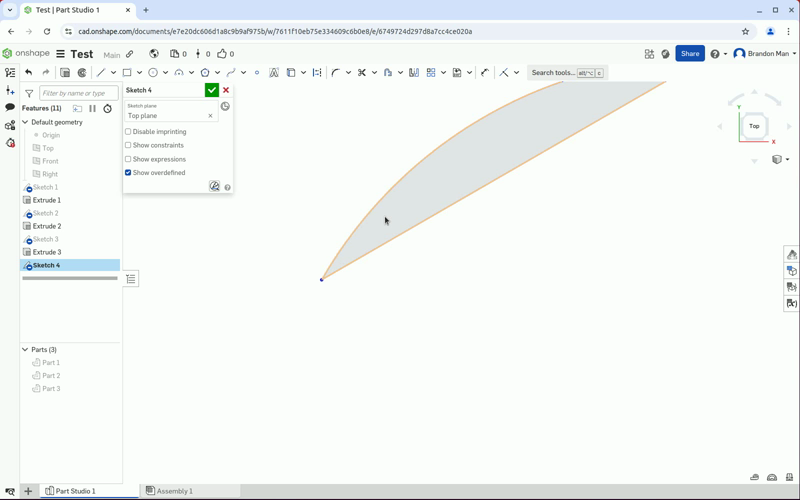
scroll(6)
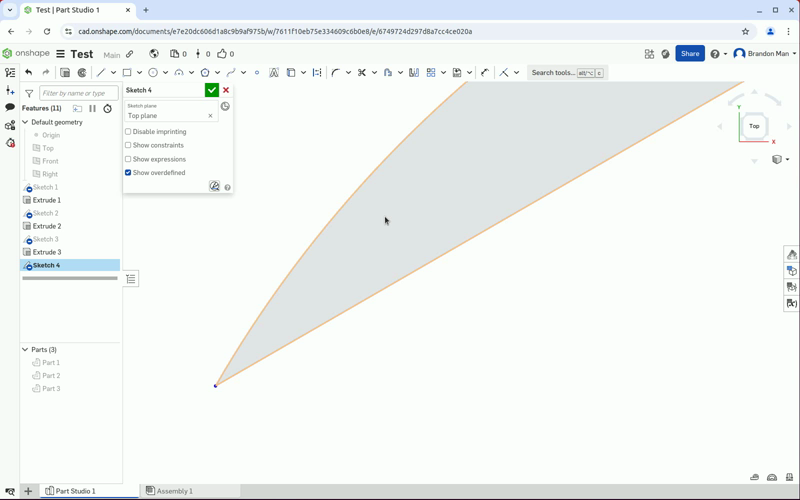
click(385, 216)
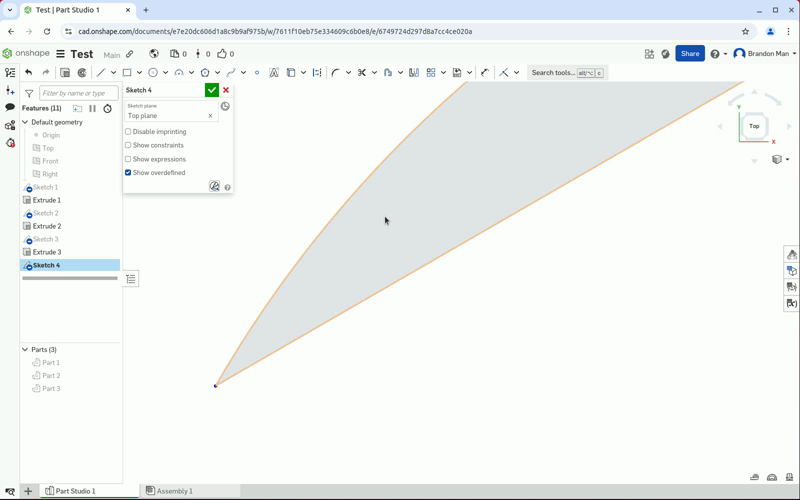
scroll(-6)
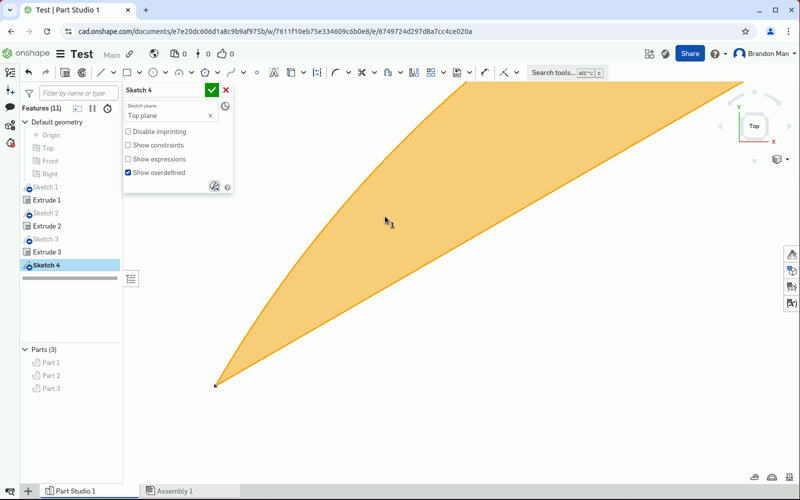
scroll(-6)
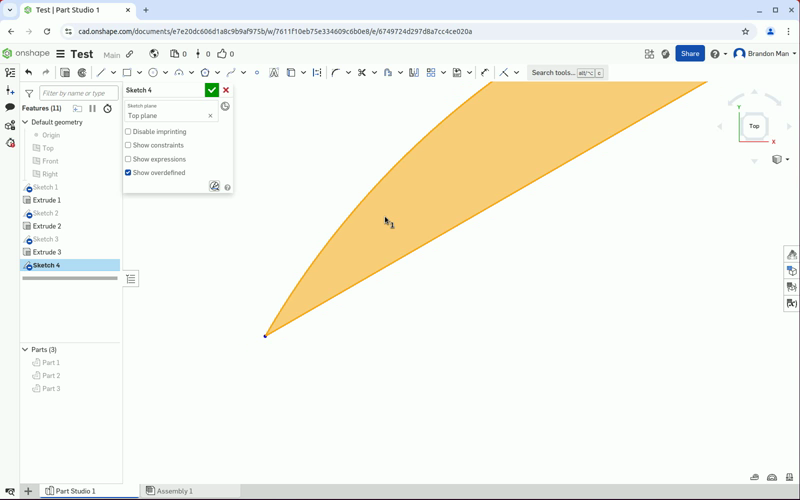
scroll(-6)
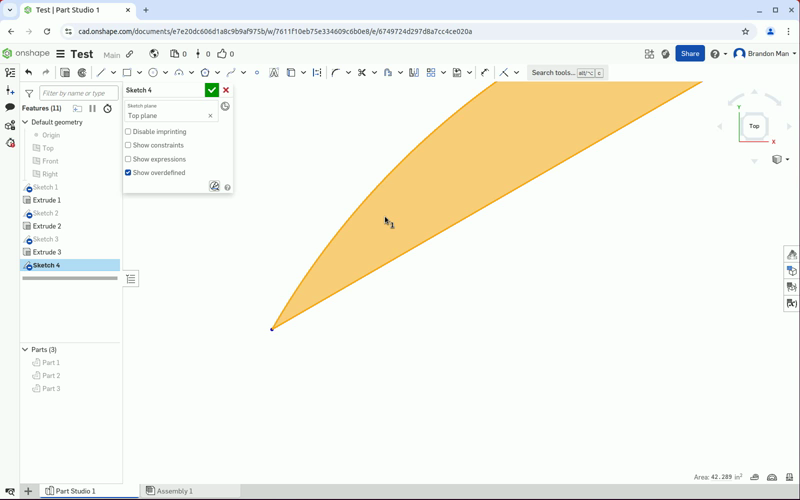
scroll(-6)
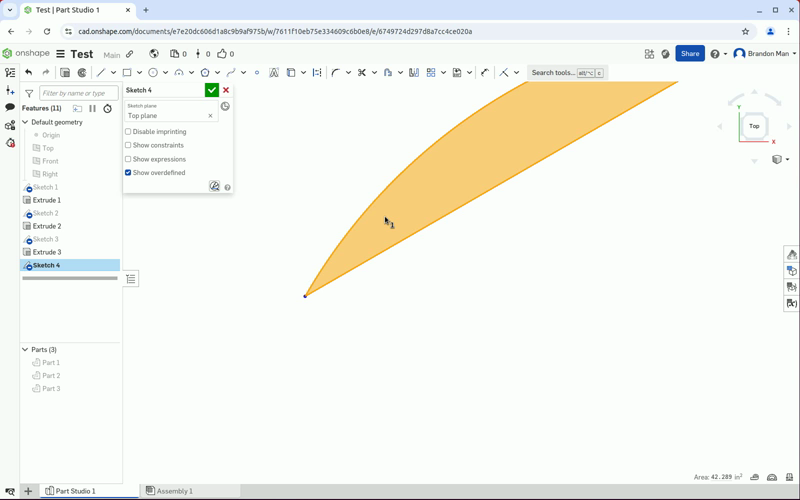
scroll(-6)
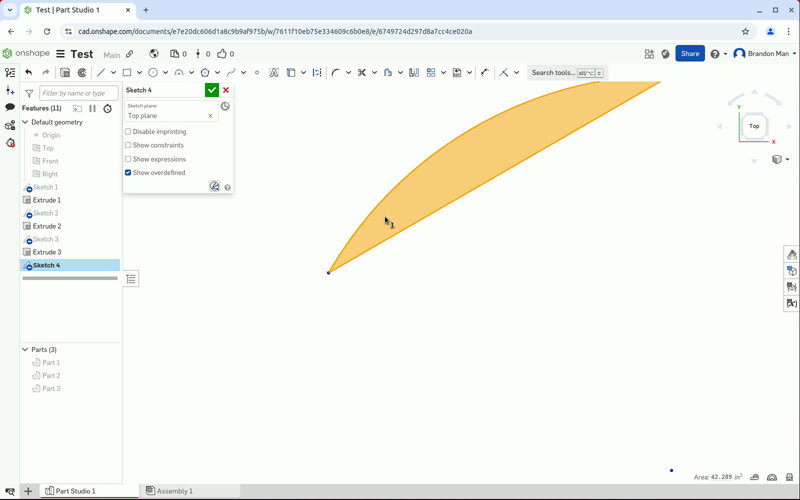
scroll(-6)
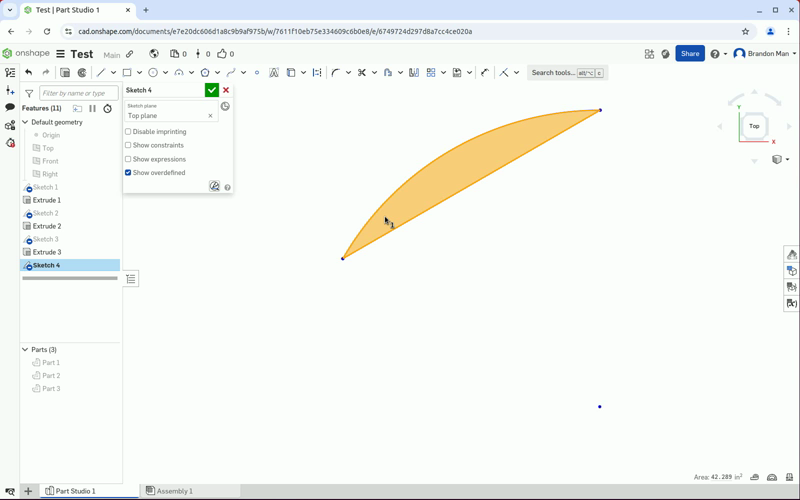
scroll(-6)
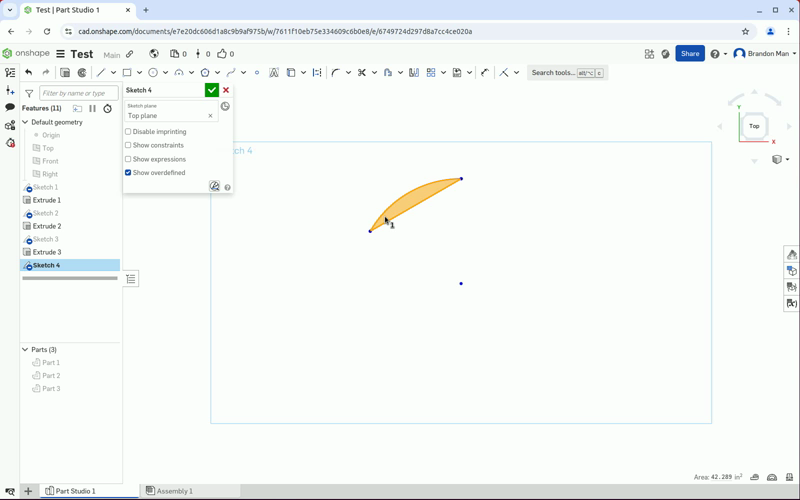
mouse_move(73, 352)
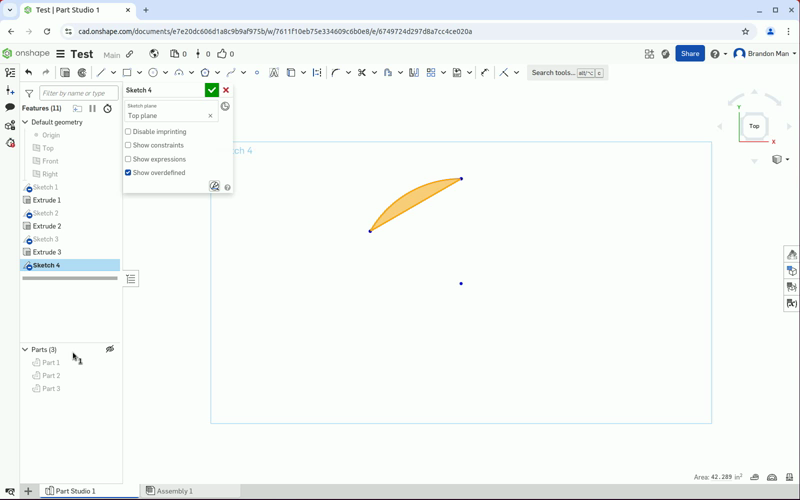
key(shift+y)
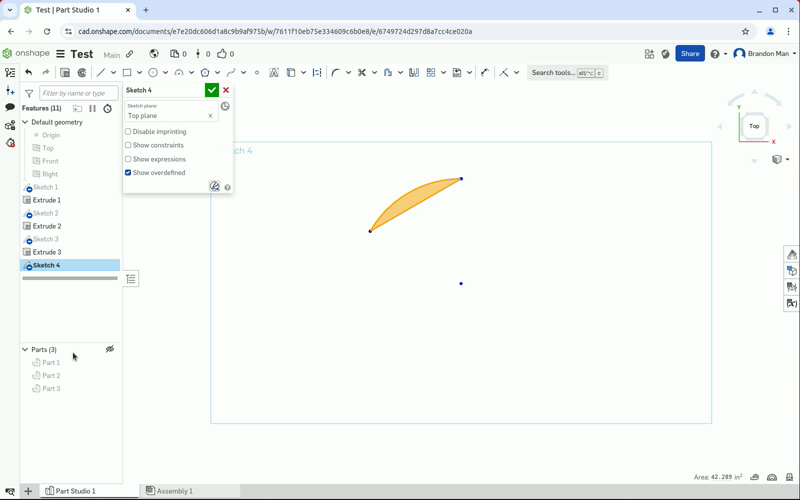
key(shift+e)
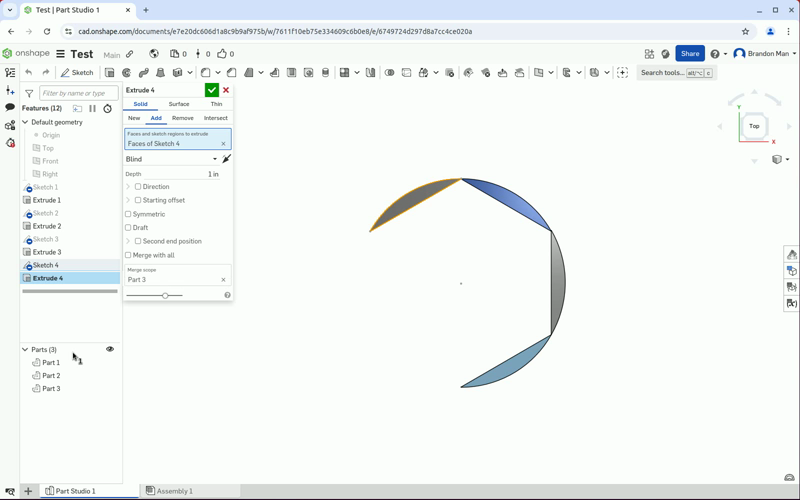
mouse_move(143, 106)
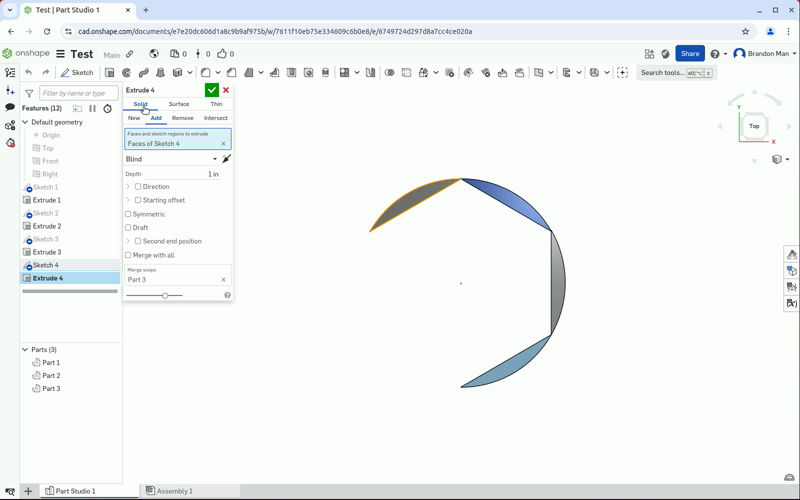
click(143, 106)
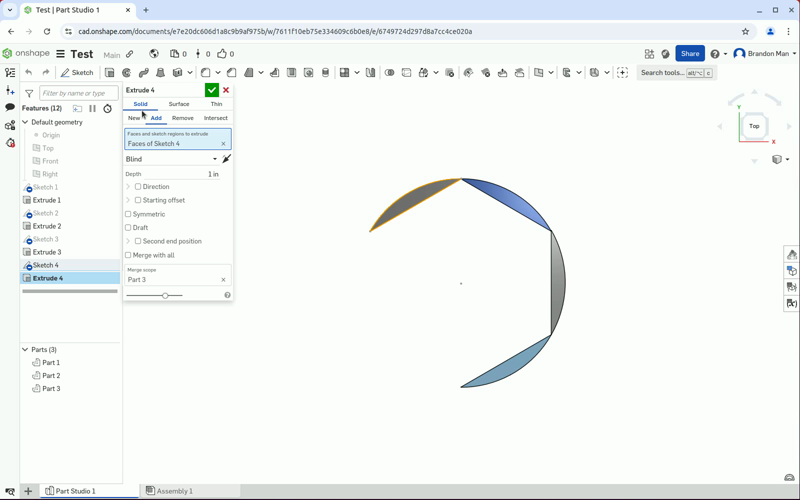
mouse_move(137, 120)
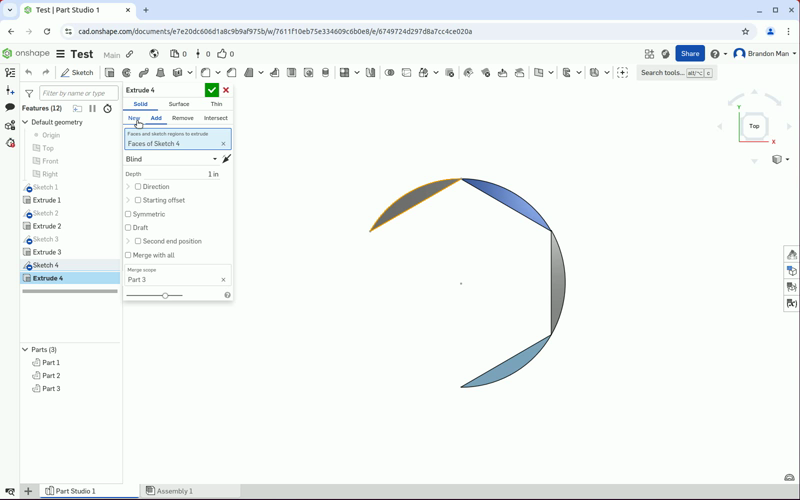
click(137, 120)
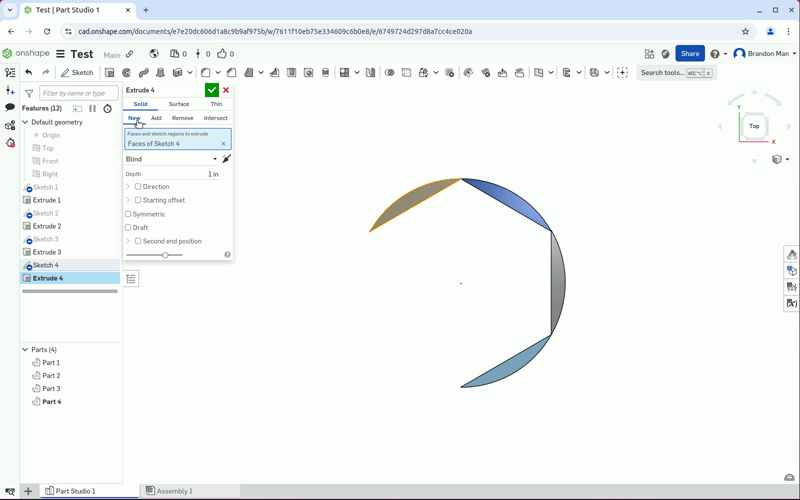
key(tab, 4)
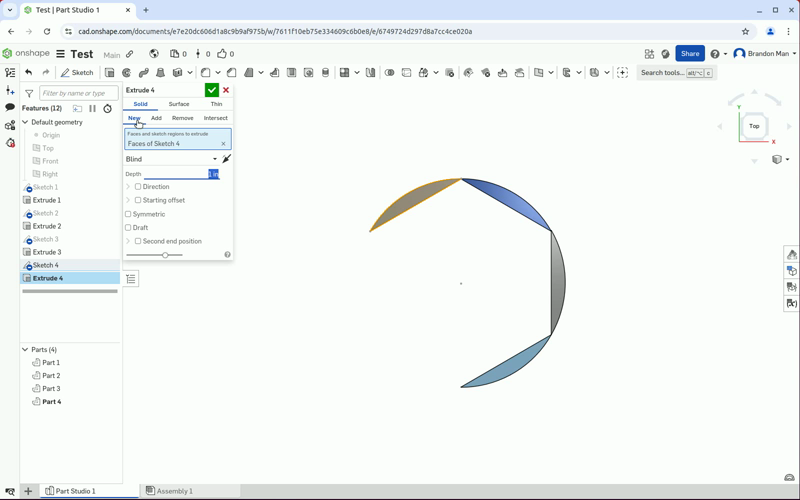
text(4.333)
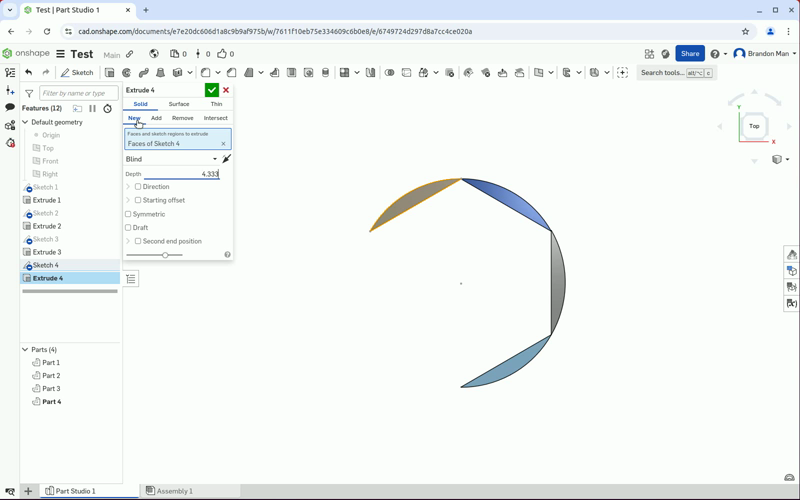
key(enter)
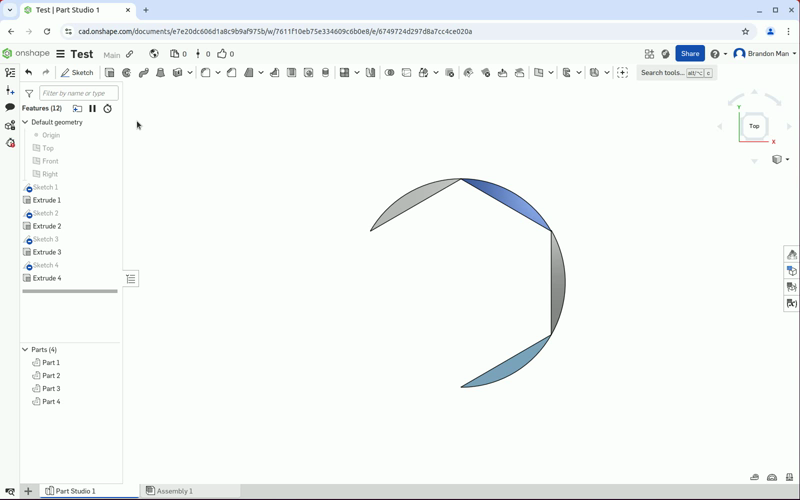
key(shift+h)
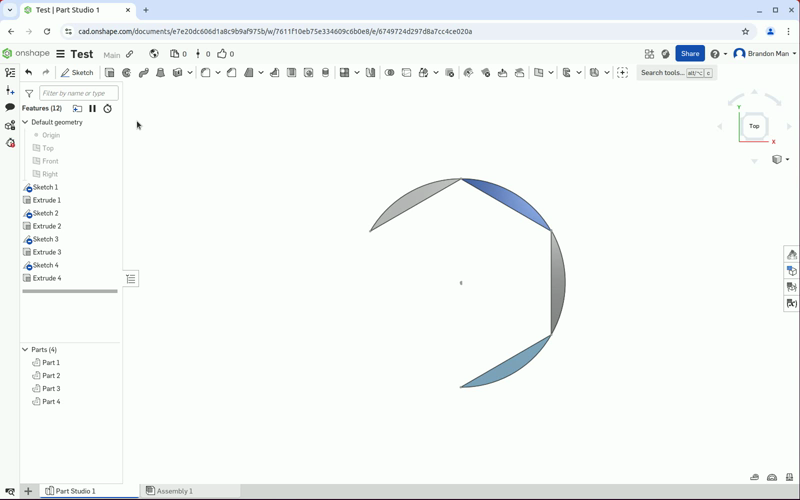
key(shift+h)
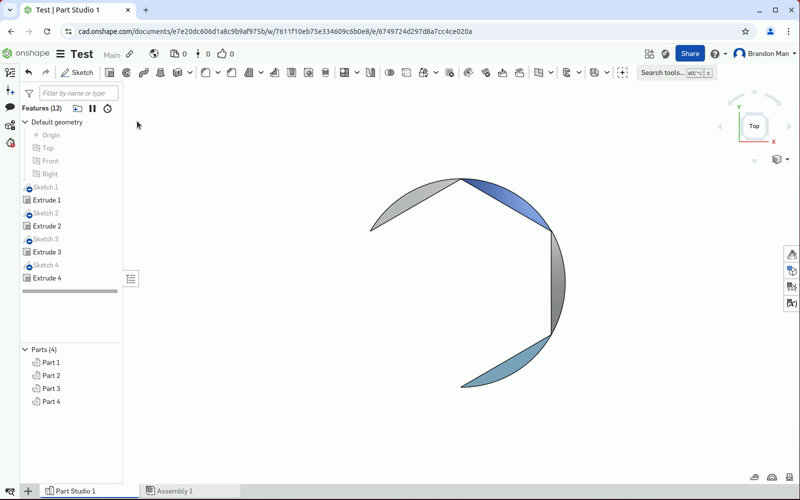
mouse_move(73, 189)
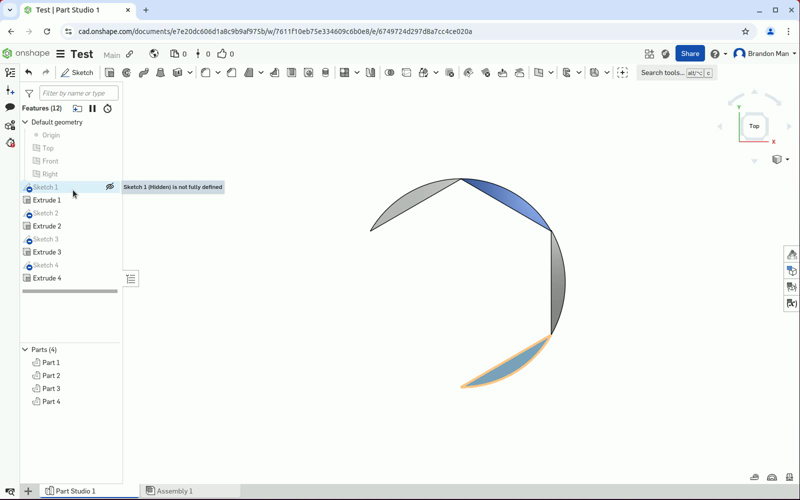
click(73, 189)
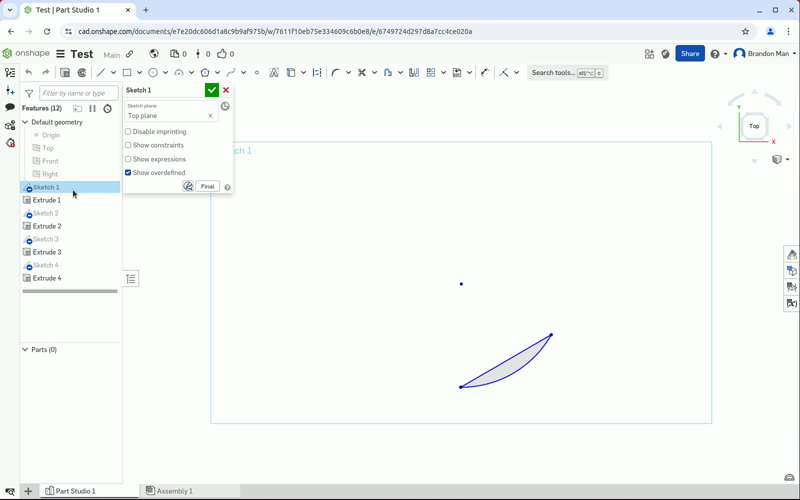
mouse_move(229, 92)
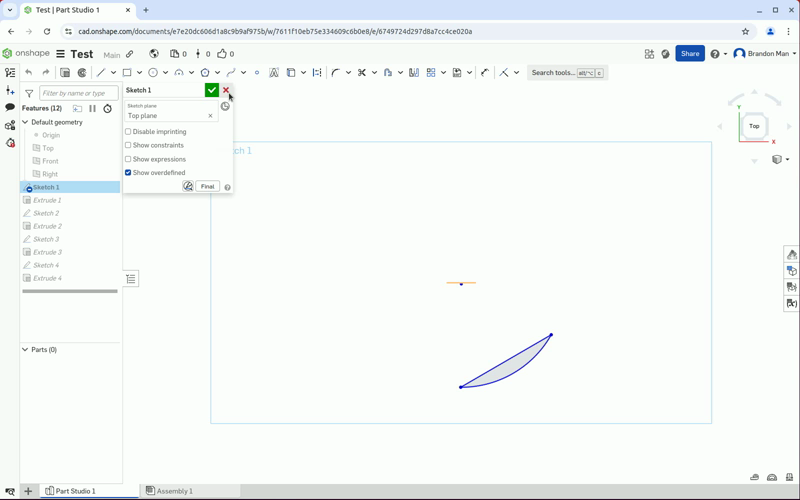
click(229, 92)
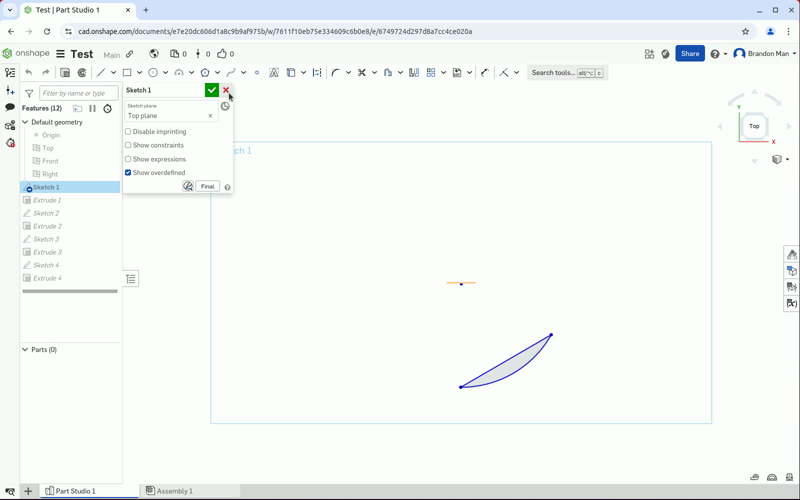
key(shift+s)
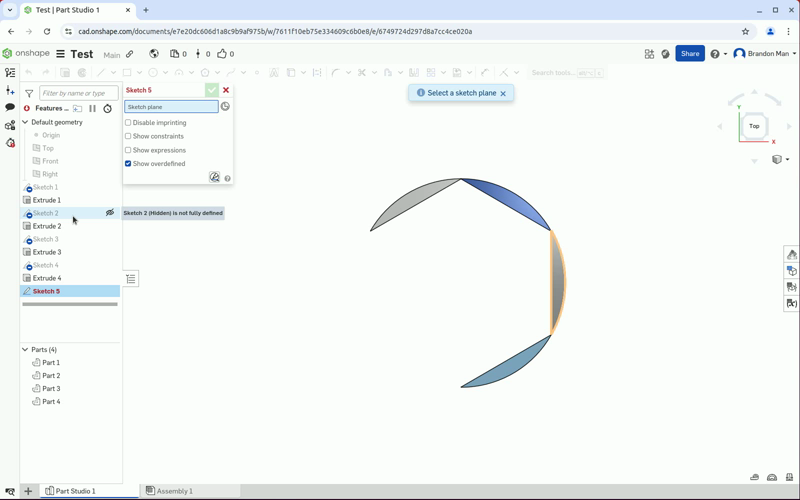
scroll(3)
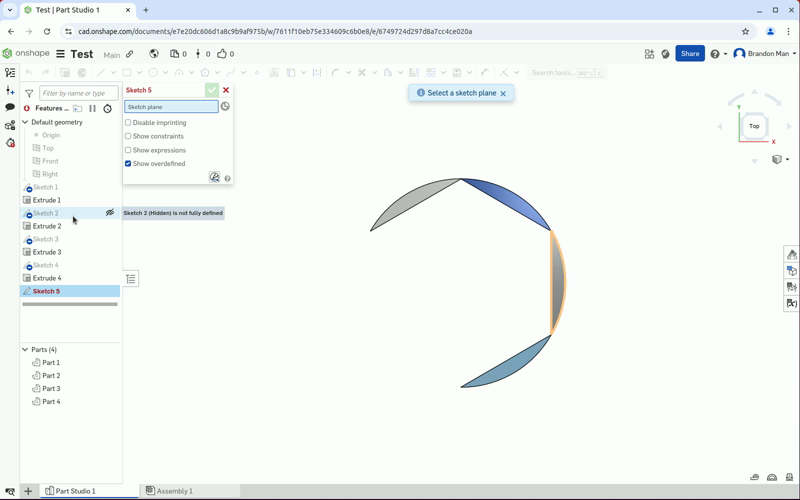
mouse_move(73, 150)
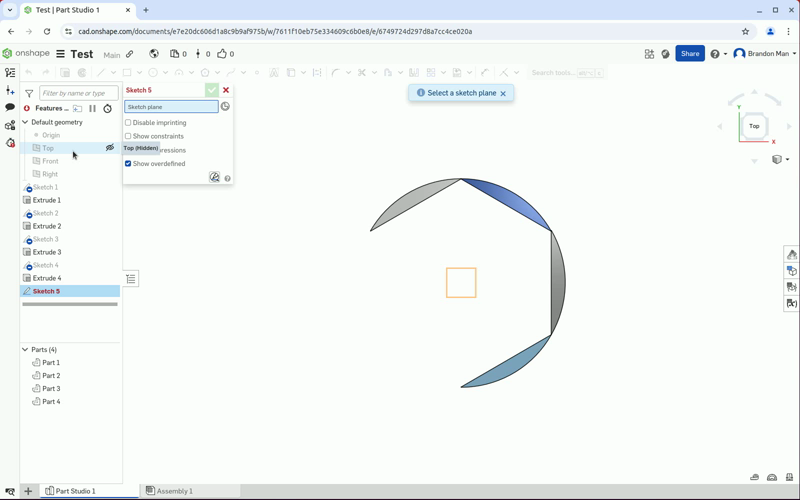
click(73, 150)
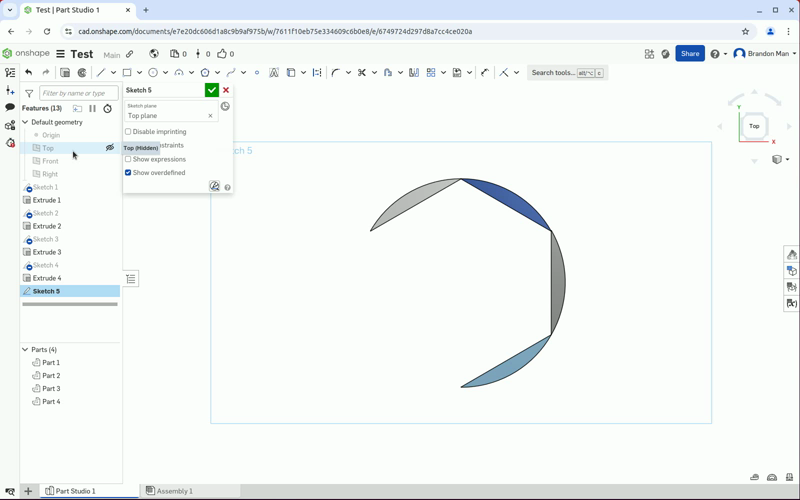
mouse_move(73, 352)
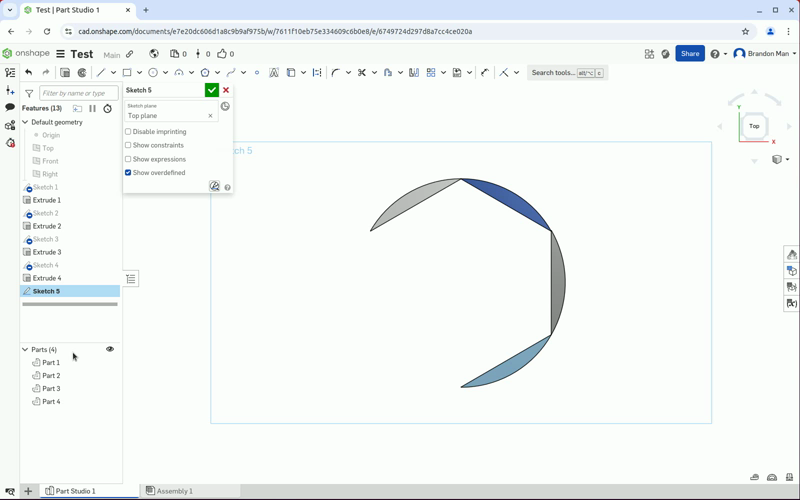
key(y)
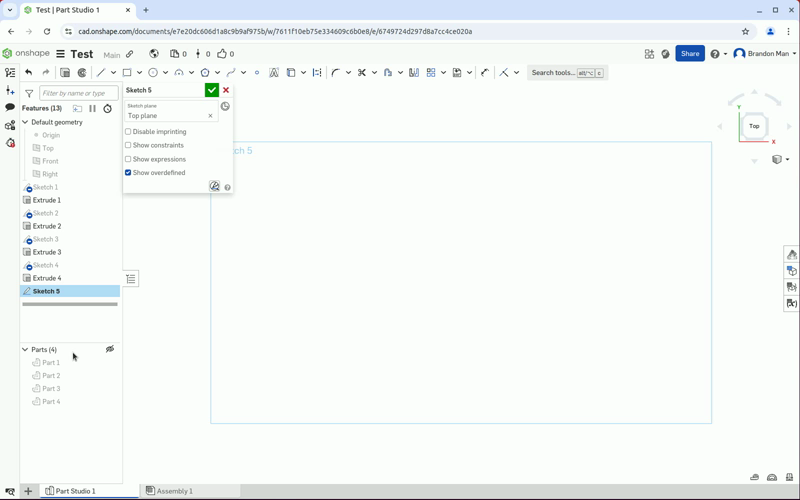
key(l)
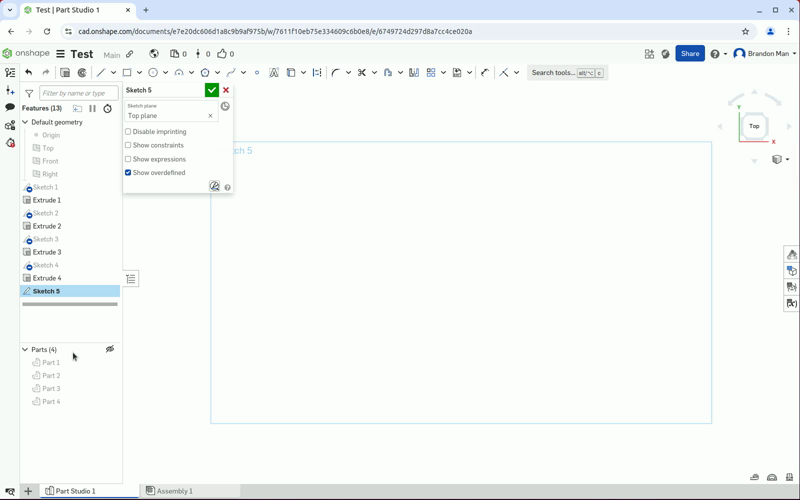
key_down(shift)
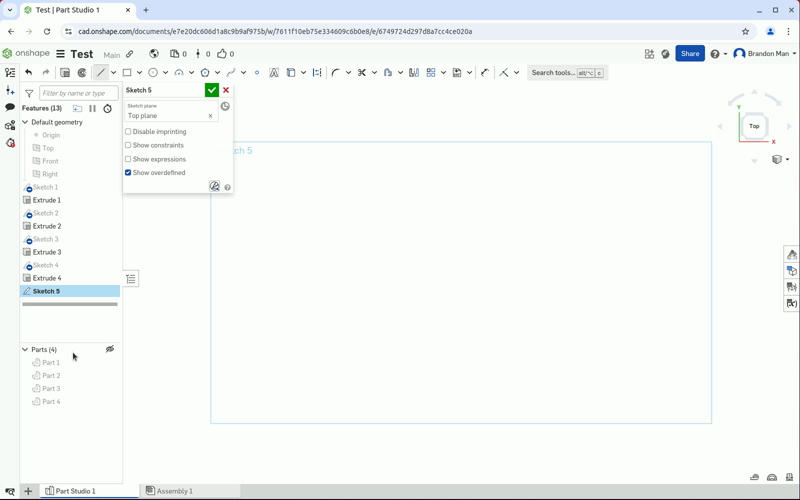
mouse_move(370, 334)
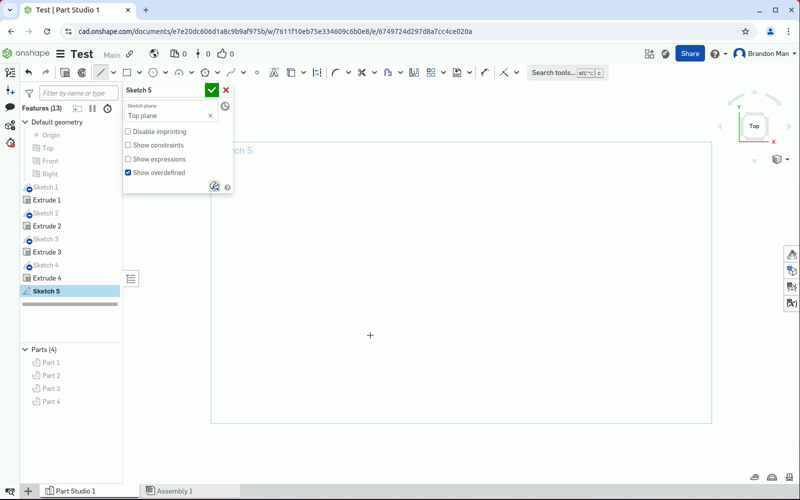
click(370, 334)
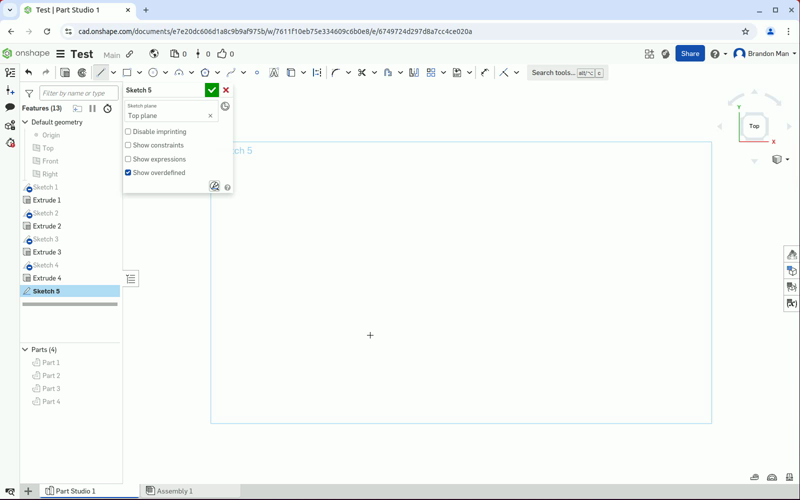
key_up(shift)
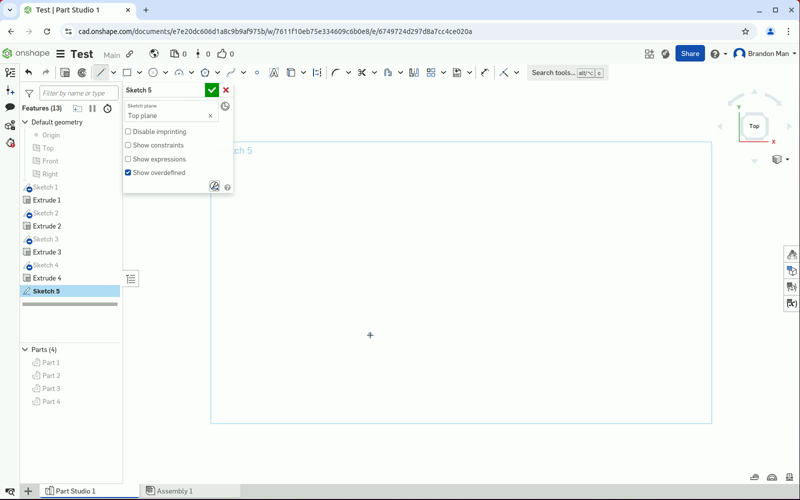
key_down(shift)
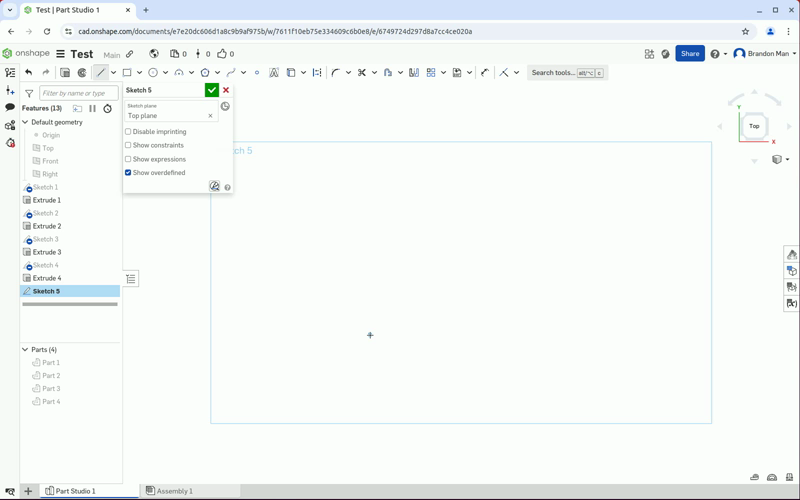
mouse_move(370, 230)
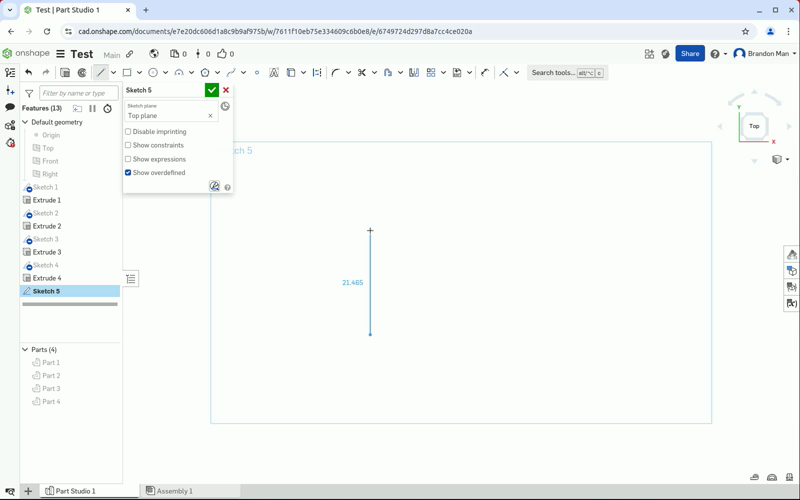
click(370, 230)
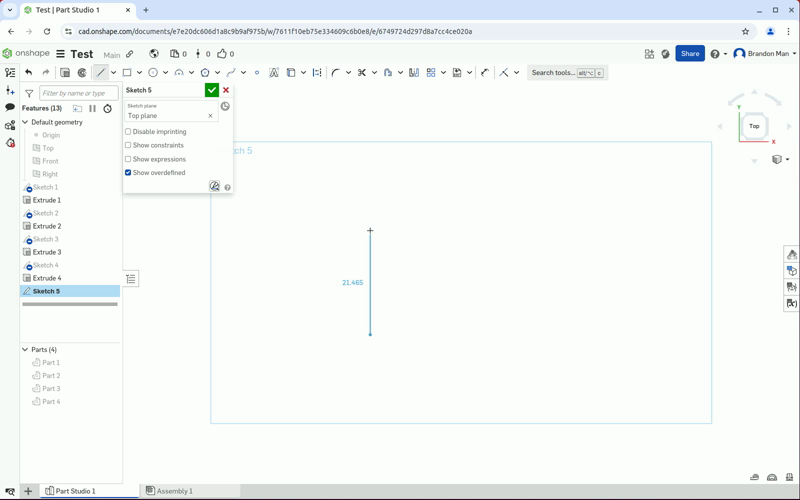
key_up(shift)
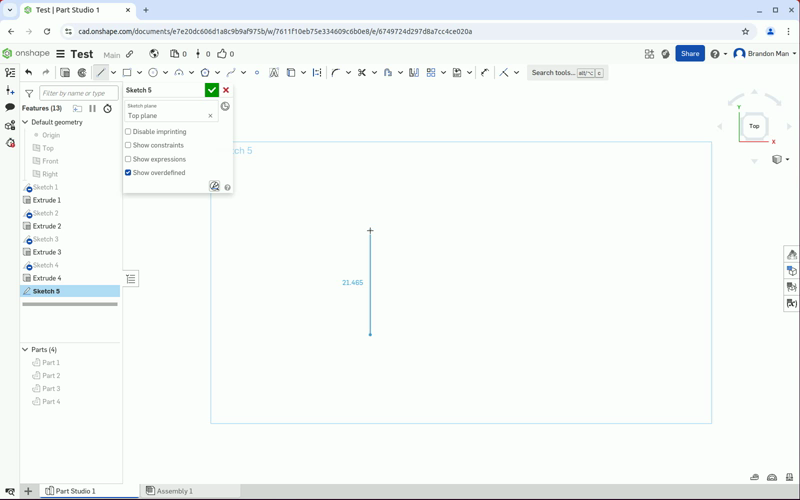
key(esc)
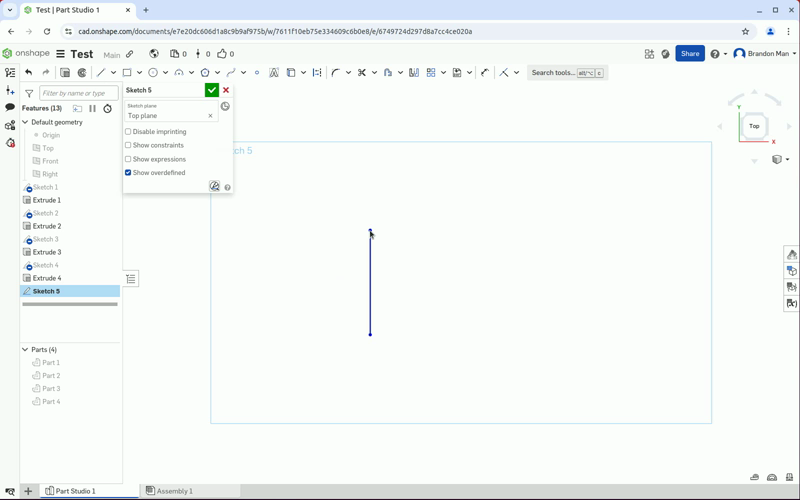
key(a)
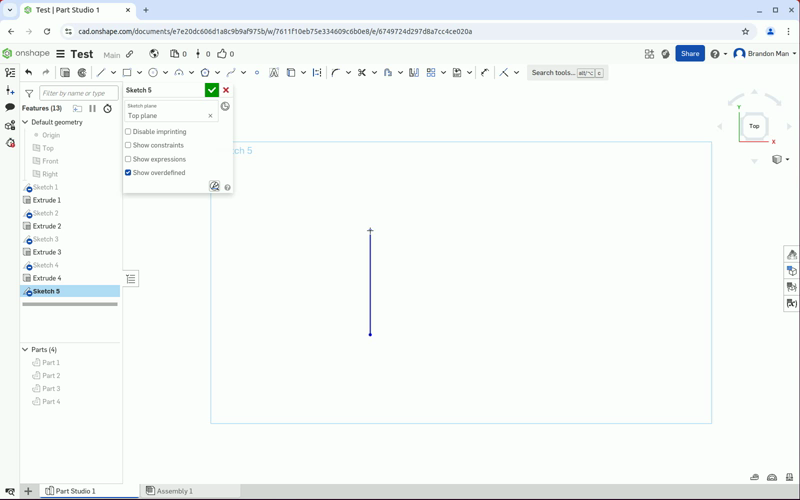
mouse_move(370, 230)
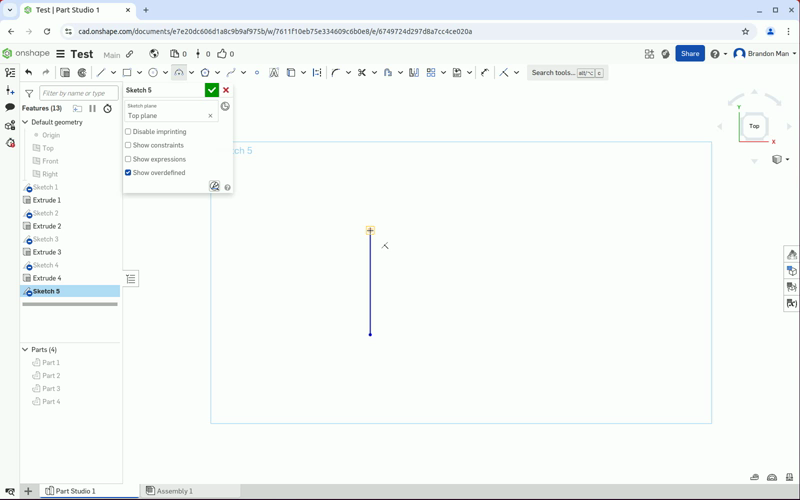
click(370, 230)
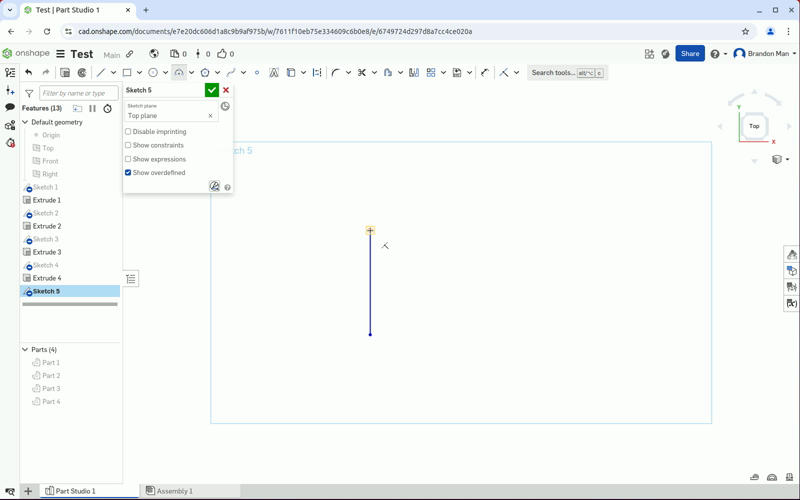
mouse_move(370, 334)
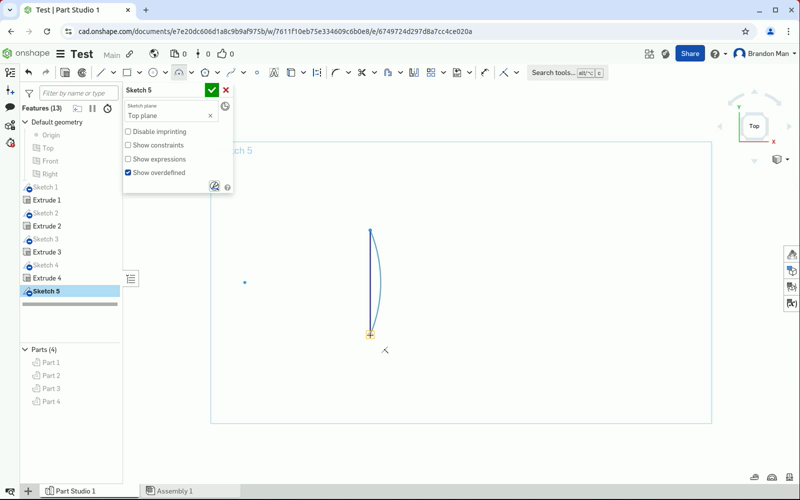
click(370, 334)
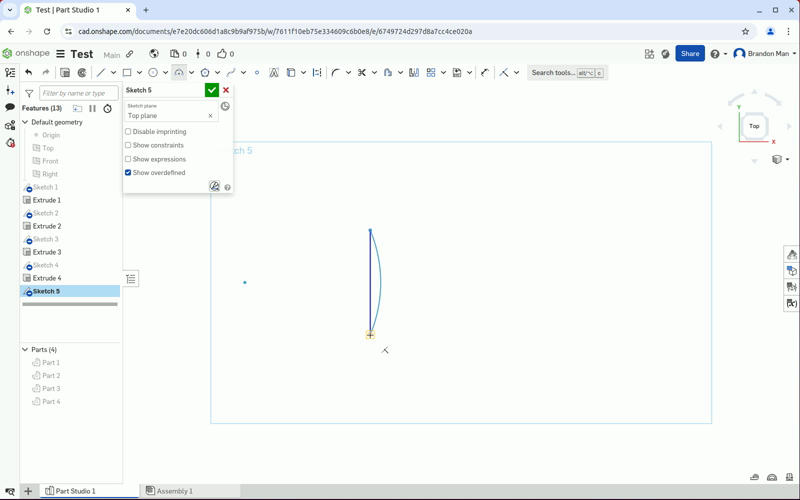
key_down(shift)
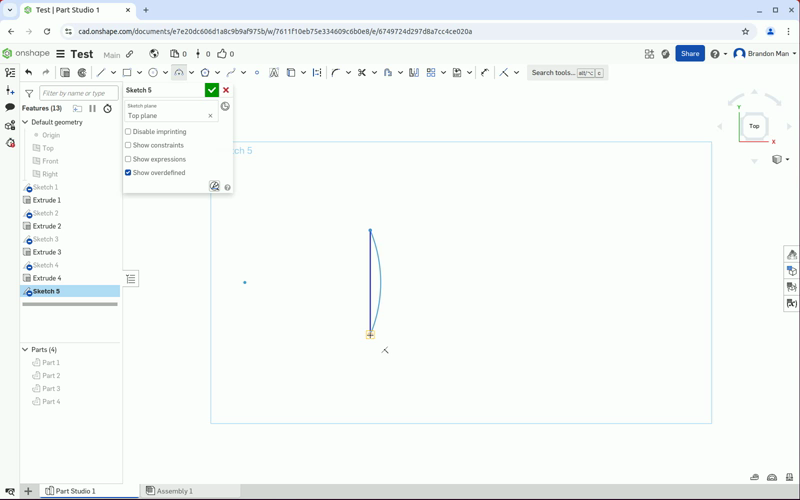
mouse_move(356, 282)
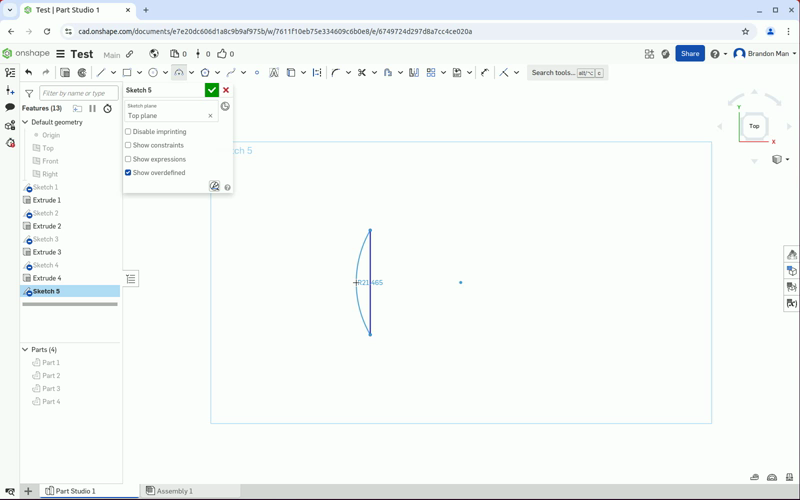
click(356, 282)
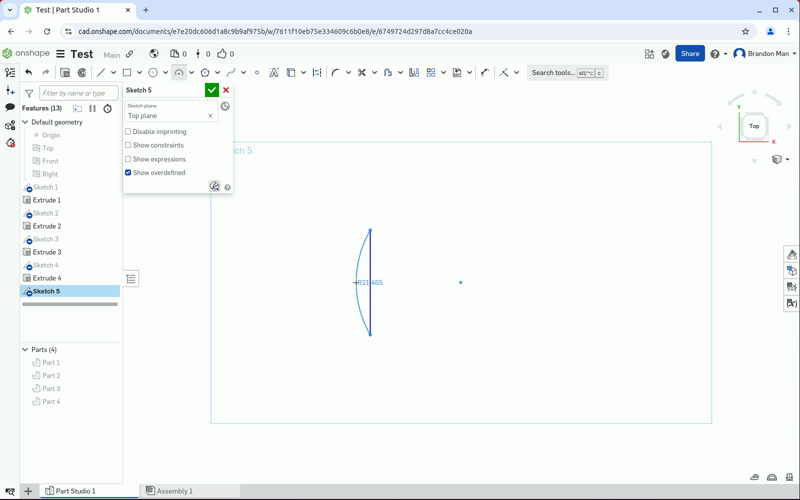
key_up(shift)
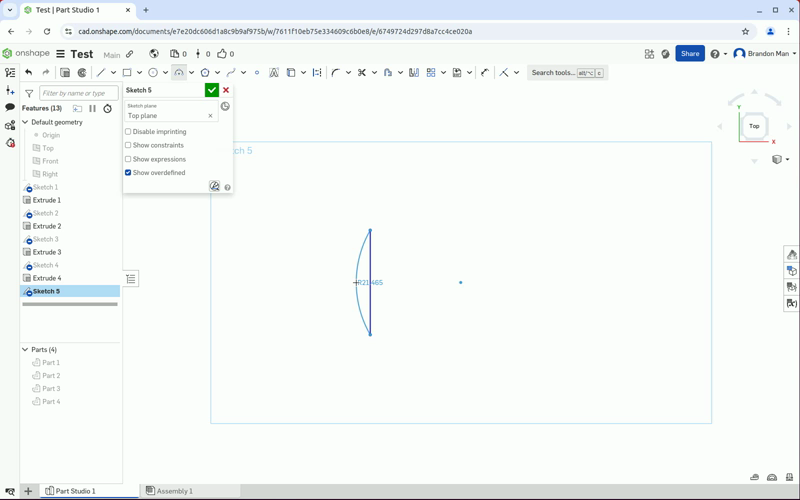
key(esc)
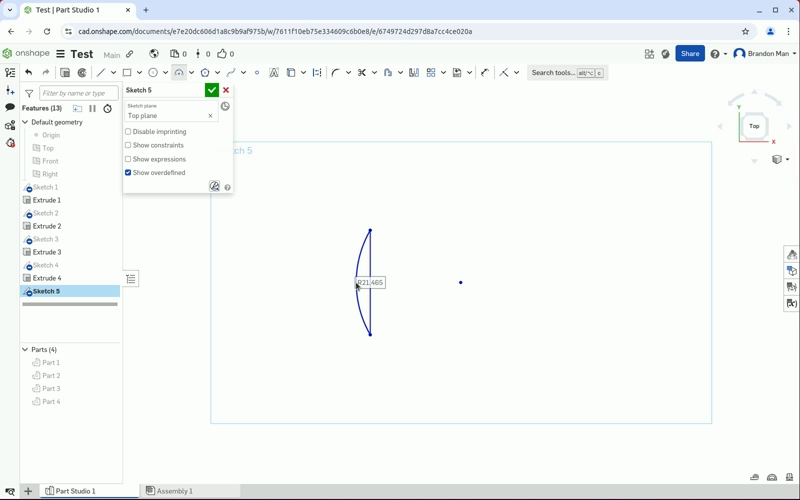
mouse_move(361, 297)
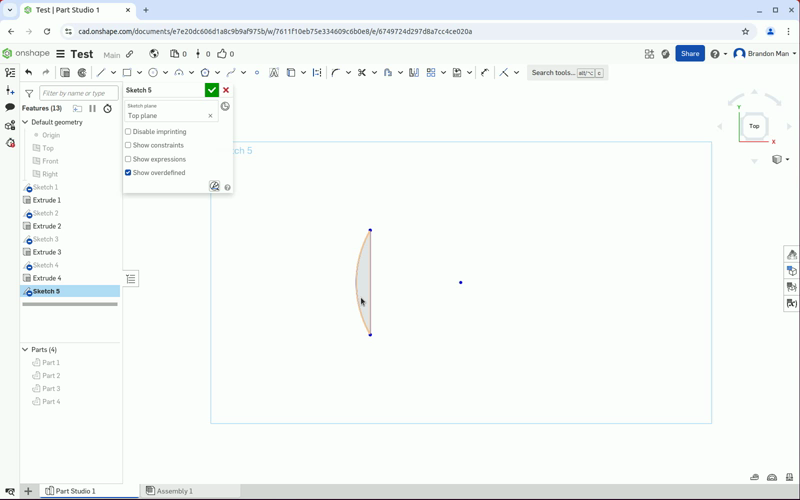
scroll(6)
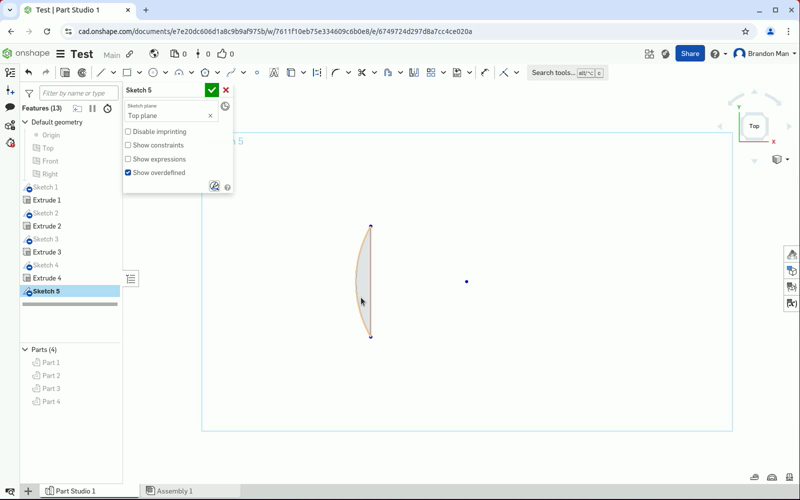
scroll(6)
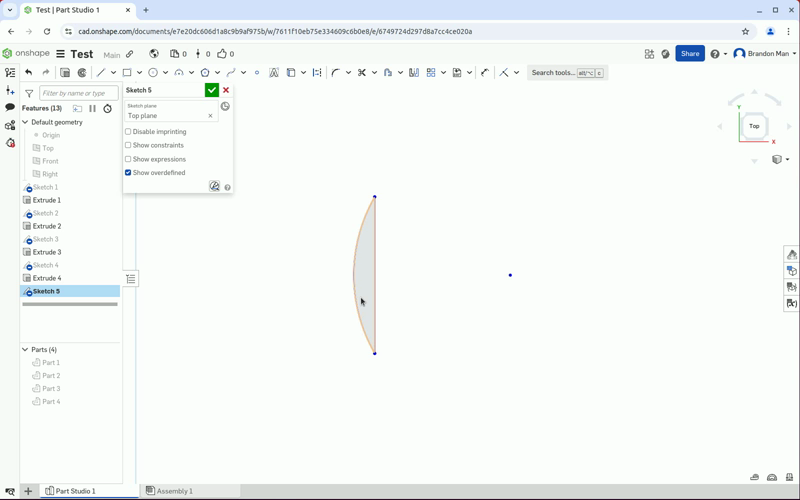
scroll(6)
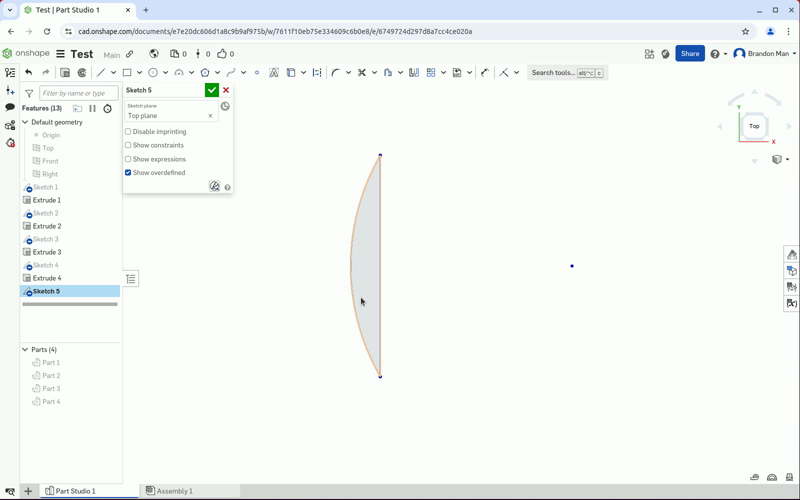
scroll(6)
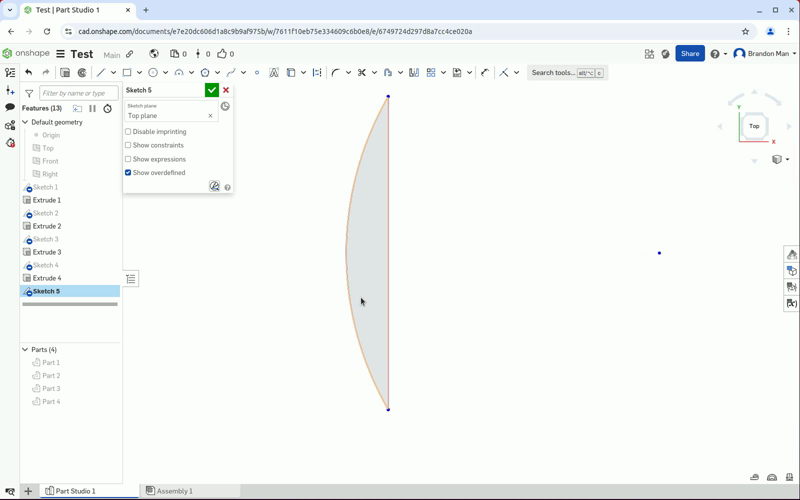
scroll(6)
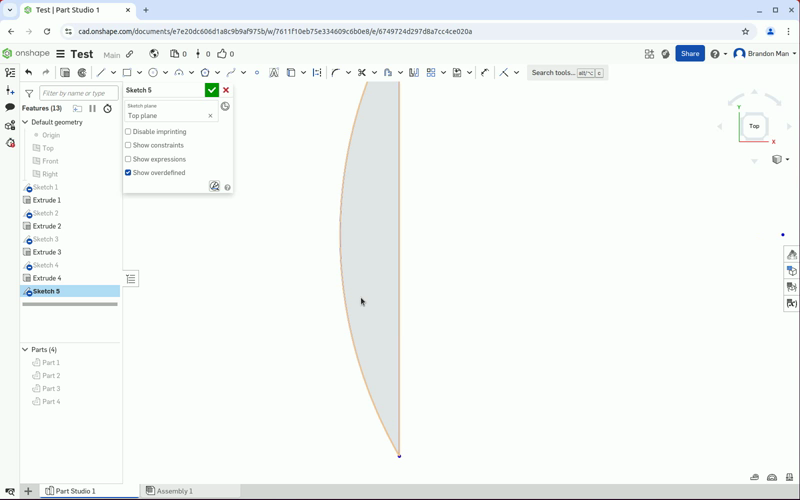
scroll(6)
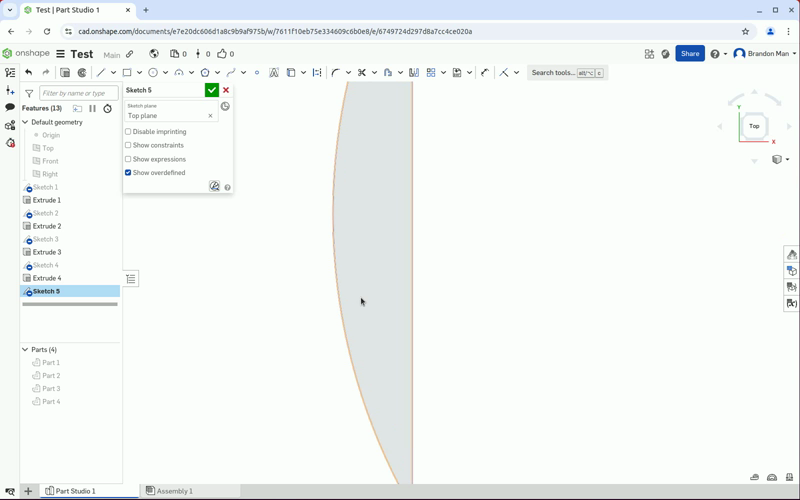
scroll(6)
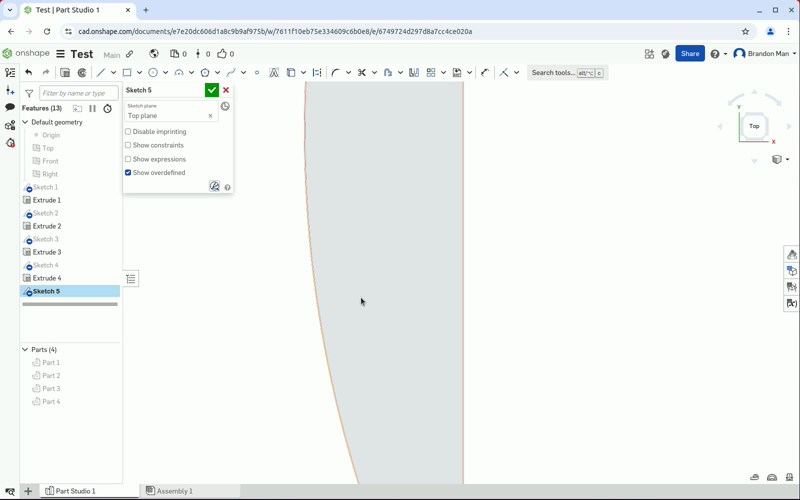
click(361, 297)
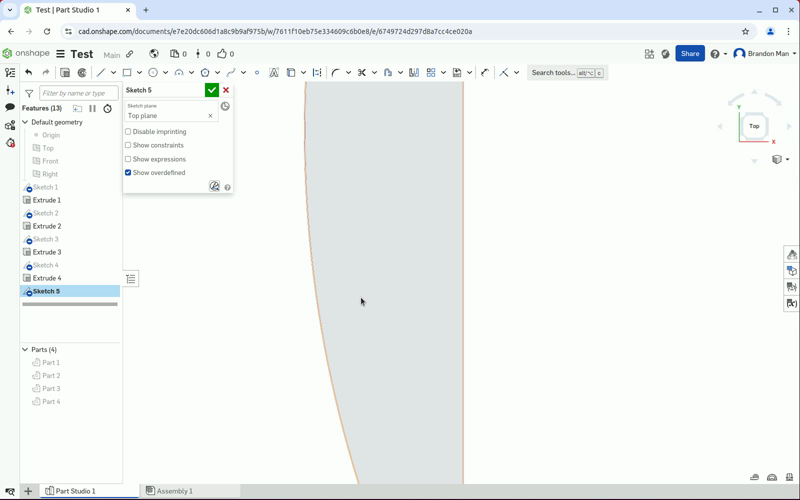
scroll(-6)
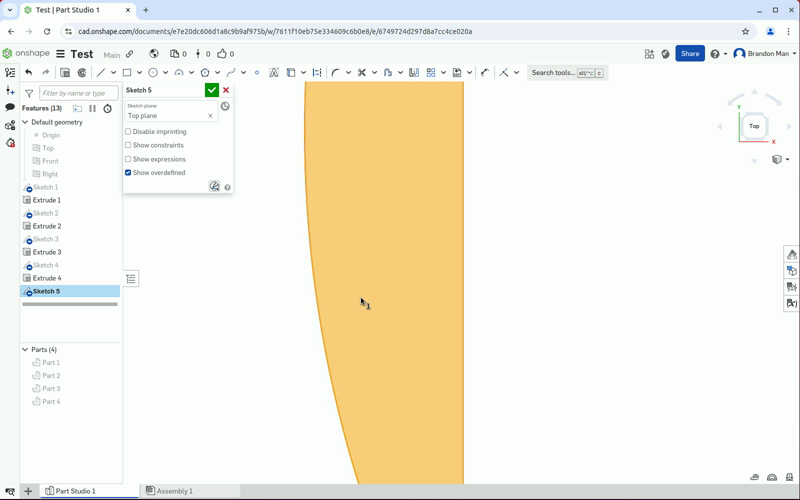
scroll(-6)
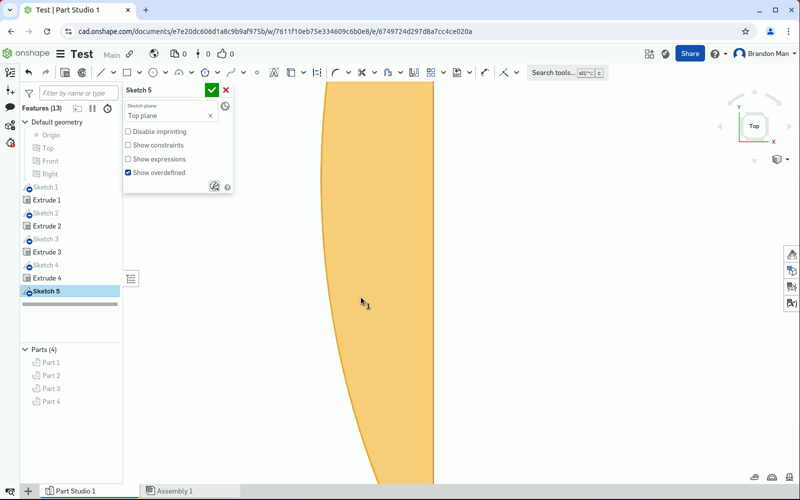
scroll(-6)
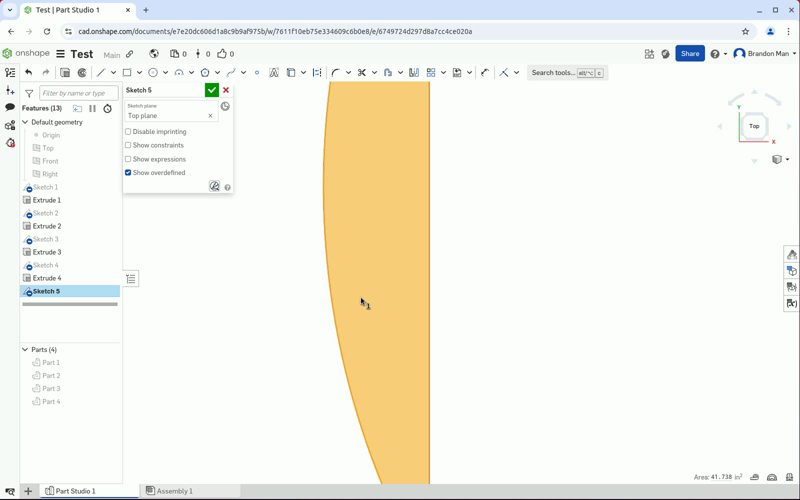
scroll(-6)
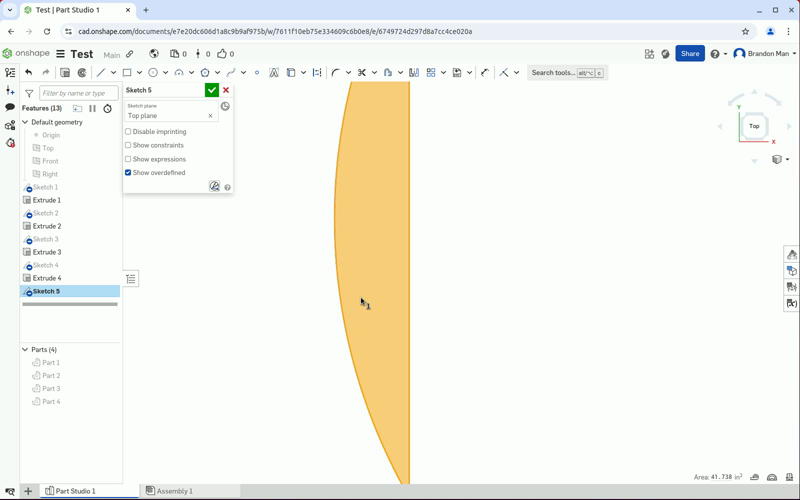
scroll(-6)
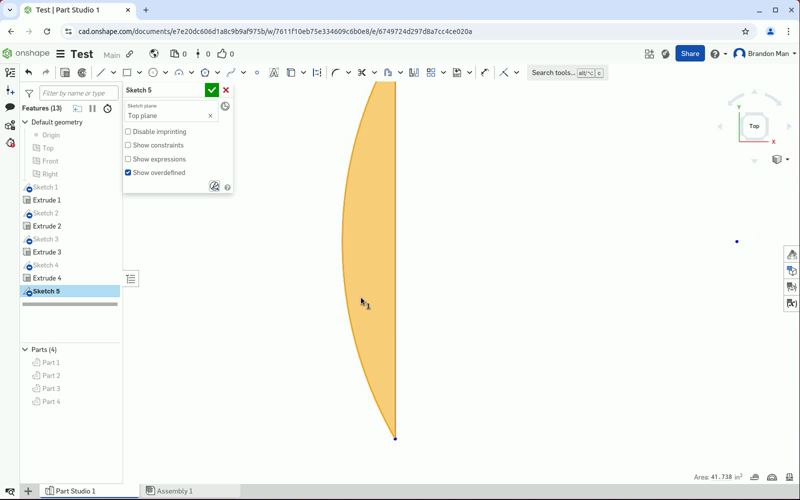
scroll(-6)
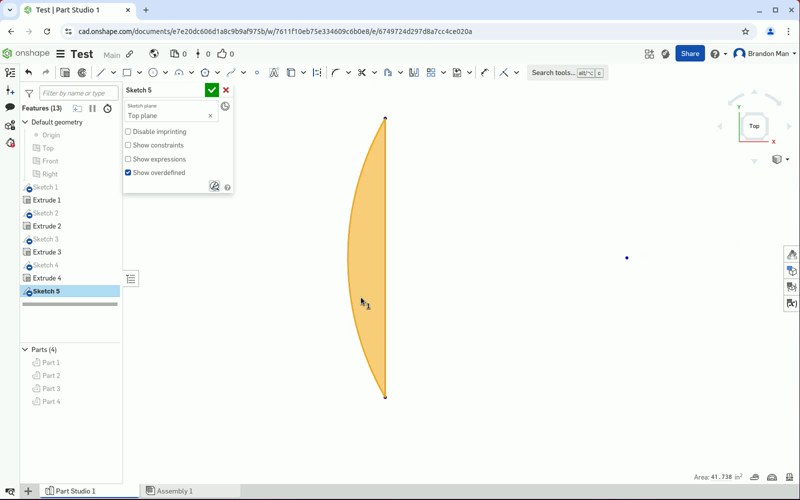
scroll(-6)
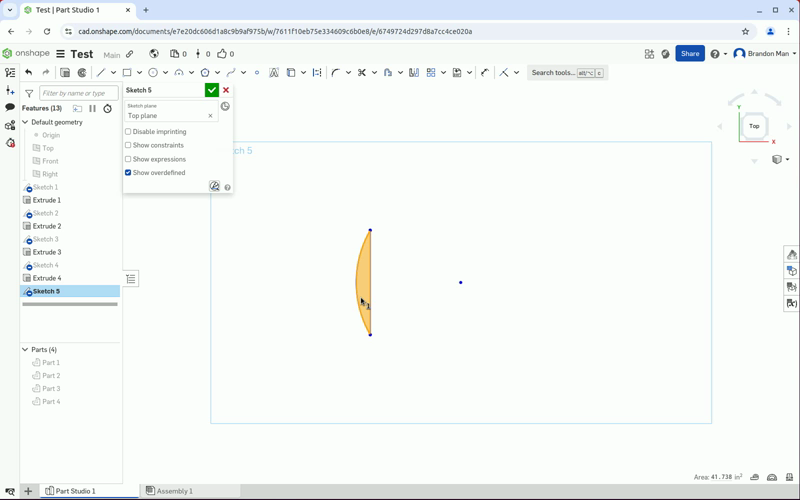
mouse_move(73, 352)
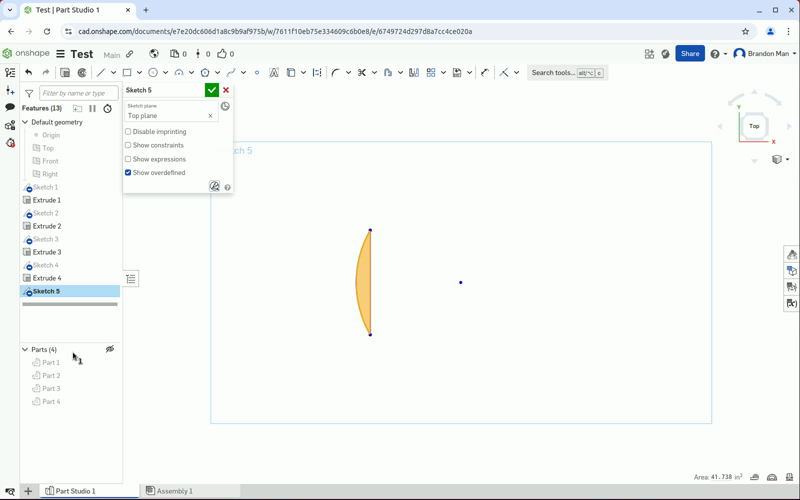
key(shift+y)
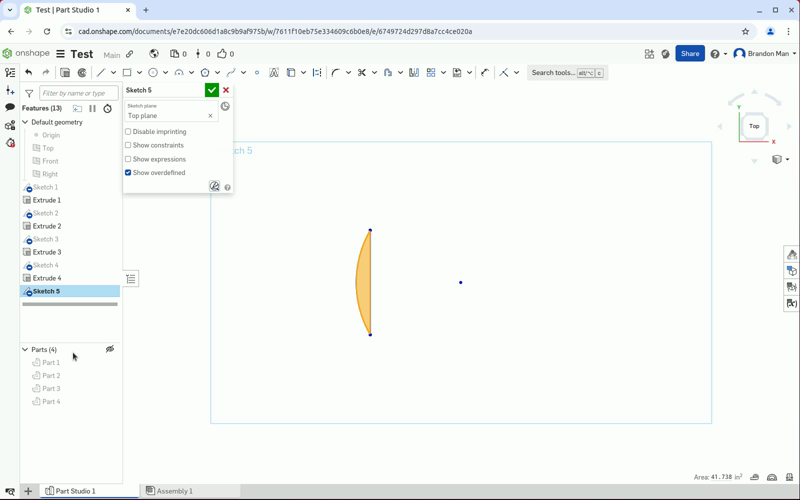
key(shift+e)
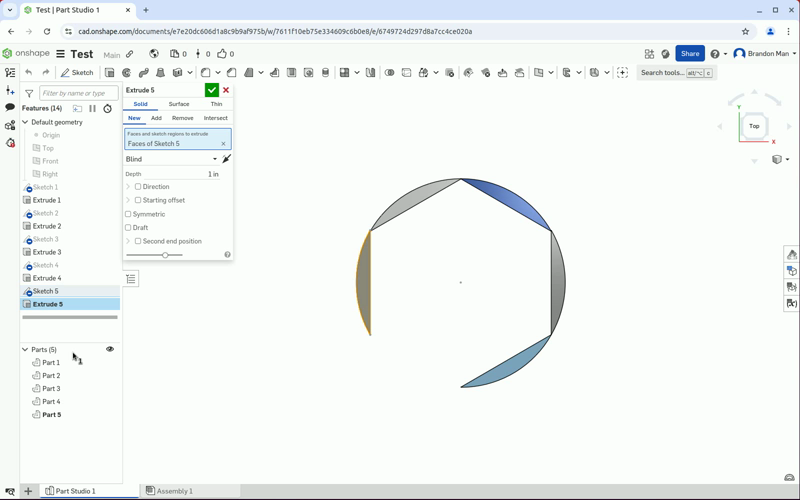
mouse_move(143, 106)
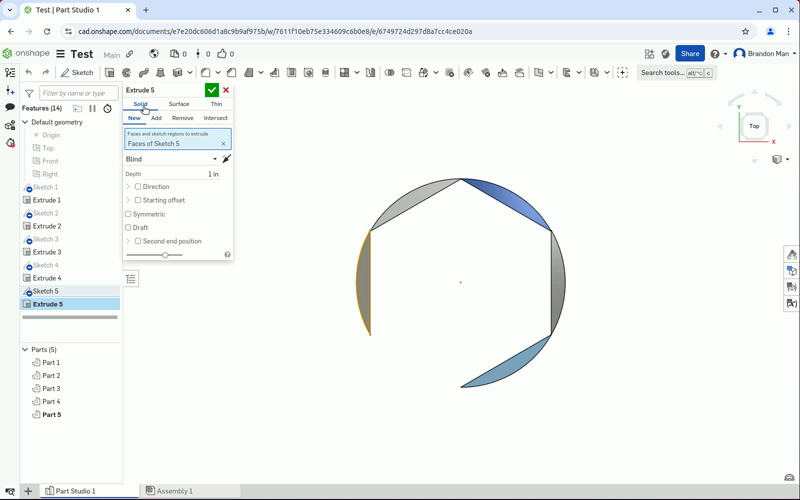
click(143, 106)
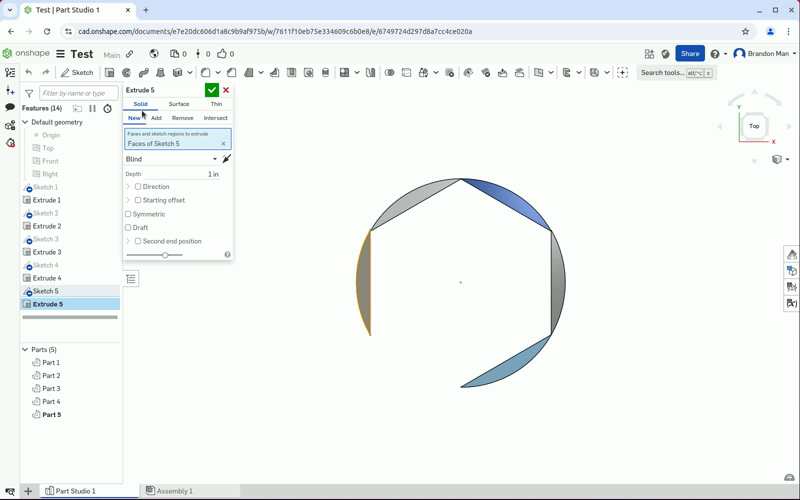
mouse_move(137, 120)
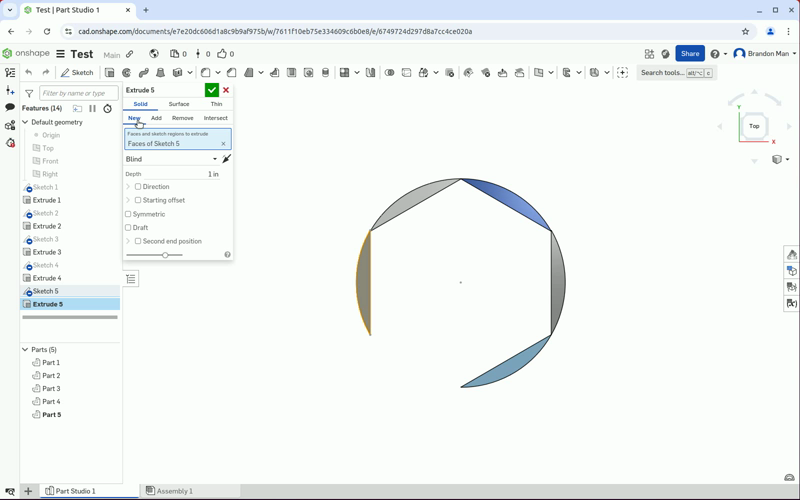
click(137, 120)
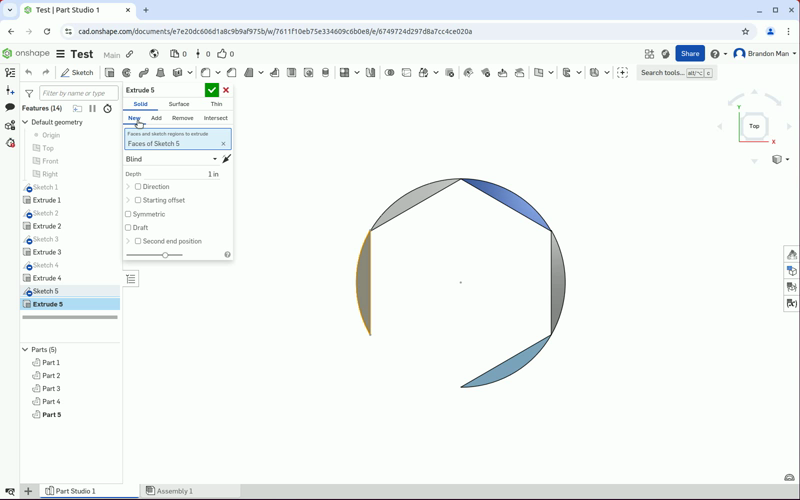
key(tab, 4)
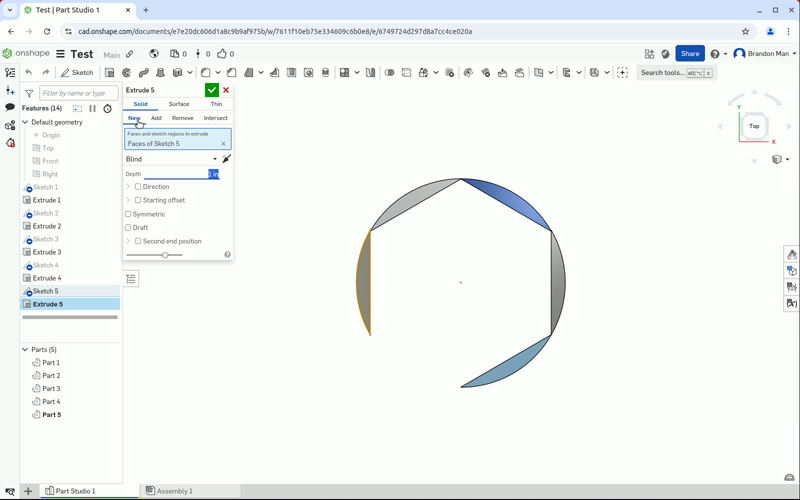
text(4.333)
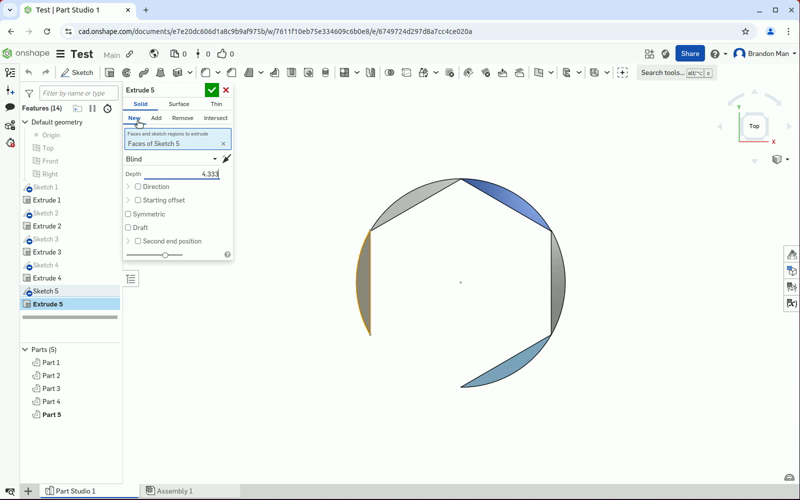
key(enter)
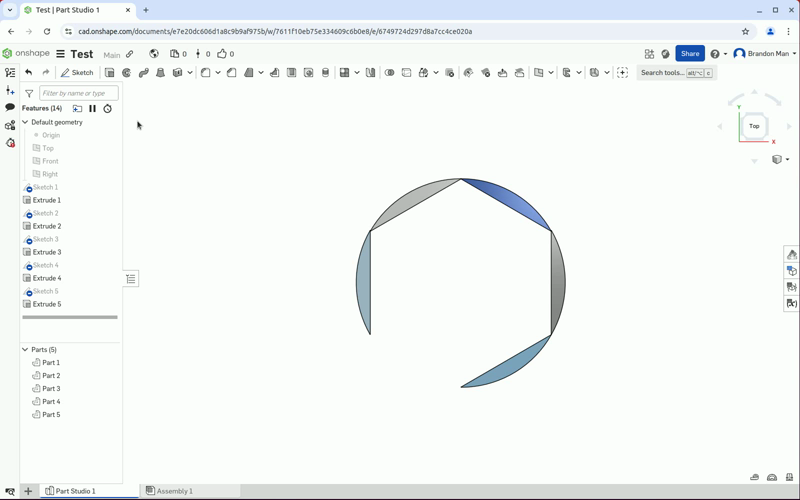
key(shift+h)
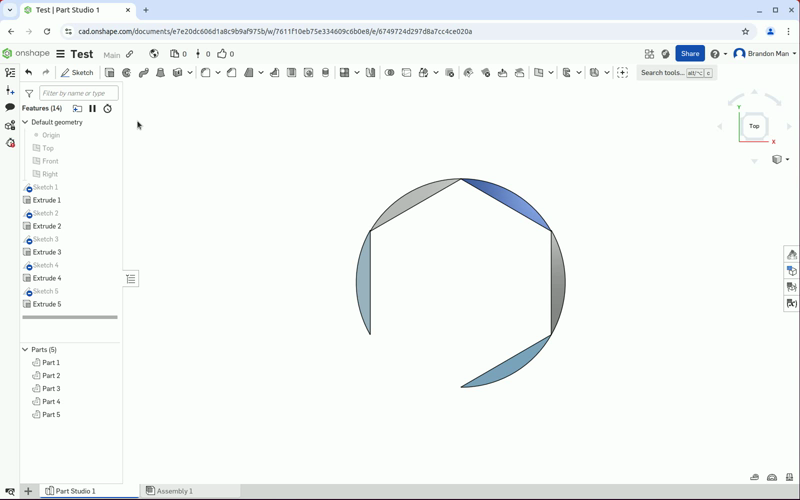
key(shift+h)
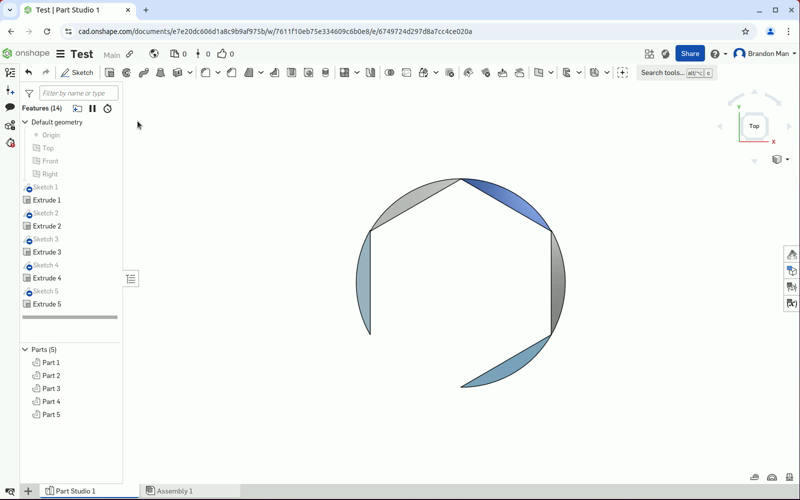
mouse_move(73, 189)
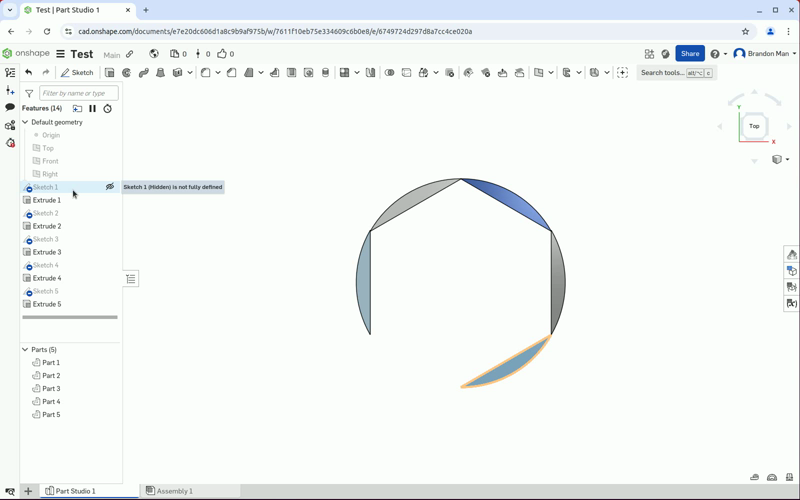
click(73, 189)
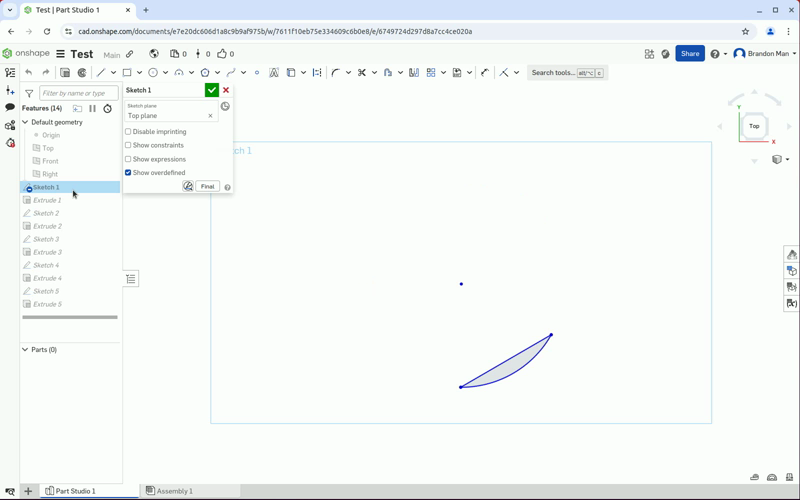
mouse_move(229, 92)
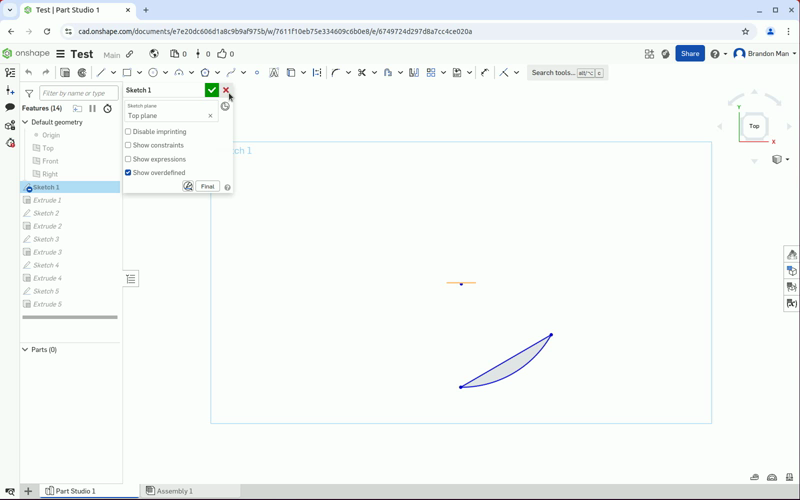
click(229, 92)
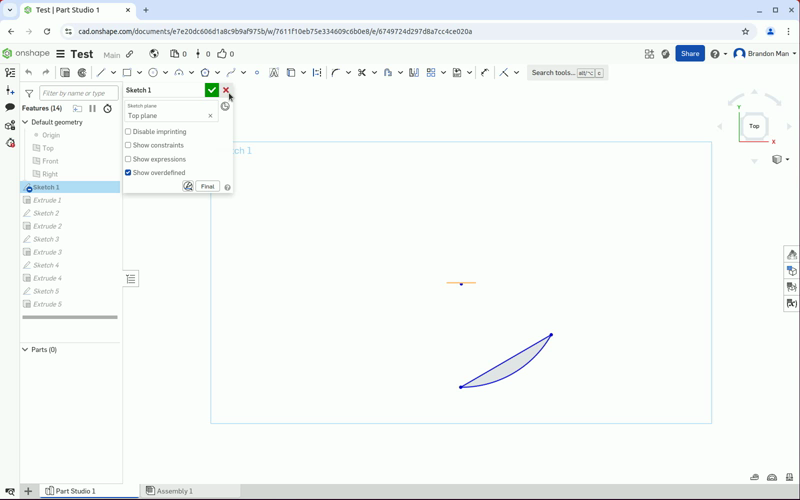
key(shift+s)
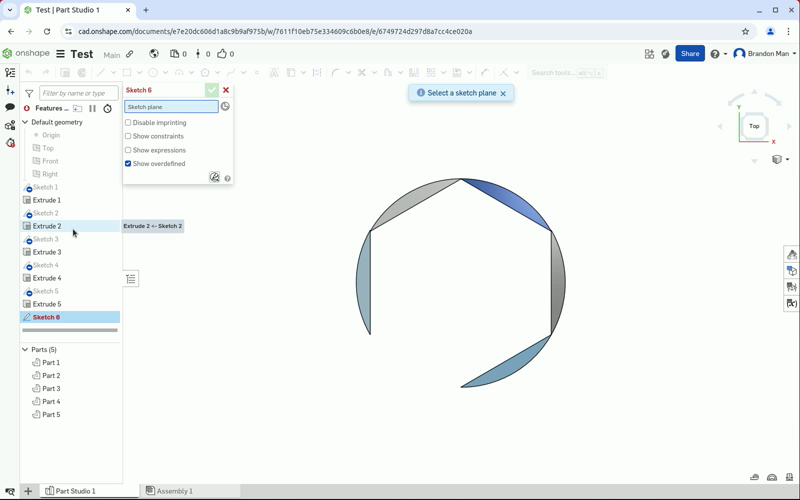
scroll(3)
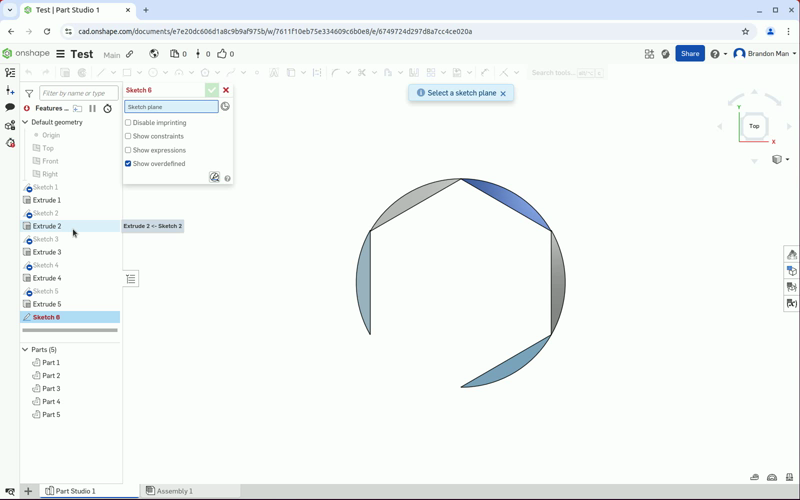
mouse_move(73, 150)
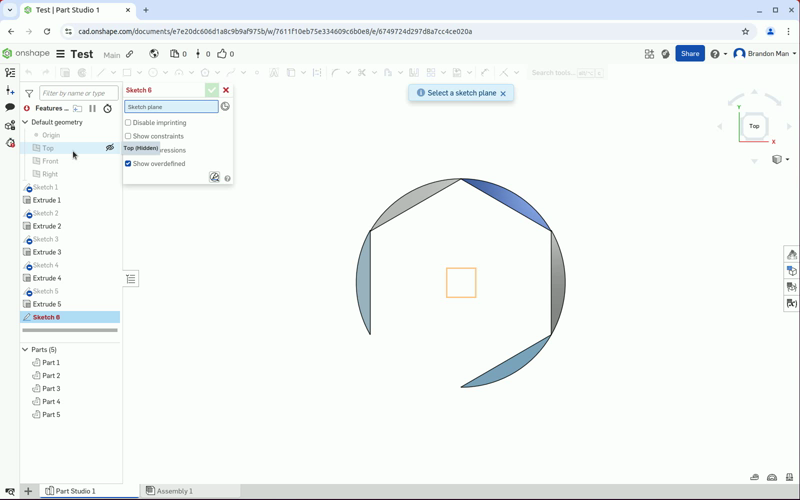
click(73, 150)
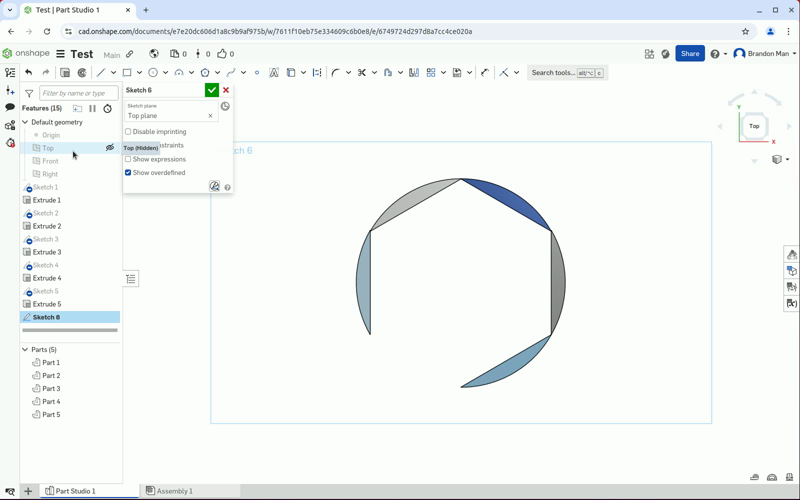
mouse_move(73, 352)
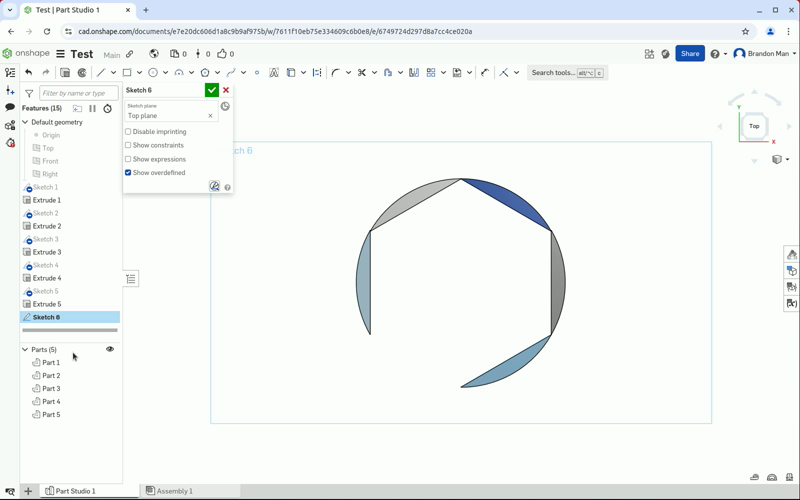
key(y)
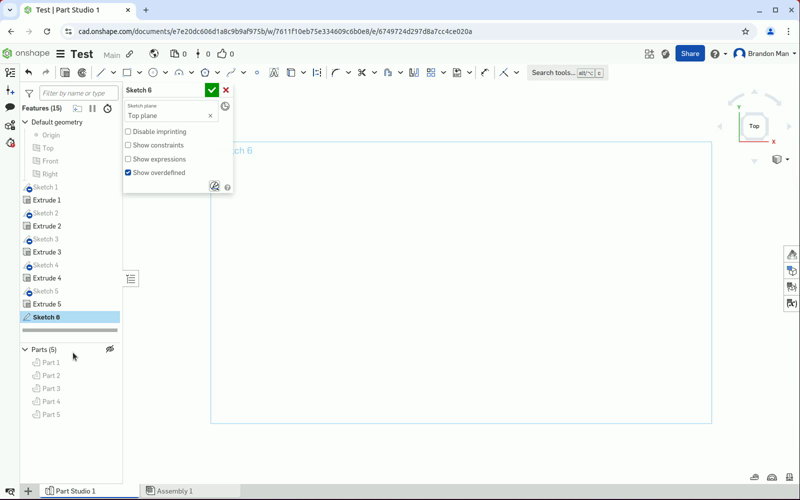
key(a)
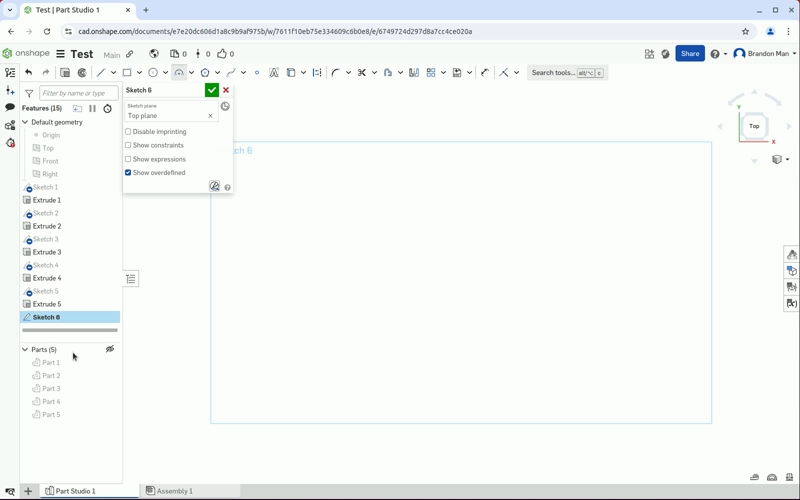
key_down(shift)
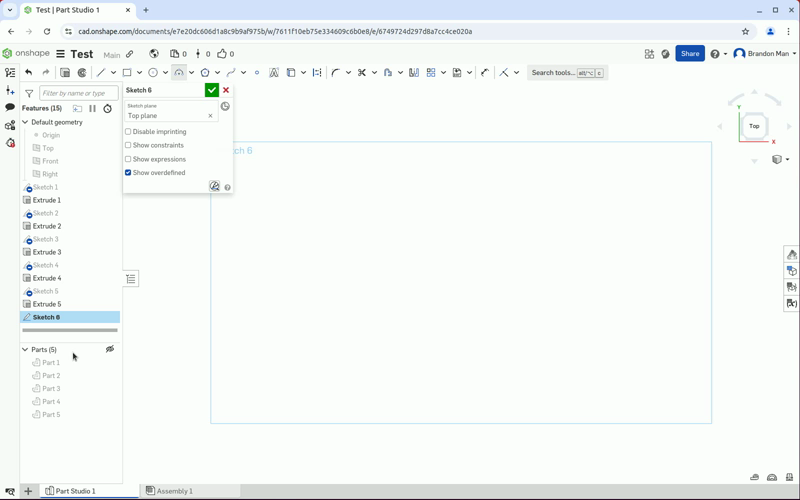
mouse_move(370, 334)
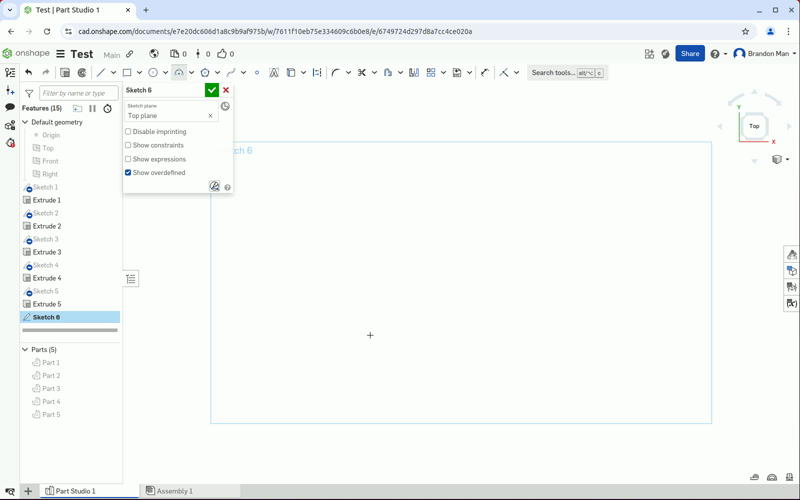
click(370, 334)
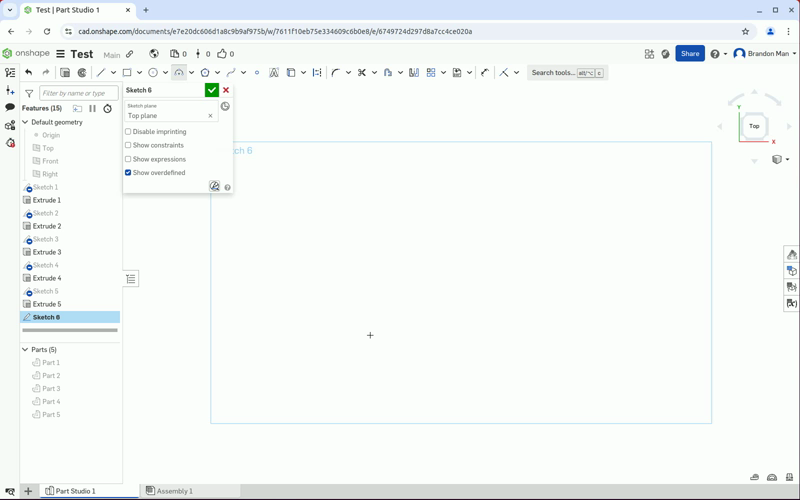
key_up(shift)
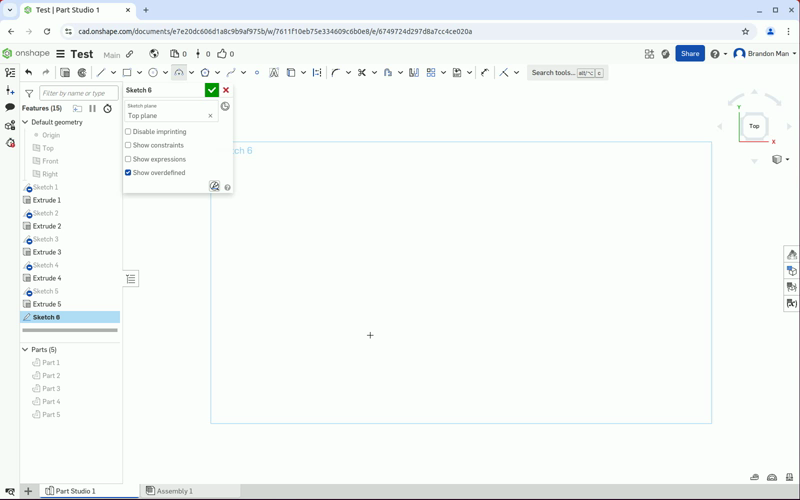
key_down(shift)
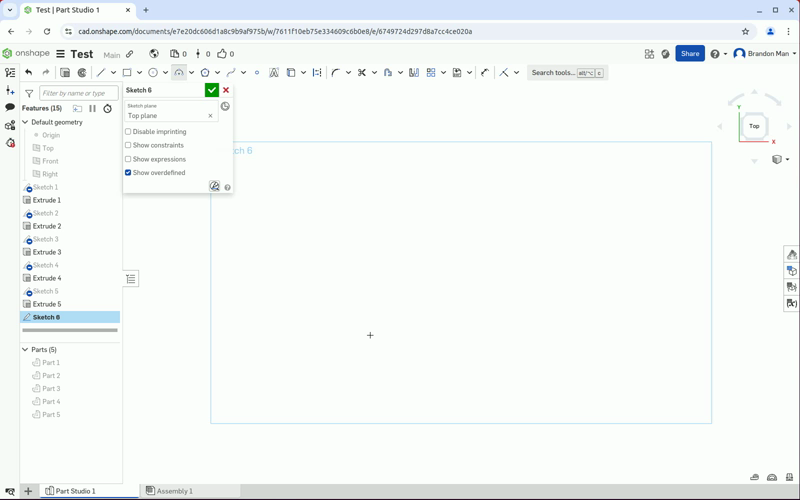
mouse_move(461, 387)
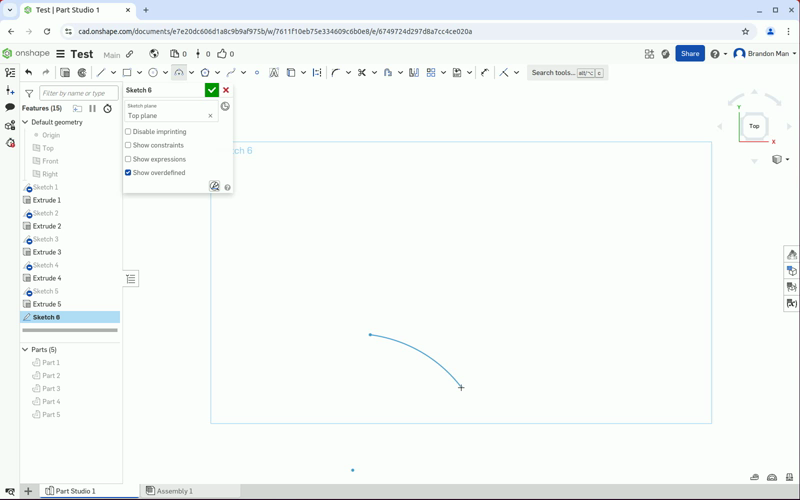
click(461, 387)
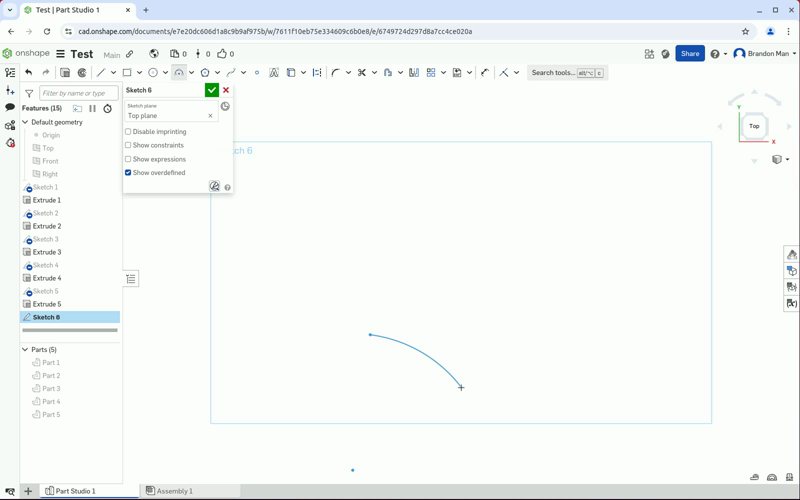
mouse_move(408, 372)
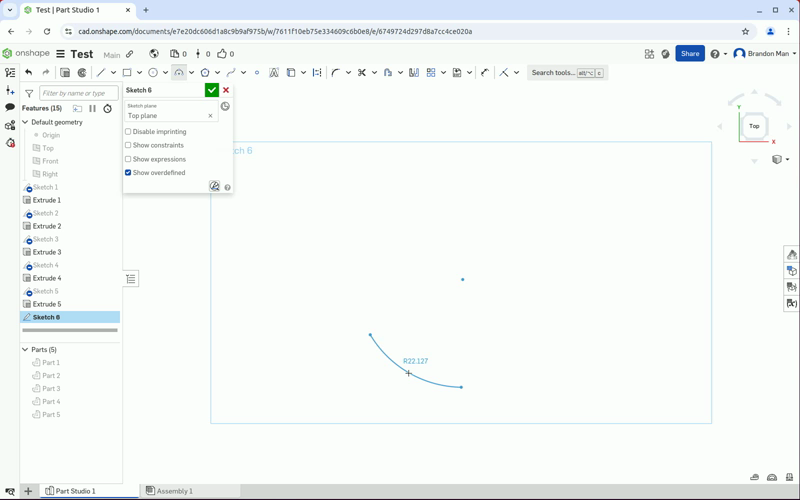
click(408, 372)
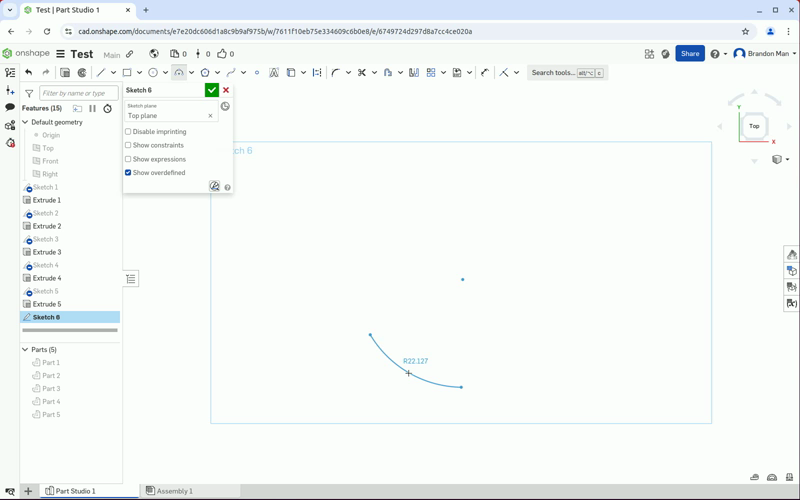
key_up(shift)
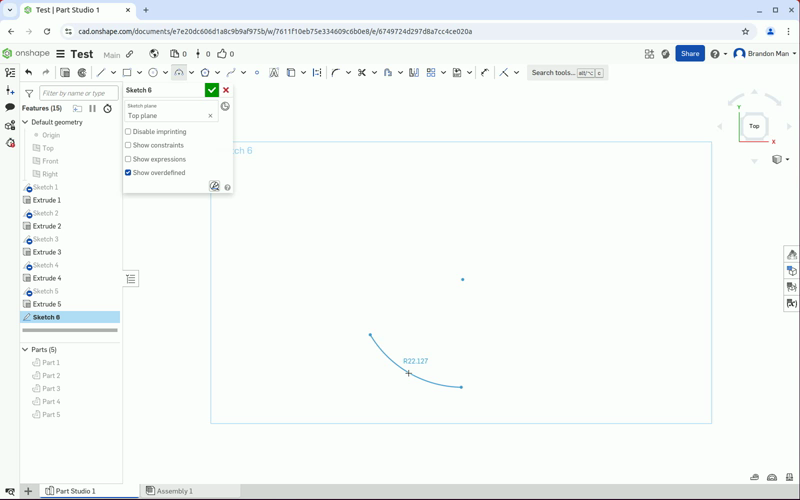
key(esc)
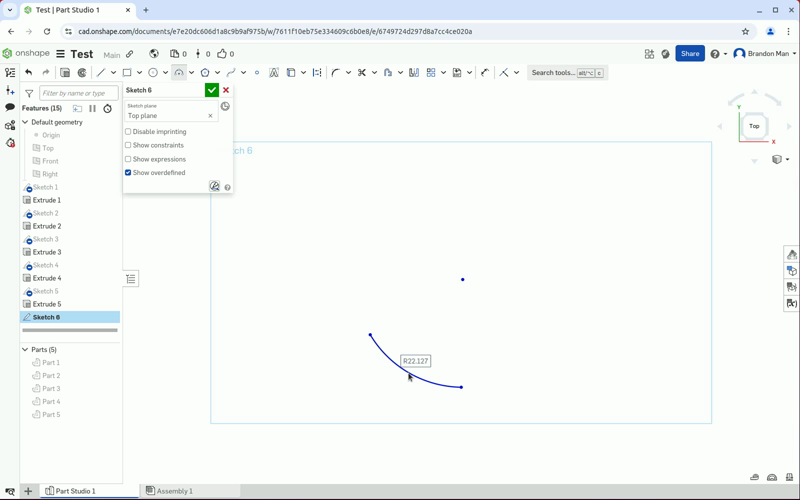
key(l)
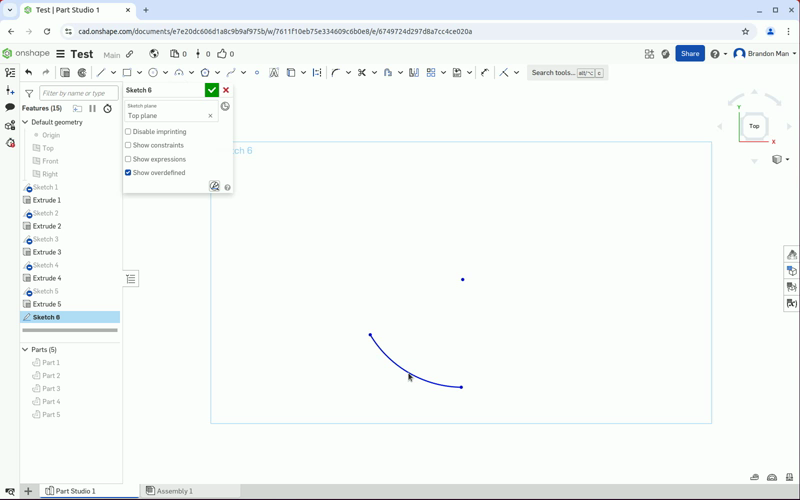
mouse_move(461, 387)
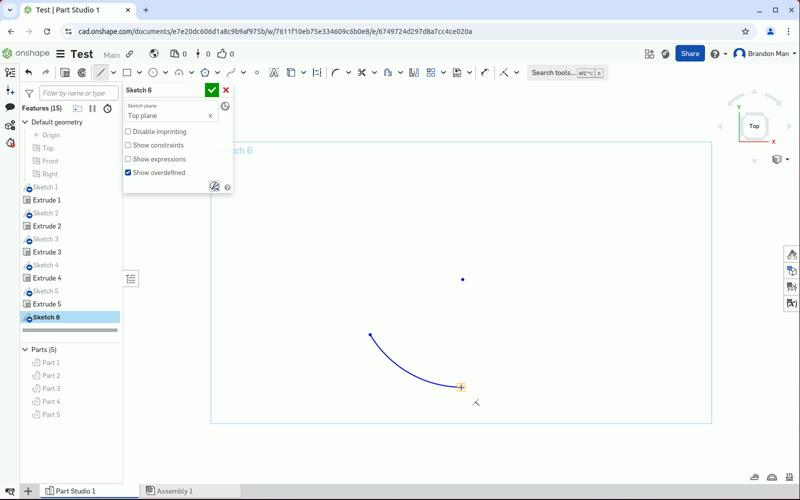
click(461, 387)
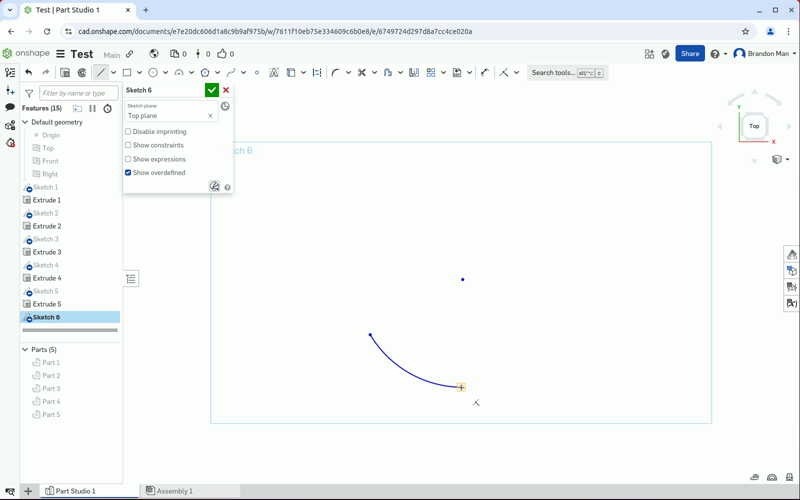
key_down(shift)
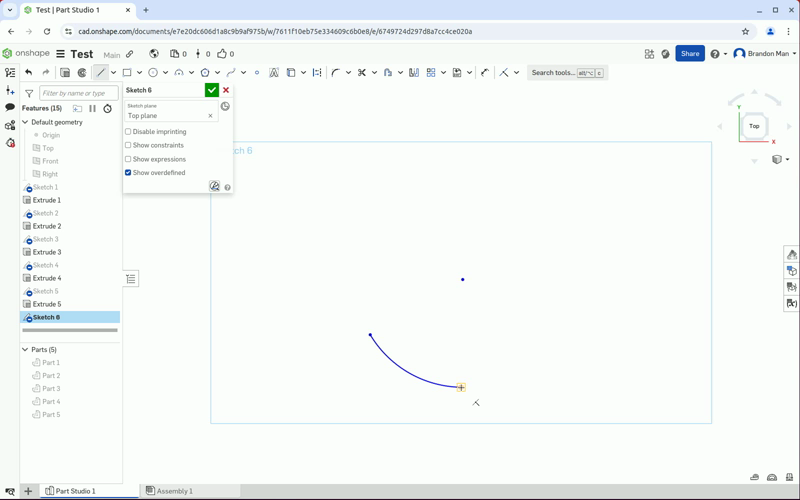
mouse_move(370, 334)
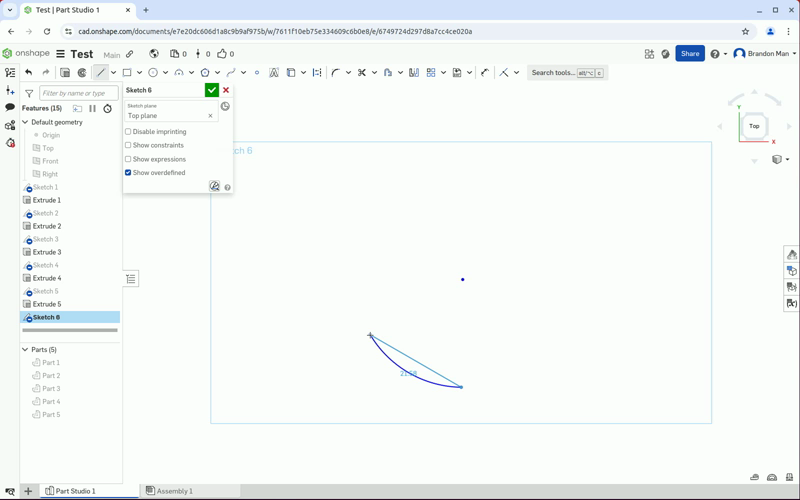
key_up(shift)
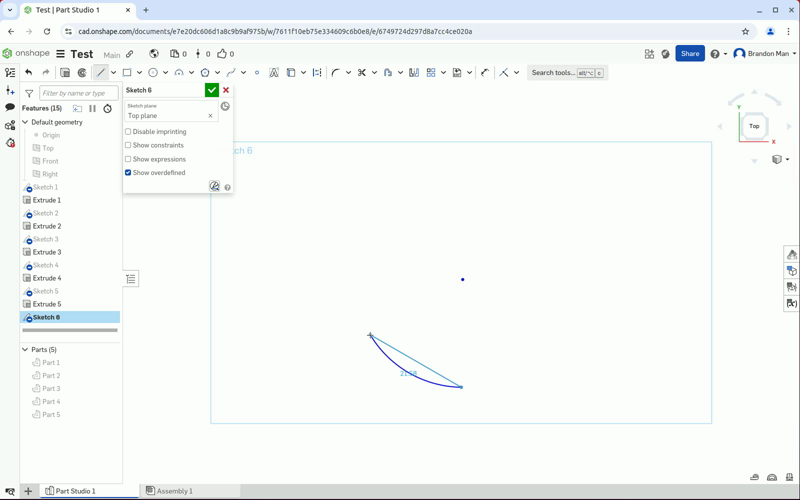
click(370, 334)
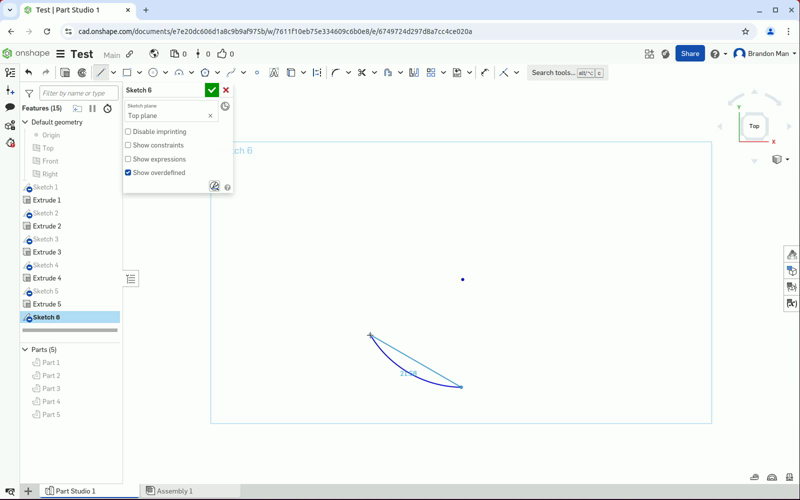
key(esc)
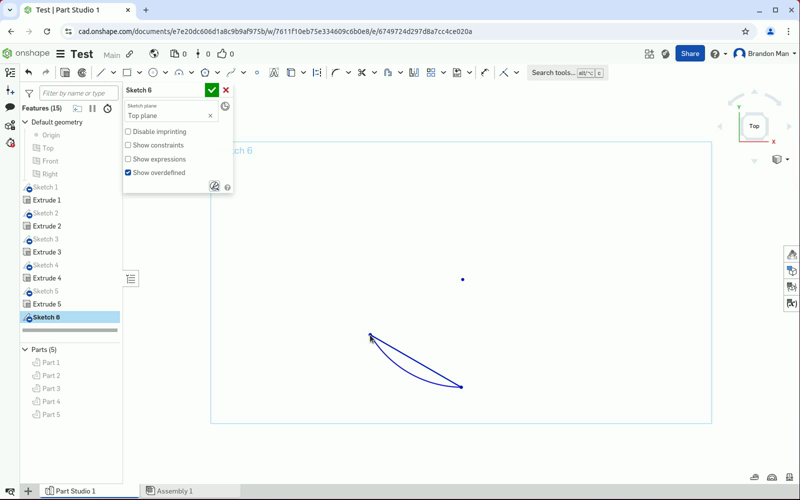
mouse_move(378, 340)
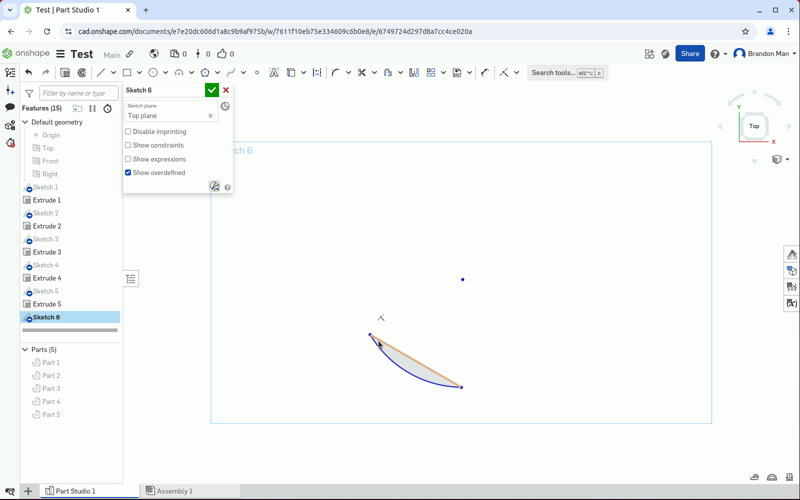
scroll(6)
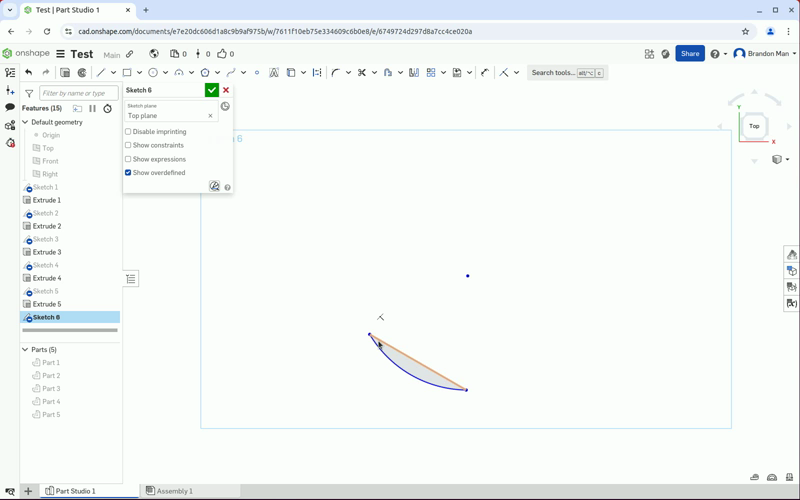
scroll(6)
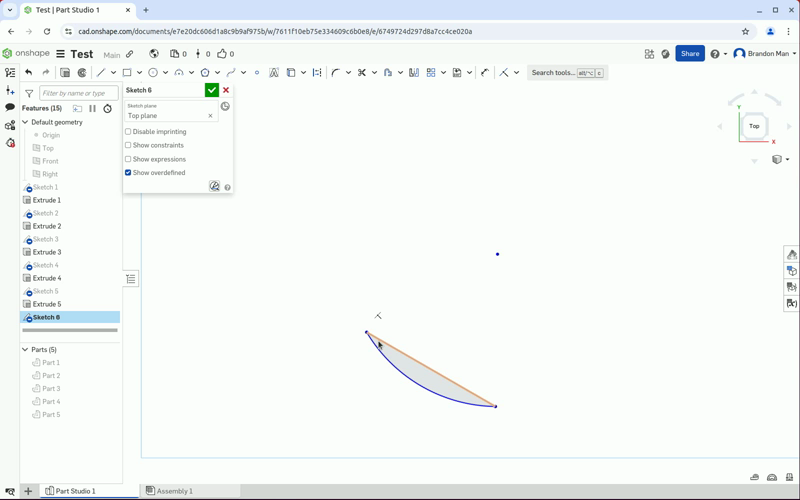
scroll(6)
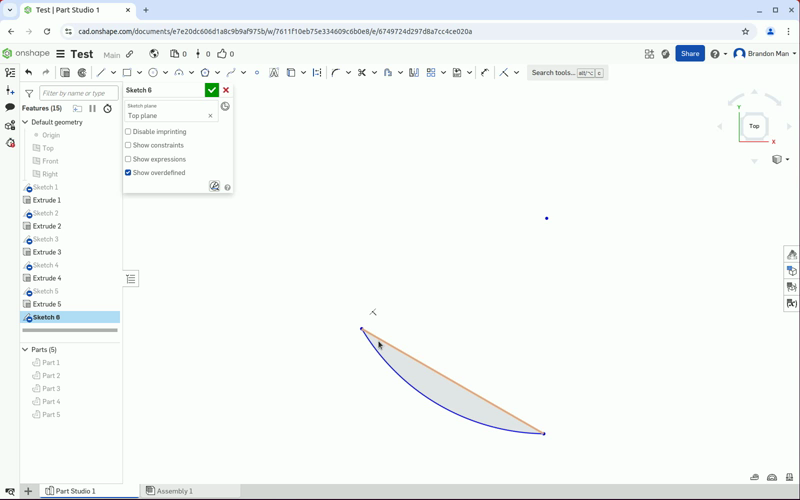
scroll(6)
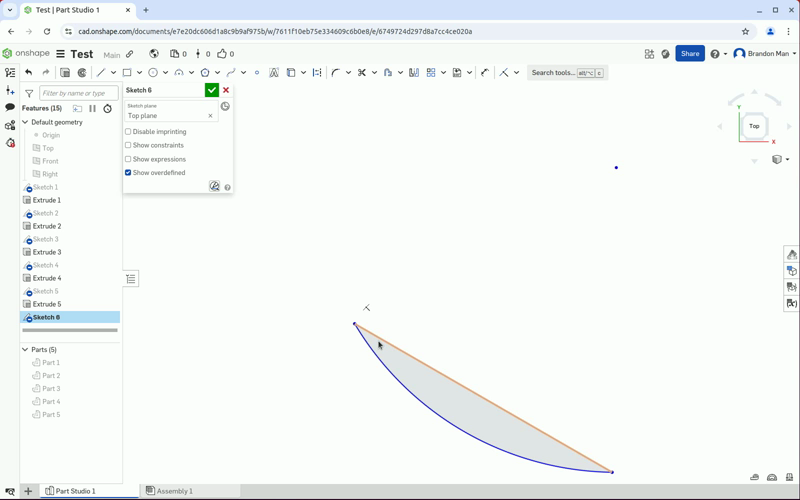
scroll(6)
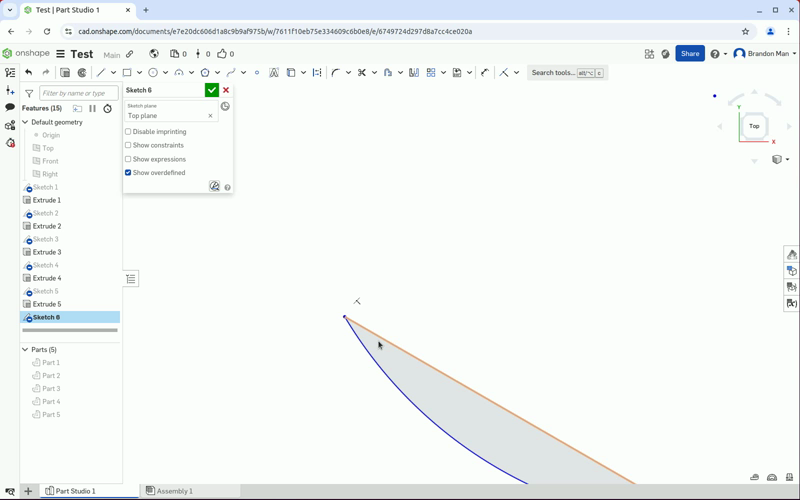
scroll(6)
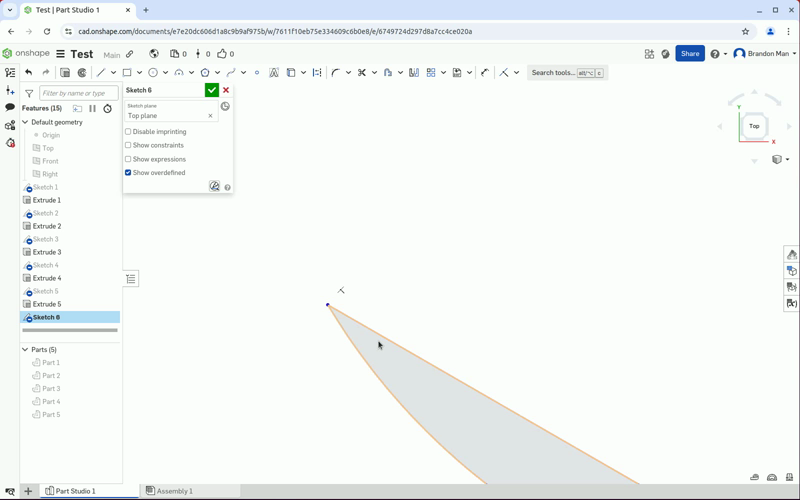
scroll(6)
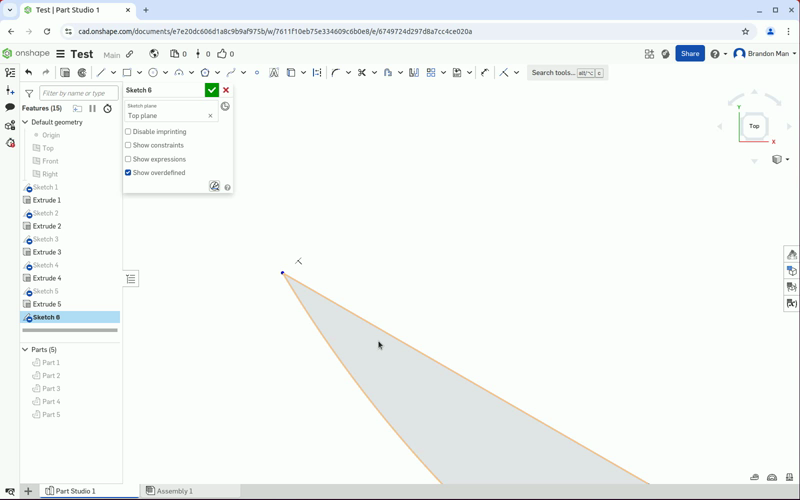
click(378, 340)
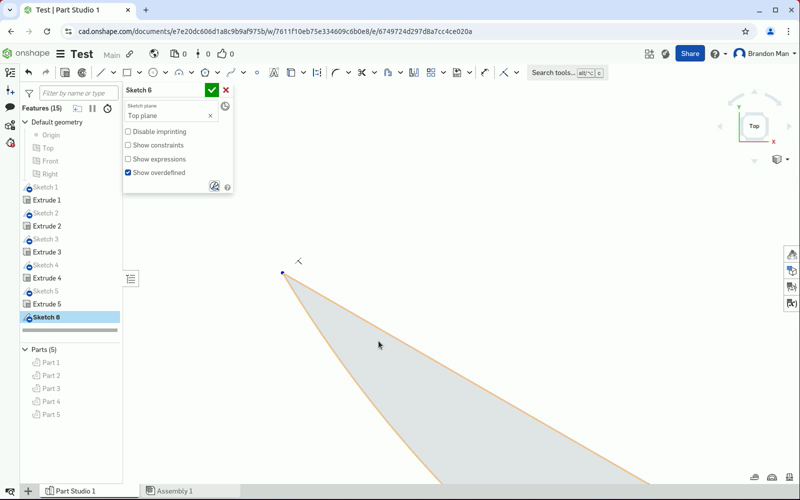
scroll(-6)
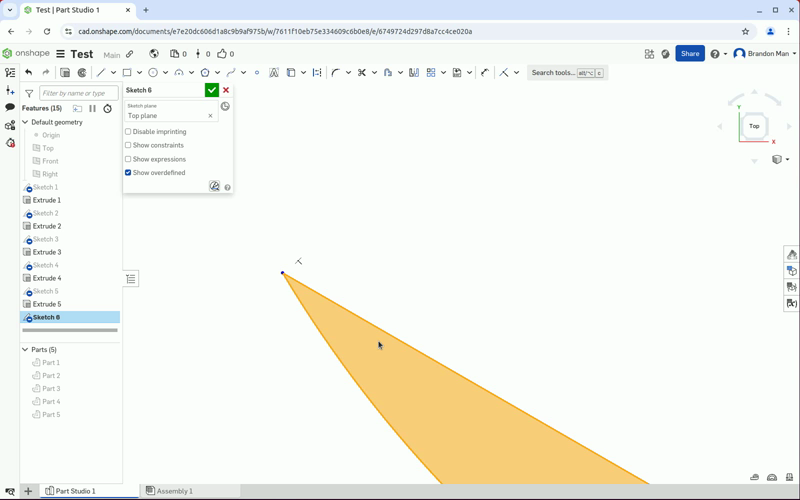
scroll(-6)
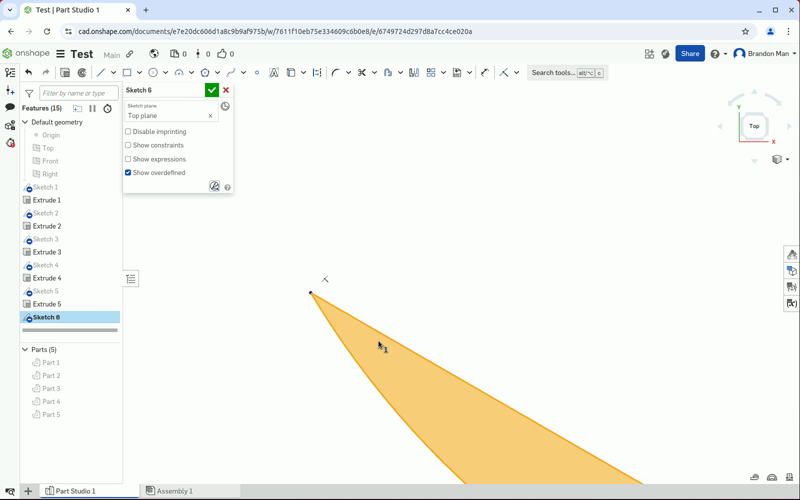
scroll(-6)
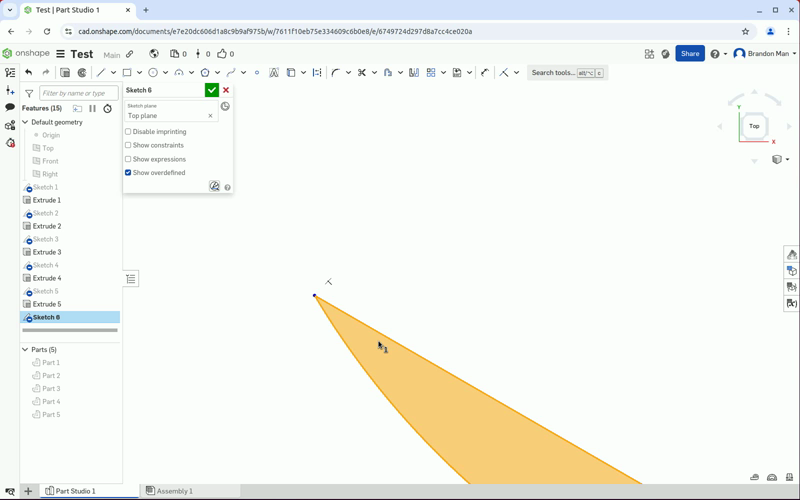
scroll(-6)
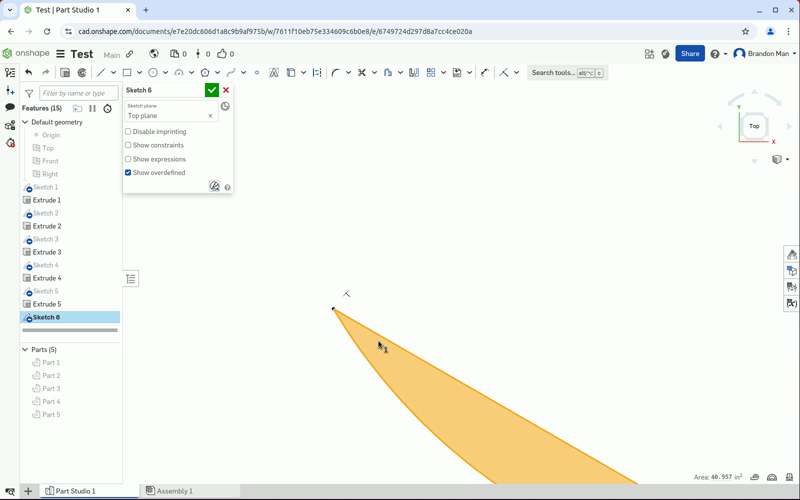
scroll(-6)
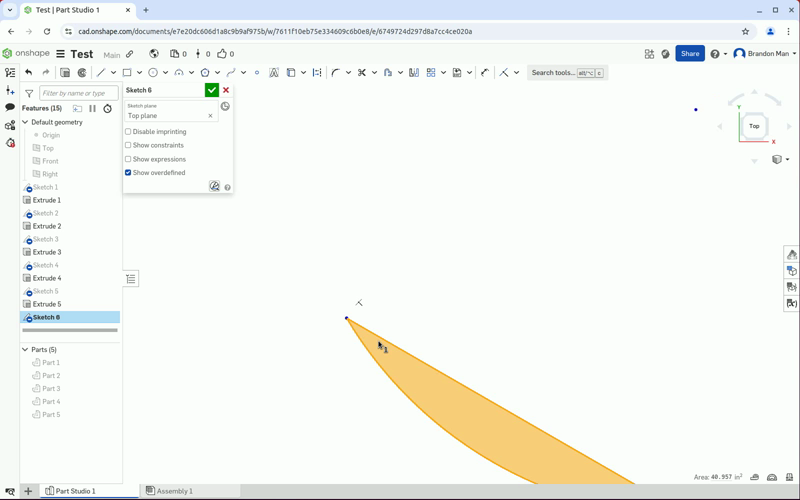
scroll(-6)
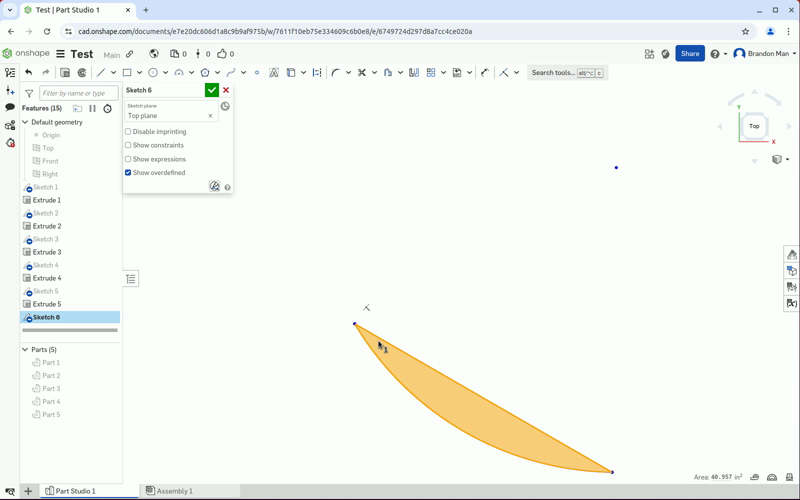
scroll(-6)
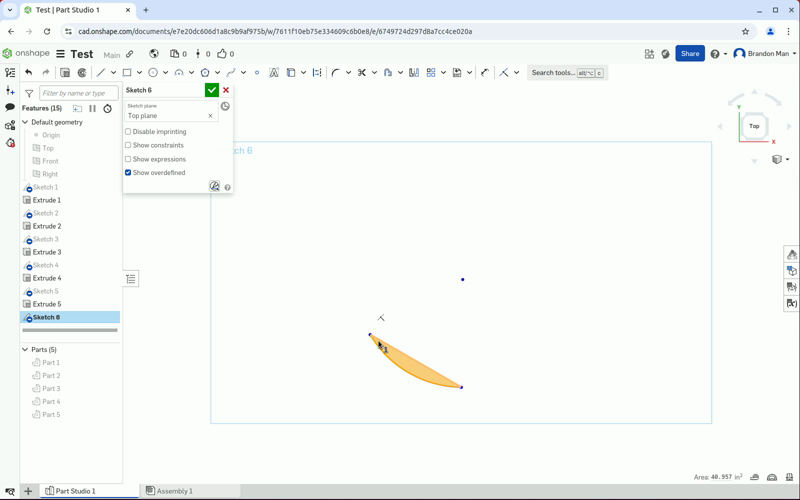
mouse_move(73, 352)
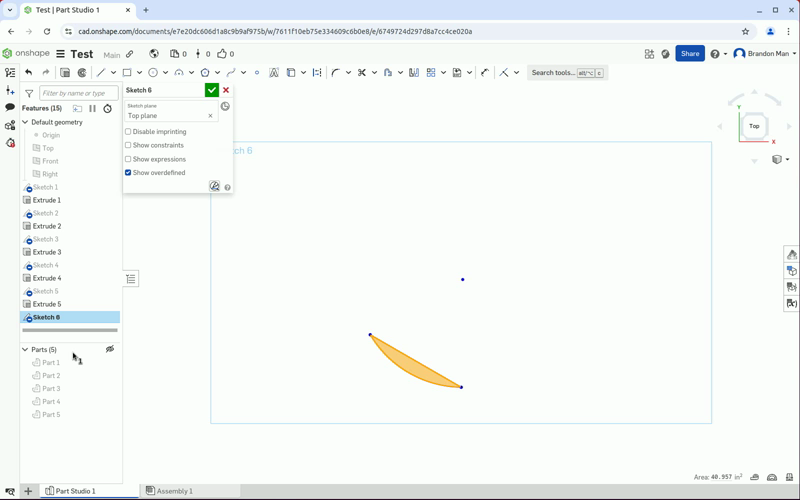
key(shift+y)
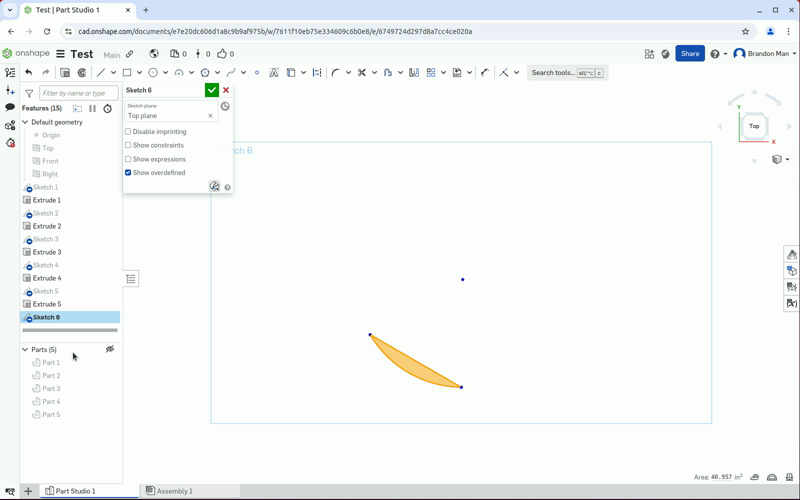
key(shift+e)
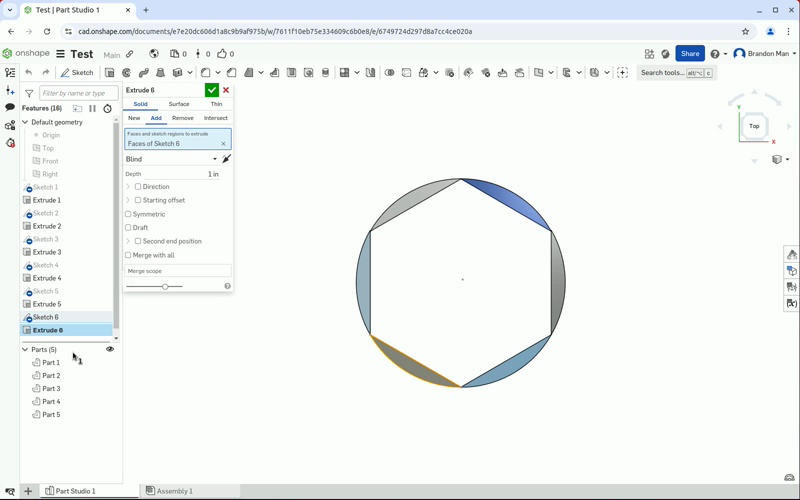
mouse_move(143, 106)
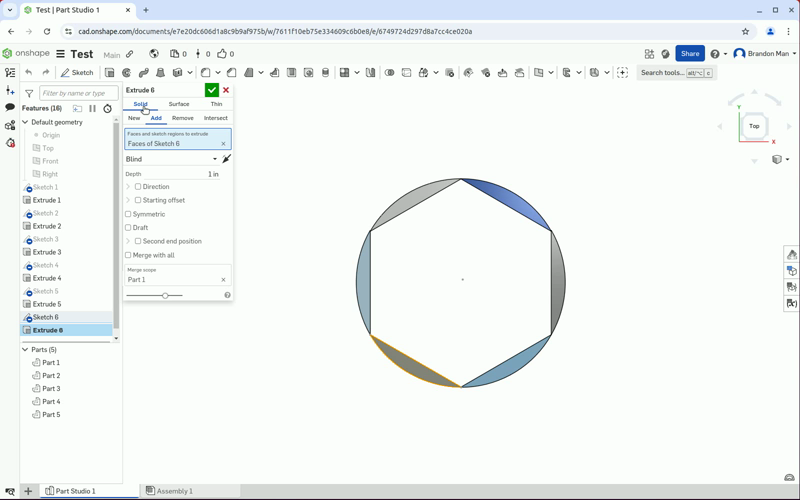
click(143, 106)
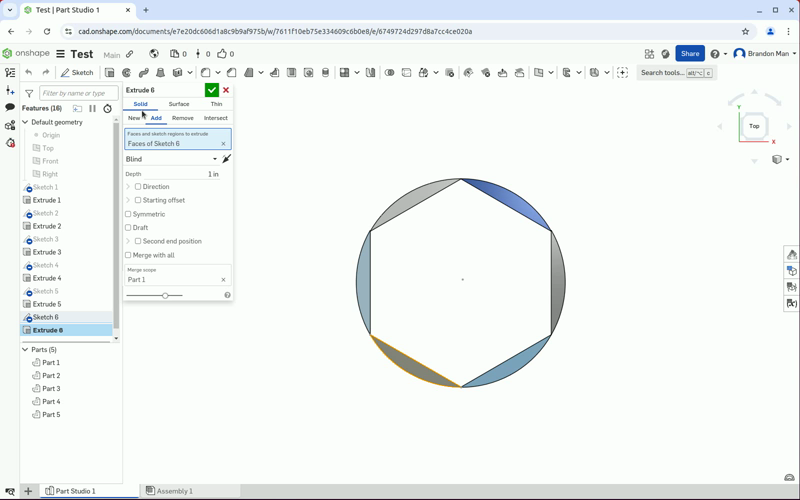
mouse_move(137, 120)
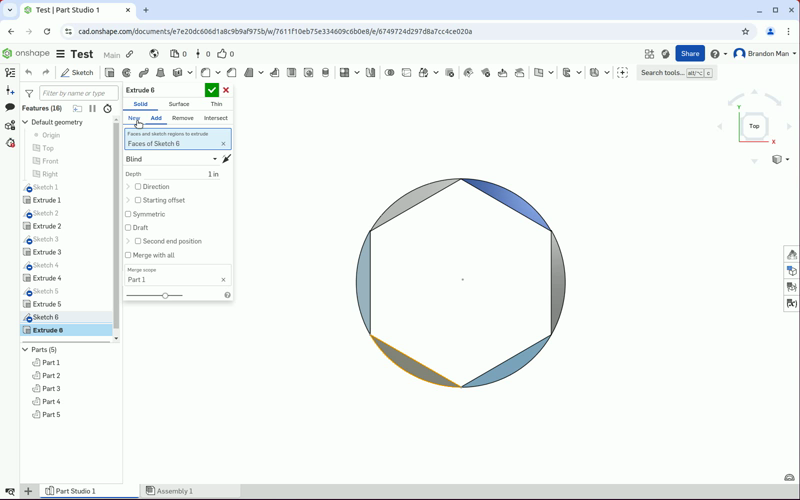
click(137, 120)
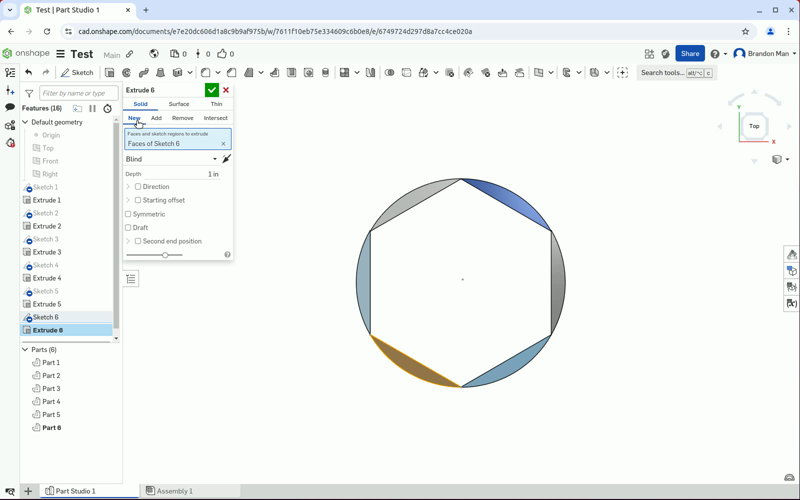
key(tab, 4)
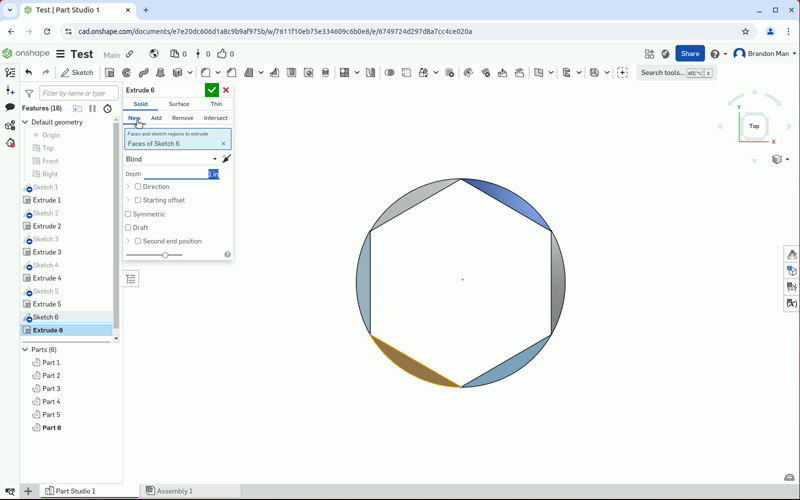
text(4.333)
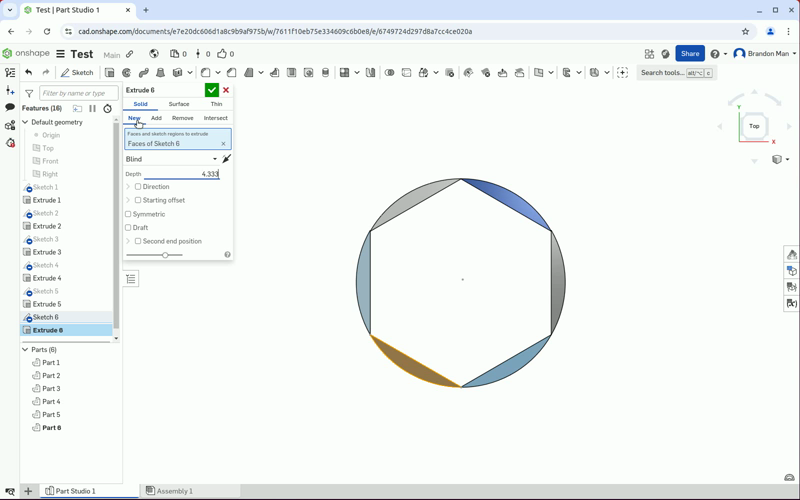
key(enter)
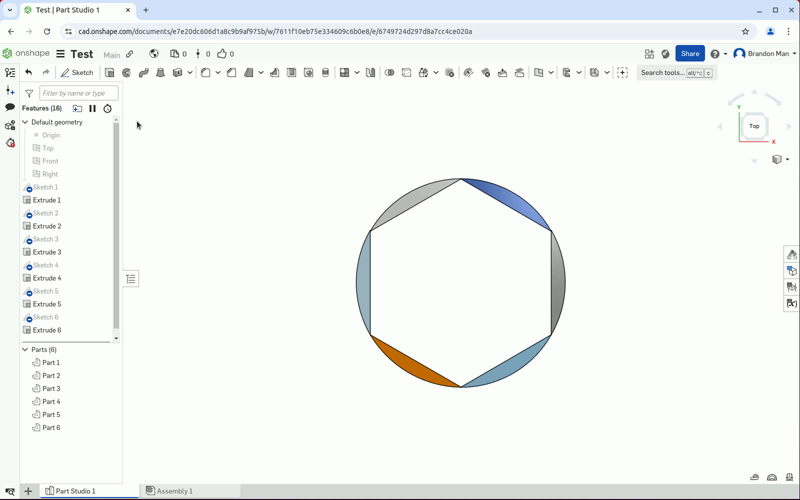
key(shift+h)
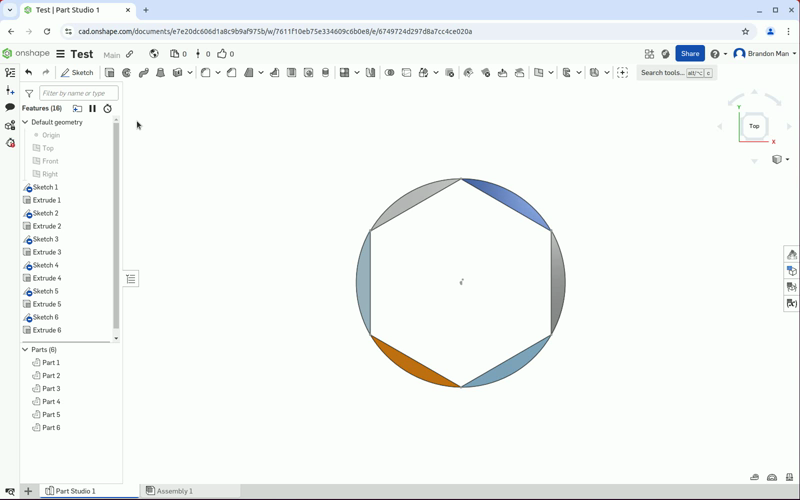
key(shift+h)
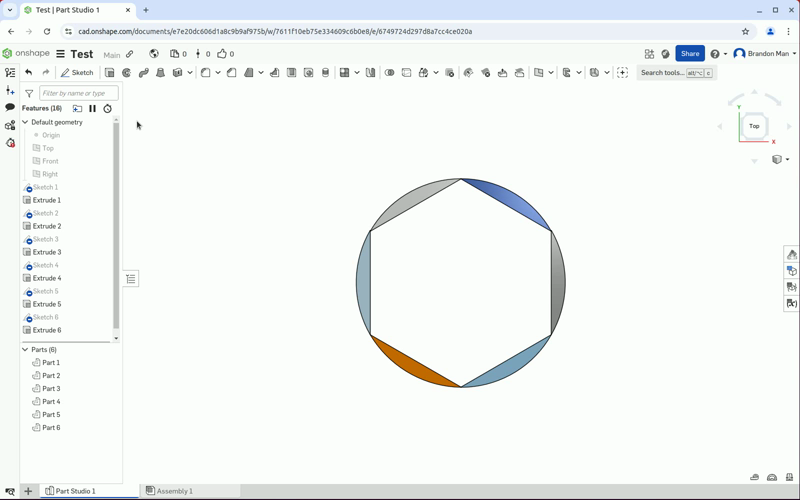
mouse_move(69, 189)
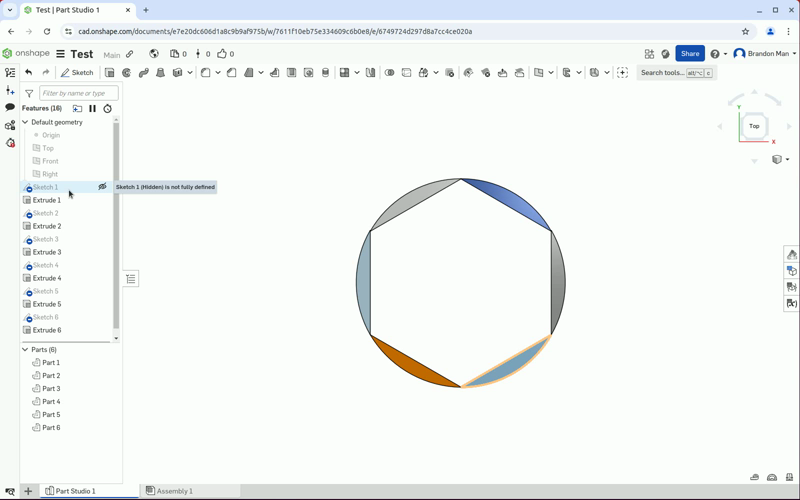
click(69, 189)
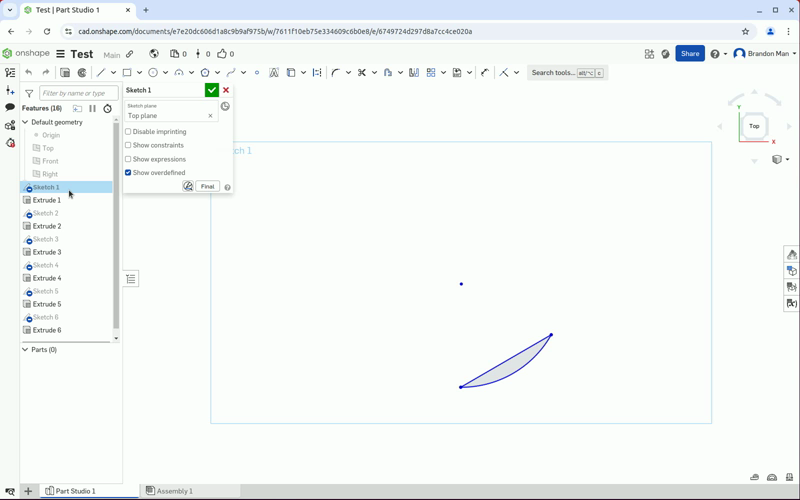
mouse_move(229, 92)
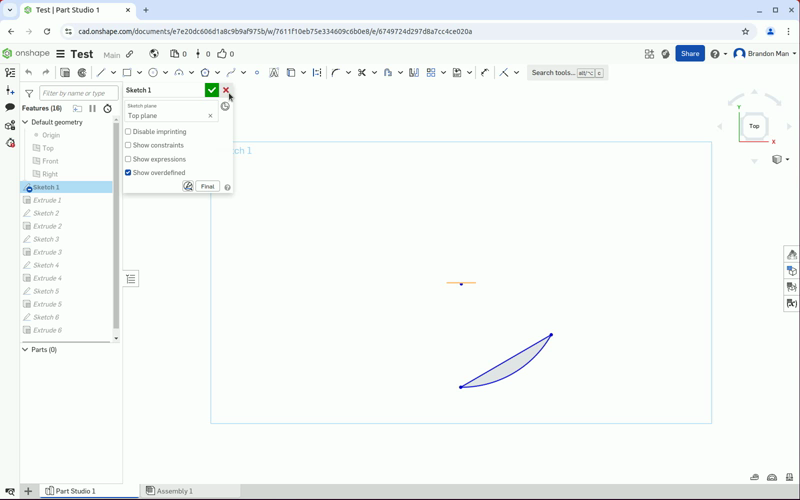
click(229, 92)
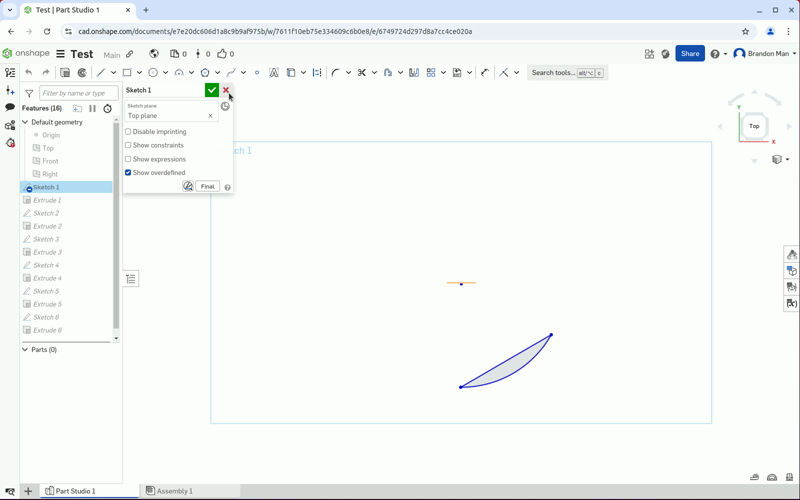
key(shift+s)
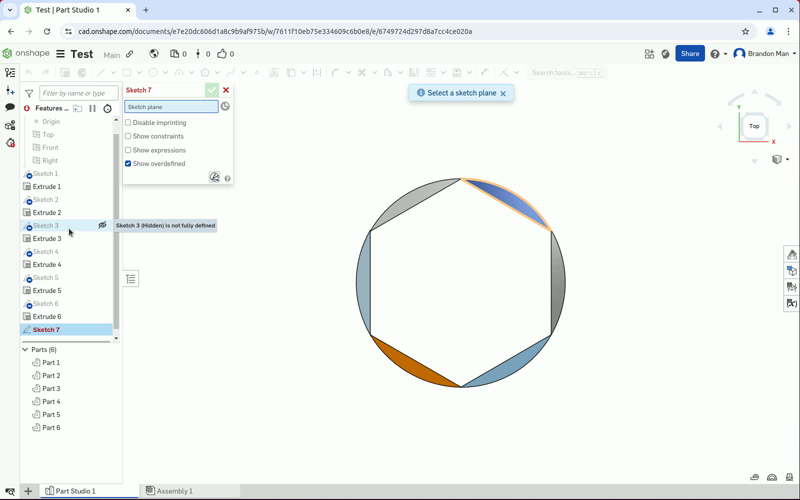
scroll(3)
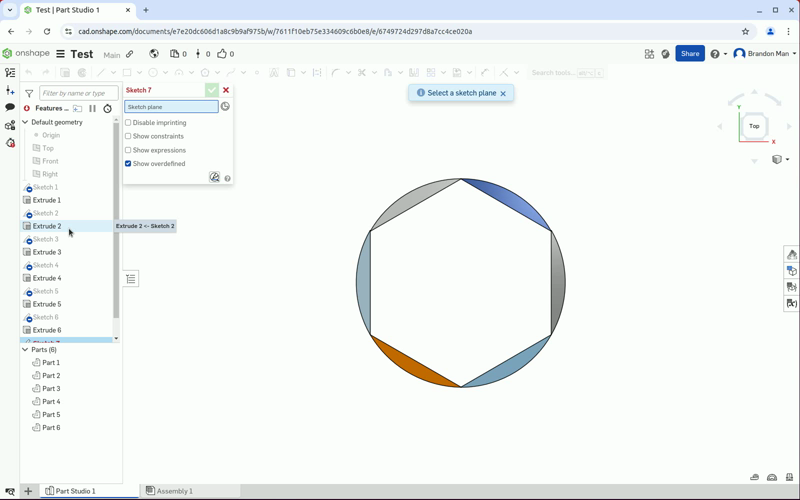
mouse_move(69, 150)
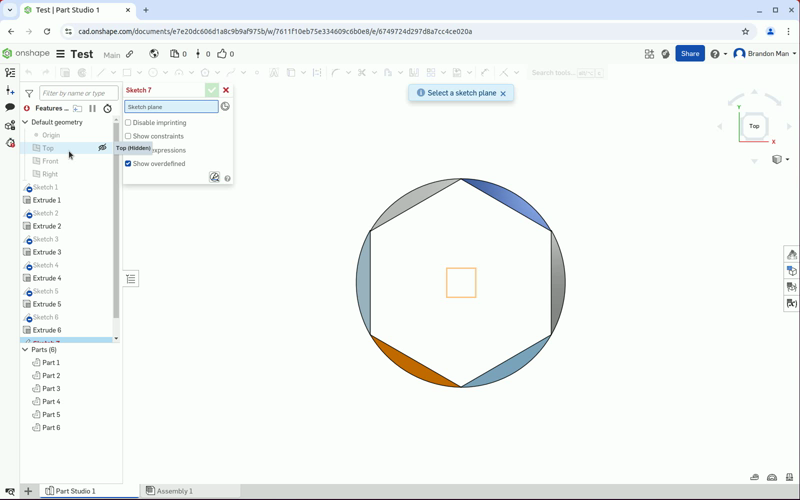
click(69, 150)
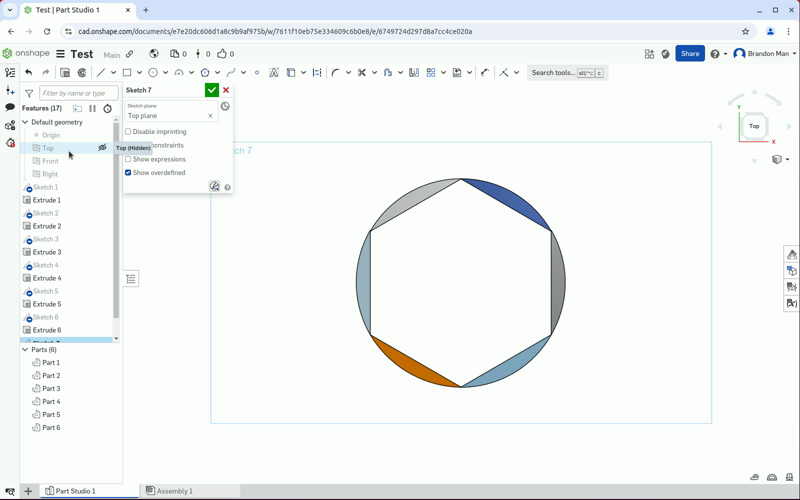
mouse_move(73, 352)
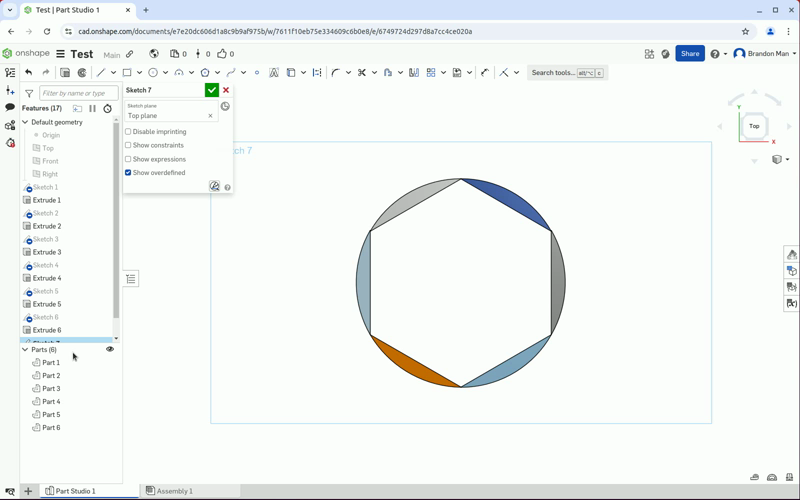
key(y)
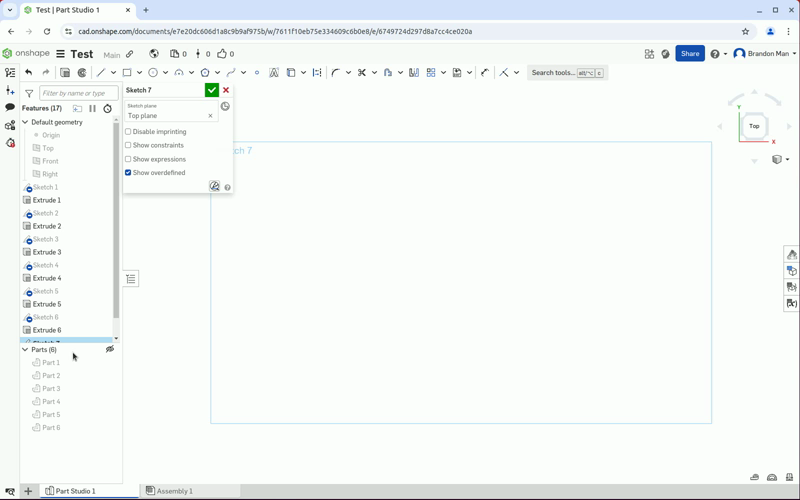
key(c)
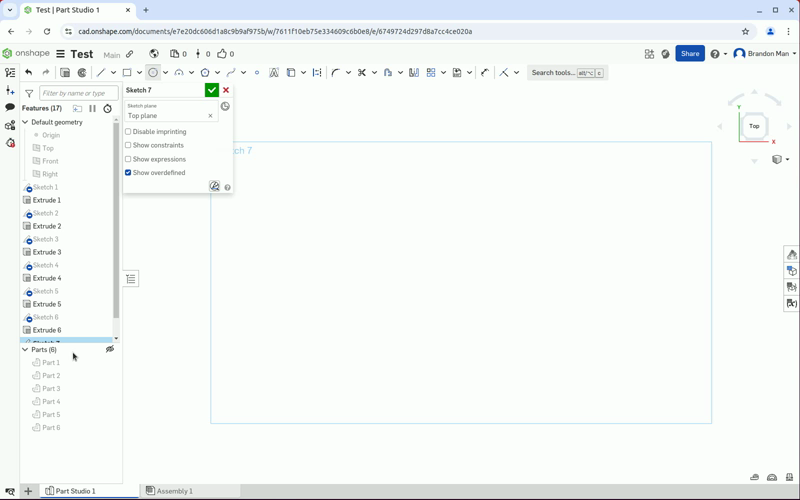
key_down(shift)
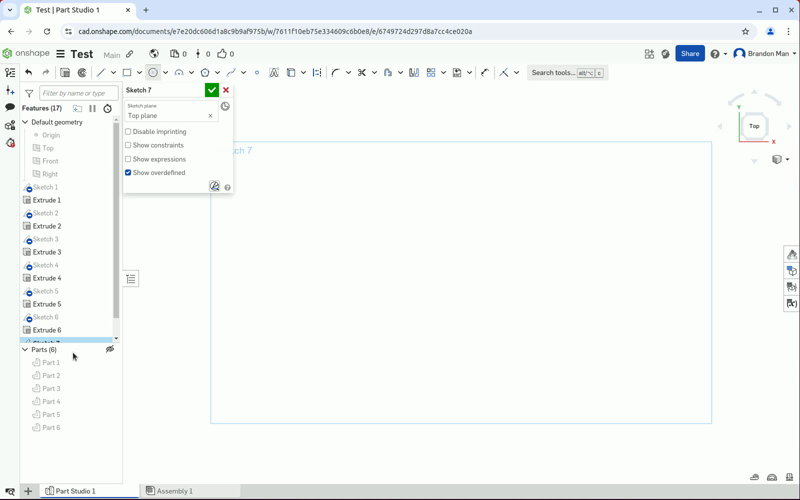
mouse_move(461, 282)
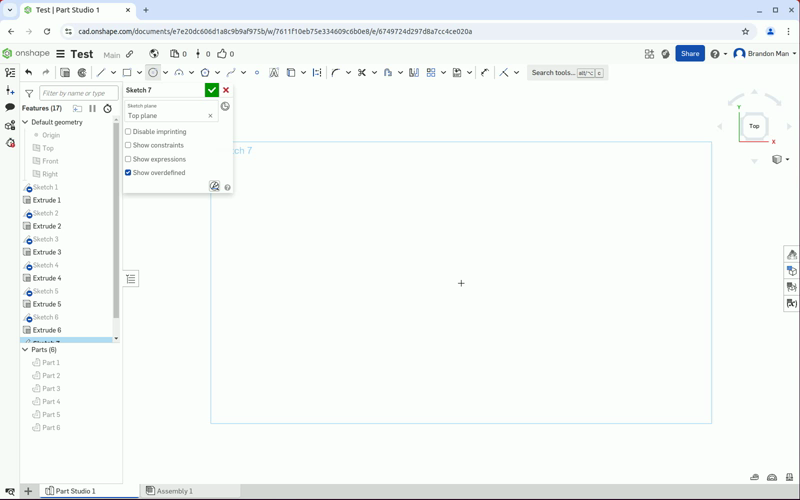
click(461, 282)
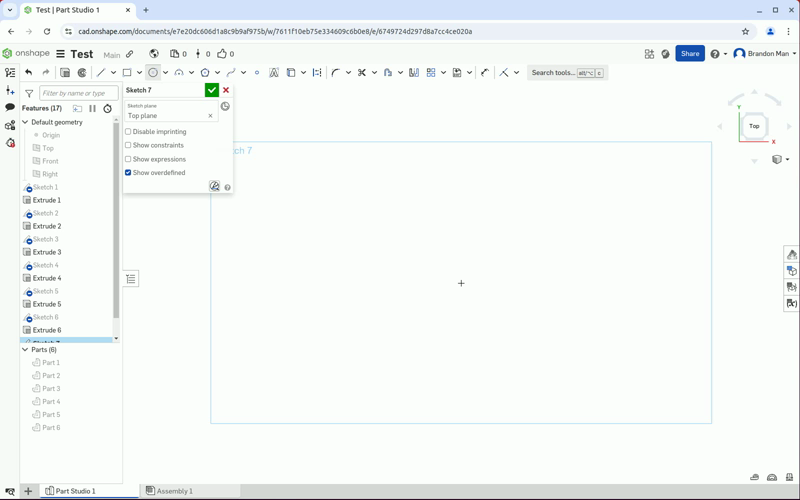
key_up(shift)
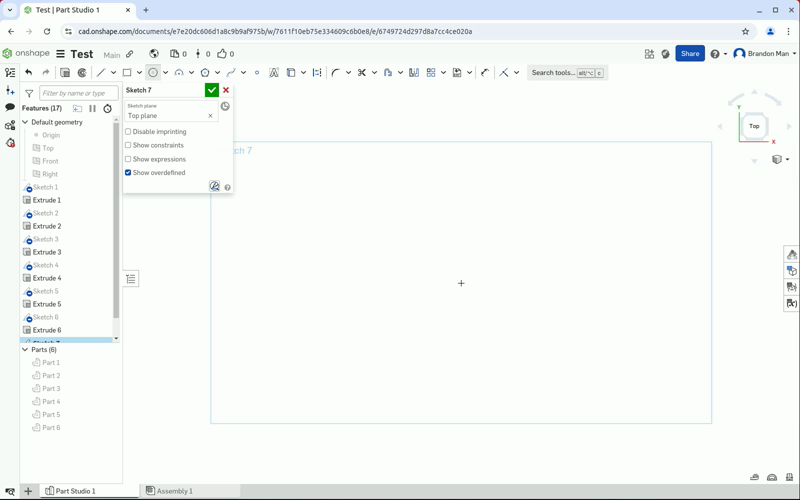
mouse_move(574, 282)
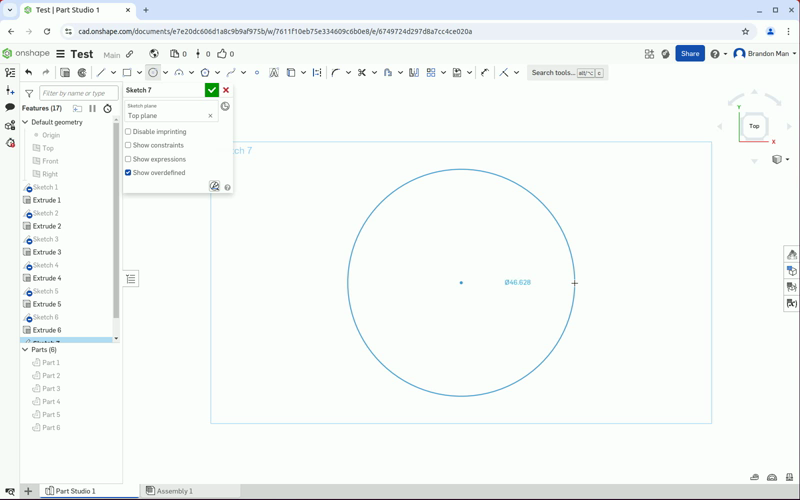
click(574, 282)
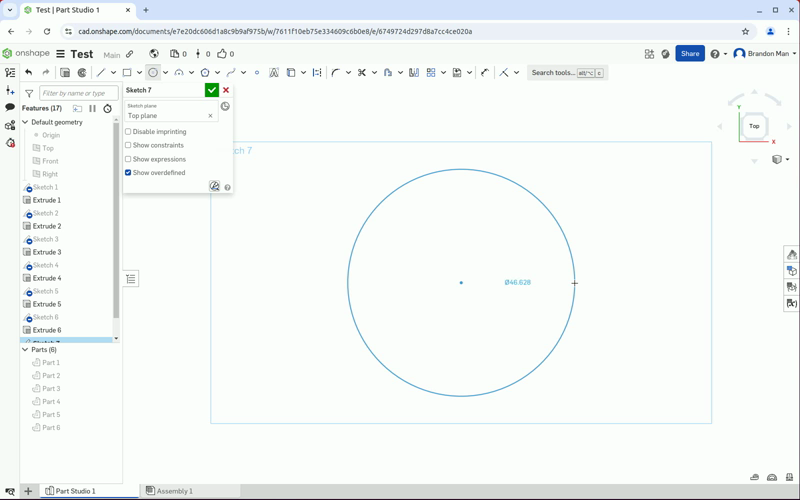
key(esc)
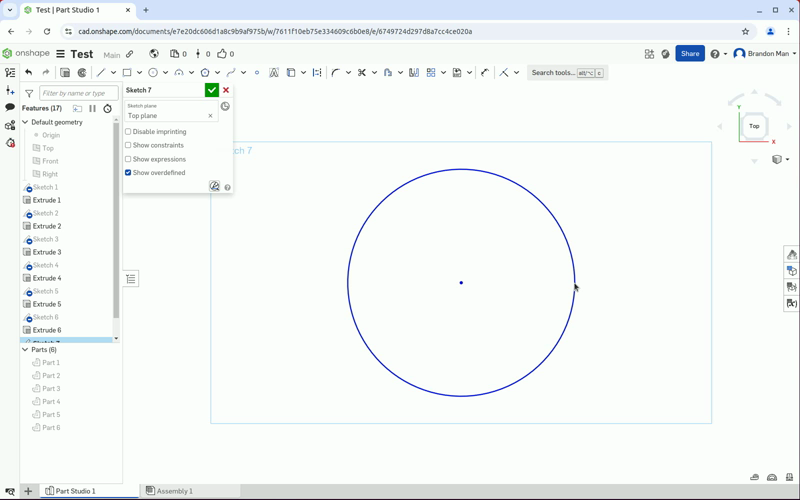
key(c)
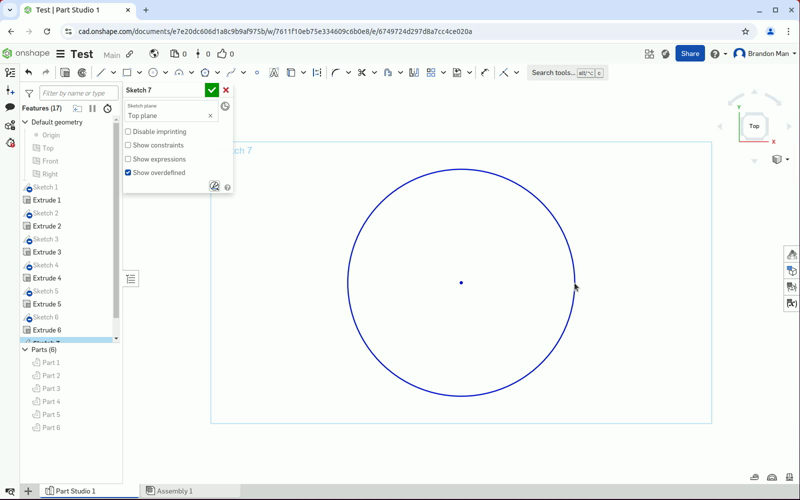
key_down(shift)
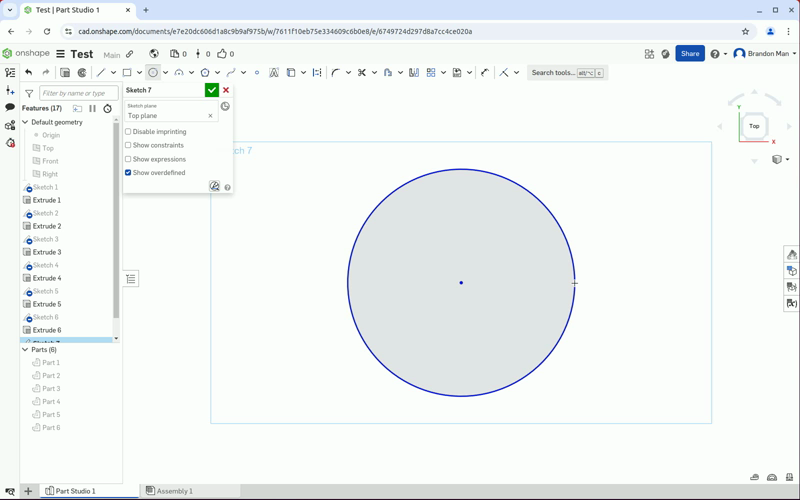
mouse_move(461, 282)
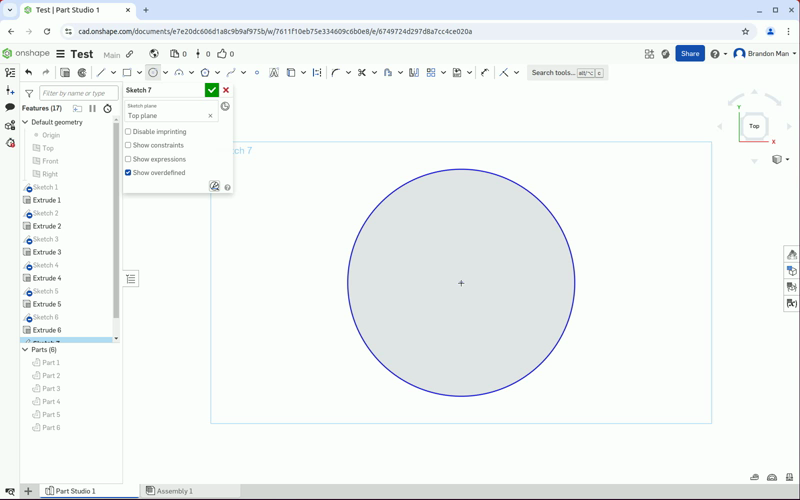
click(461, 282)
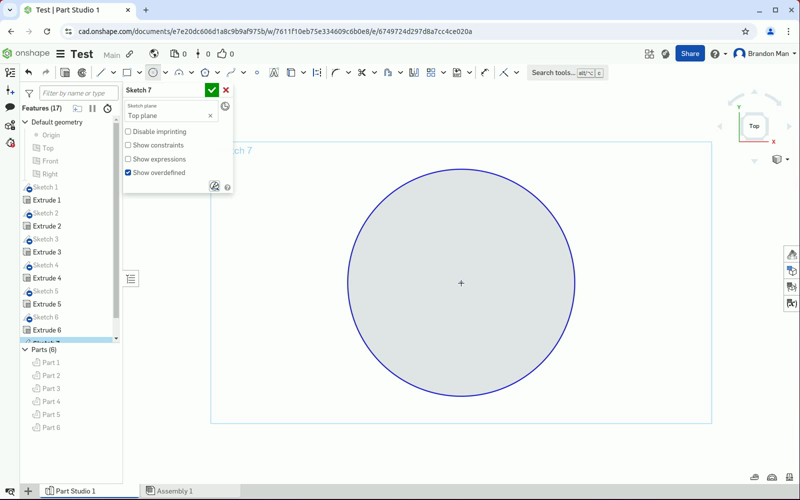
key_up(shift)
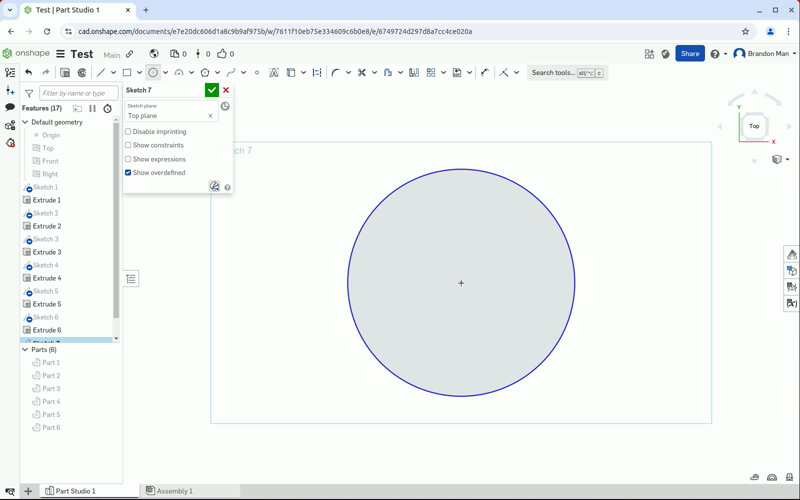
mouse_move(565, 282)
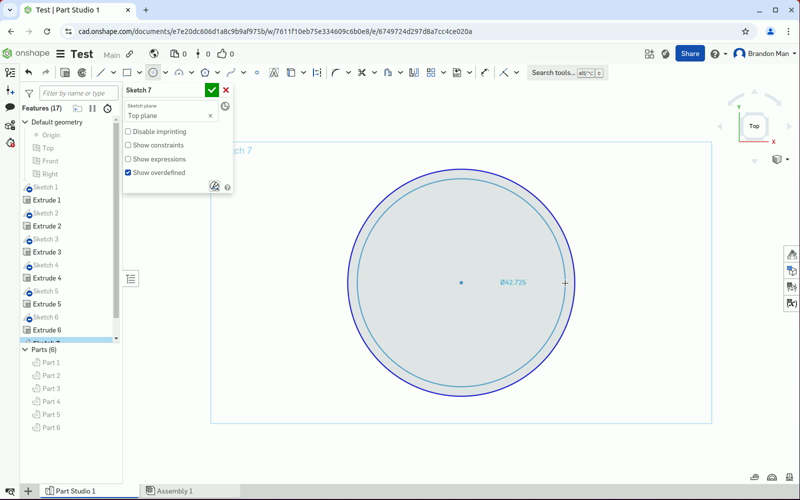
click(565, 282)
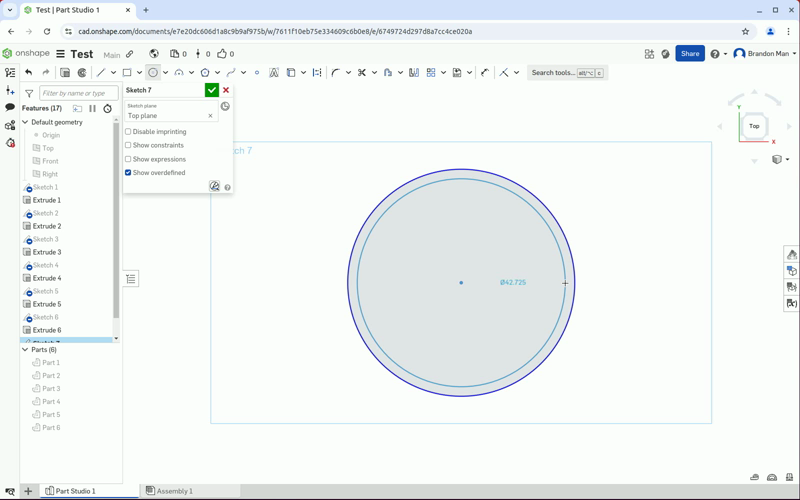
key(esc)
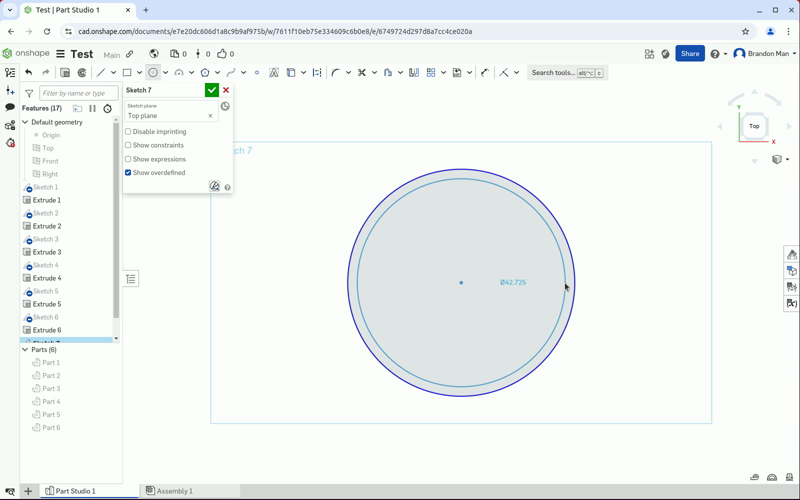
mouse_move(492, 178)
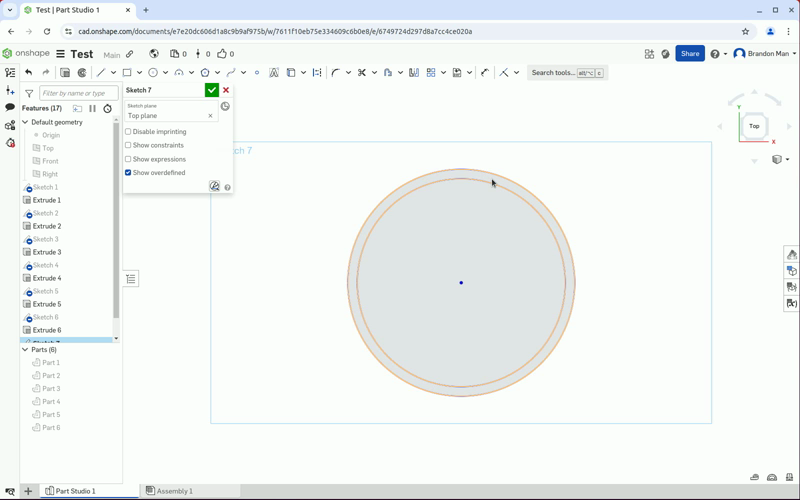
click(492, 178)
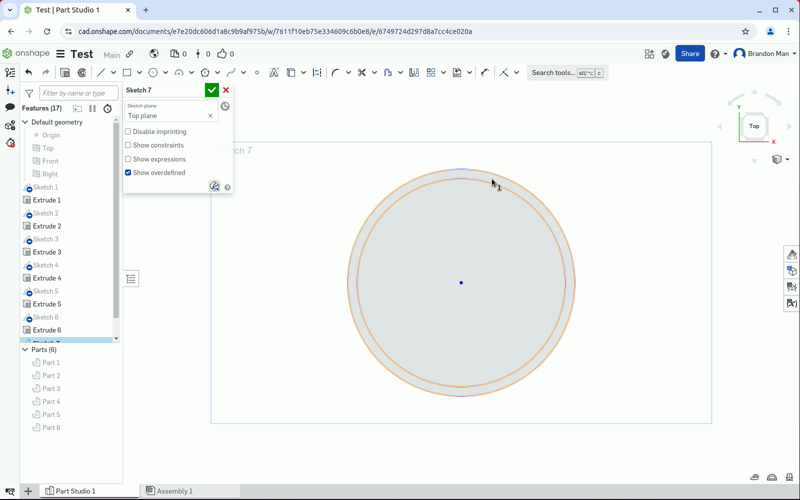
mouse_move(73, 352)
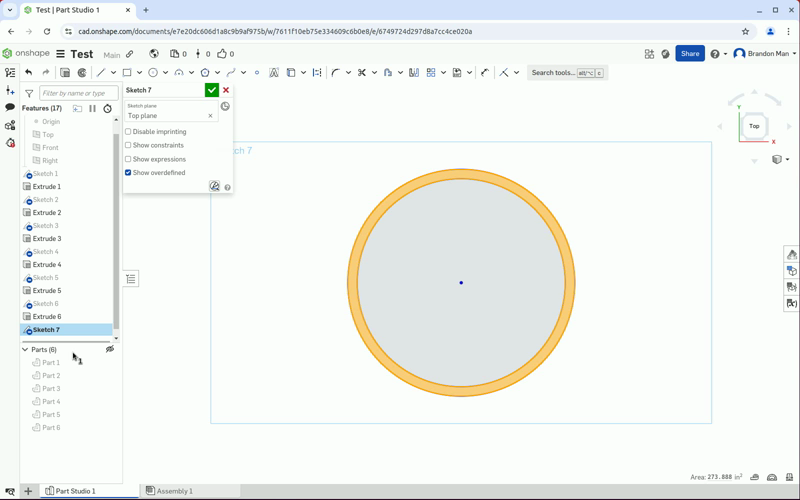
key(shift+y)
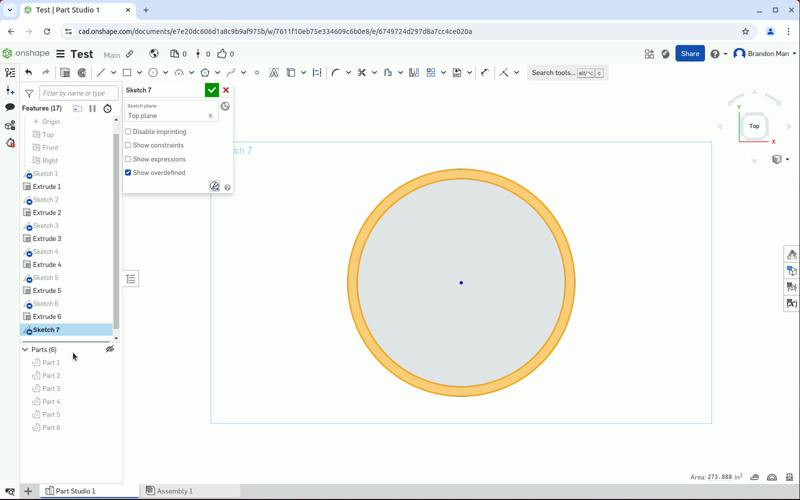
key(shift+e)
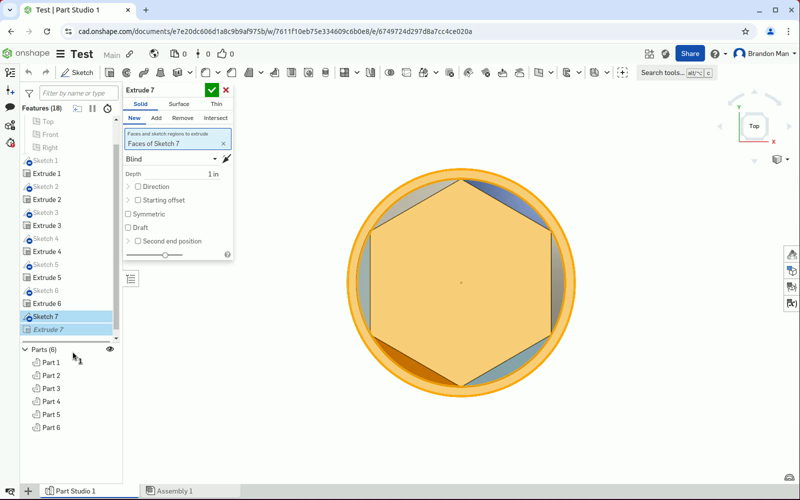
mouse_move(143, 106)
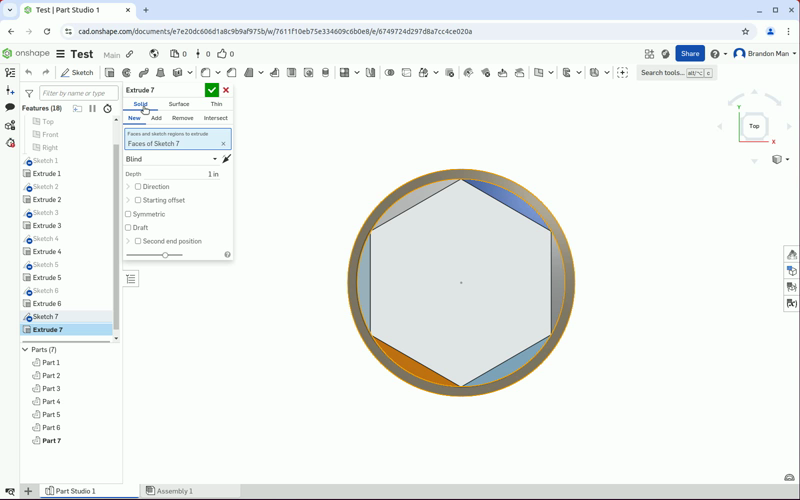
click(143, 106)
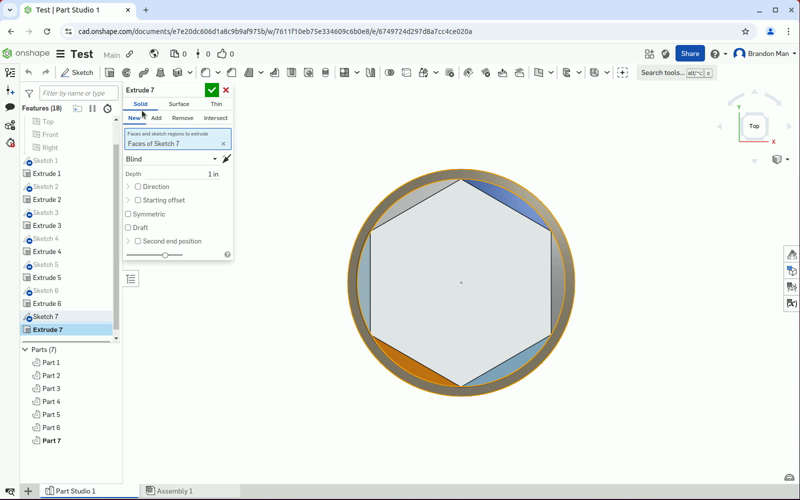
mouse_move(137, 120)
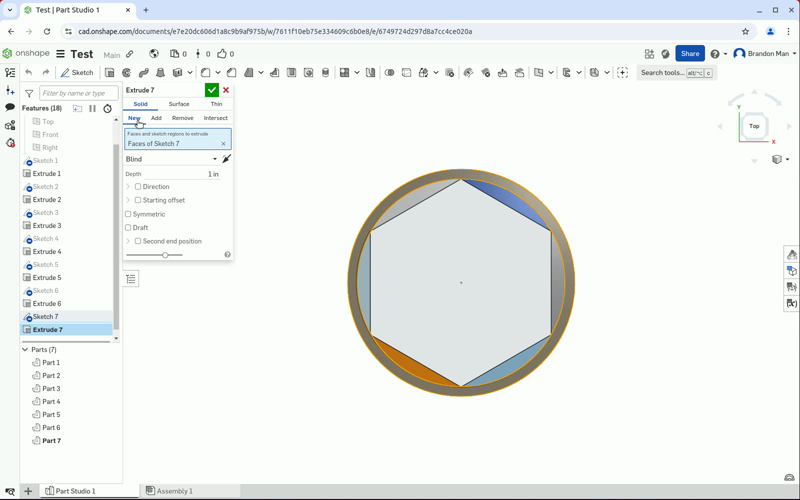
click(137, 120)
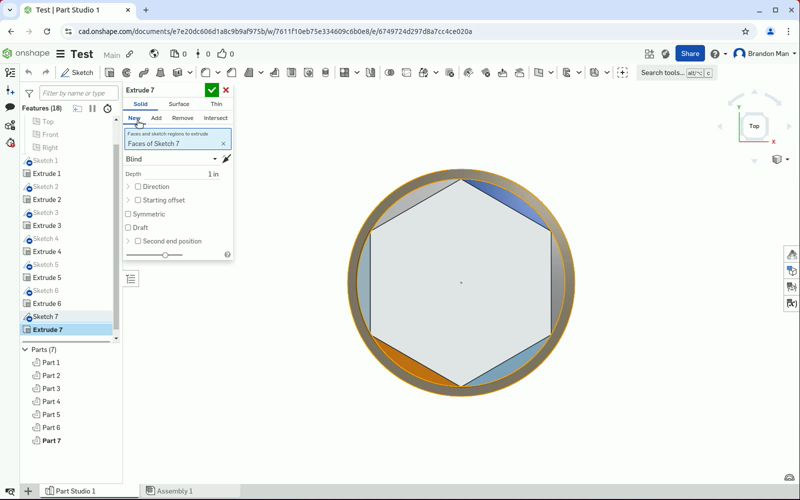
key(tab, 4)
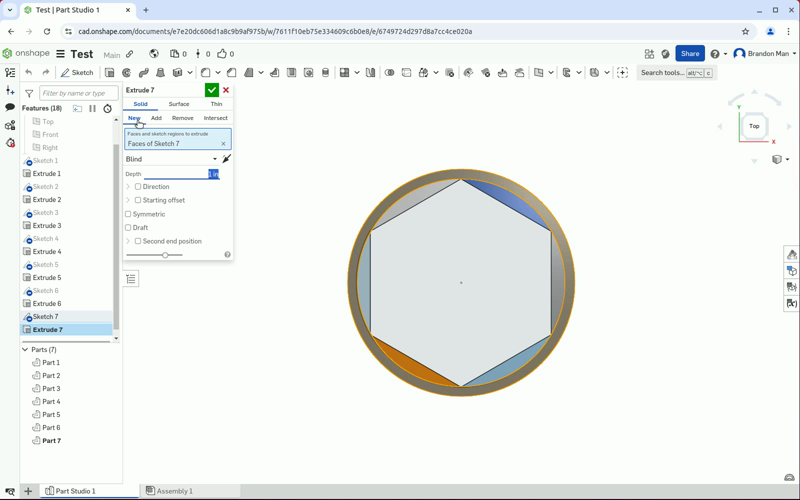
text(4.333)
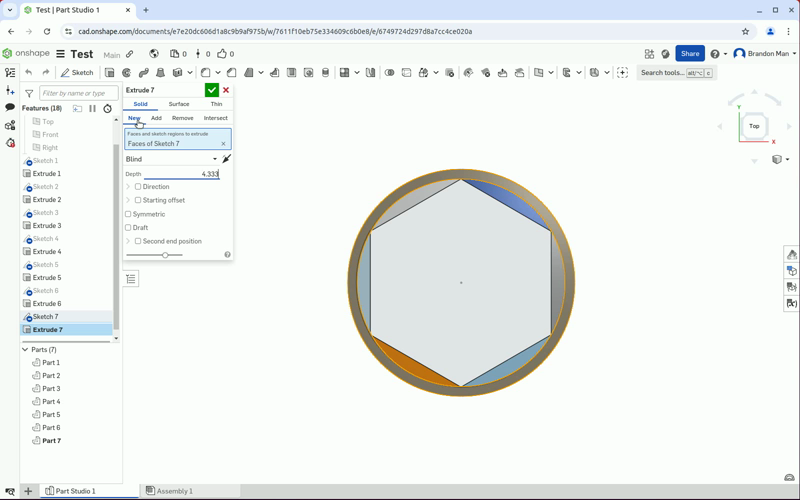
key(enter)
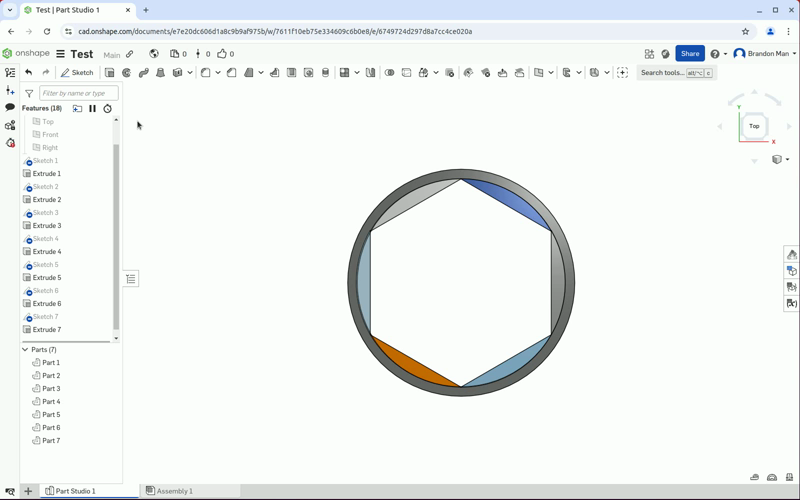
key(shift+h)
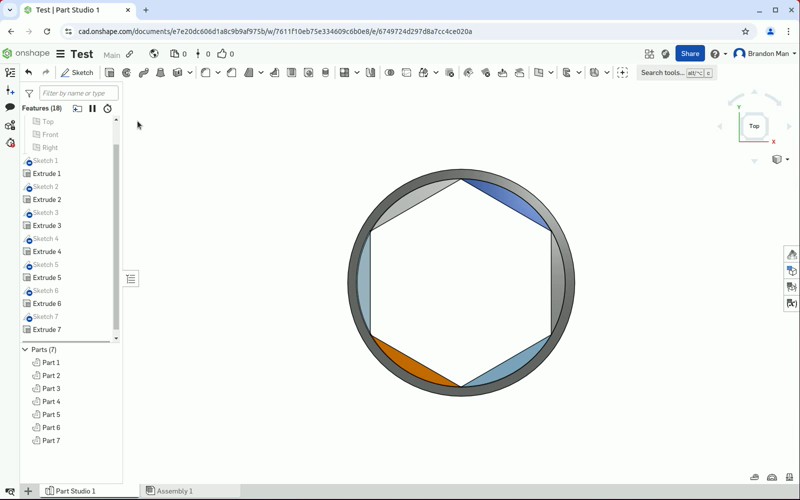
key(shift+h)
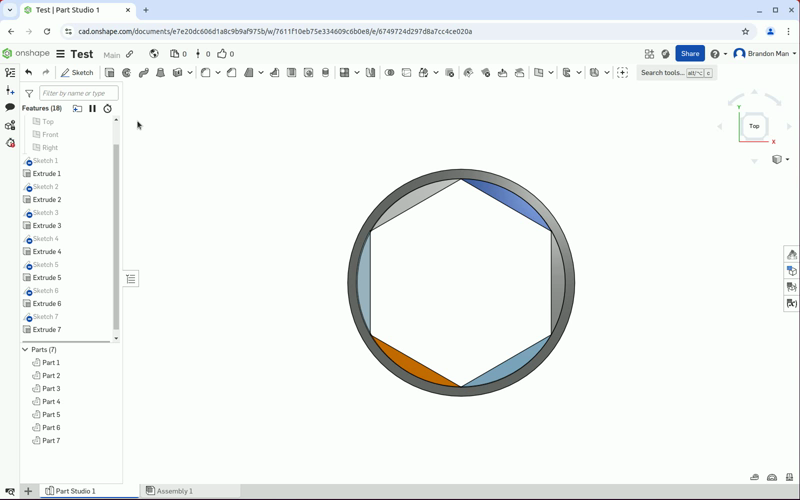
mouse_move(69, 163)
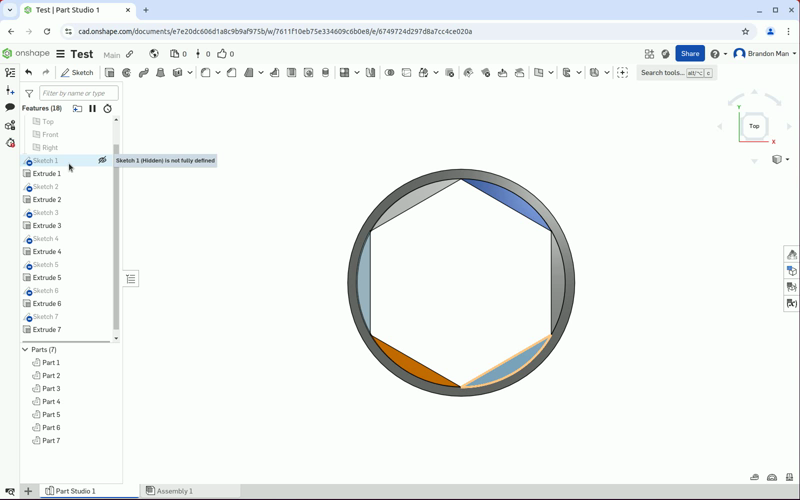
click(69, 163)
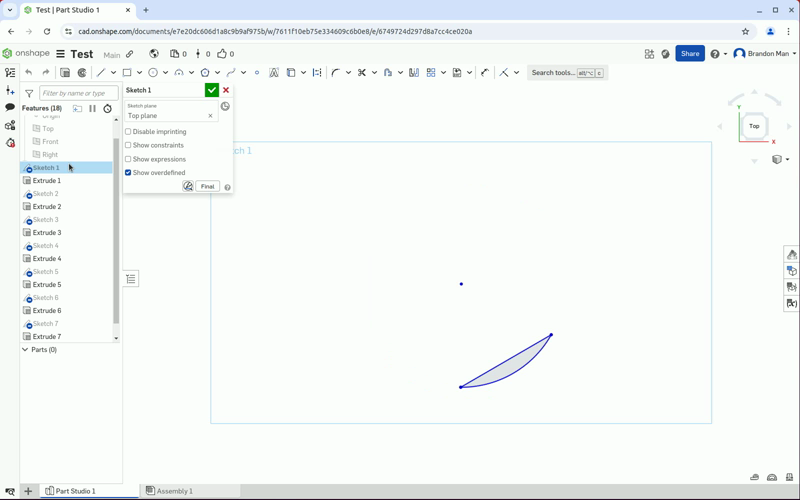
mouse_move(229, 92)
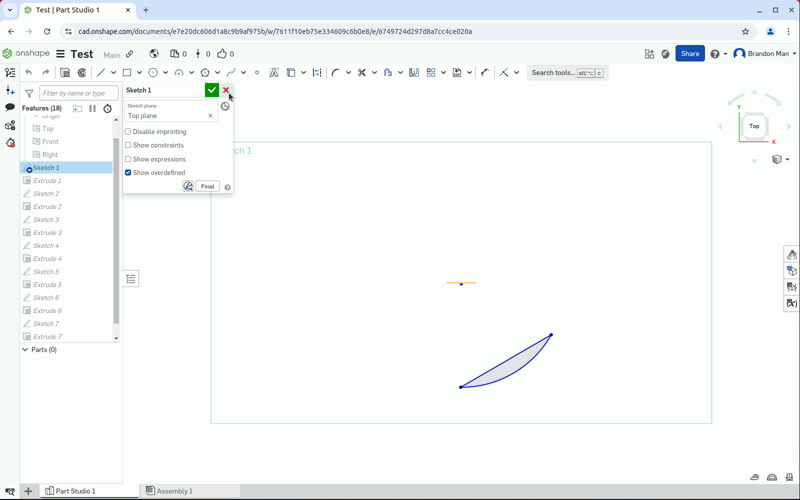
click(229, 92)
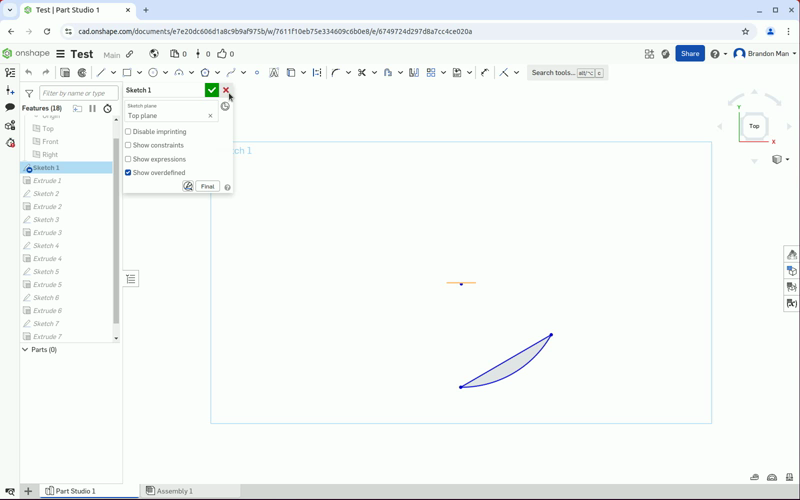
key(shift+s)
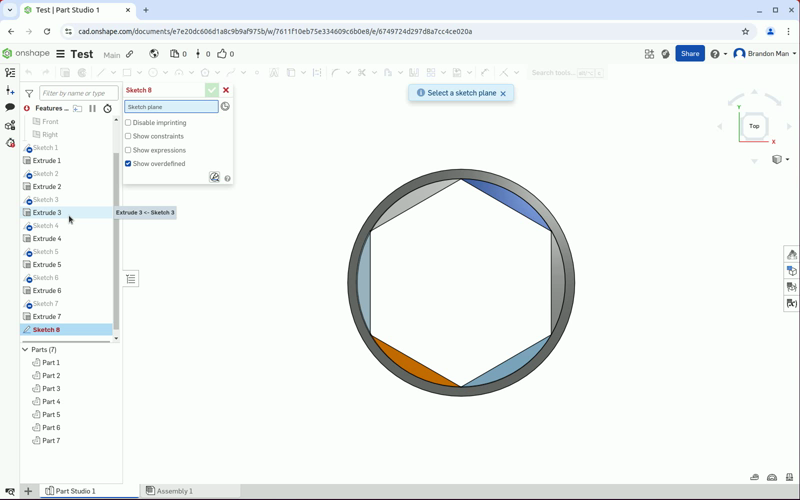
scroll(3)
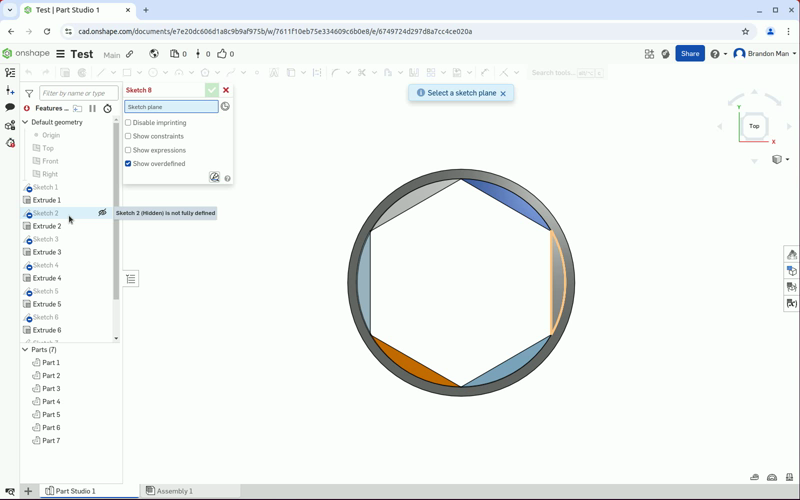
mouse_move(69, 150)
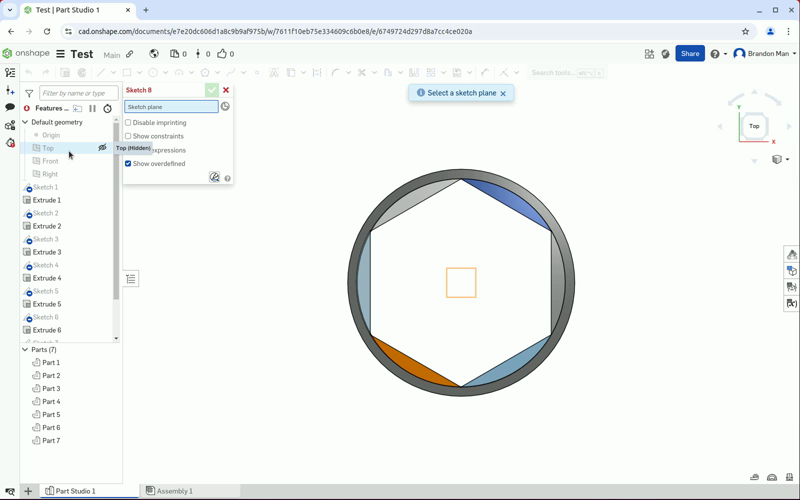
click(69, 150)
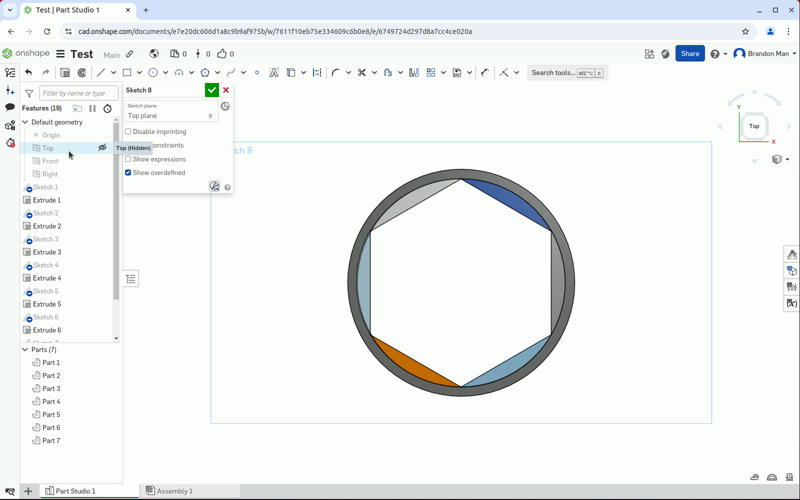
mouse_move(73, 352)
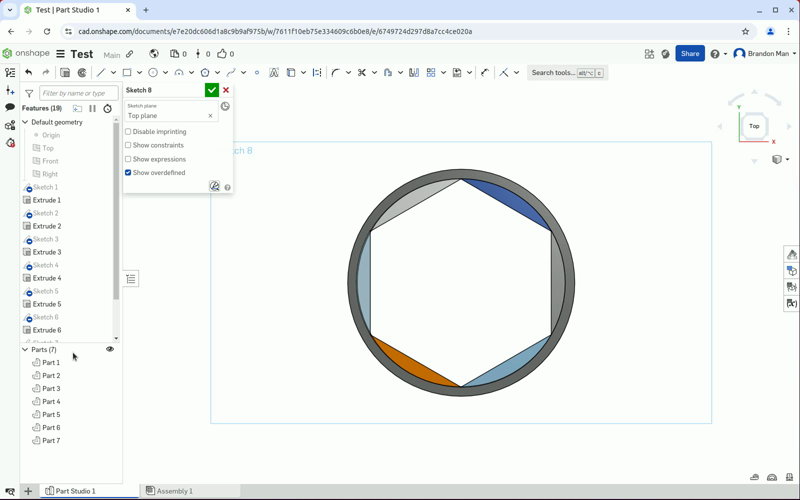
key(y)
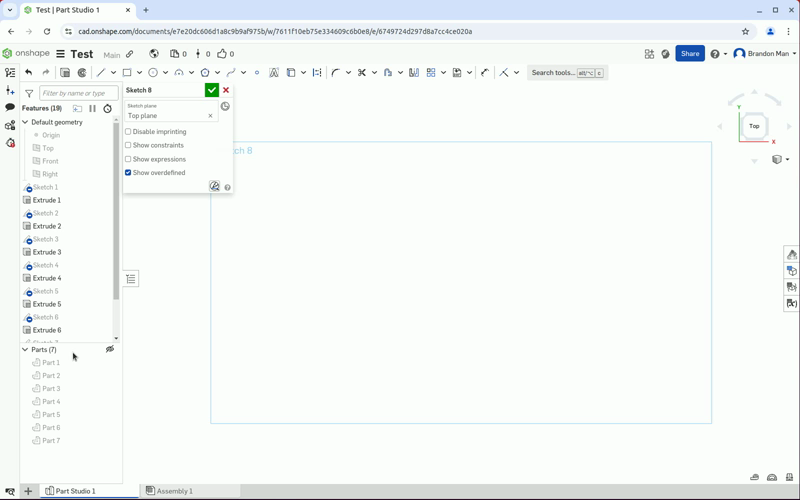
key(l)
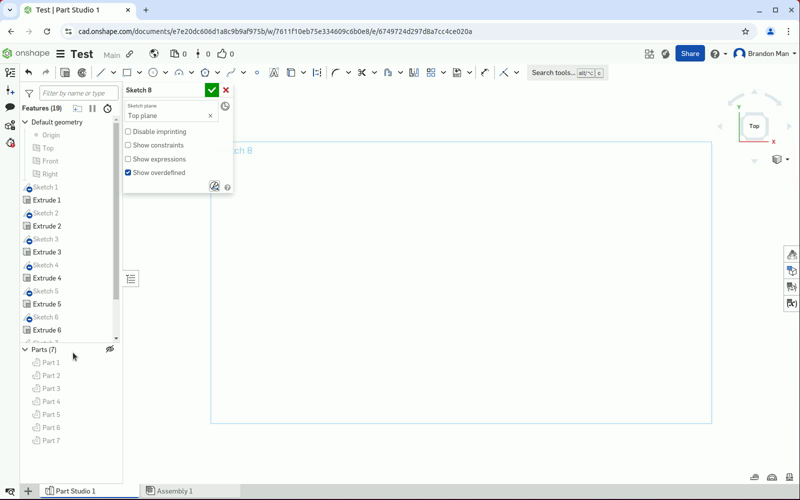
key_down(shift)
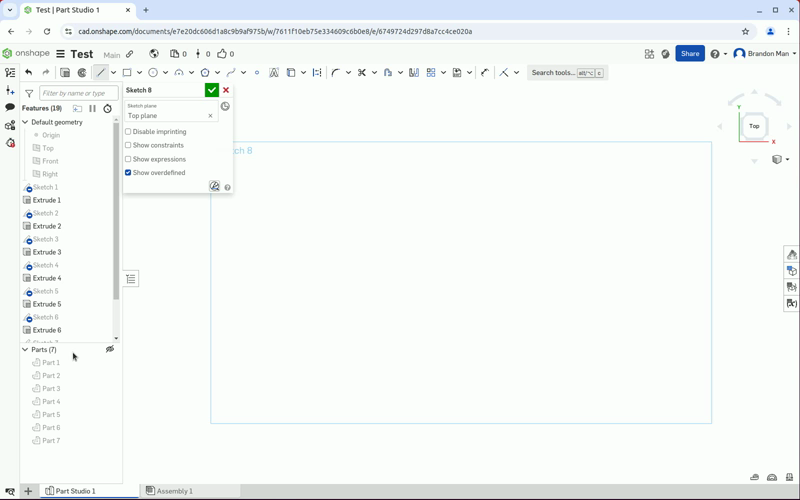
mouse_move(370, 334)
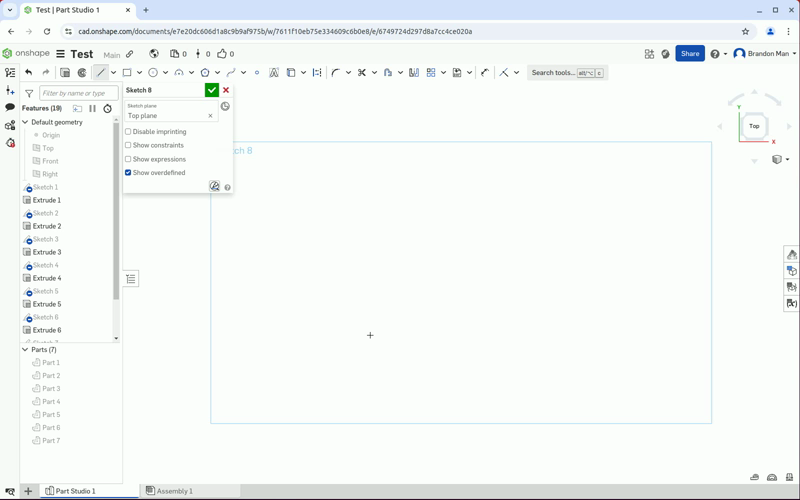
click(370, 334)
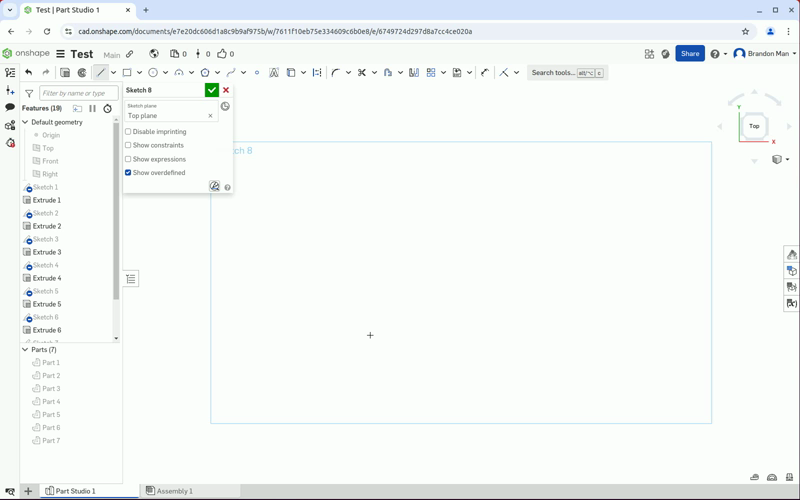
key_up(shift)
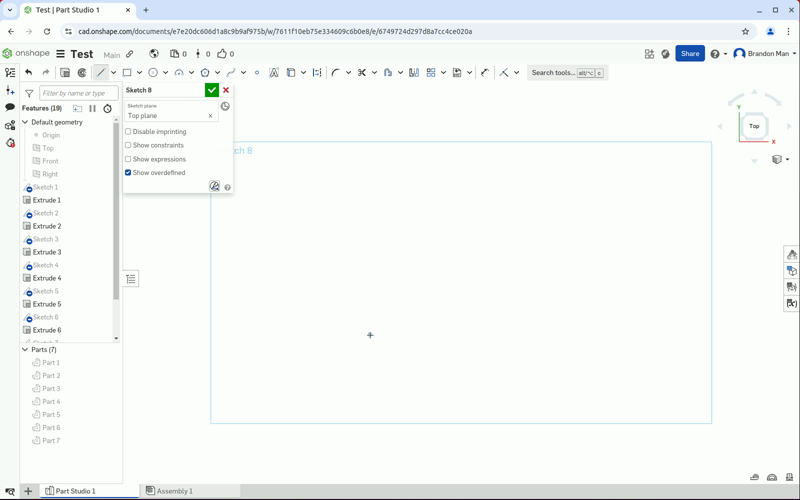
key_down(shift)
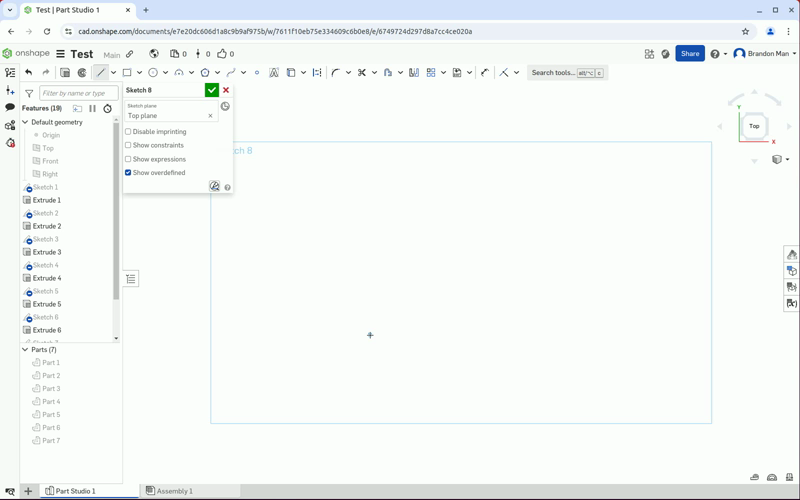
mouse_move(461, 385)
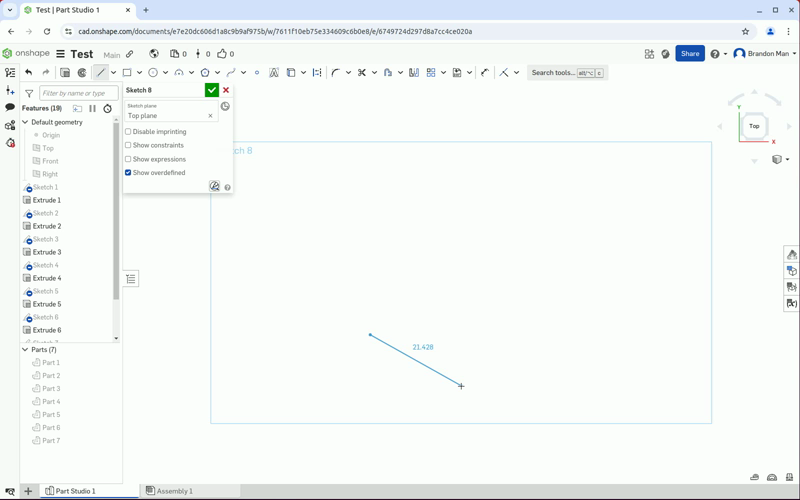
click(461, 385)
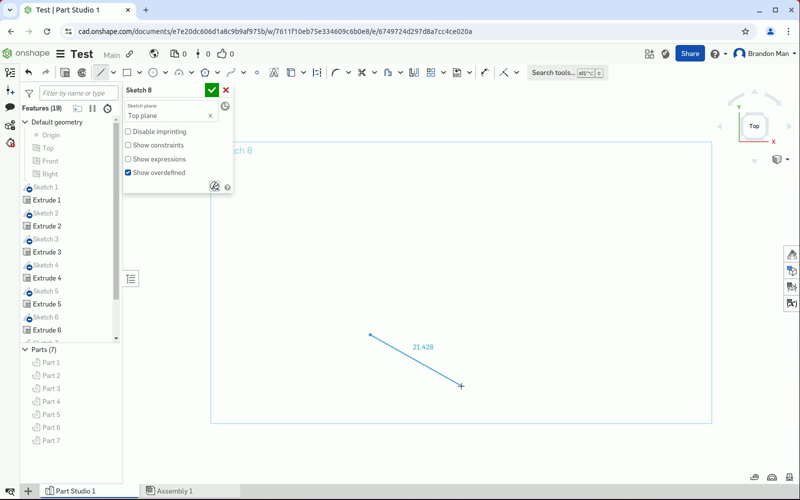
key_up(shift)
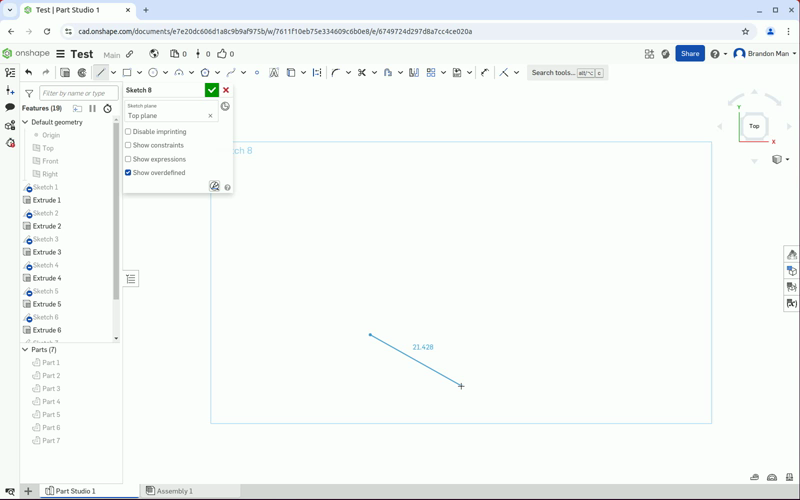
key_down(shift)
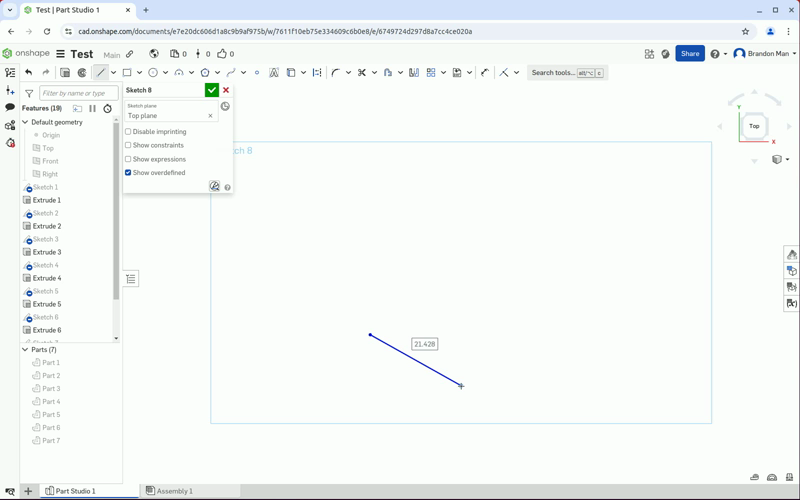
mouse_move(550, 334)
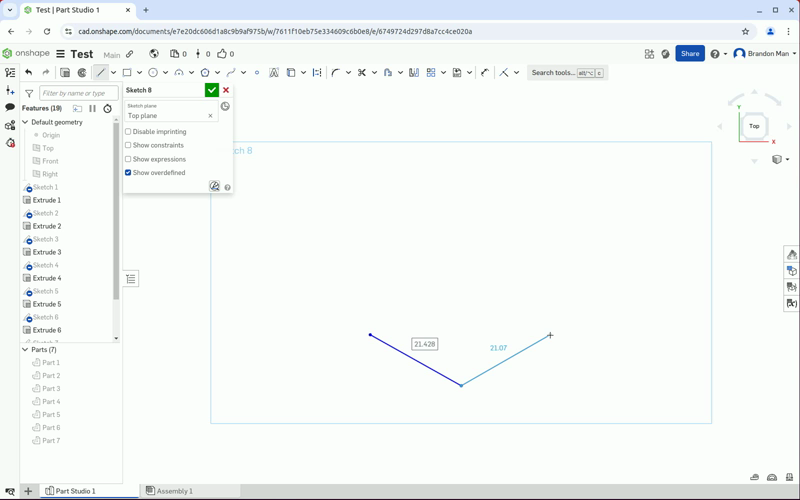
click(550, 334)
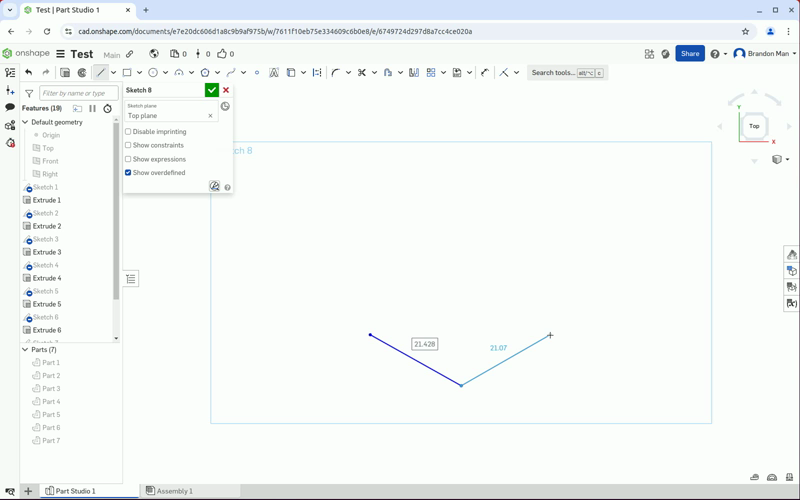
key_up(shift)
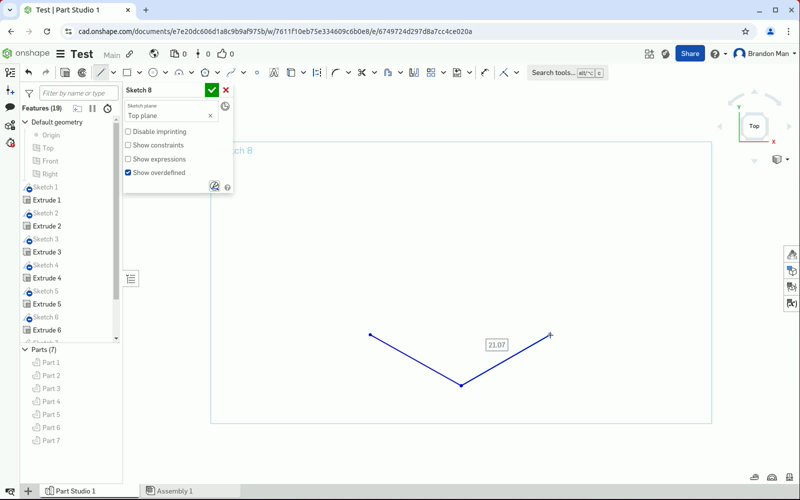
key_down(shift)
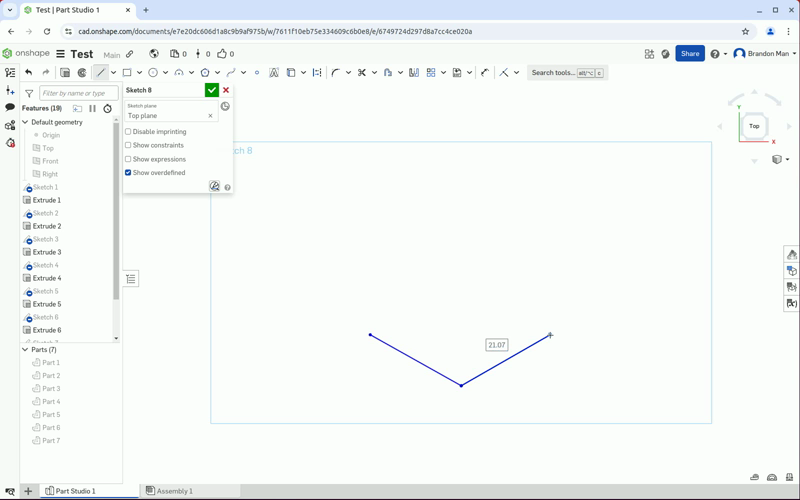
mouse_move(550, 230)
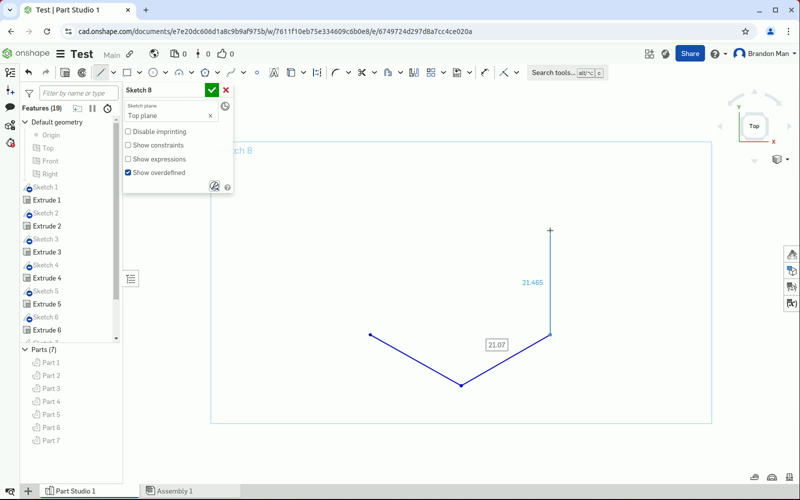
click(550, 230)
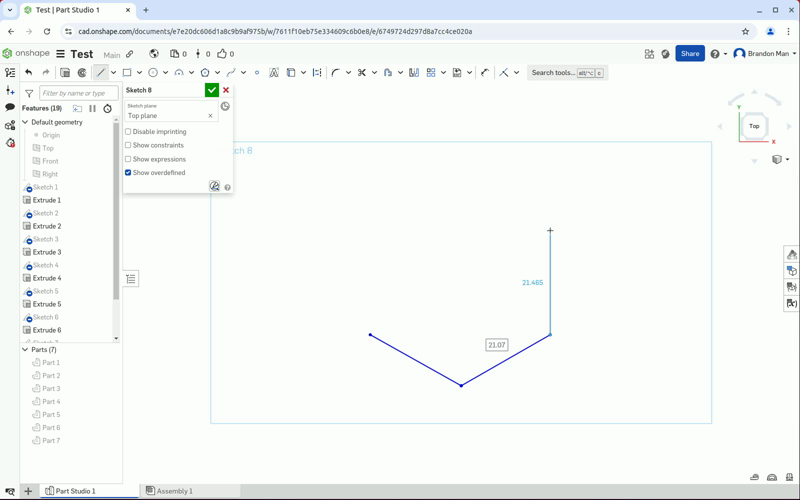
key_up(shift)
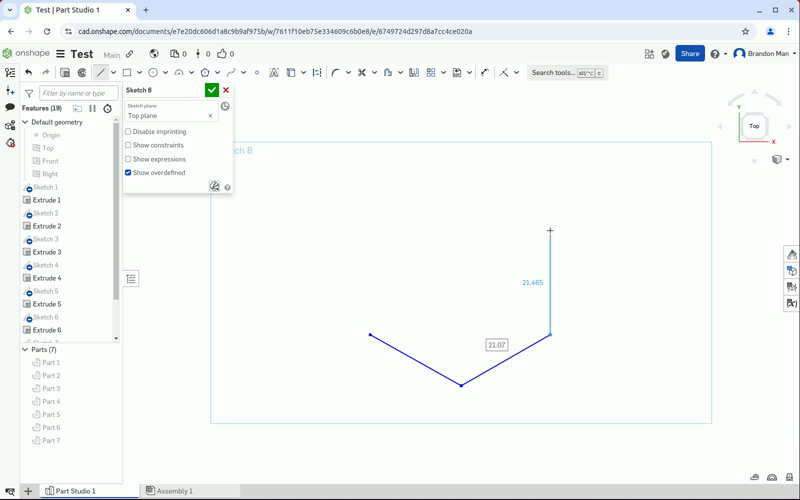
key_down(shift)
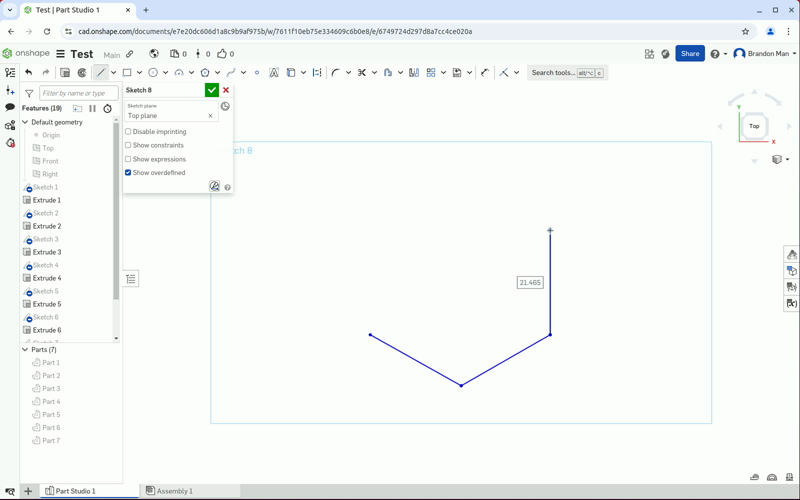
mouse_move(461, 179)
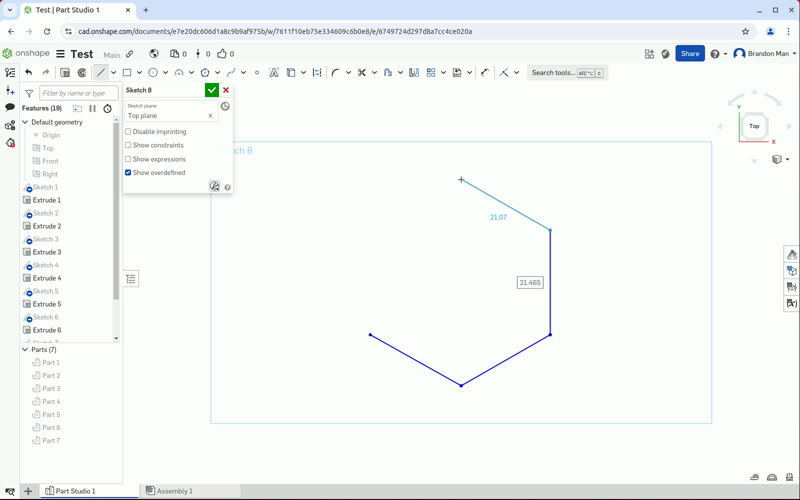
click(461, 179)
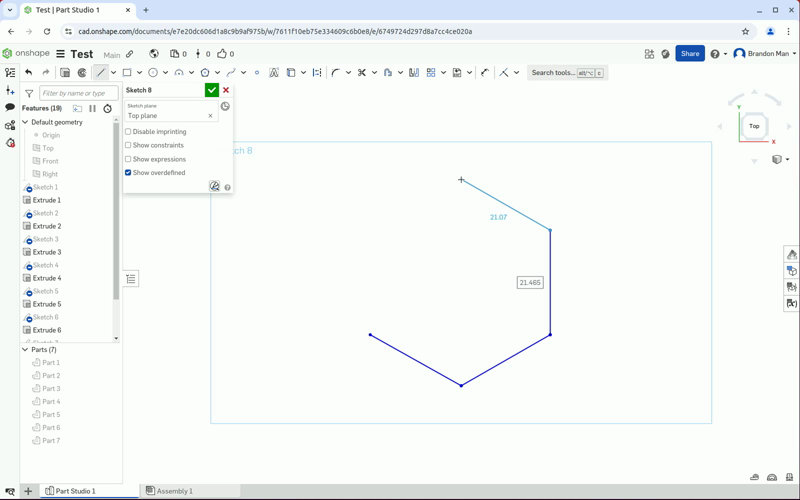
key_up(shift)
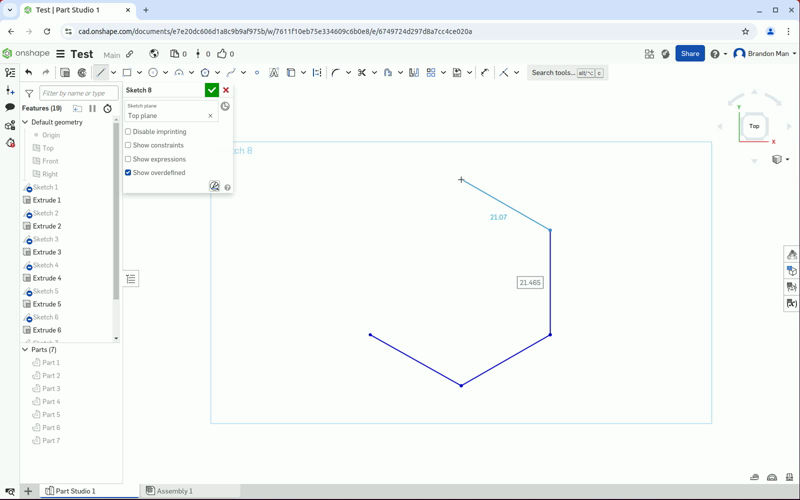
key_down(shift)
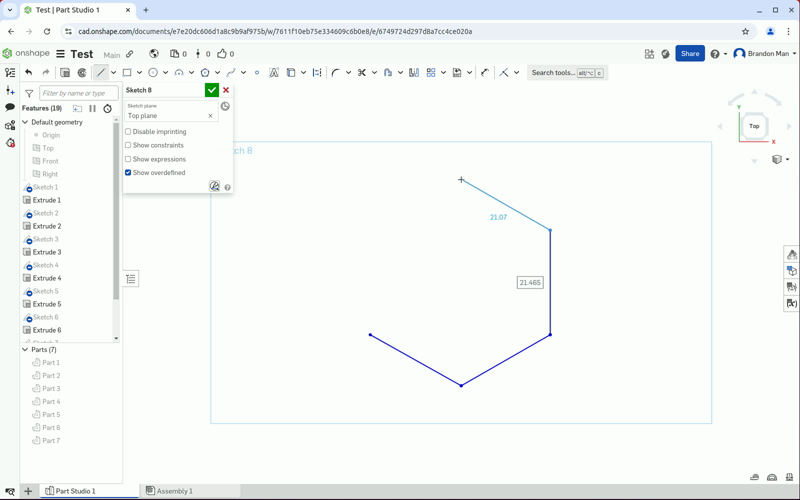
mouse_move(370, 230)
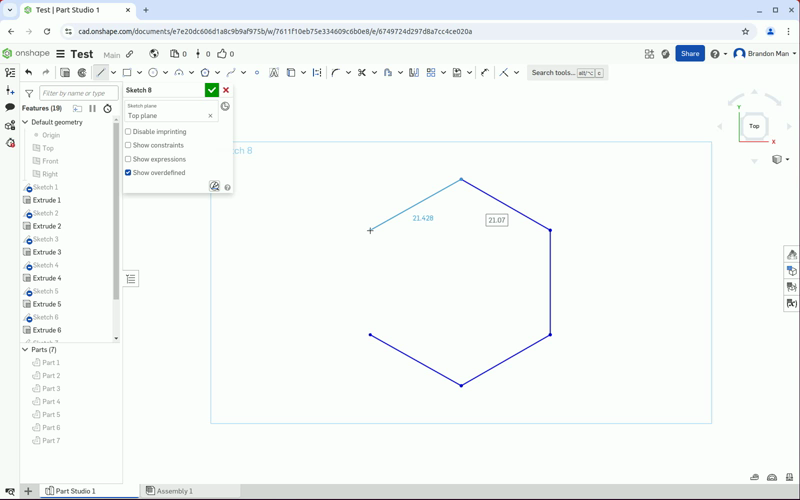
click(370, 230)
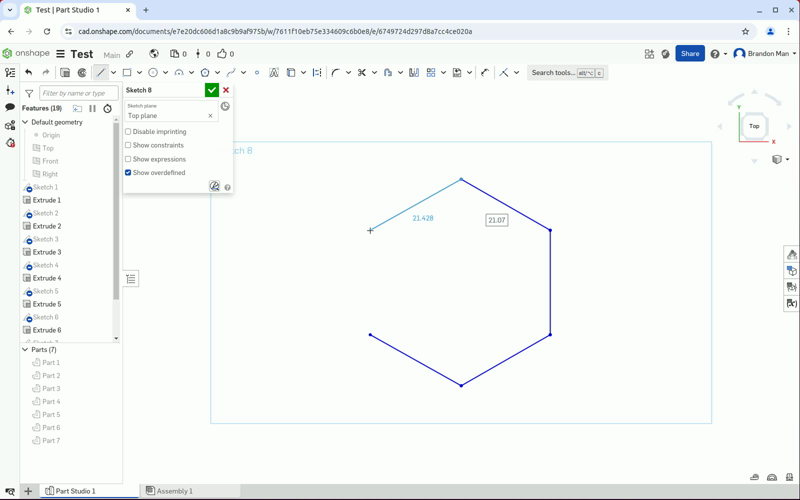
key_up(shift)
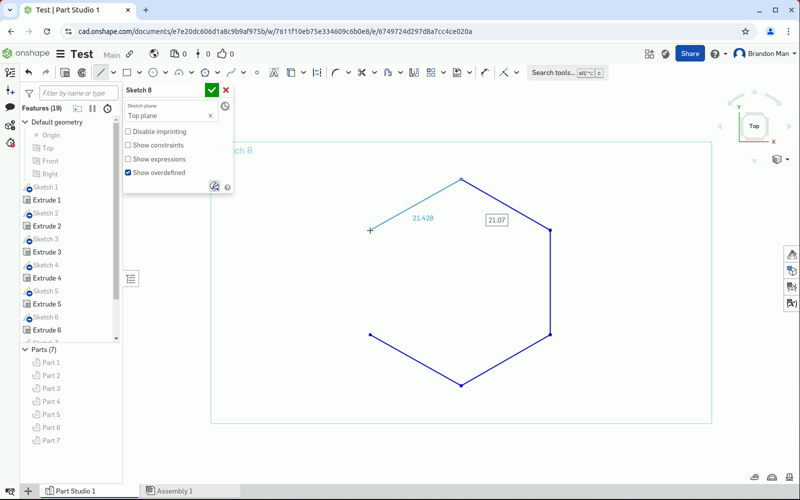
key_down(shift)
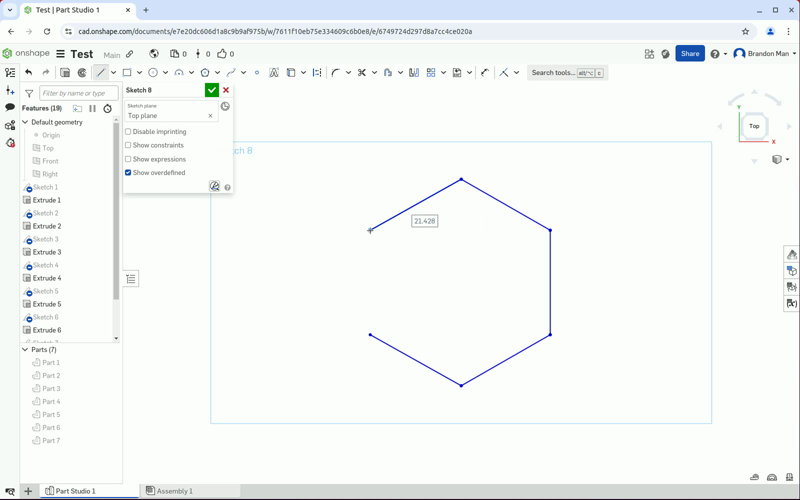
mouse_move(370, 334)
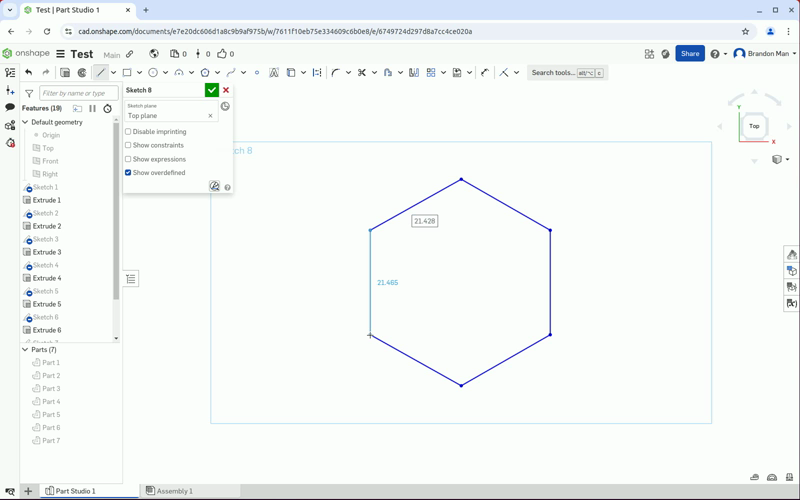
key_up(shift)
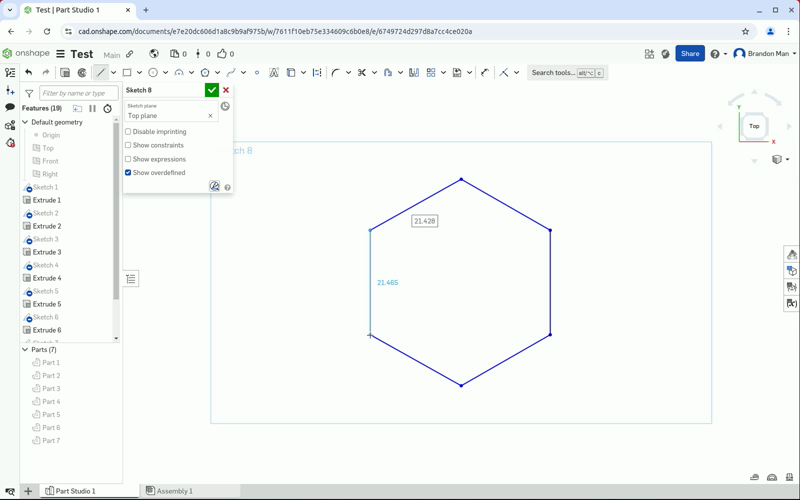
click(370, 334)
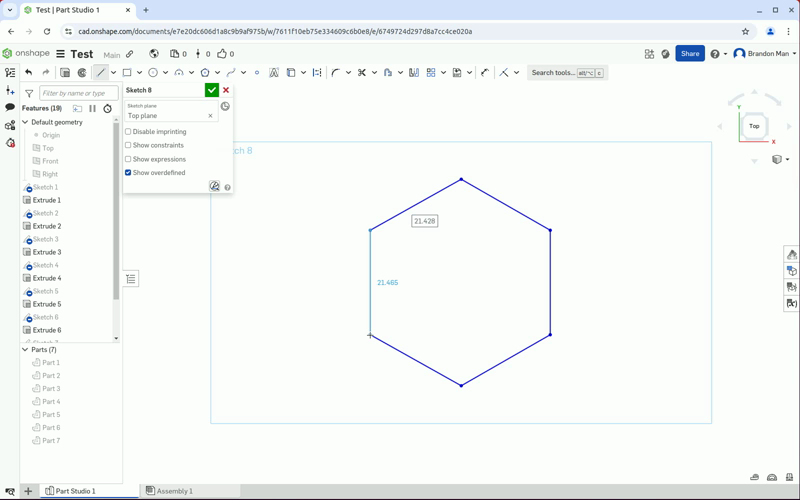
key(esc)
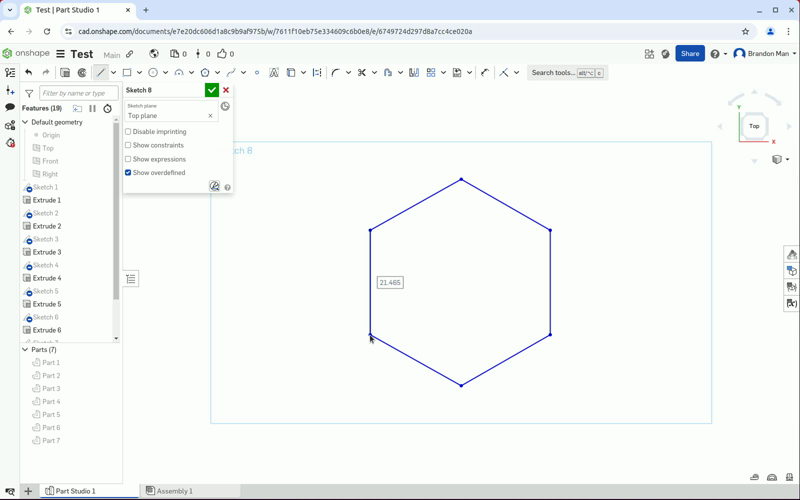
key(c)
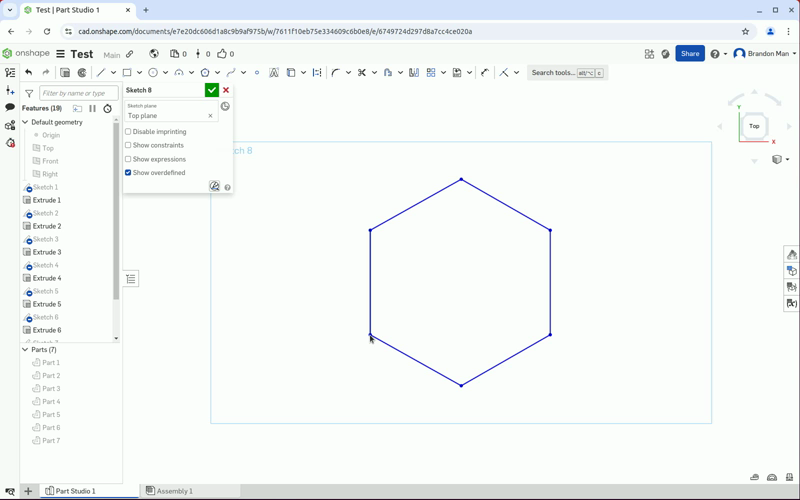
key_down(shift)
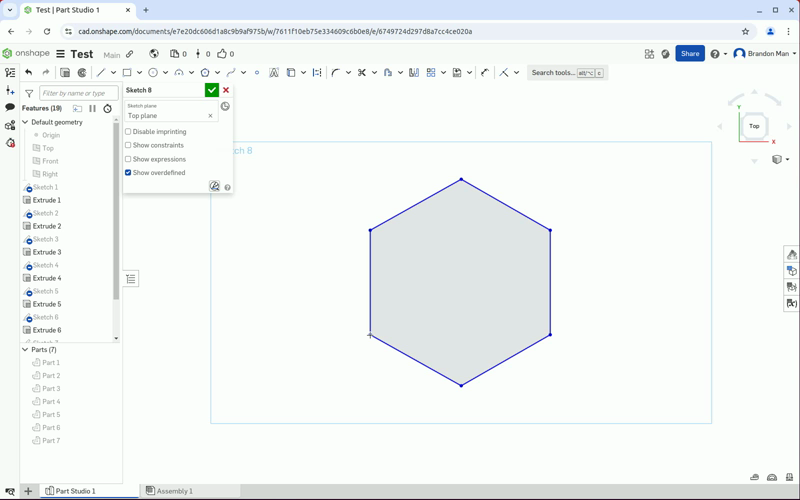
mouse_move(461, 283)
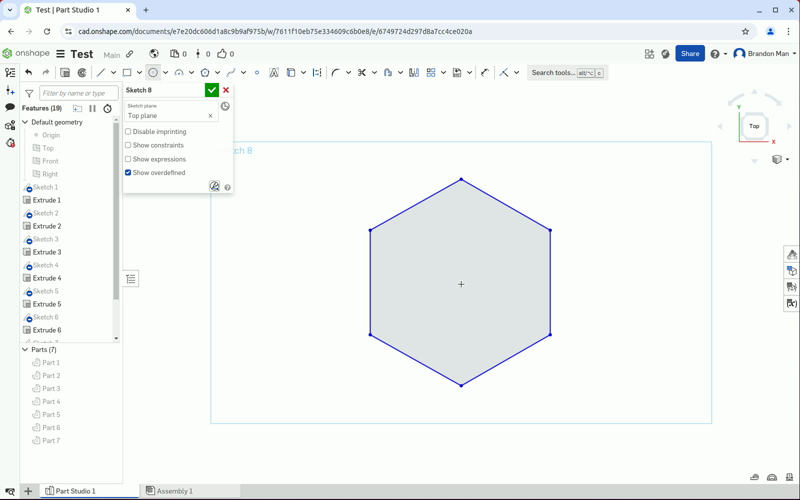
click(461, 283)
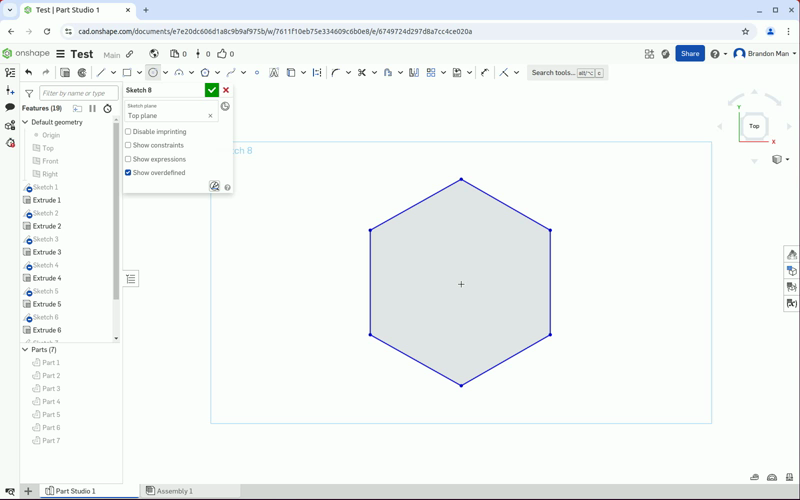
key_up(shift)
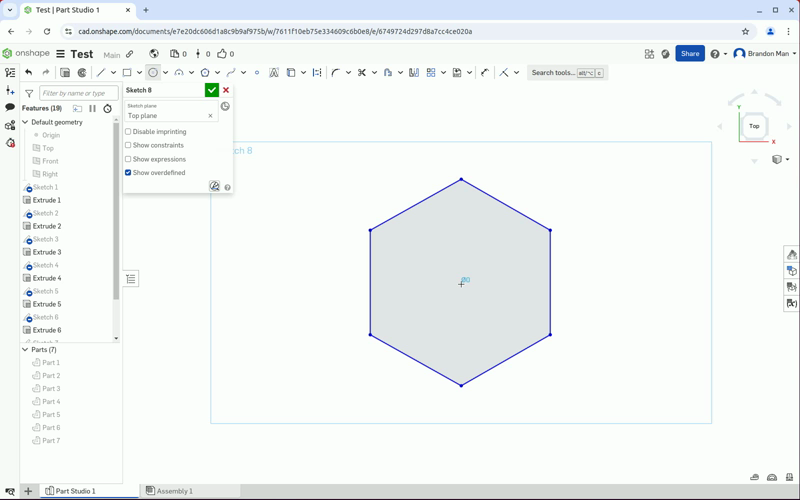
mouse_move(510, 283)
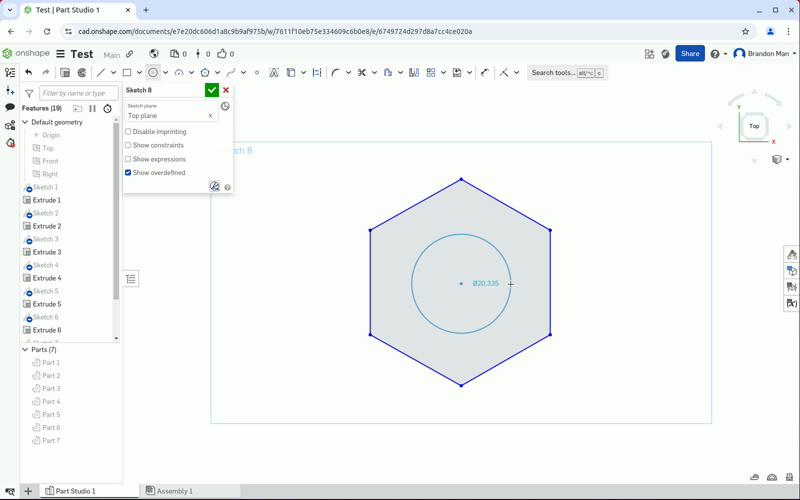
click(510, 283)
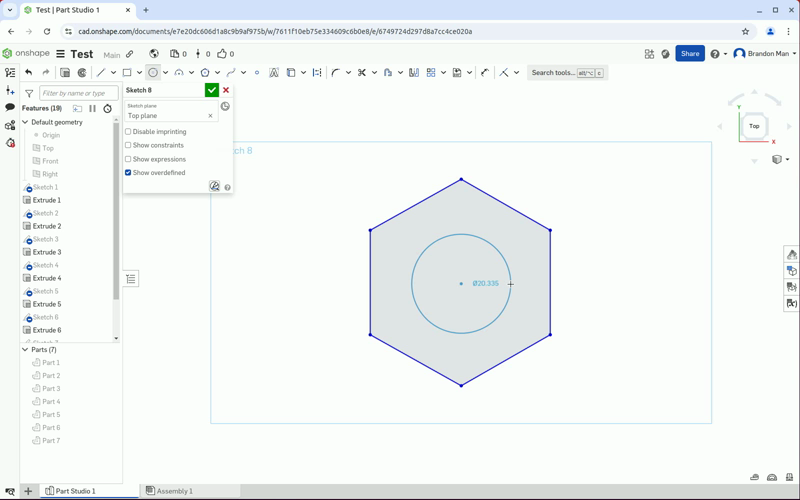
key(esc)
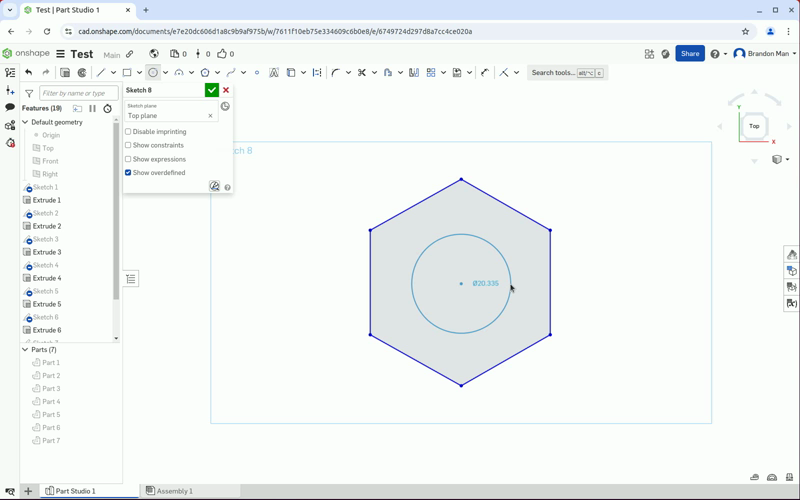
mouse_move(403, 329)
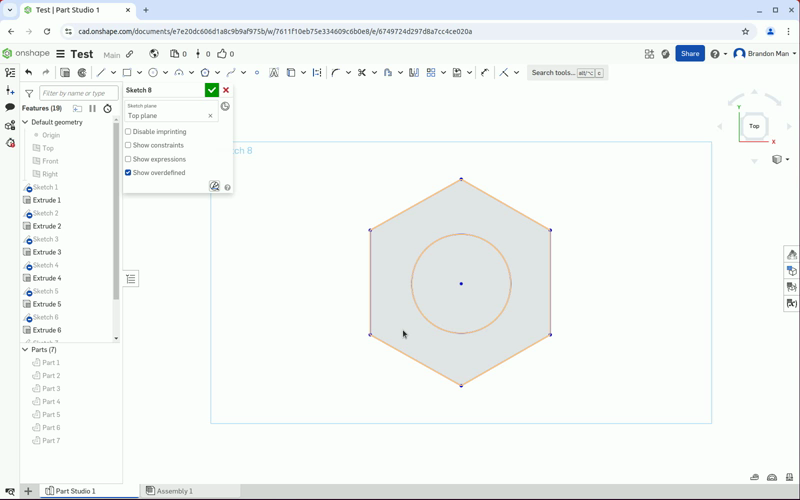
click(403, 329)
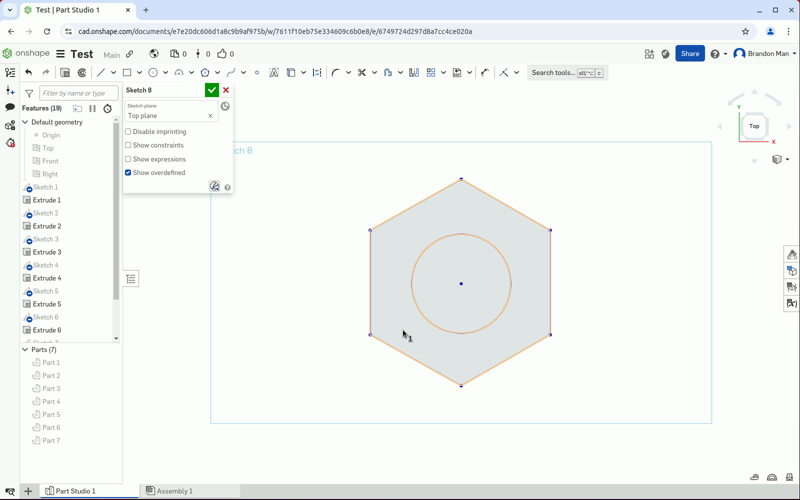
mouse_move(73, 352)
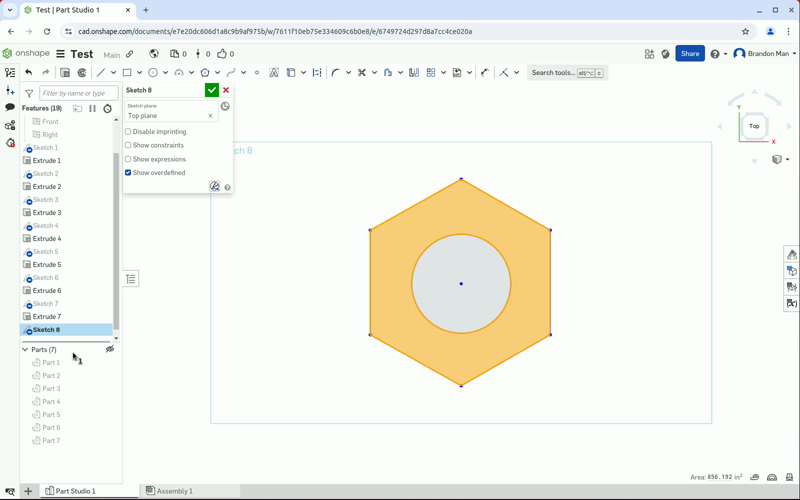
key(shift+y)
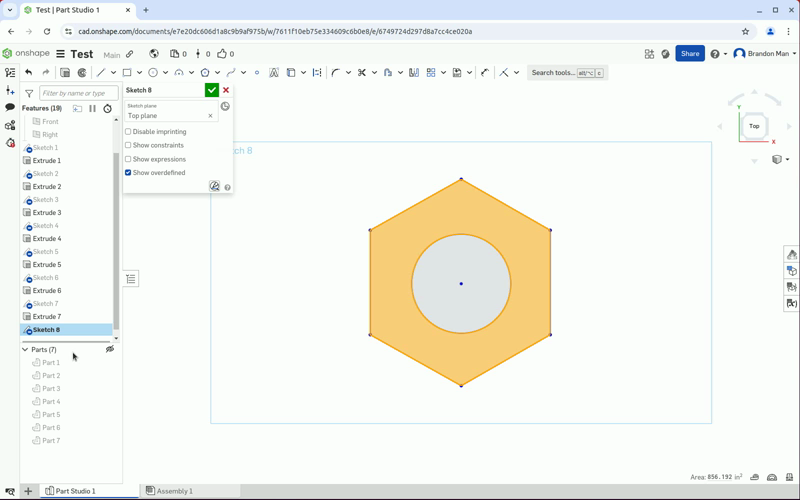
key(shift+e)
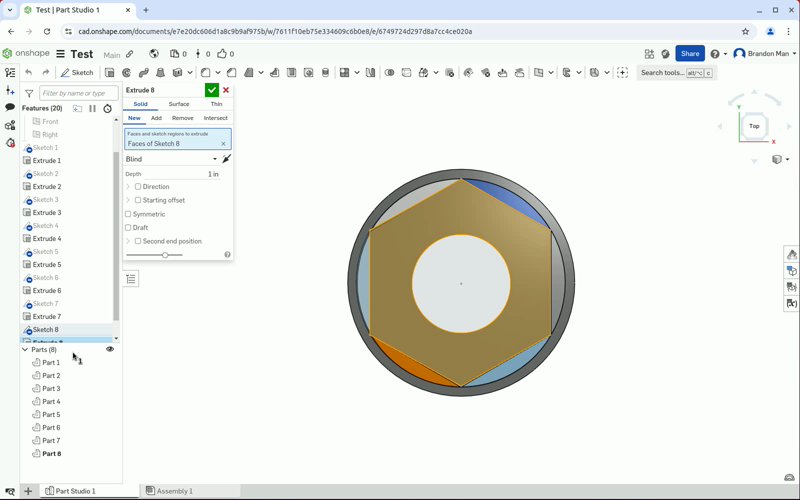
mouse_move(143, 106)
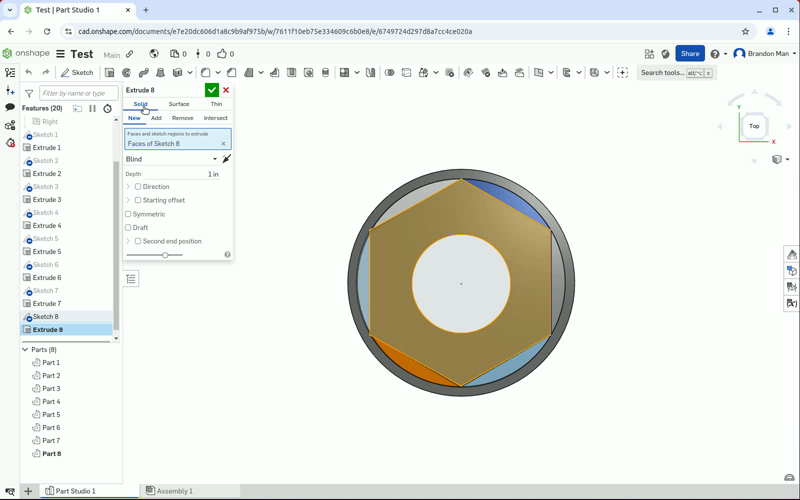
click(143, 106)
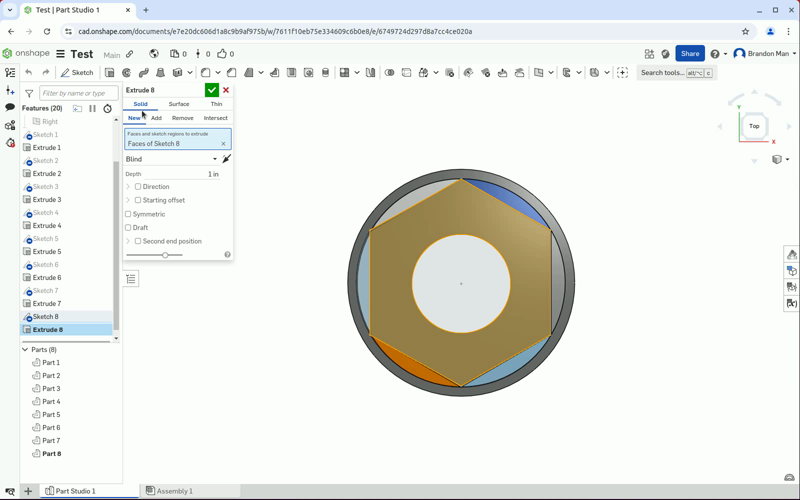
mouse_move(137, 120)
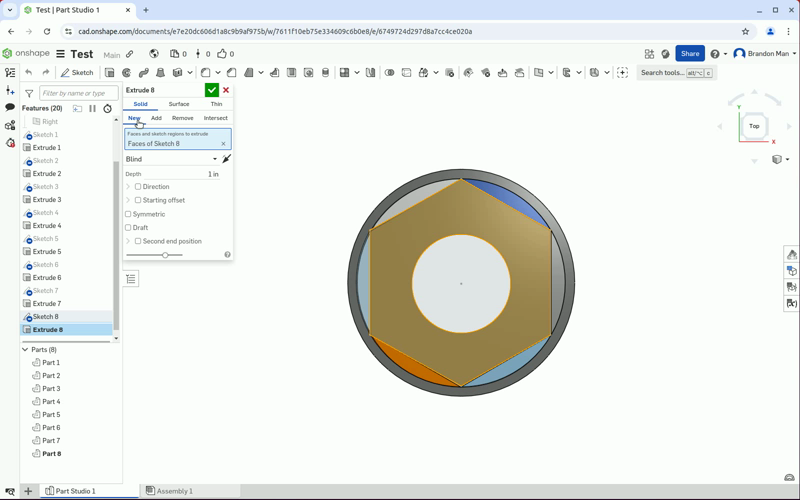
click(137, 120)
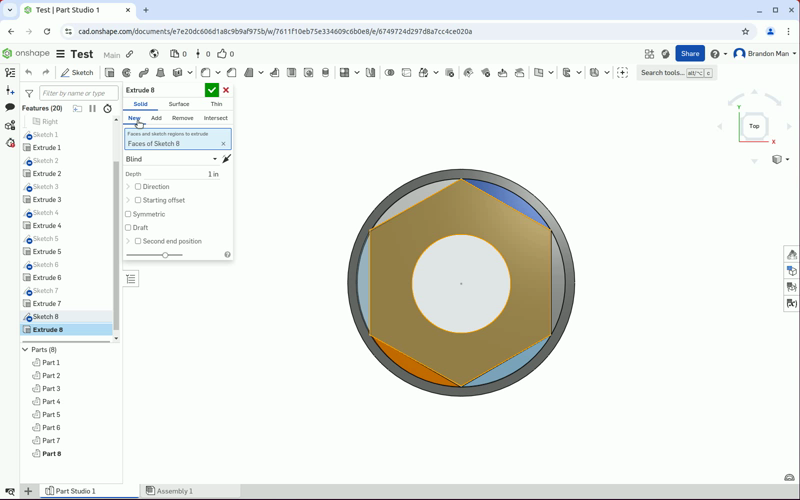
key(tab, 4)
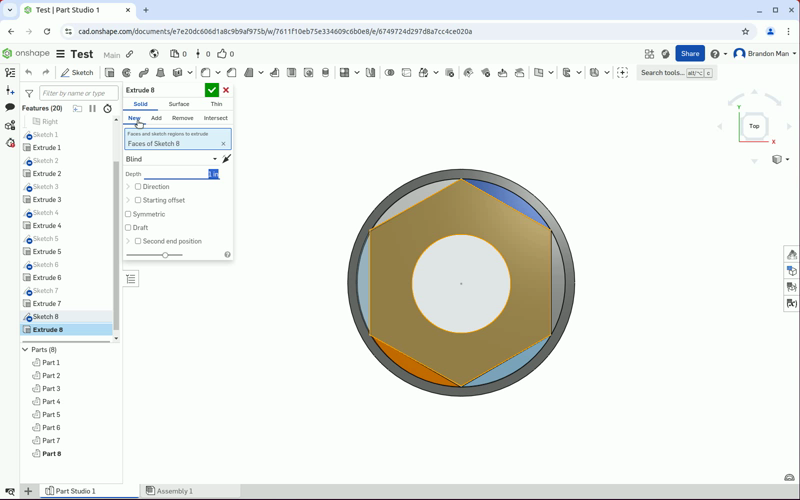
text(2.166)
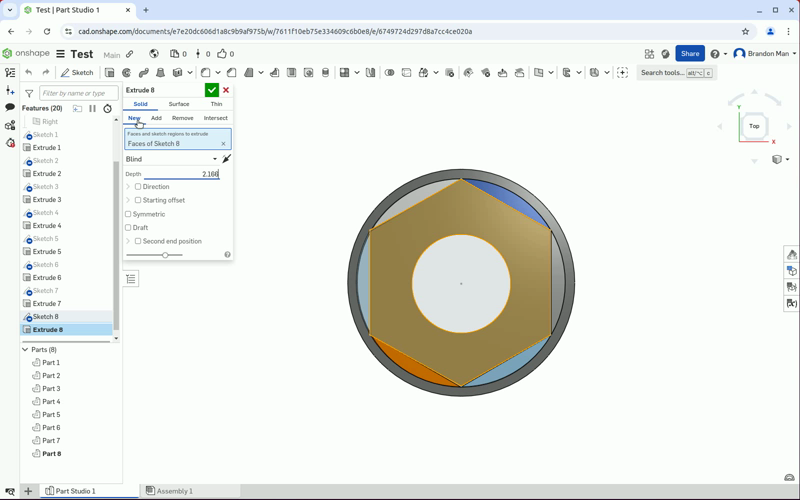
key(enter)
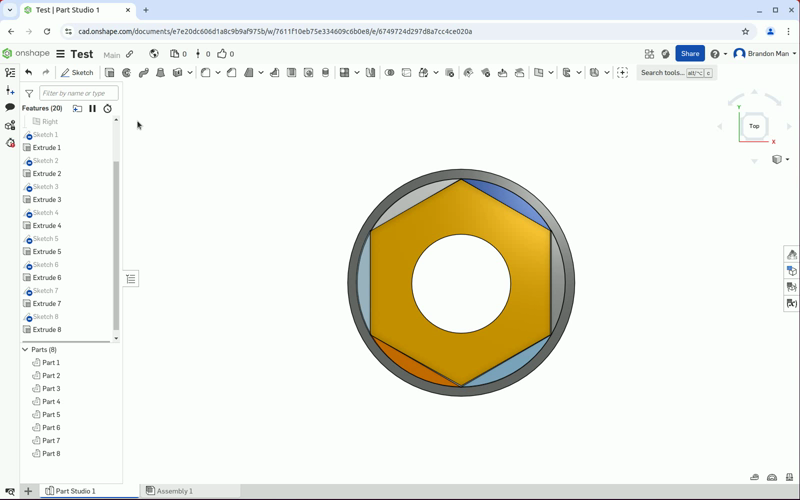
key(shift+h)
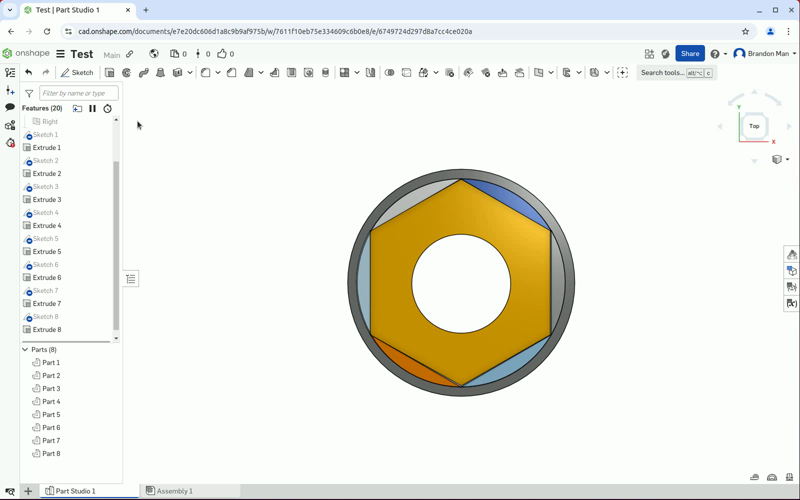
key(shift+h)
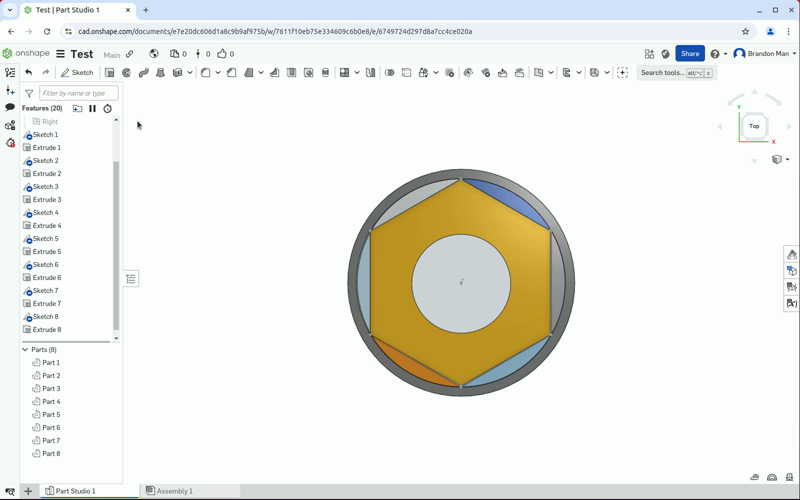
key(shift+7)
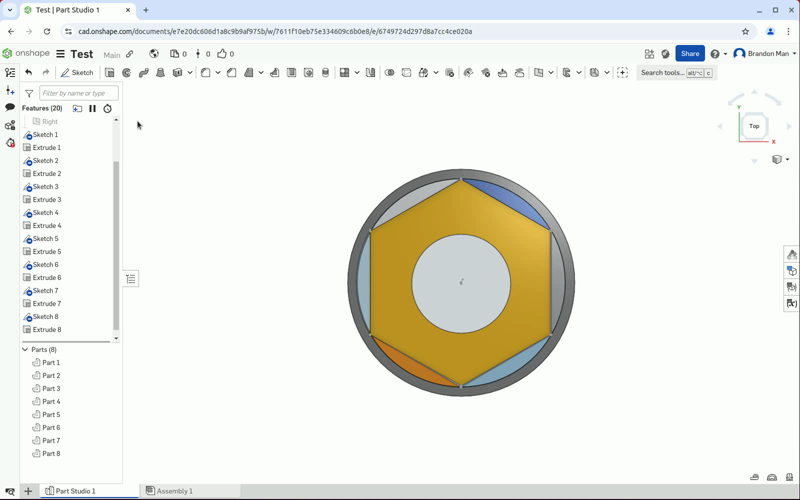
key(up, 3)
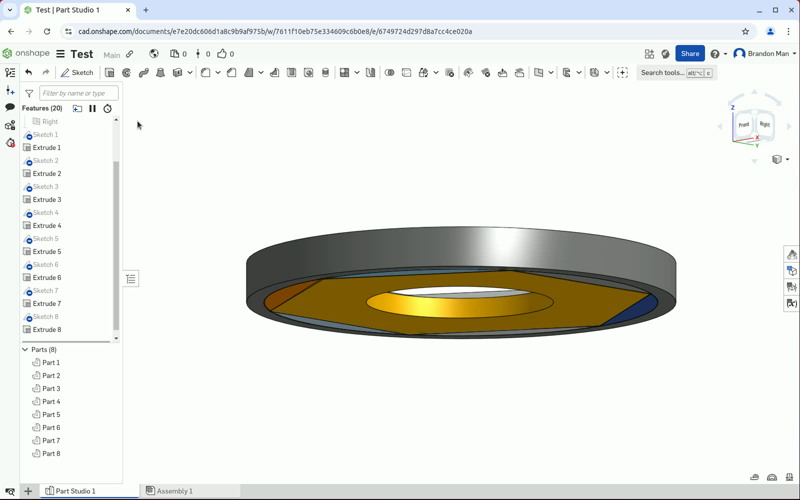
key(left, 3)
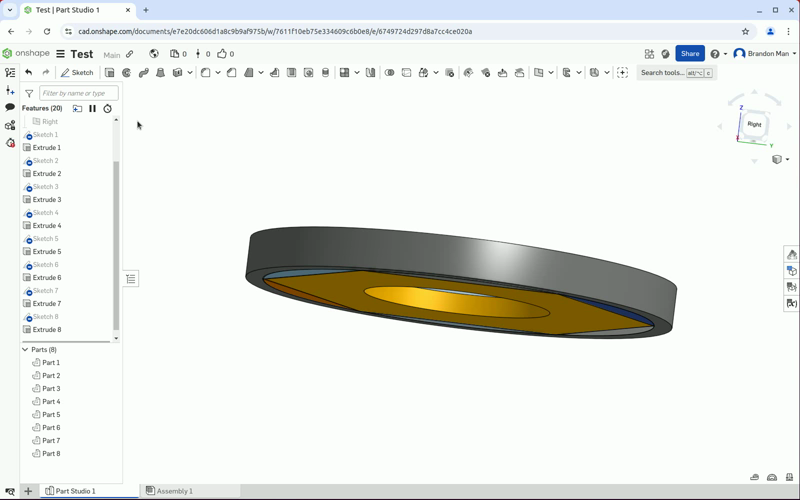
key(right, 3)
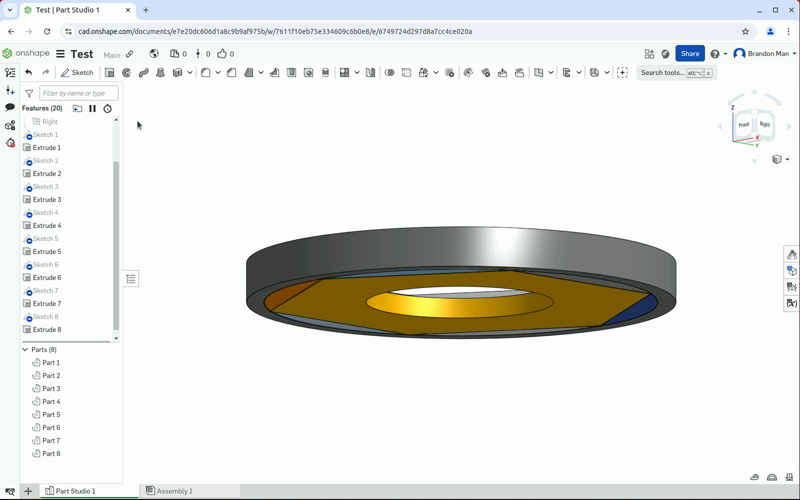
key(down, 3)
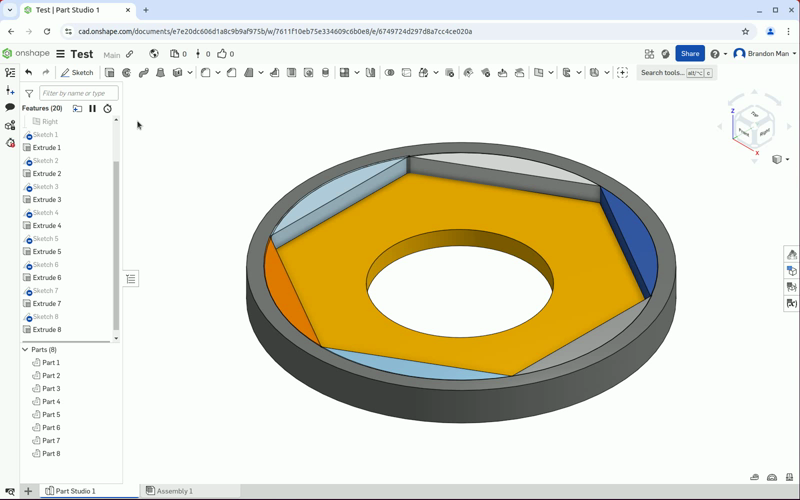
mouse_move(69, 137)
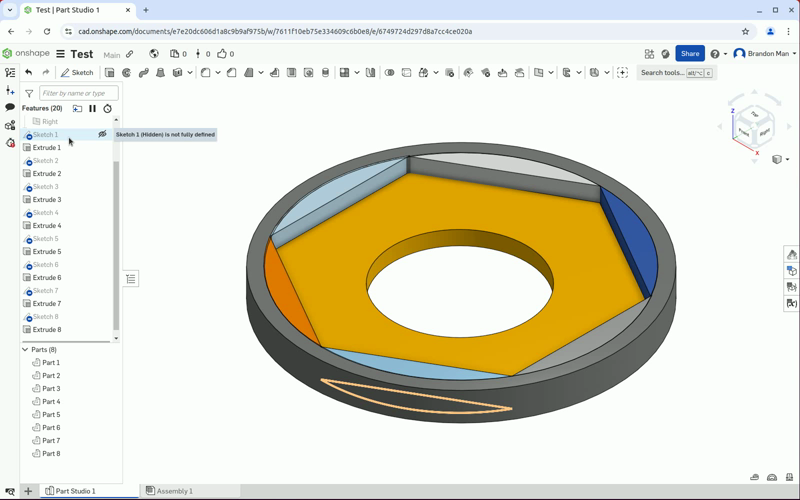
click(69, 137)